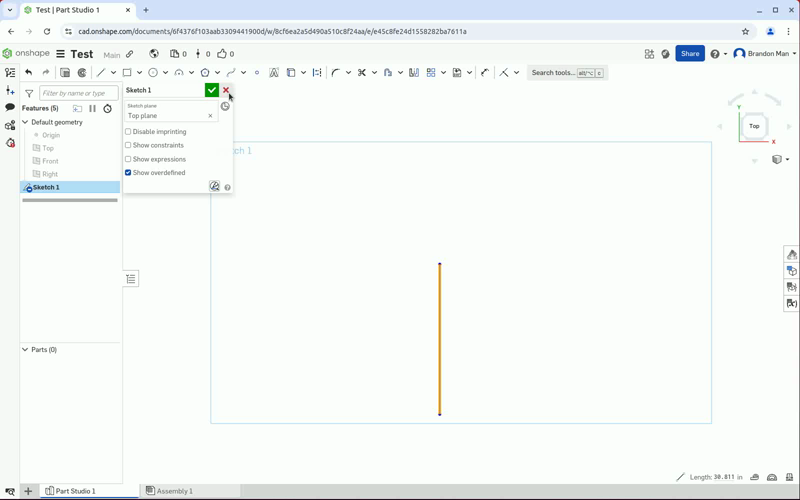
key(shift+h)
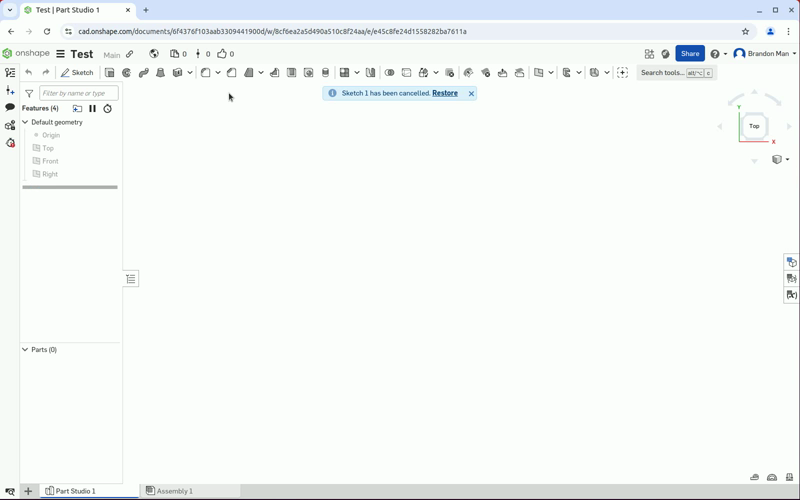
mouse_move(73, 352)
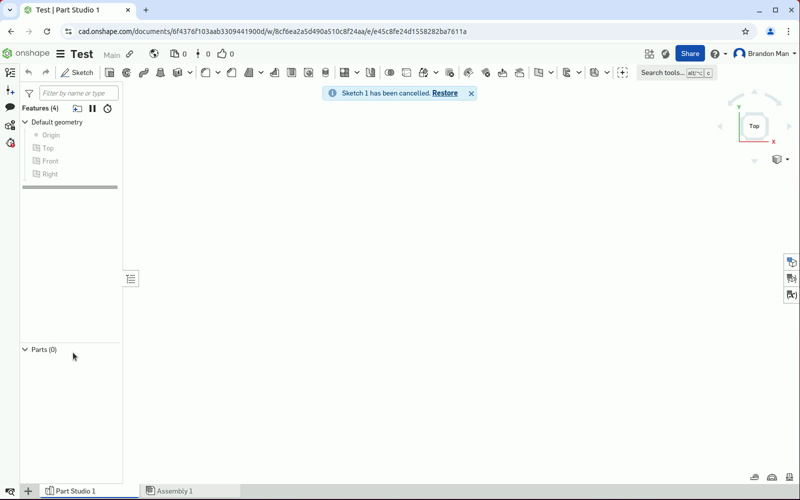
key(y)
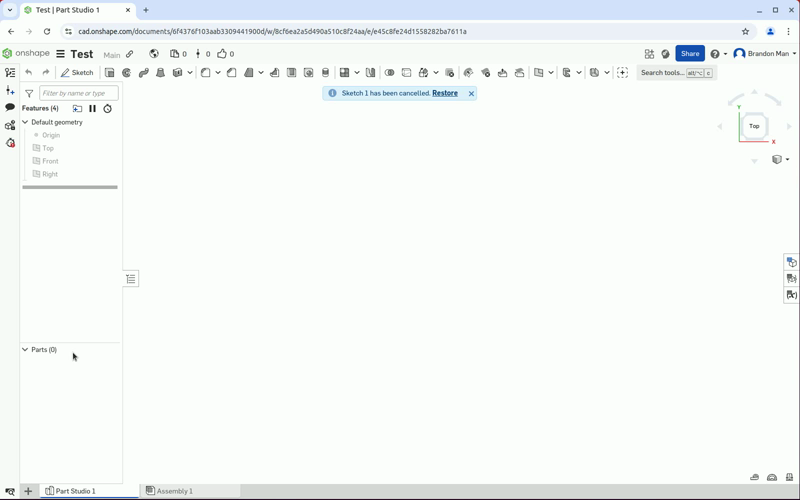
key(shift+p)
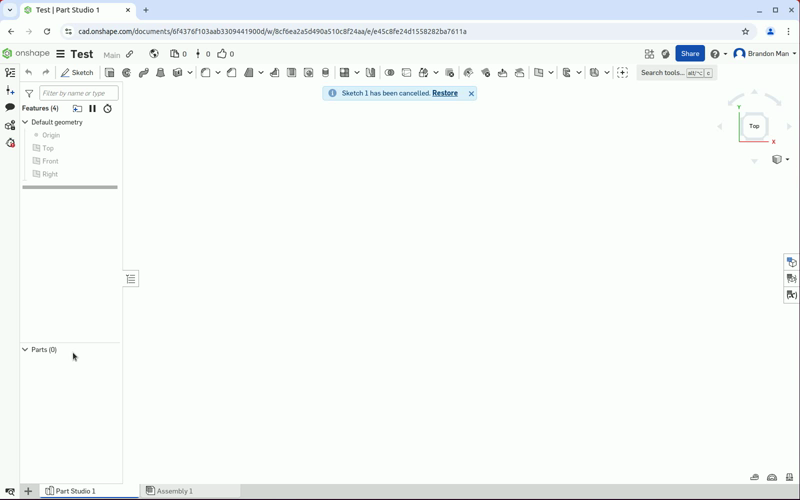
key(space)
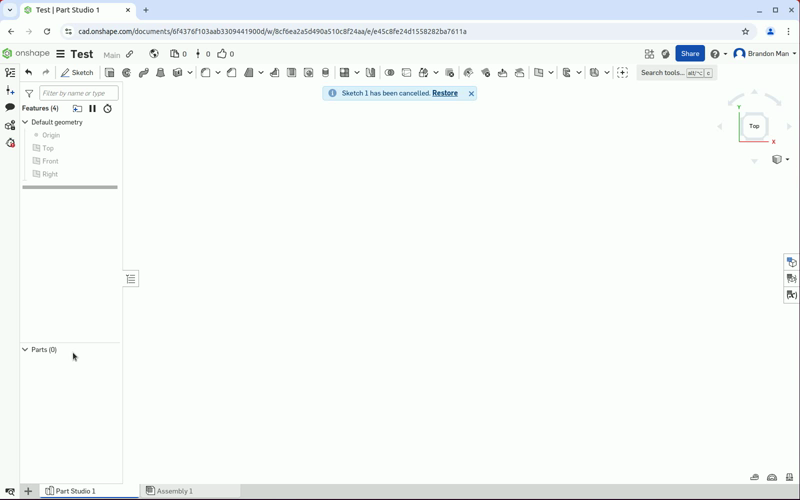
key_down(shift)
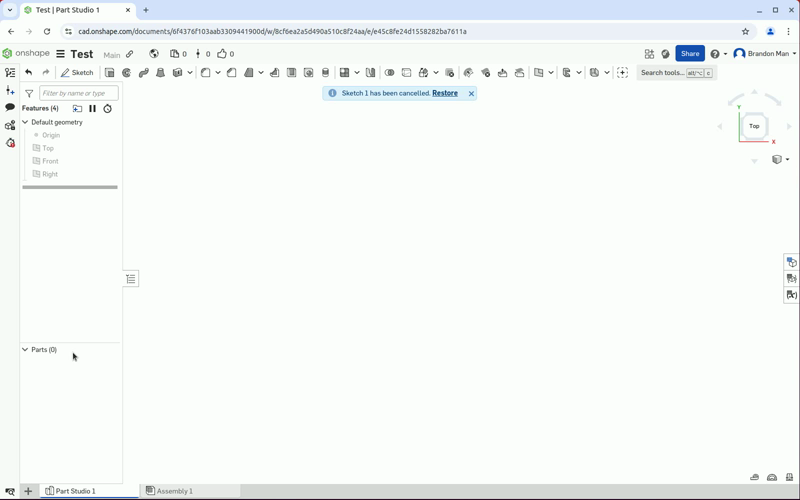
key(up)
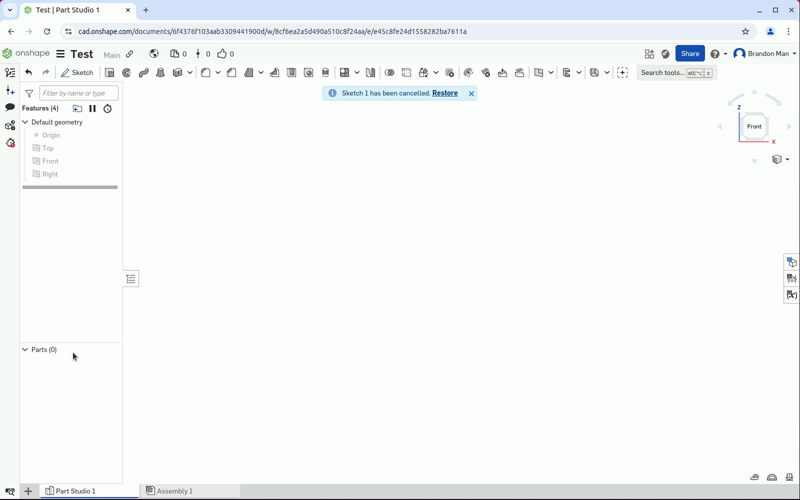
key_up(shift)
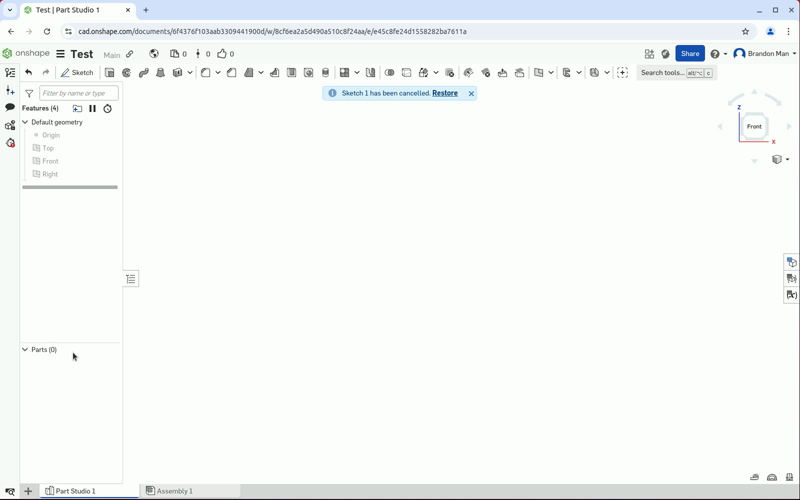
mouse_move(73, 352)
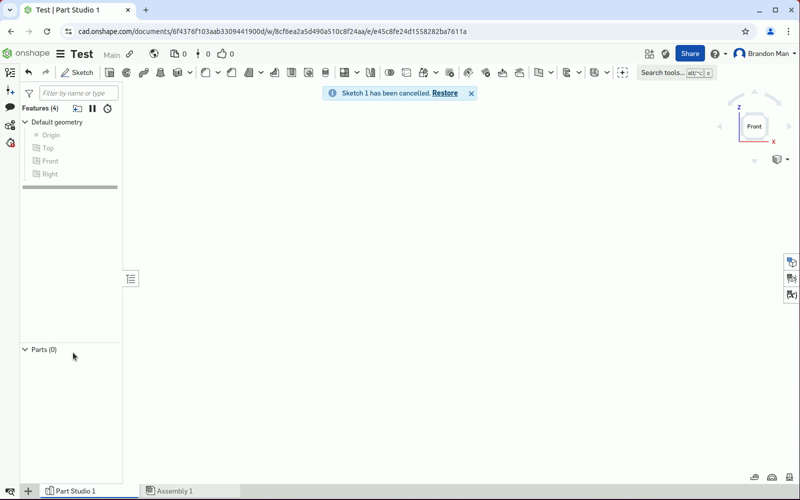
key(shift+y)
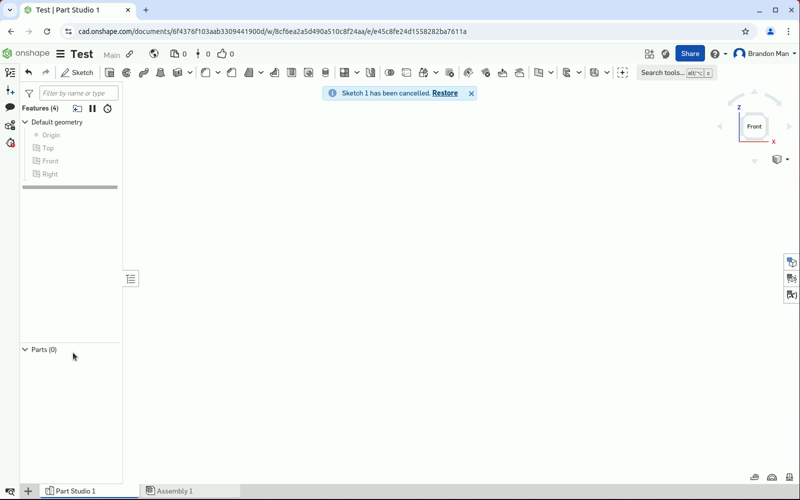
key(shift+s)
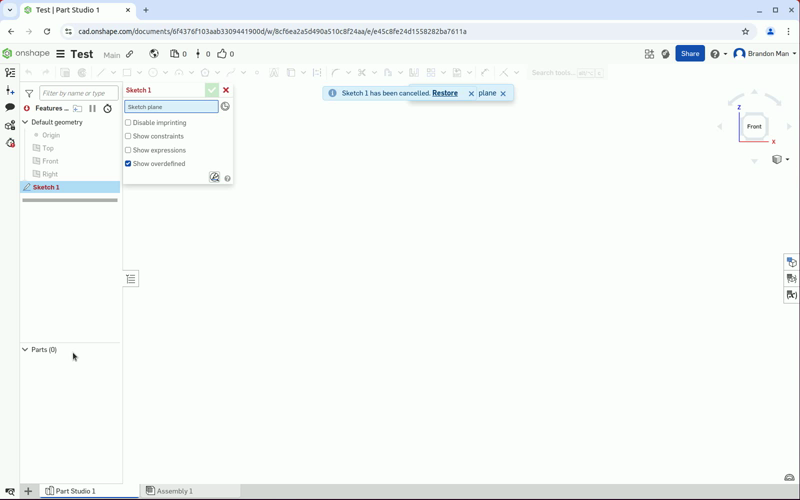
mouse_move(73, 163)
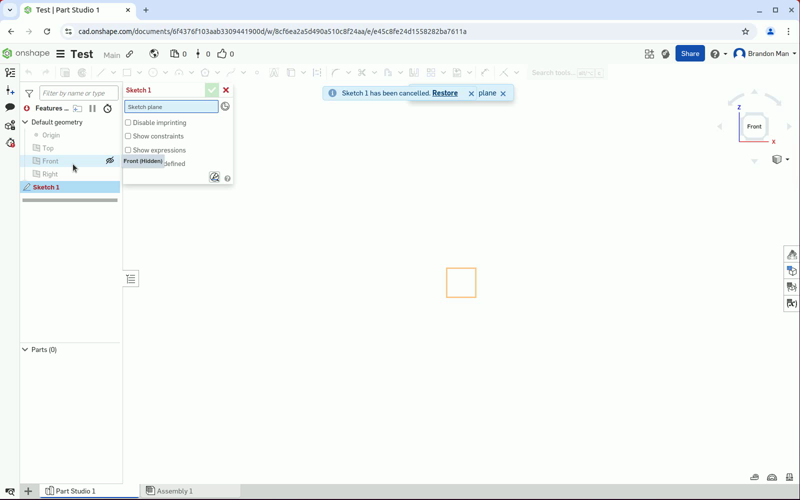
click(73, 163)
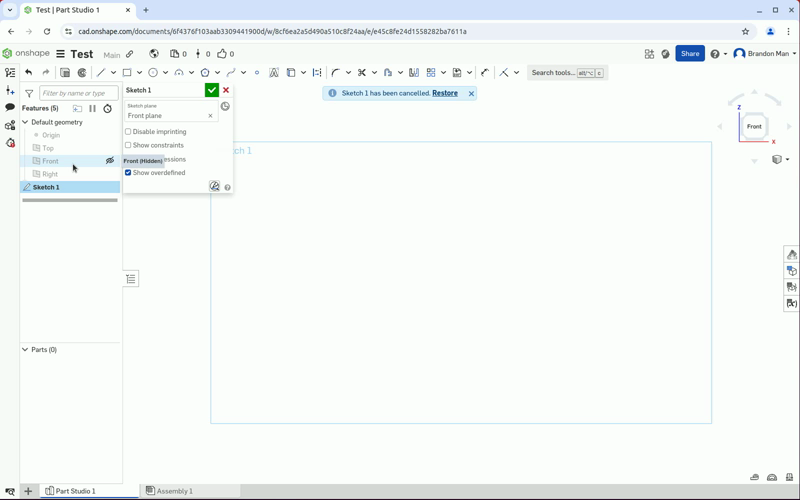
mouse_move(73, 352)
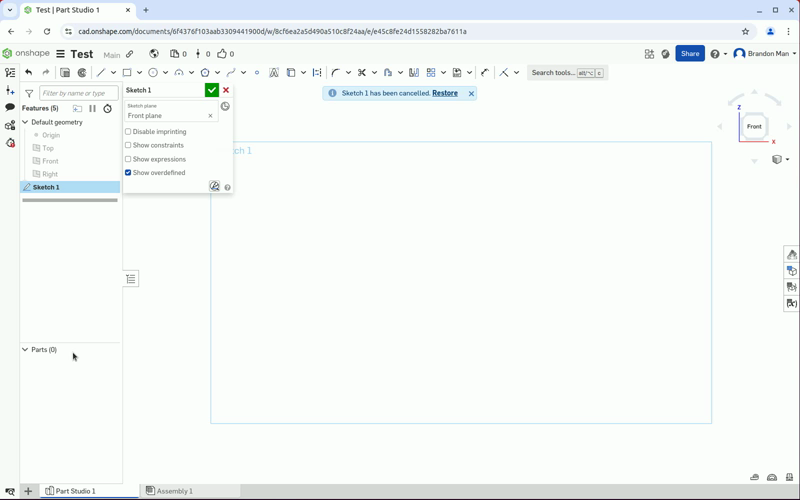
key(y)
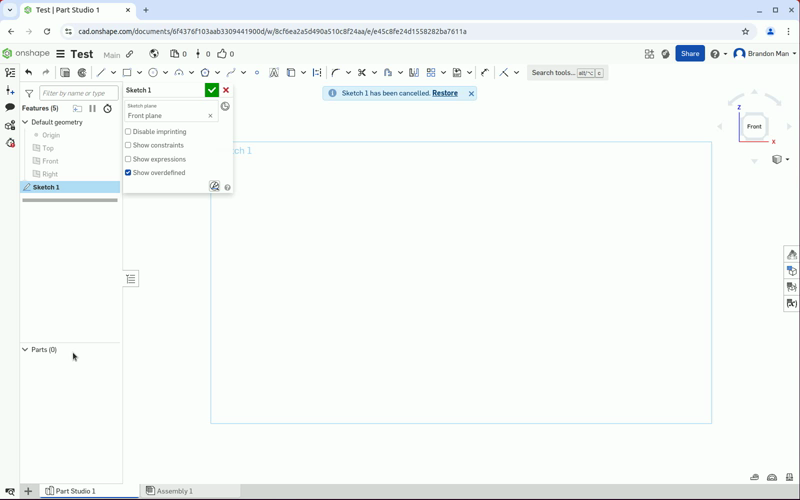
key(c)
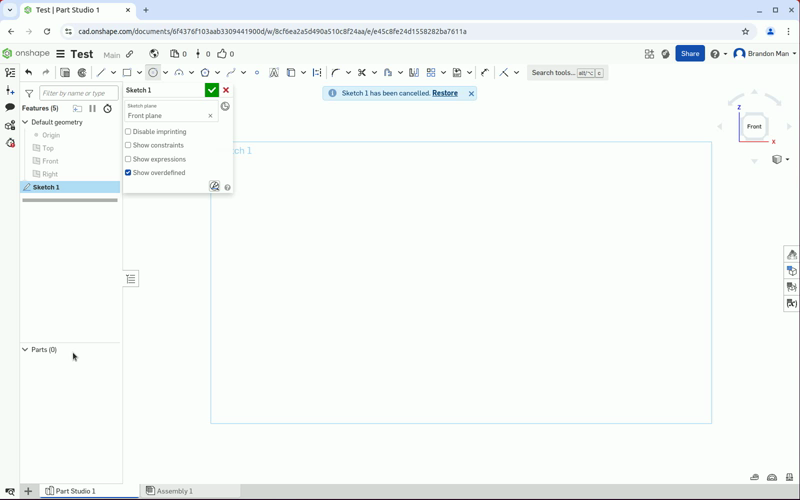
key_down(shift)
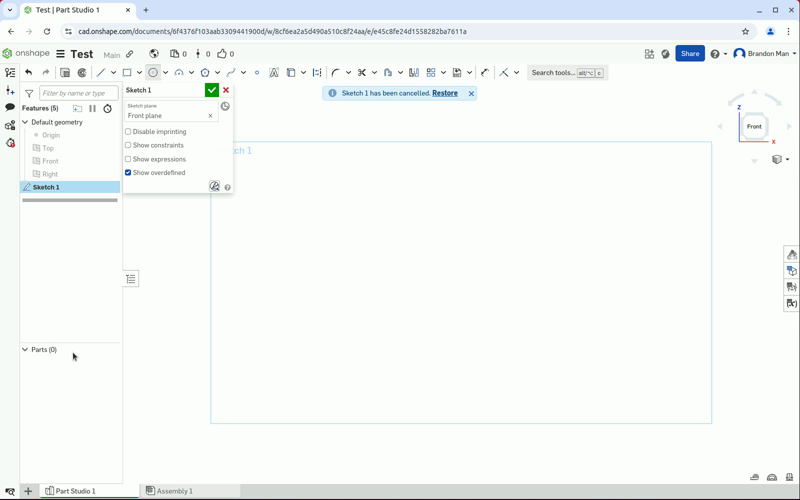
mouse_move(461, 282)
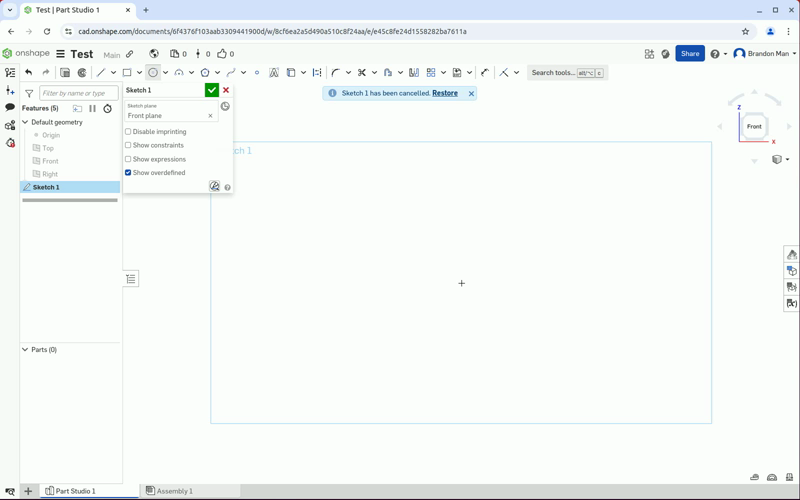
click(461, 282)
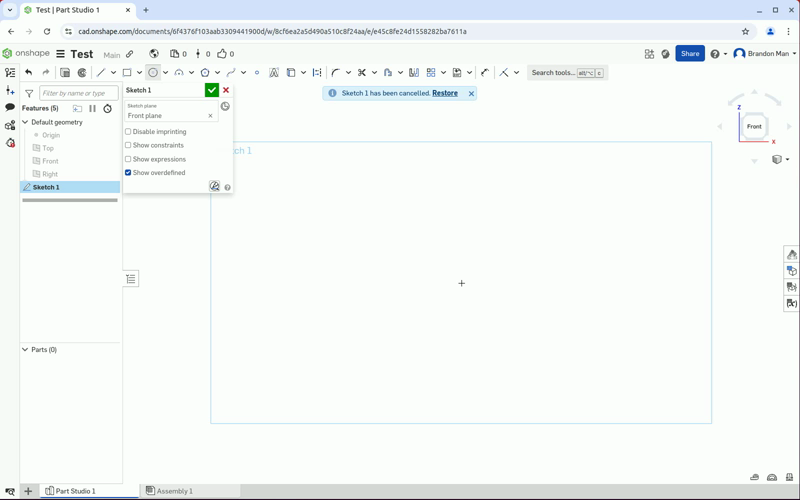
key_up(shift)
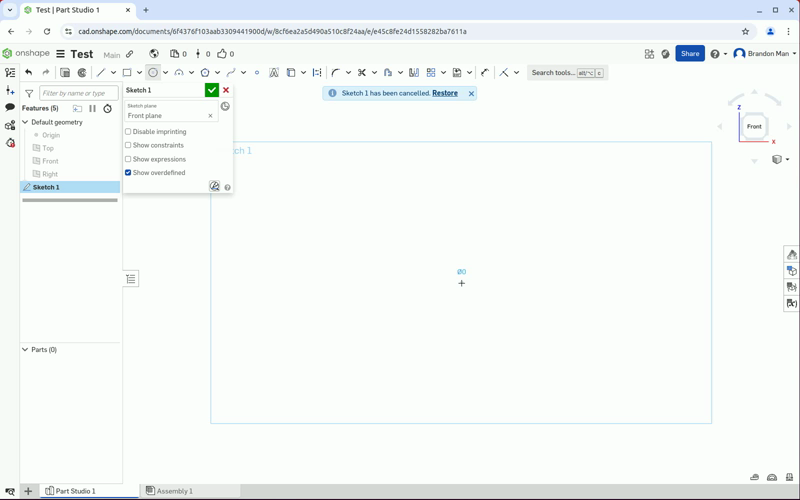
mouse_move(468, 282)
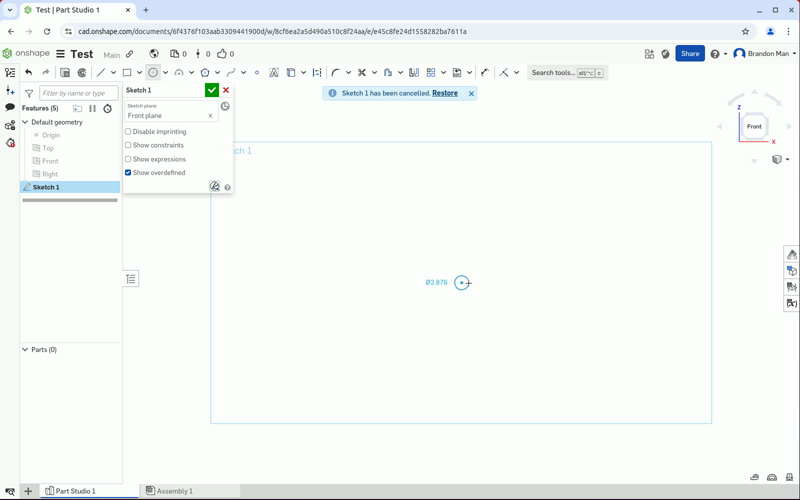
click(468, 282)
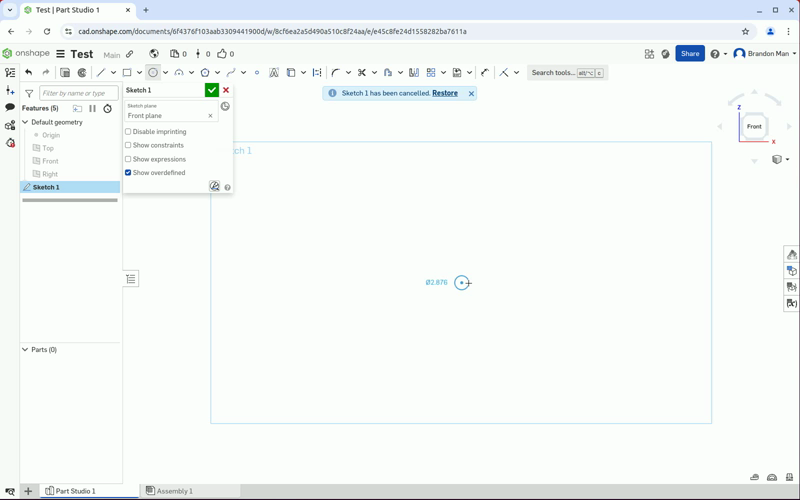
key(esc)
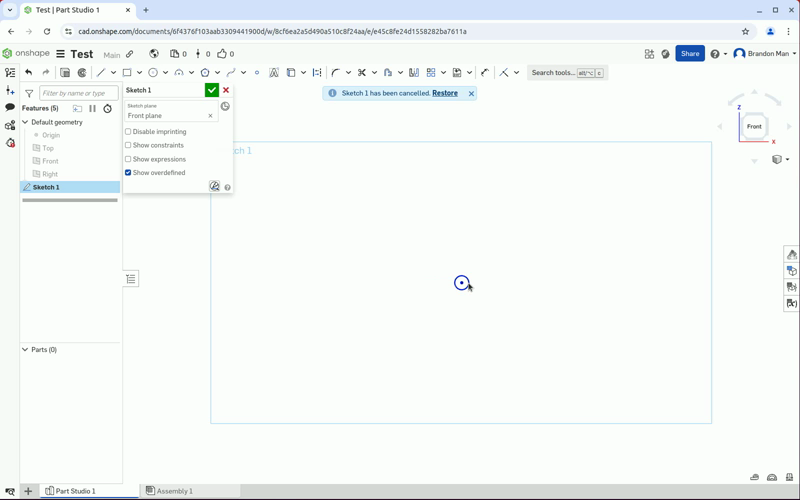
key(c)
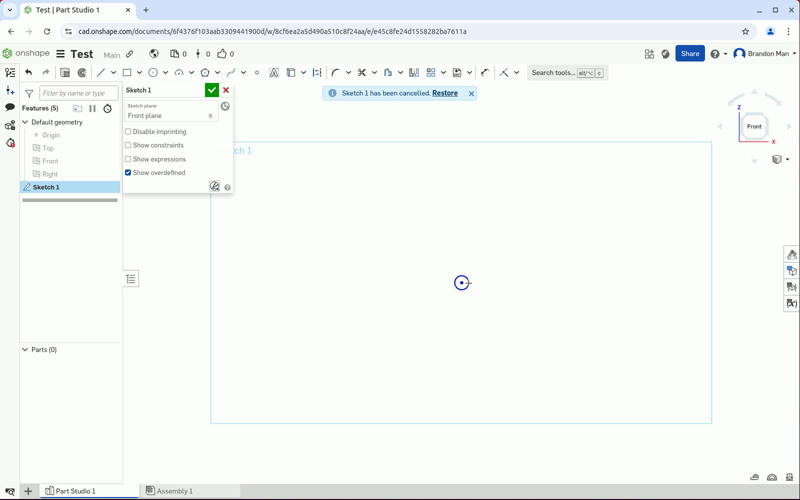
key_down(shift)
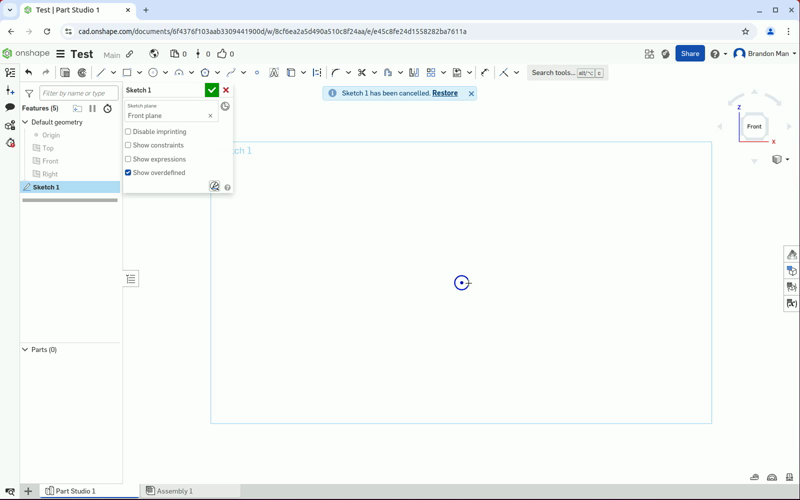
mouse_move(461, 282)
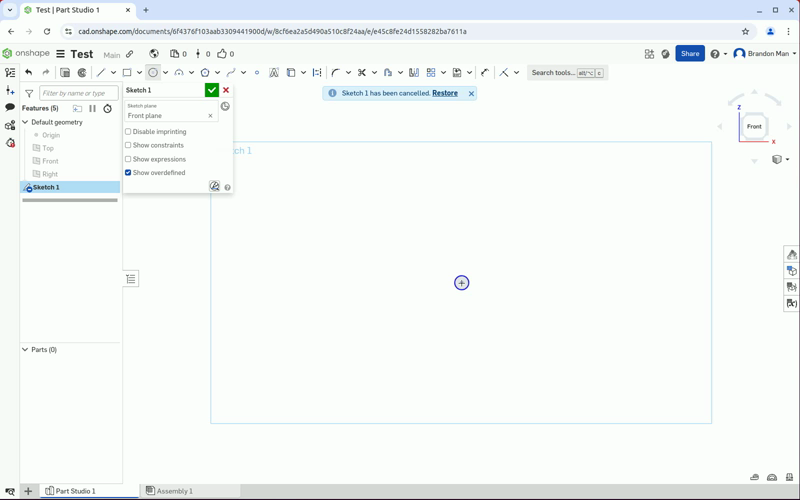
click(461, 282)
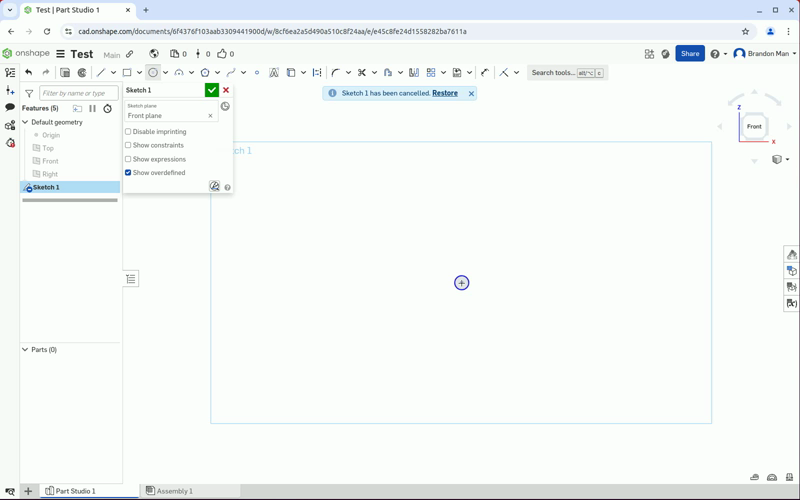
key_up(shift)
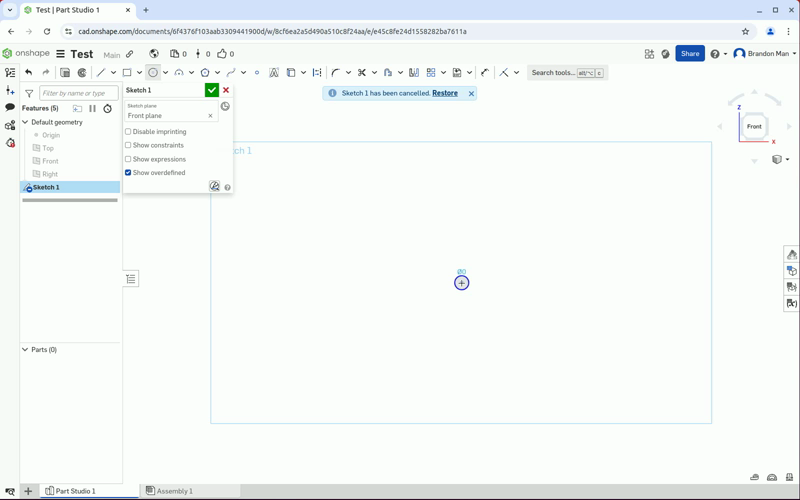
mouse_move(467, 282)
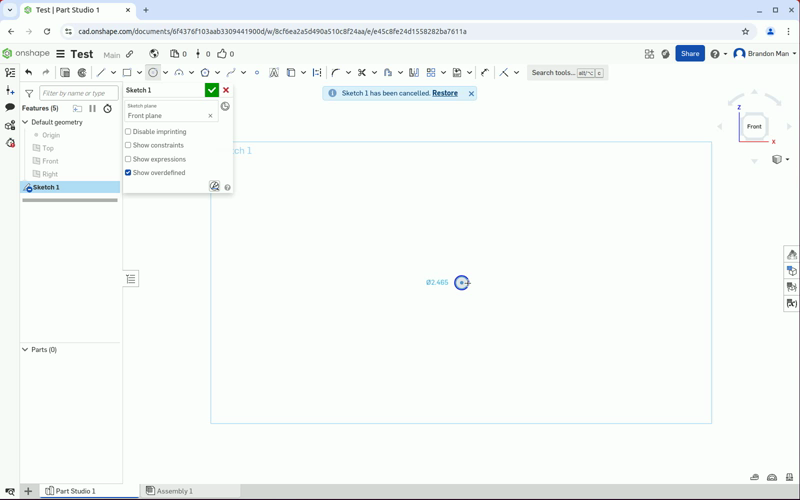
scroll(6)
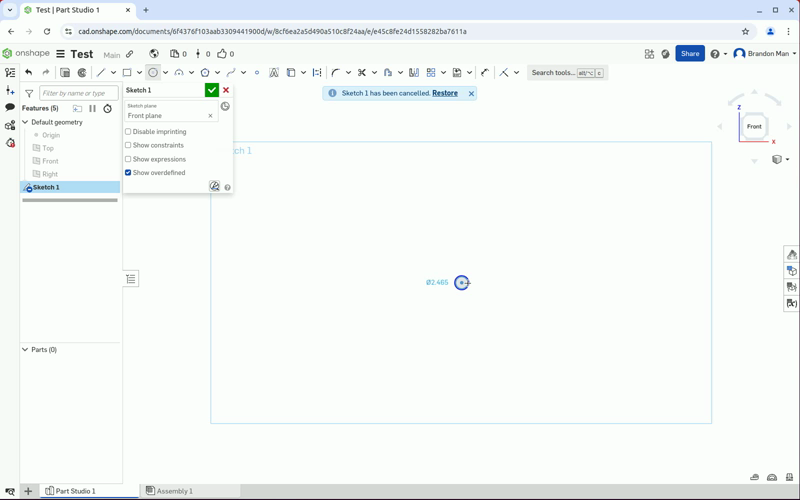
scroll(6)
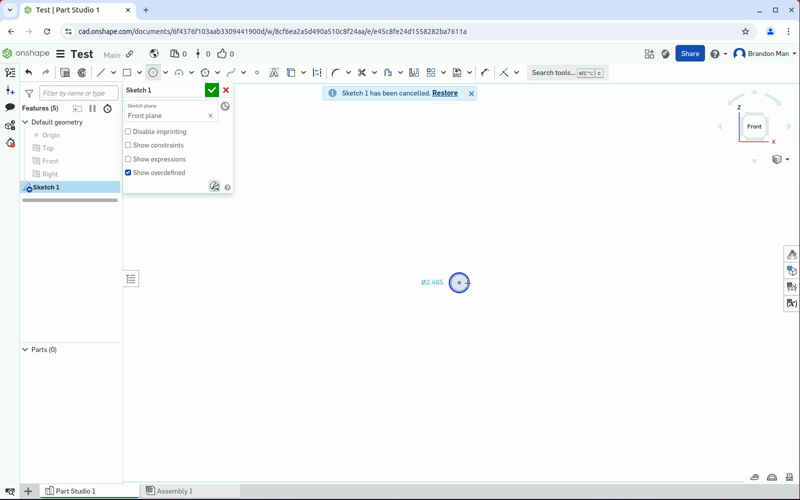
scroll(6)
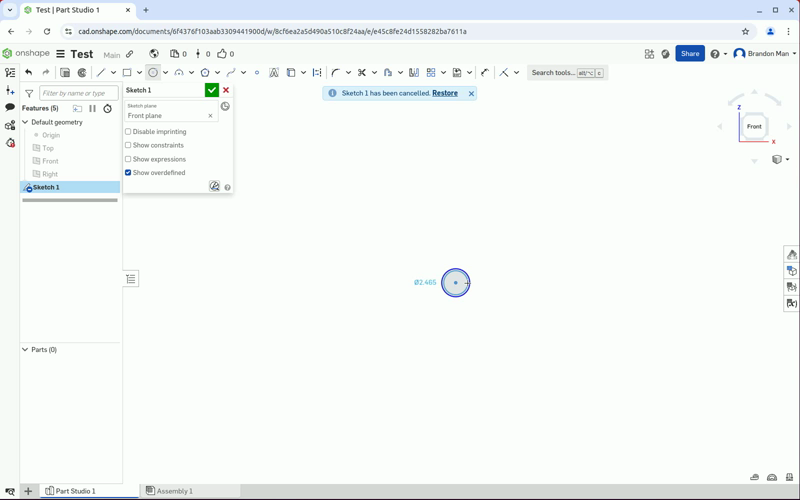
scroll(6)
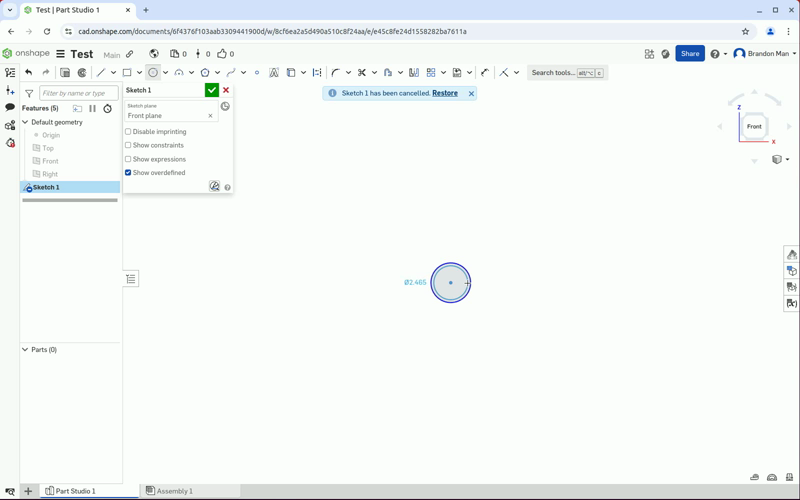
scroll(6)
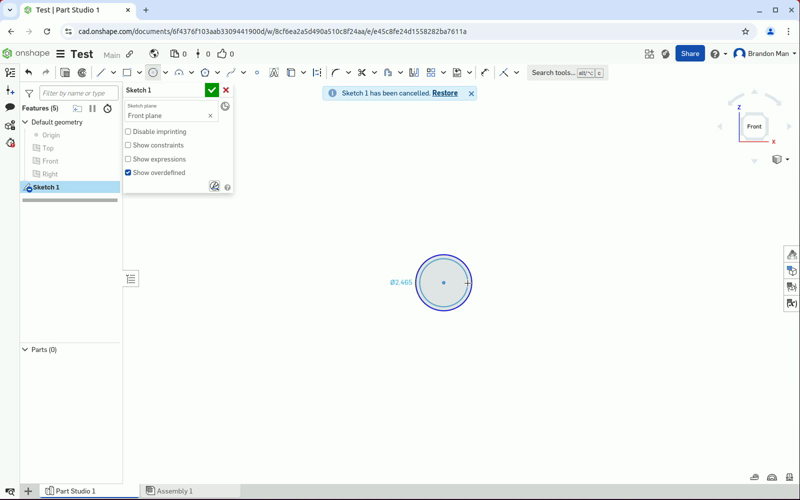
scroll(6)
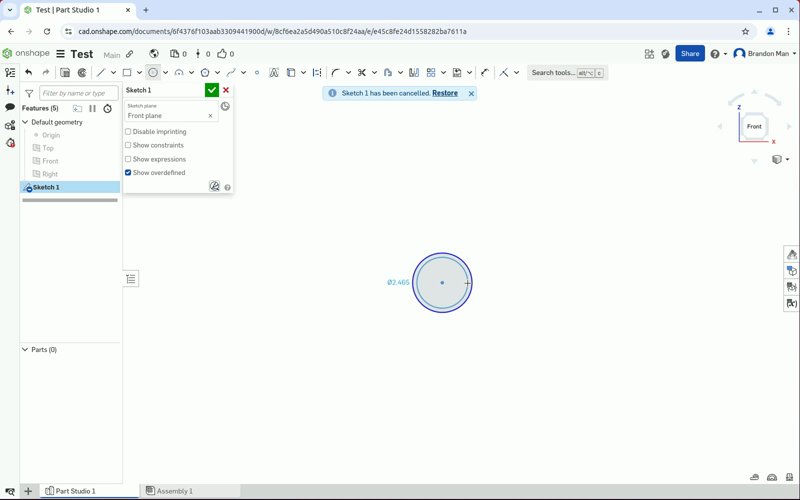
scroll(6)
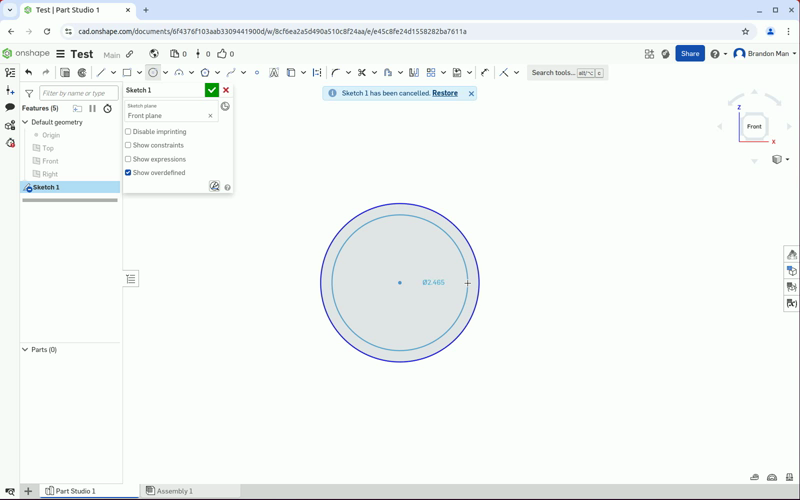
click(467, 282)
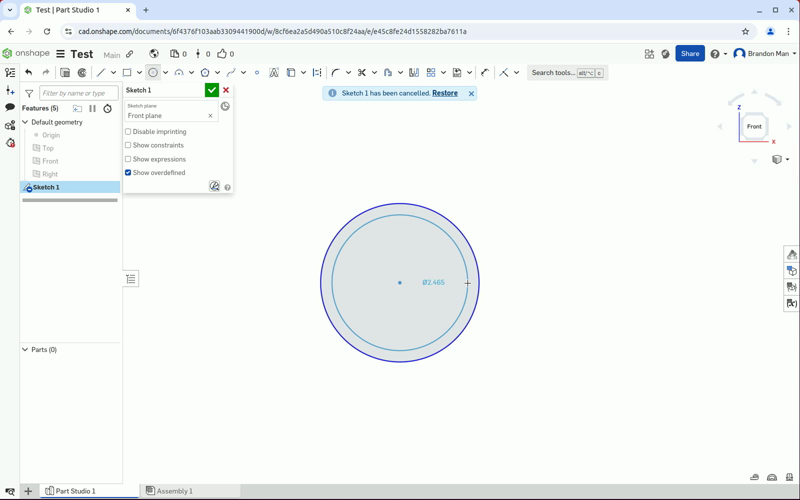
scroll(-6)
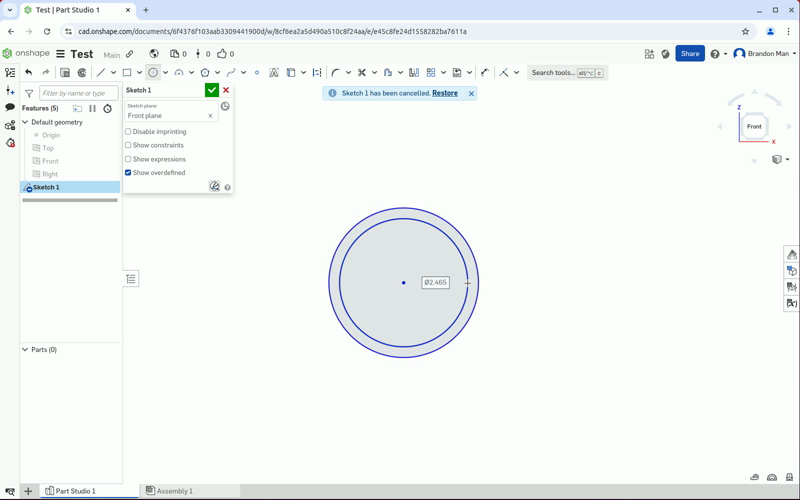
scroll(-6)
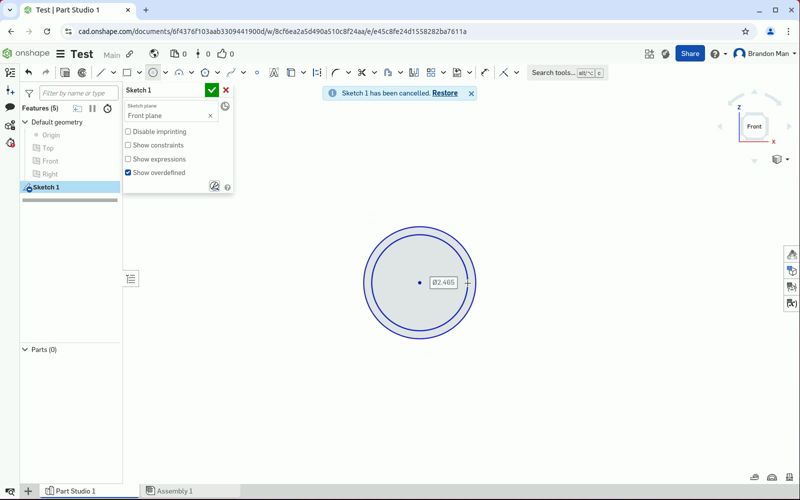
scroll(-6)
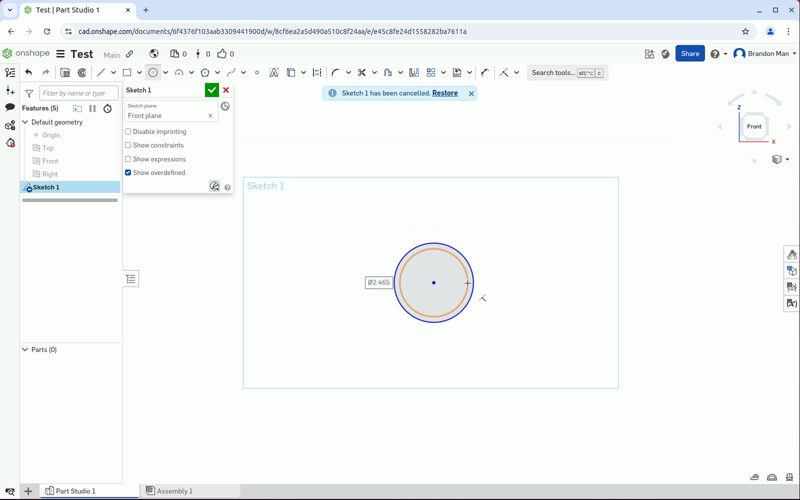
scroll(-6)
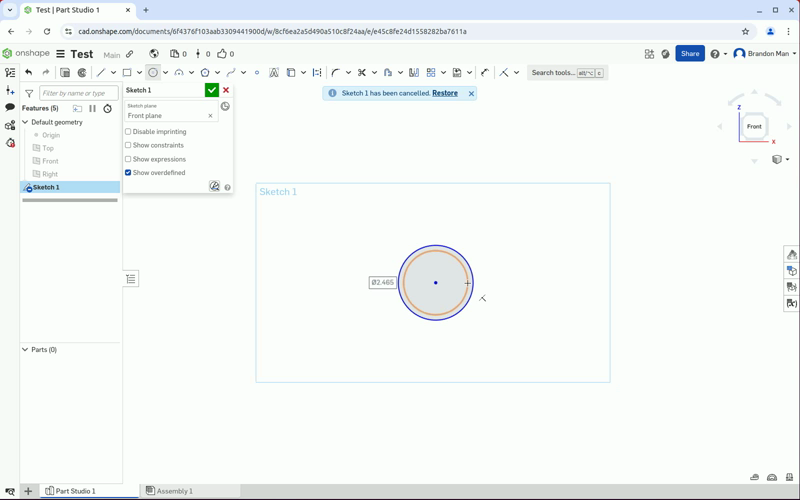
scroll(-6)
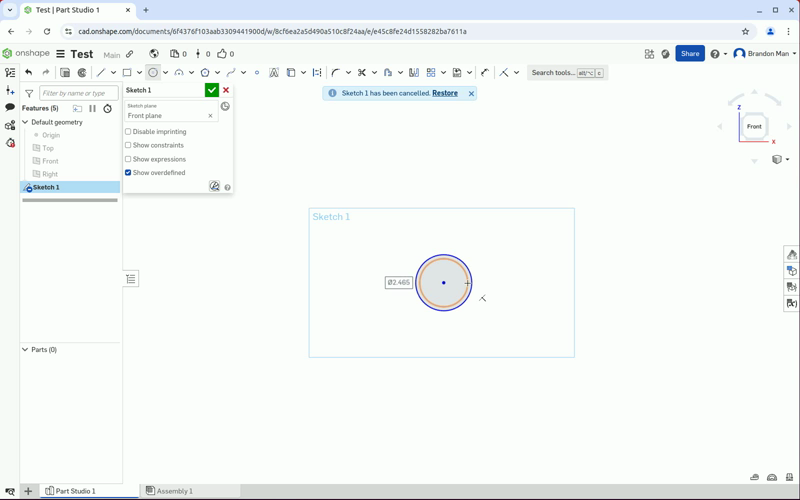
scroll(-6)
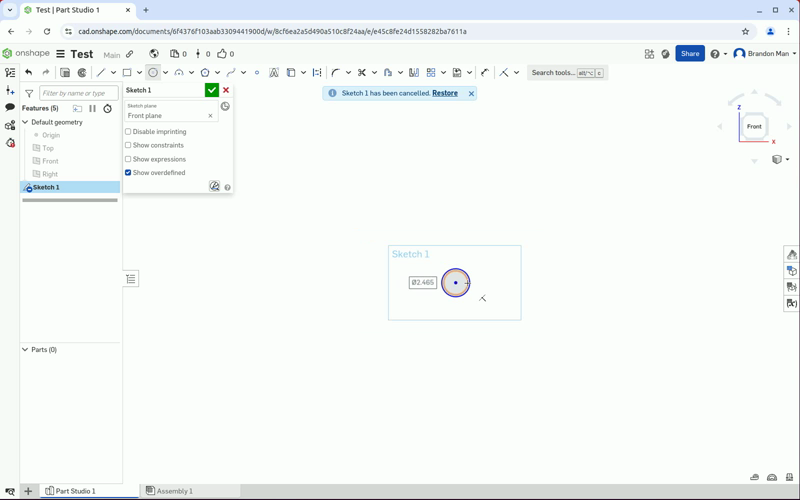
scroll(-6)
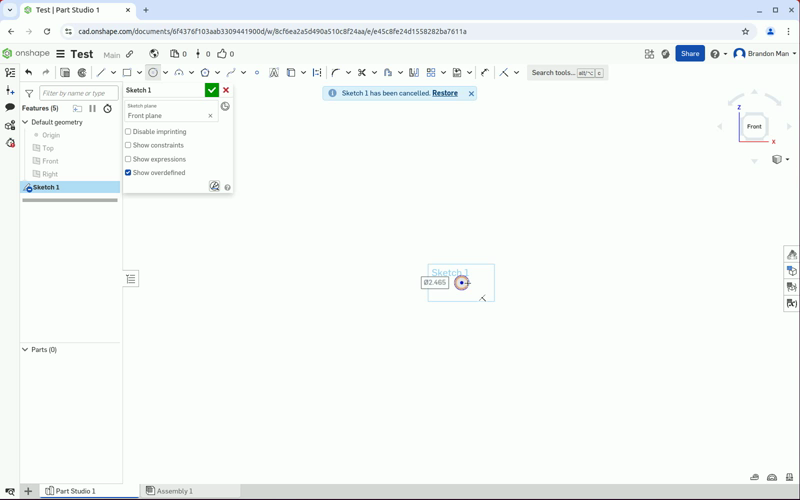
key(esc)
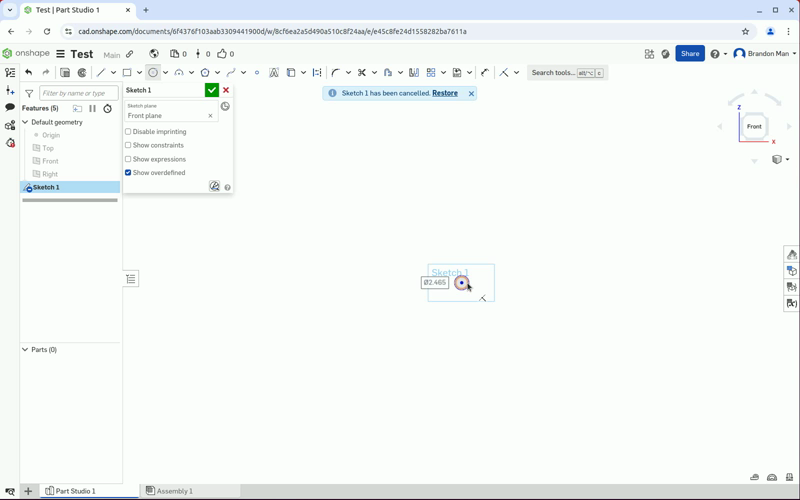
mouse_move(456, 280)
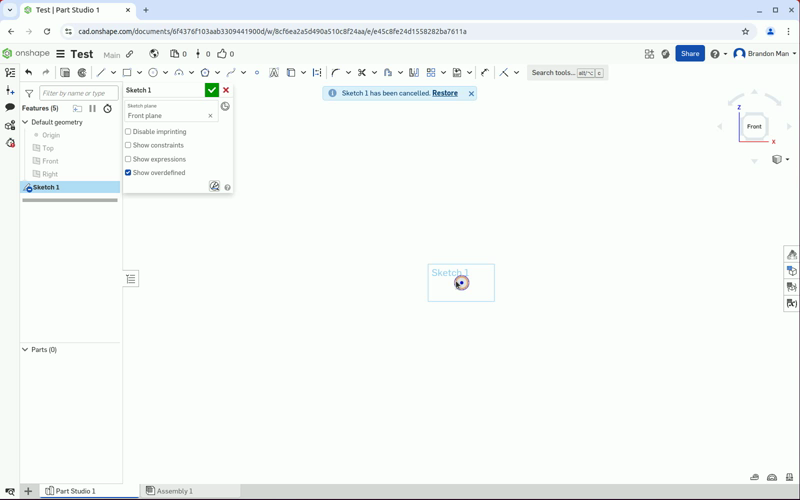
scroll(6)
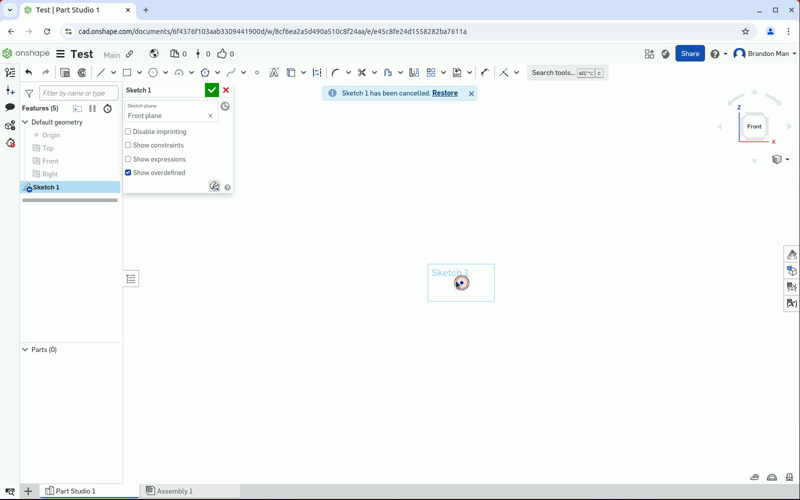
scroll(6)
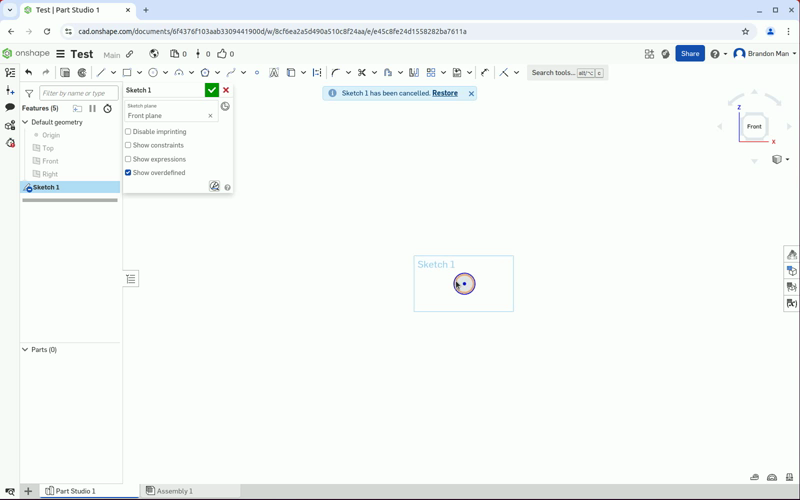
scroll(6)
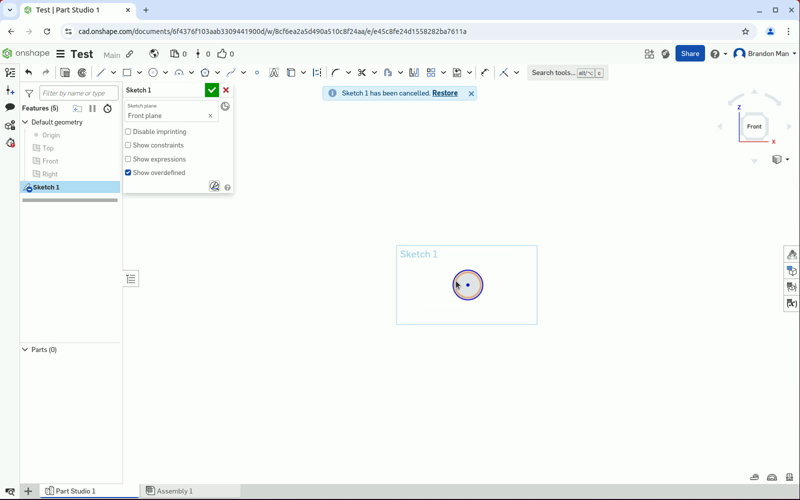
scroll(6)
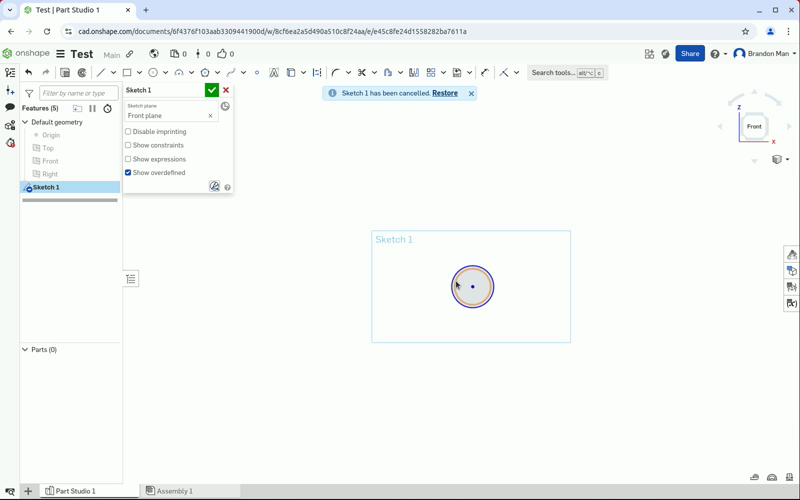
scroll(6)
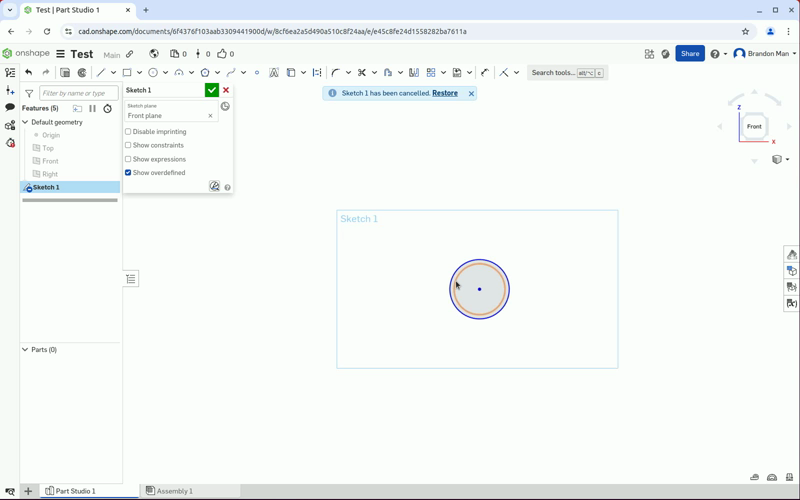
scroll(6)
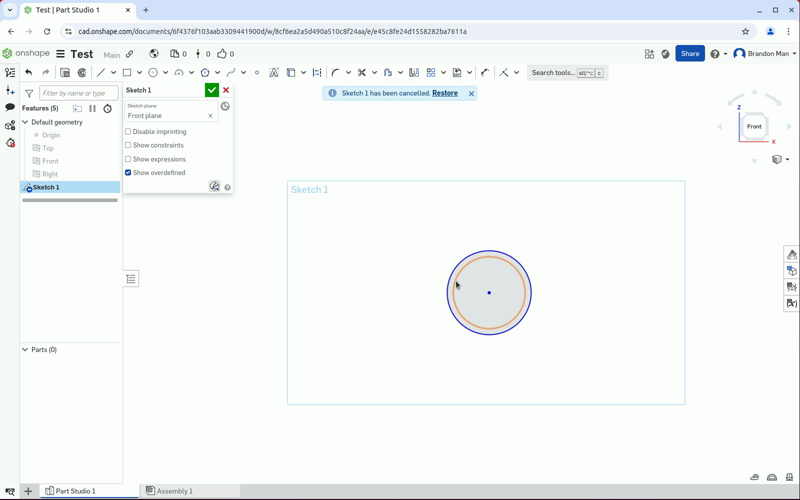
scroll(6)
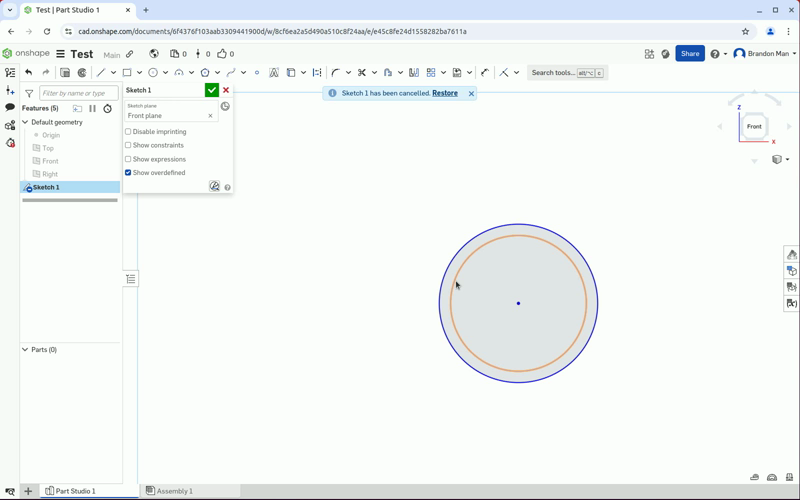
click(456, 280)
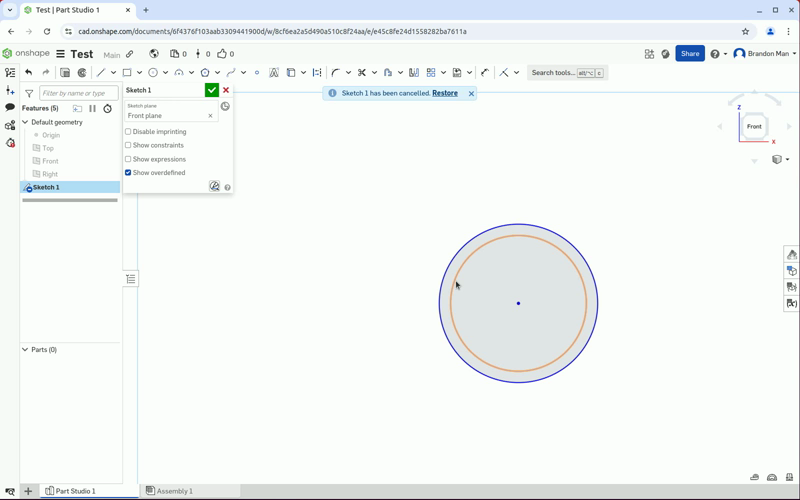
scroll(-6)
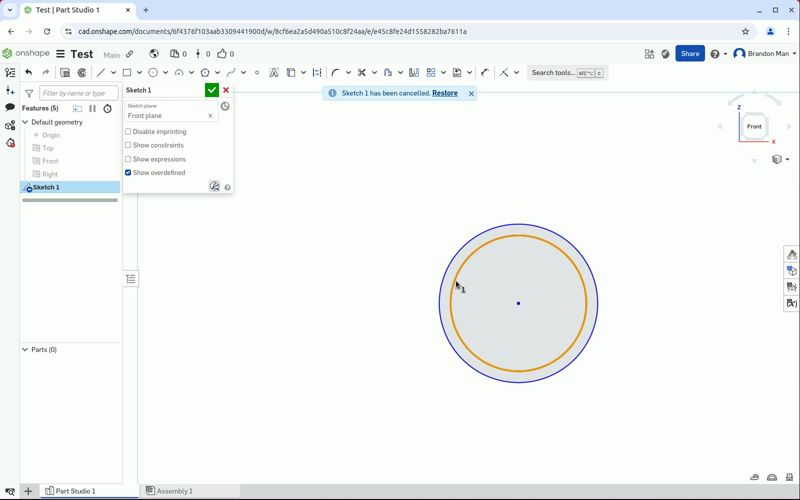
scroll(-6)
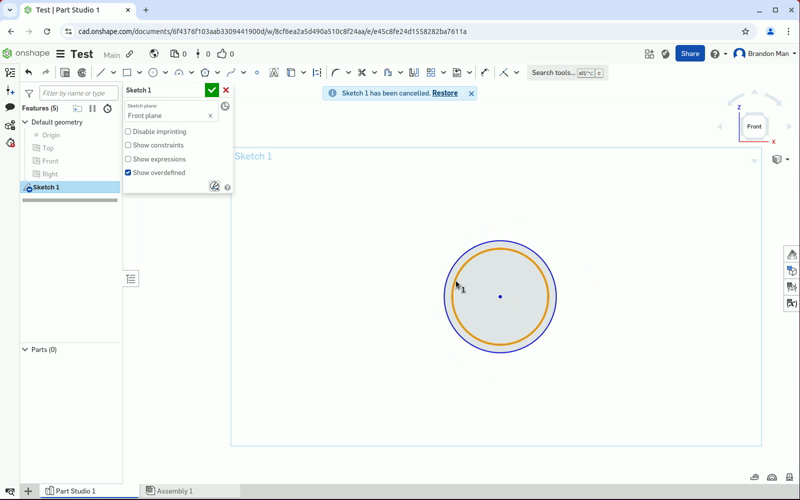
scroll(-6)
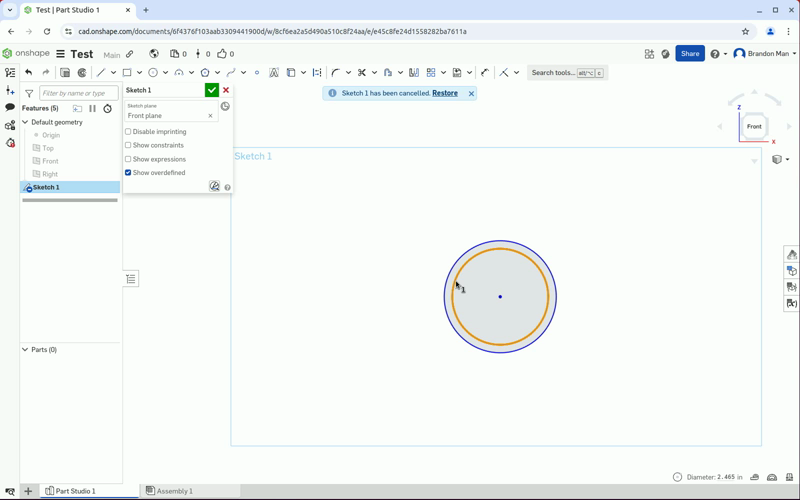
scroll(-6)
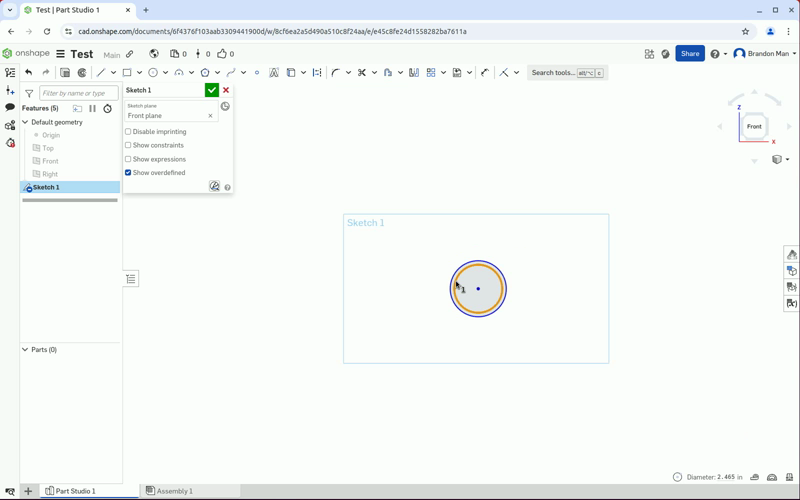
scroll(-6)
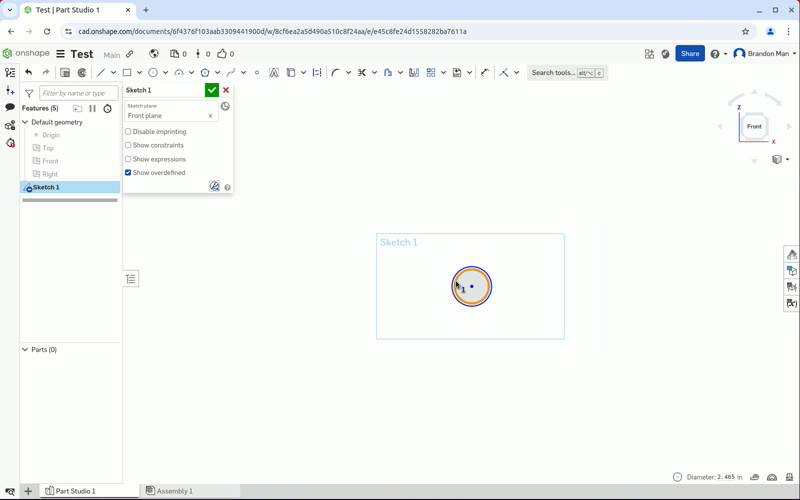
scroll(-6)
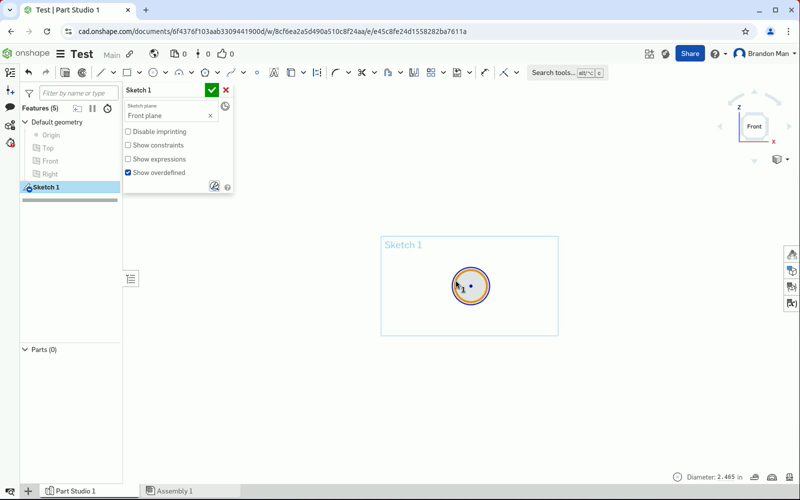
scroll(-6)
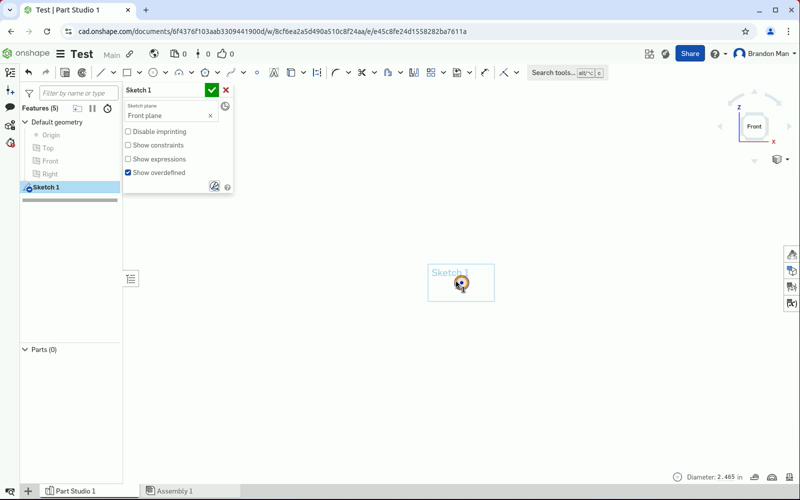
mouse_move(73, 352)
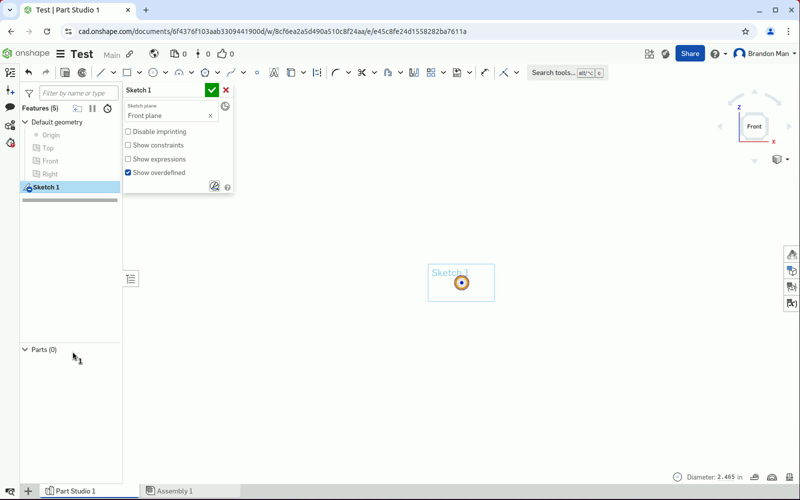
key(shift+y)
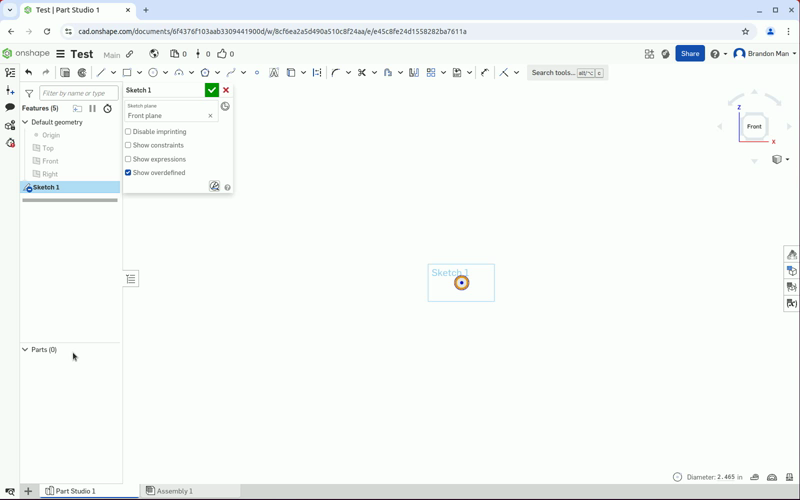
key(shift+e)
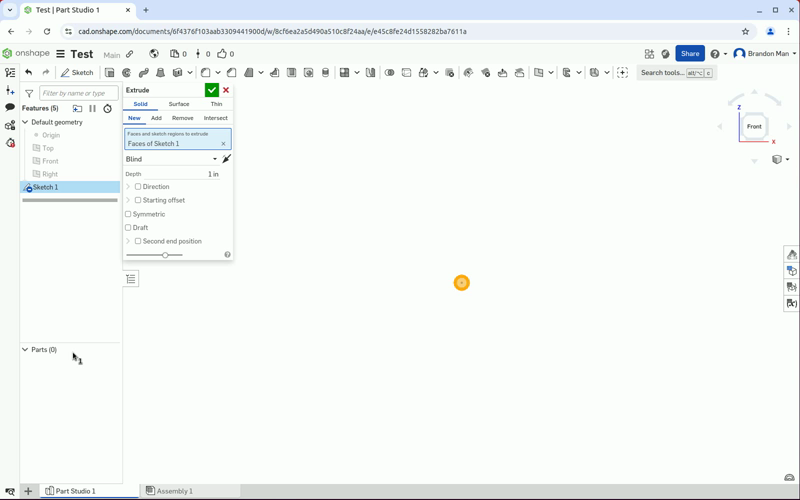
mouse_move(143, 106)
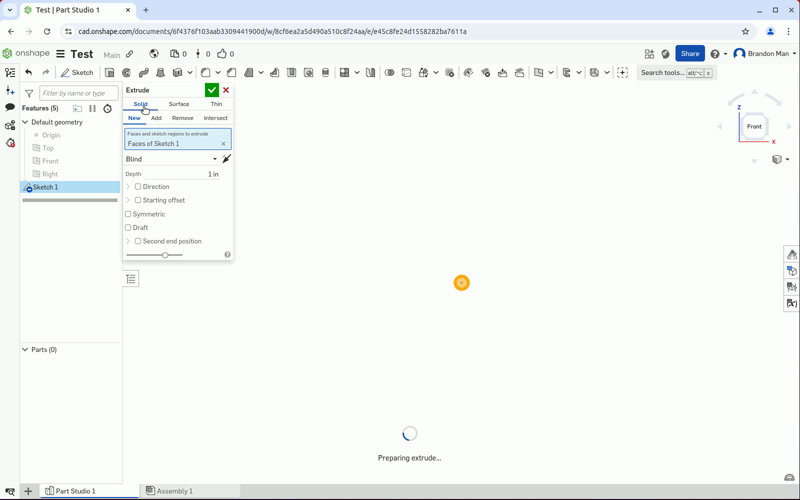
click(143, 106)
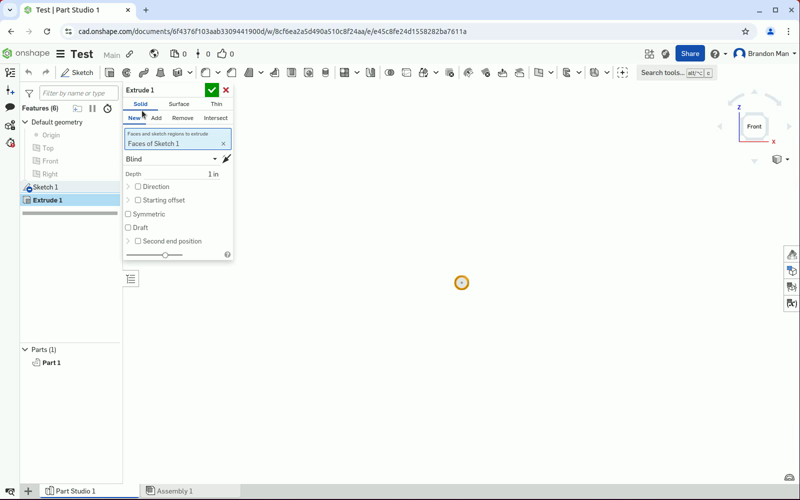
mouse_move(137, 120)
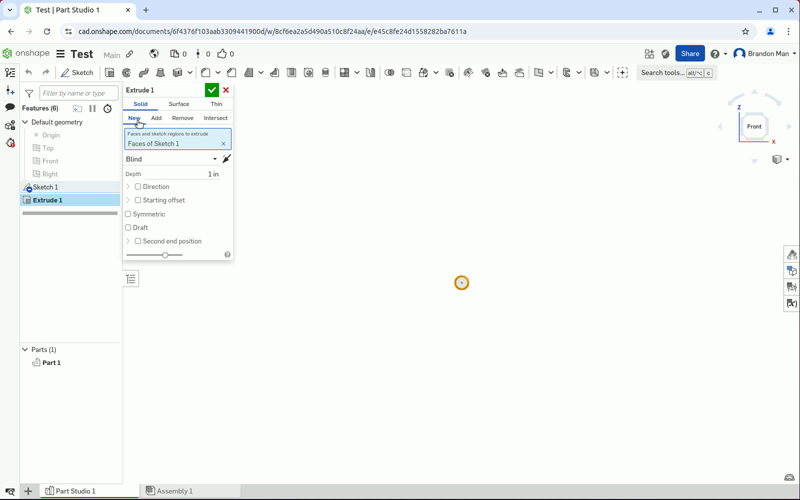
click(137, 120)
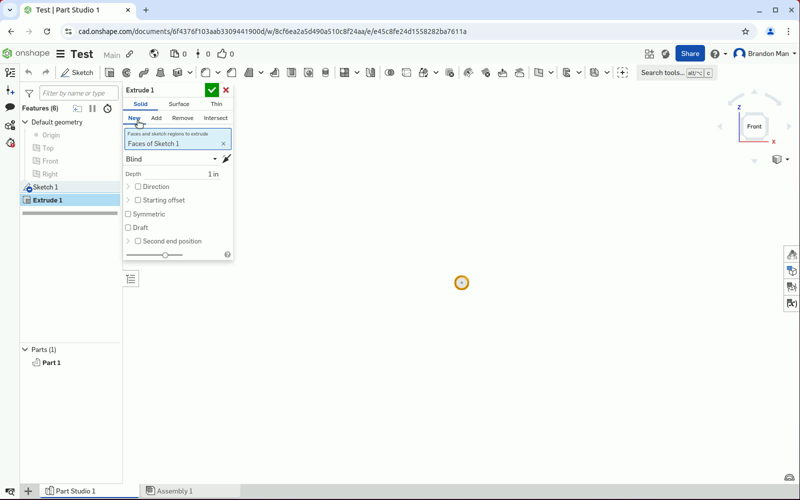
key(tab, 4)
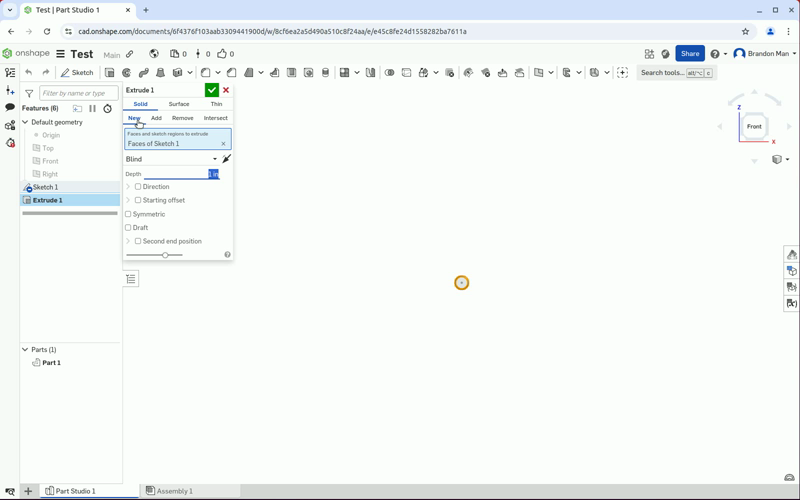
text(12.036)
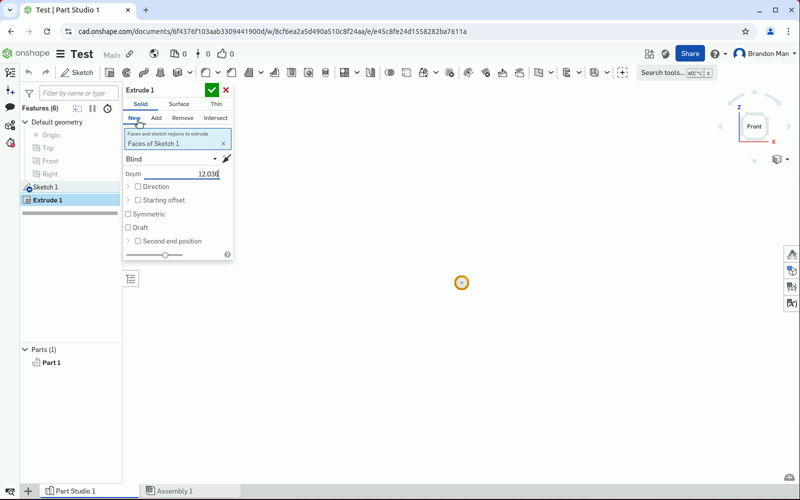
key(enter)
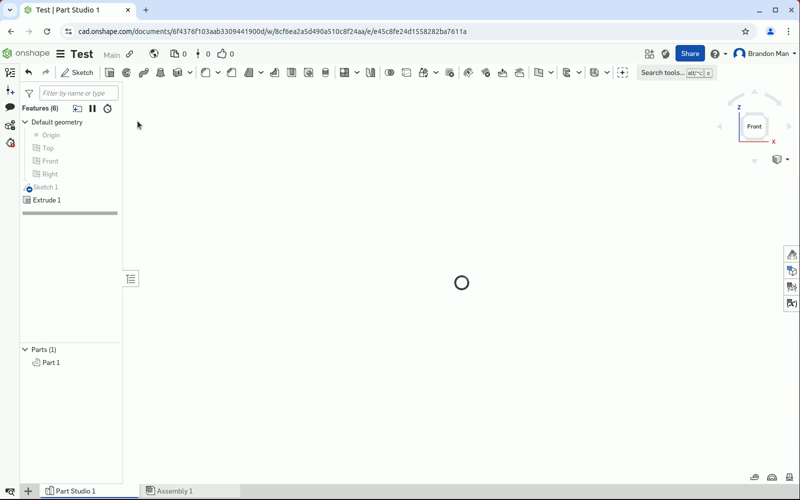
key(shift+h)
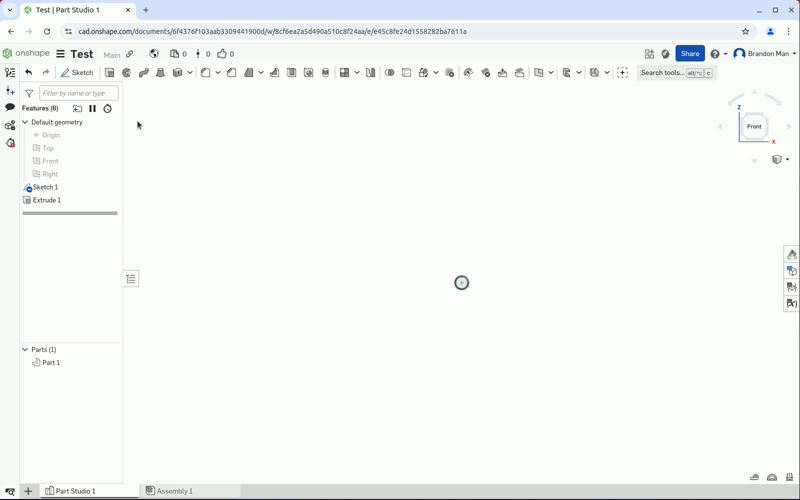
key(shift+h)
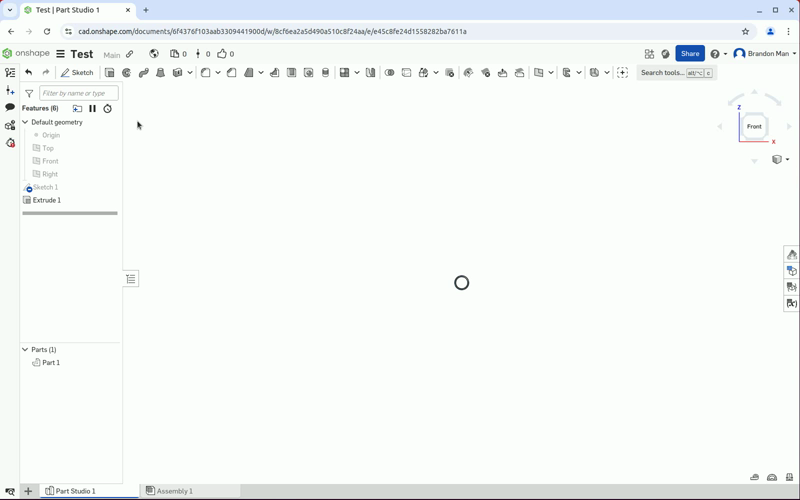
mouse_move(73, 189)
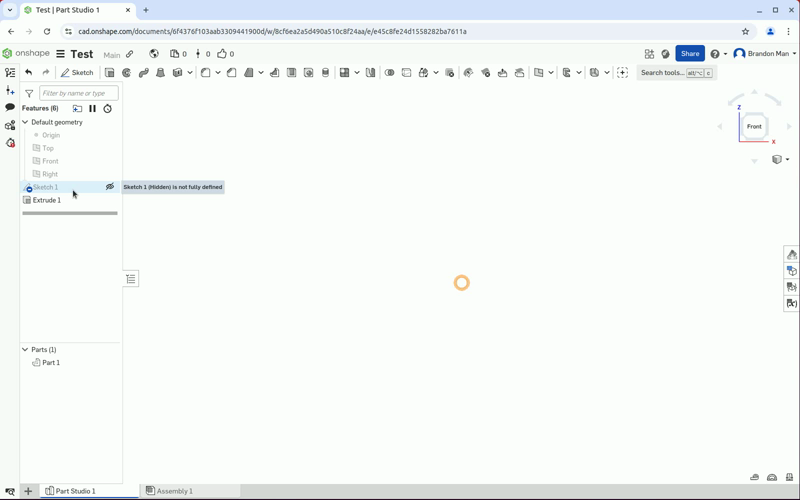
click(73, 189)
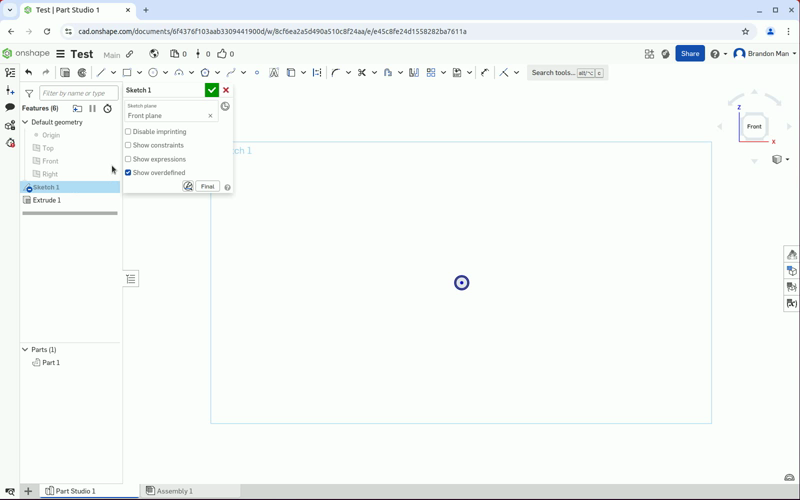
mouse_move(229, 92)
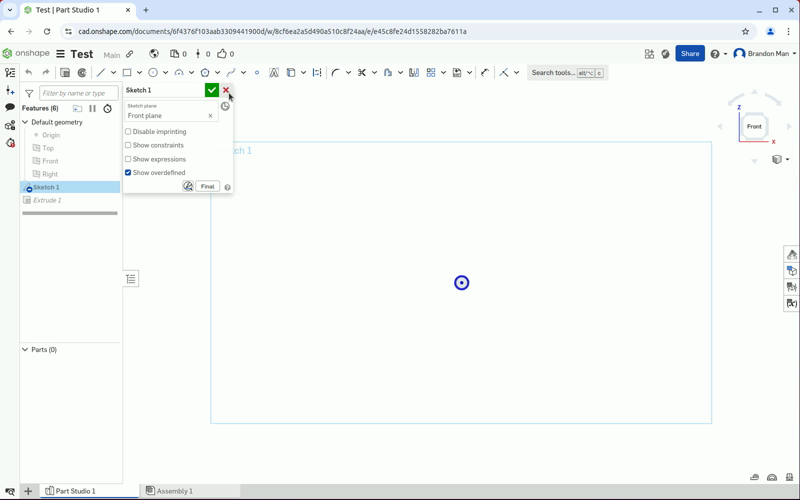
click(229, 92)
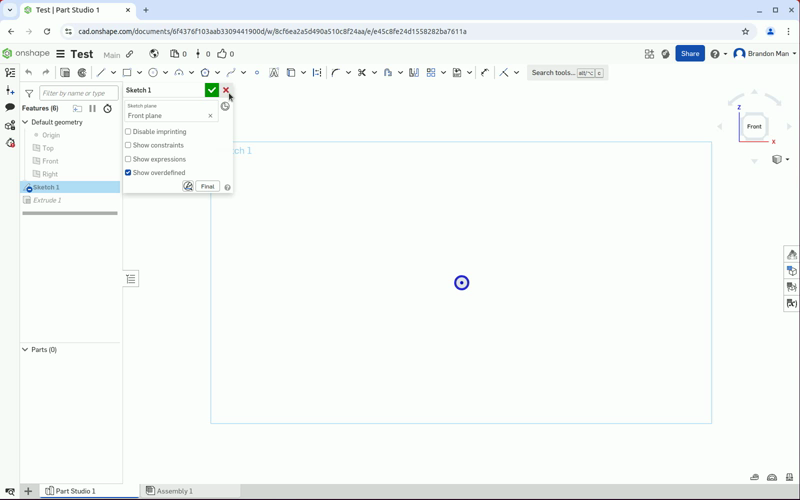
key(shift+s)
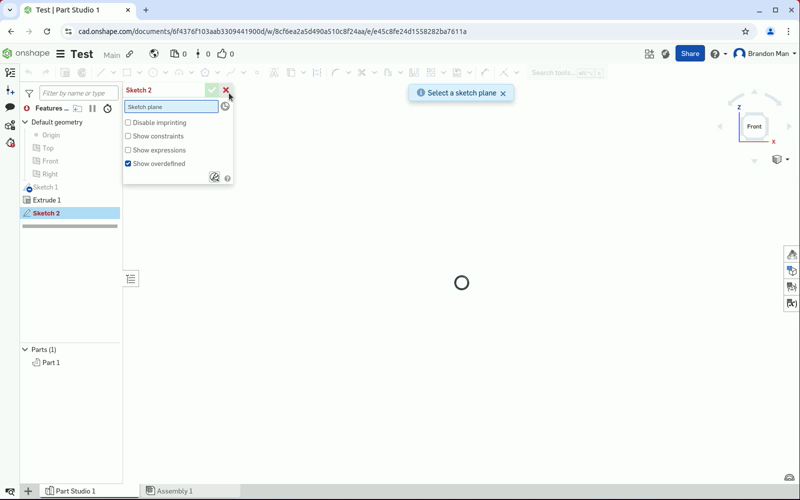
mouse_move(73, 163)
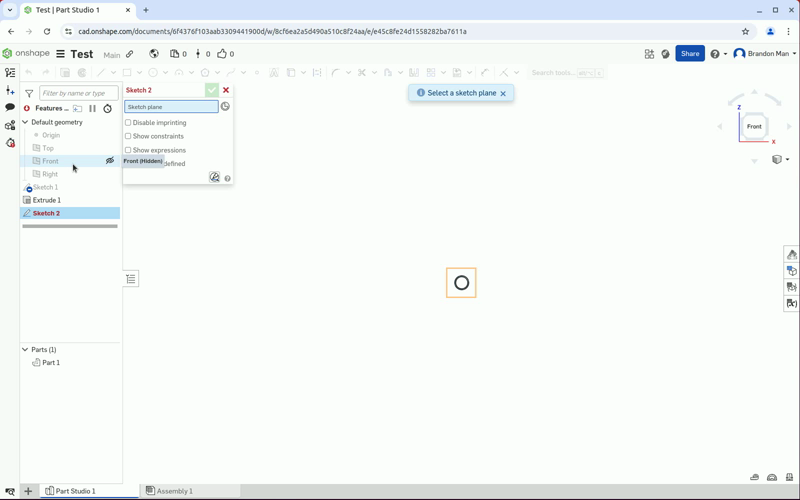
click(73, 163)
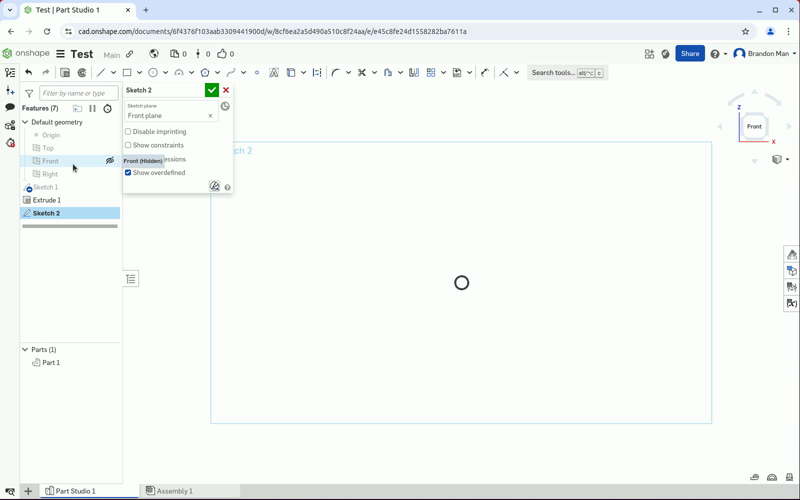
mouse_move(73, 352)
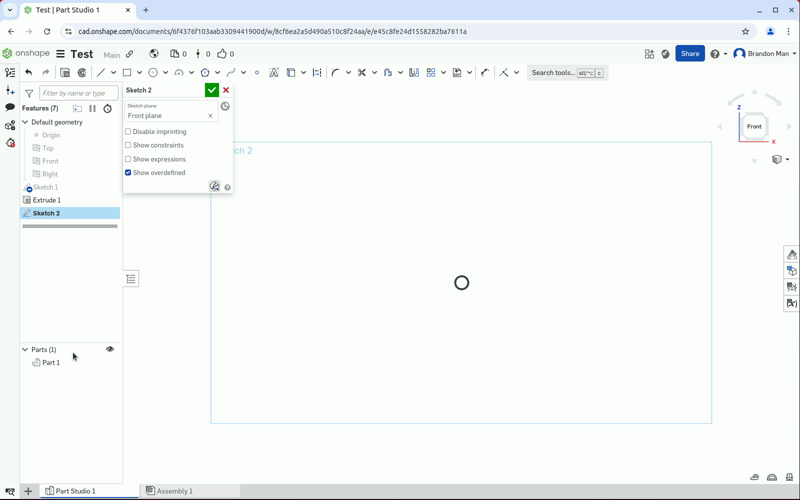
key(y)
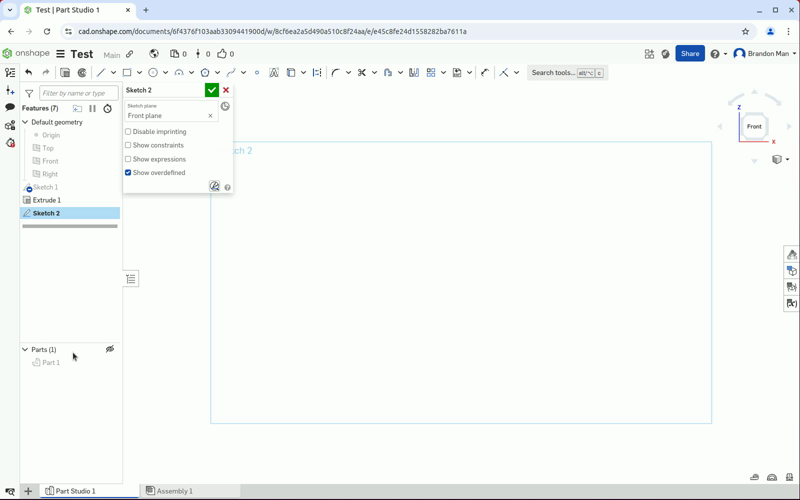
key(c)
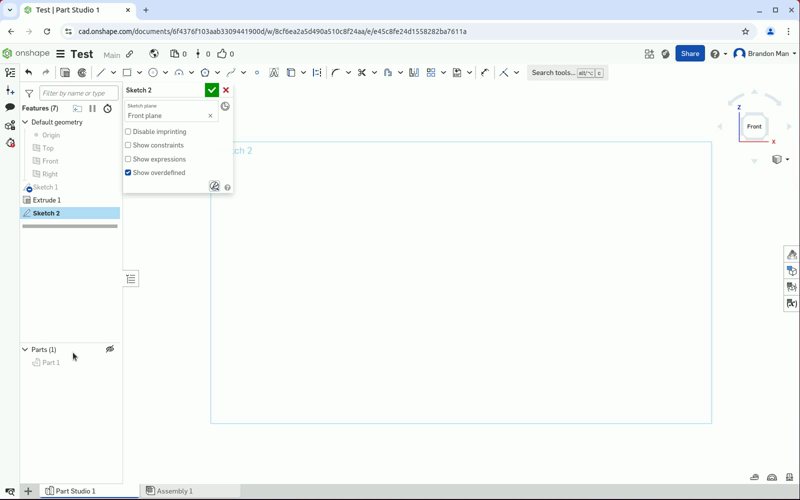
key_down(shift)
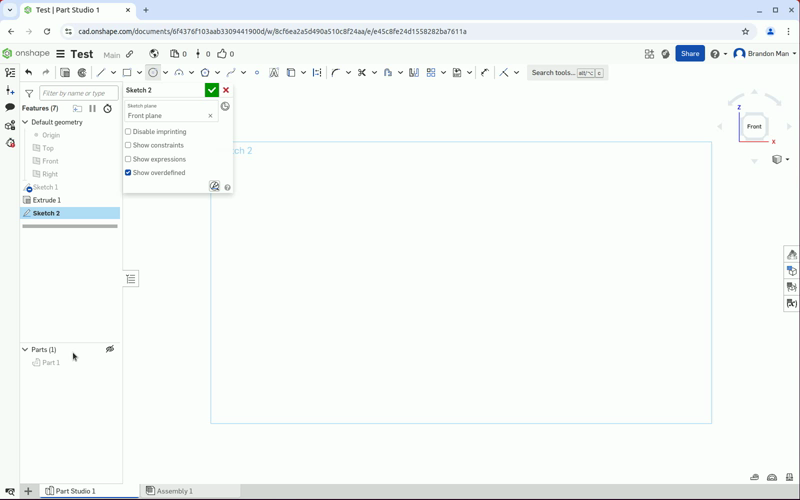
mouse_move(460, 282)
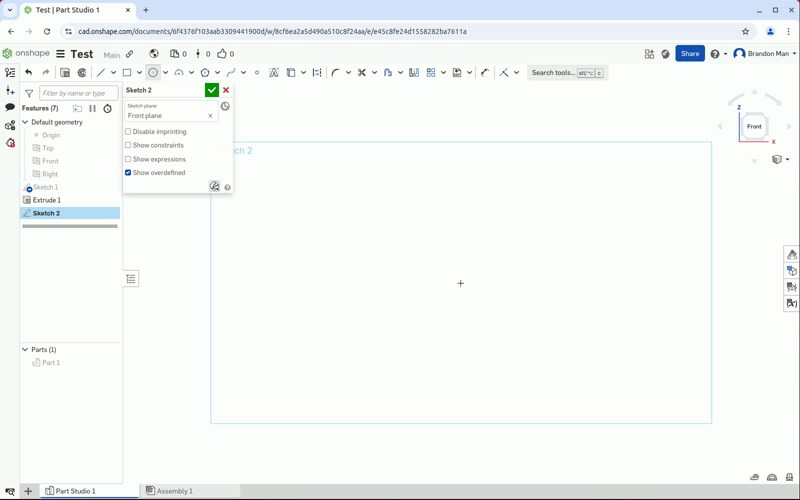
click(460, 282)
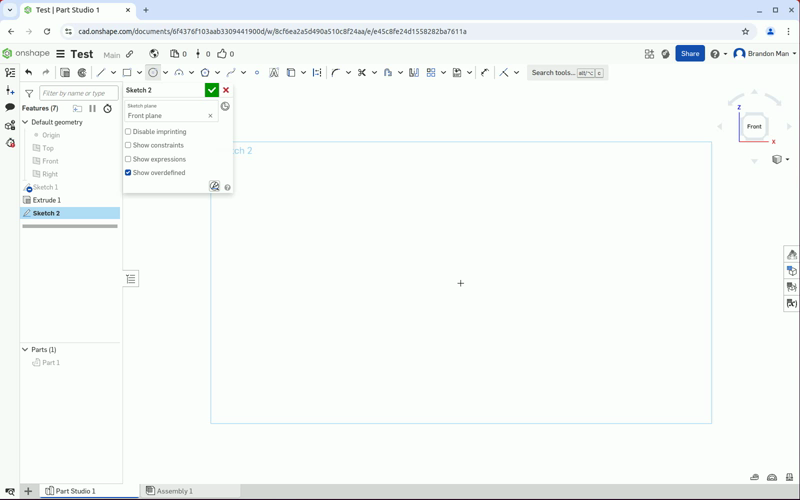
key_up(shift)
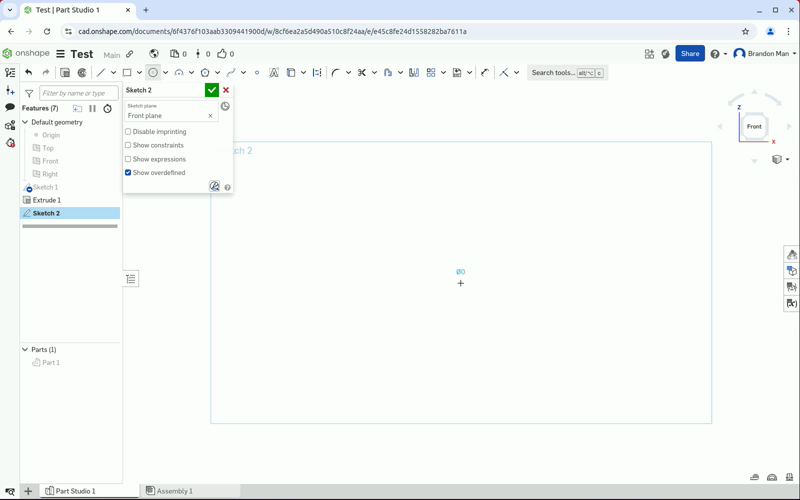
mouse_move(466, 282)
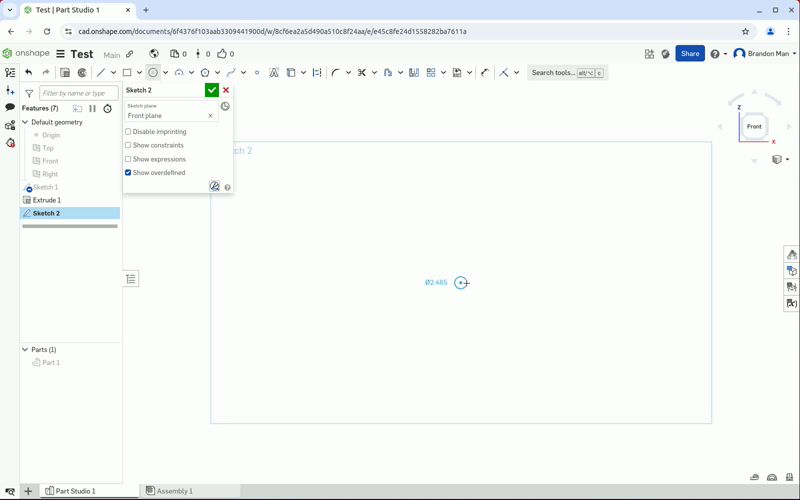
click(466, 282)
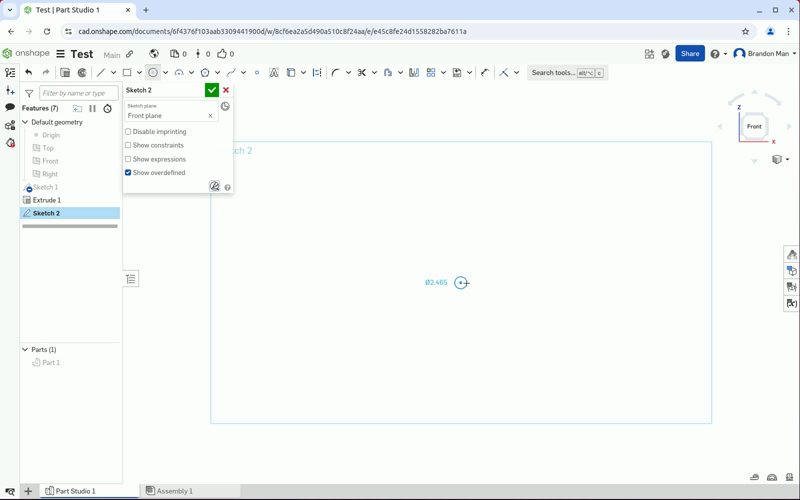
key(esc)
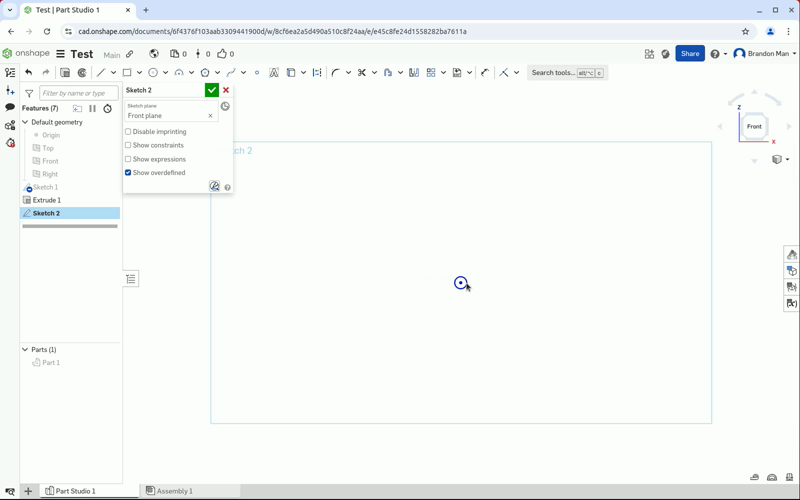
key(c)
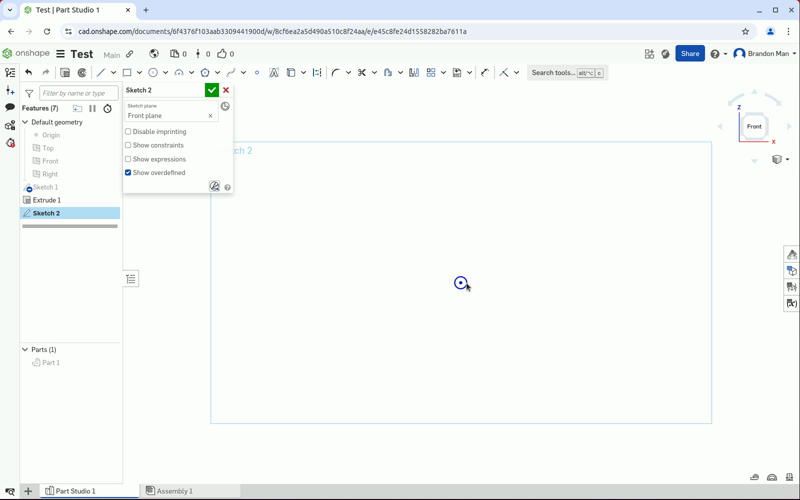
key_down(shift)
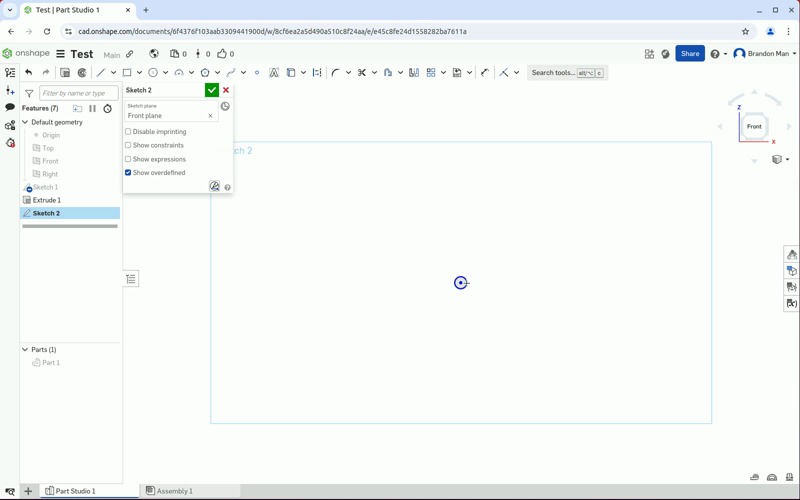
mouse_move(460, 282)
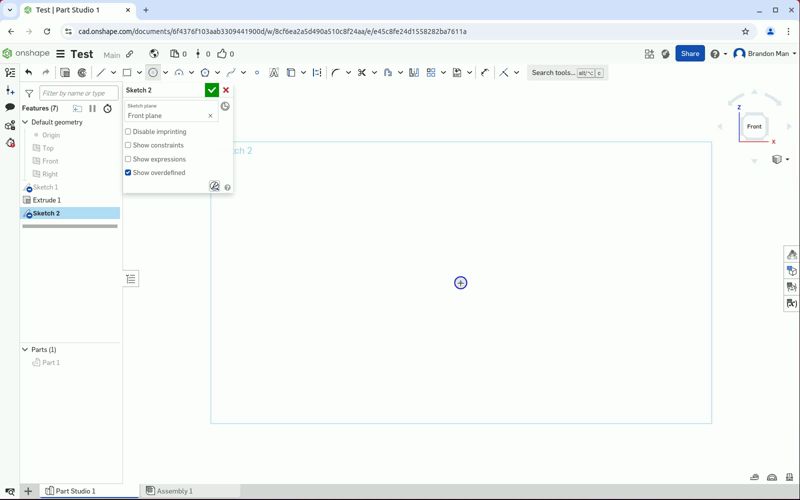
click(460, 282)
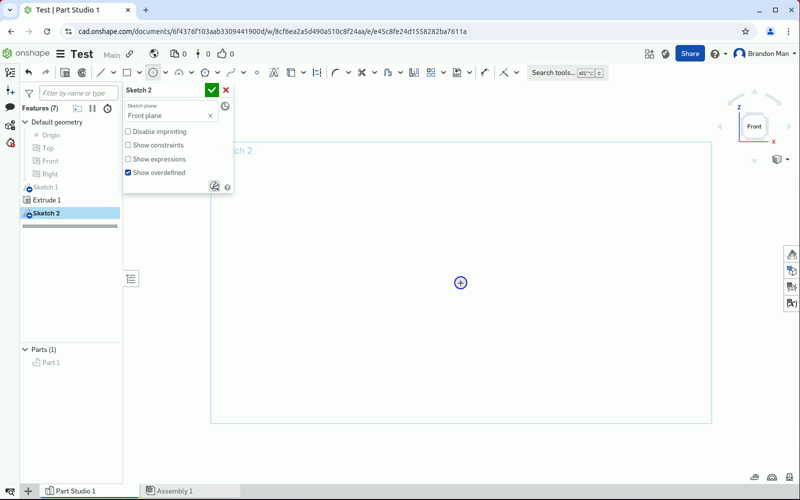
key_up(shift)
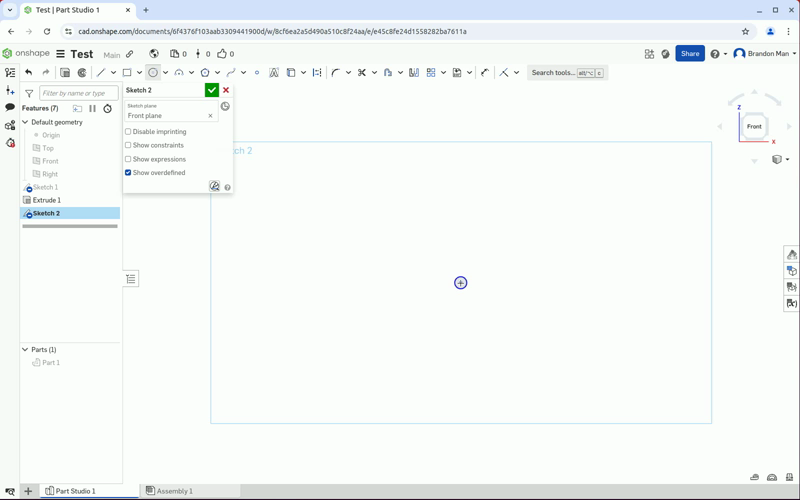
mouse_move(465, 282)
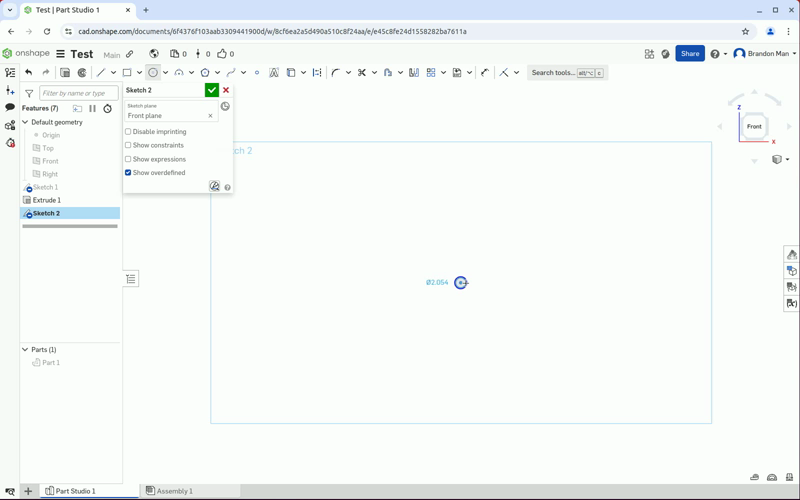
scroll(6)
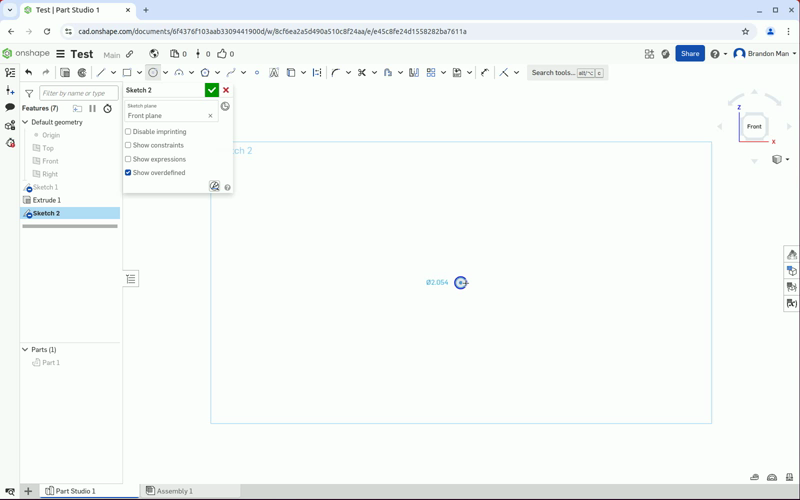
scroll(6)
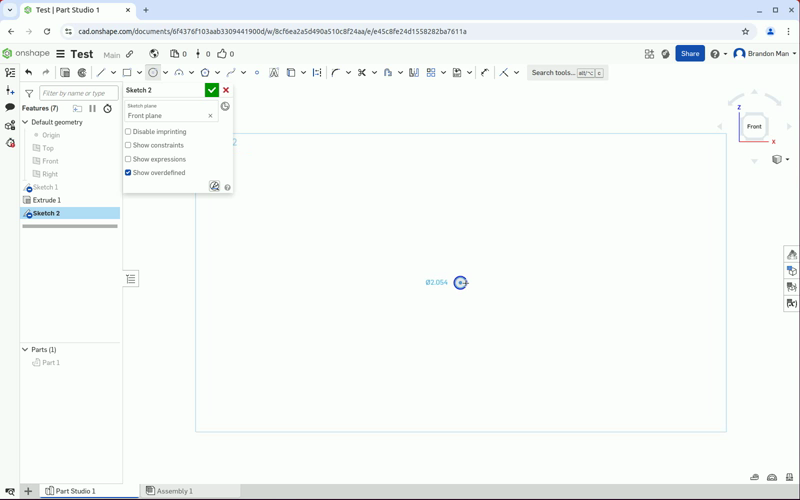
scroll(6)
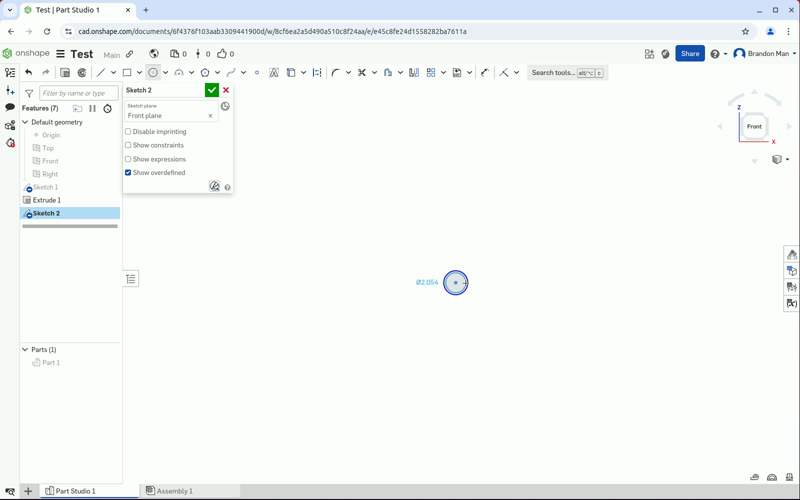
scroll(6)
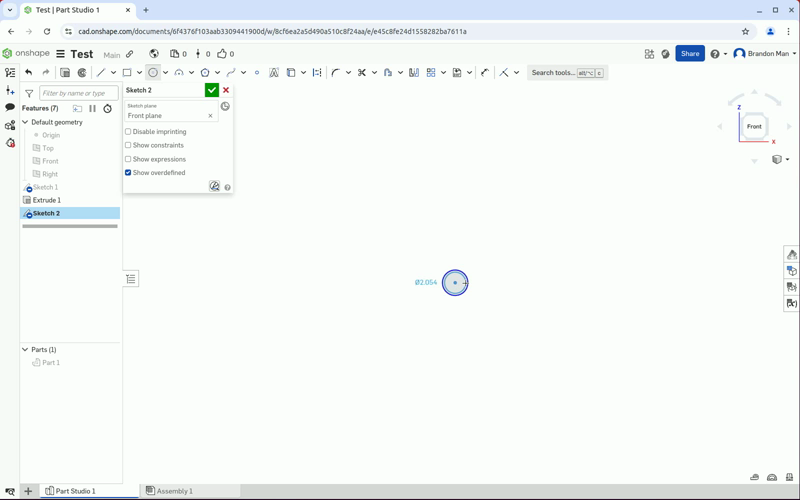
scroll(6)
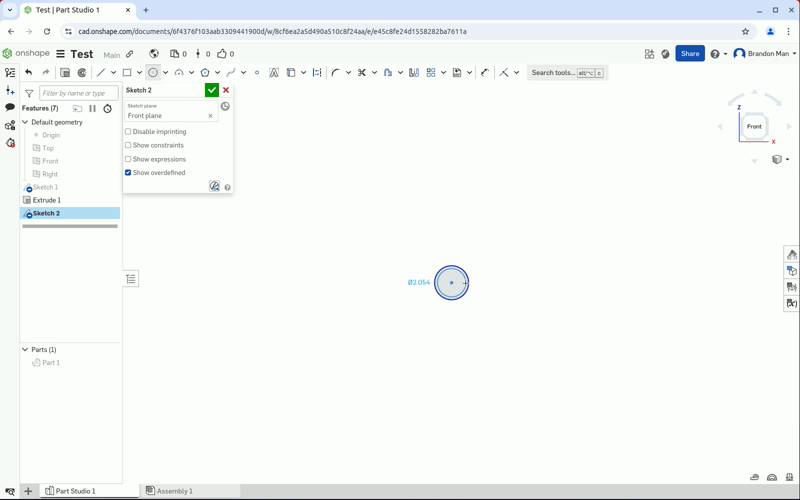
scroll(6)
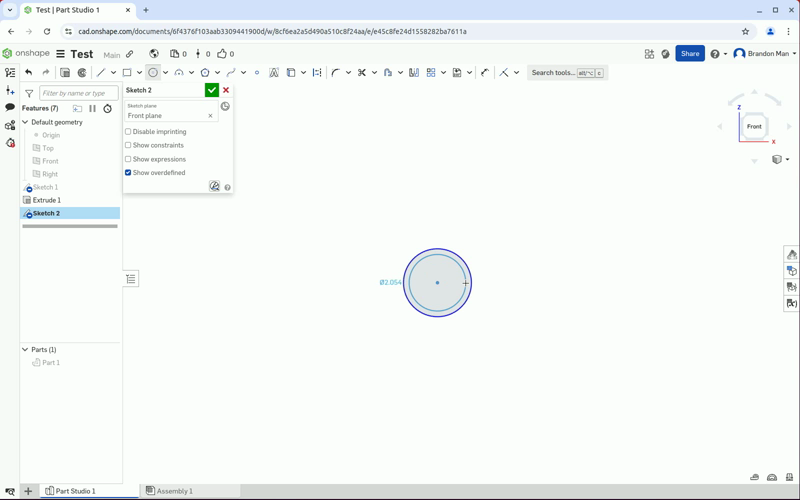
scroll(6)
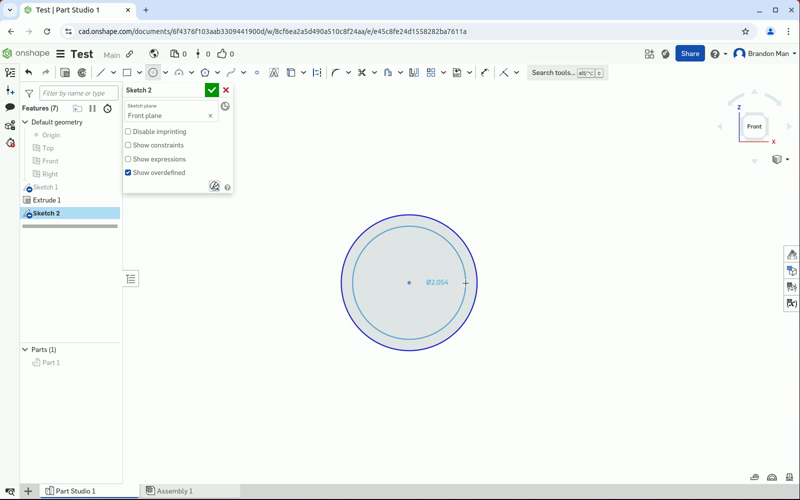
click(465, 282)
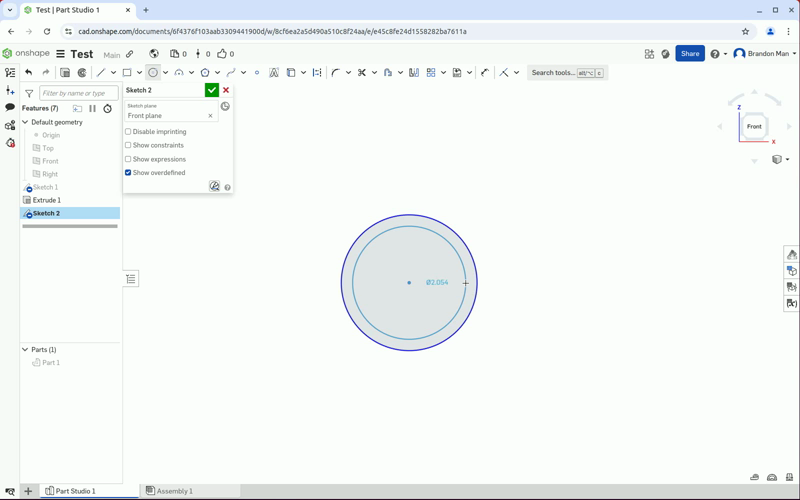
scroll(-6)
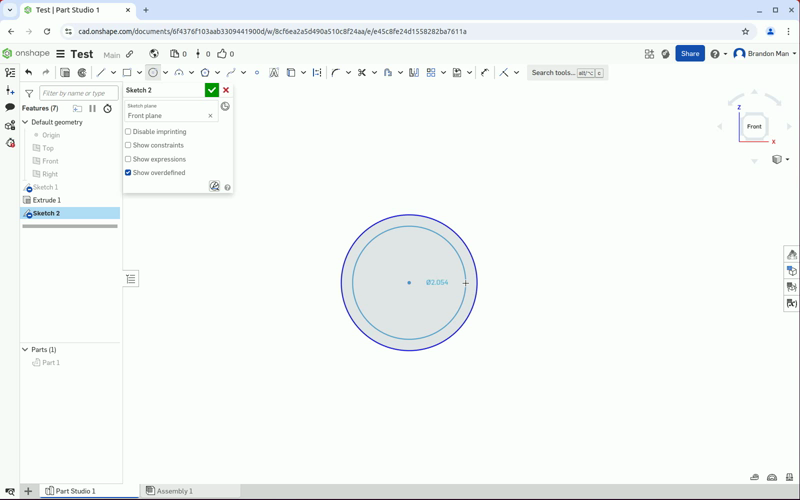
scroll(-6)
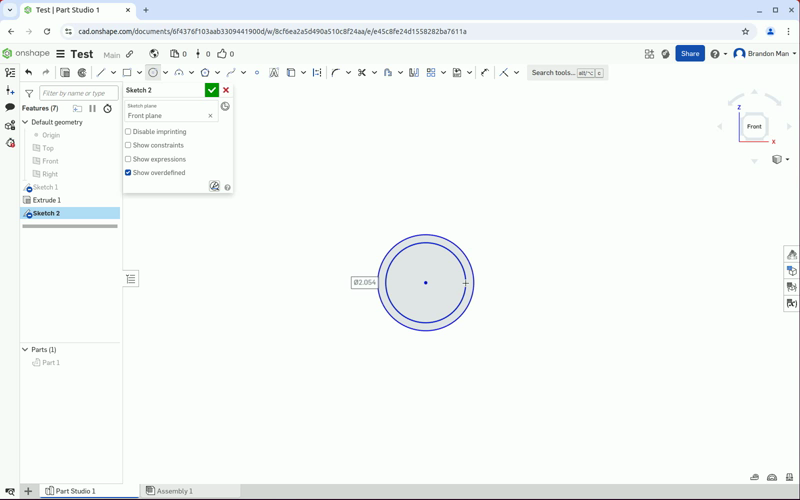
scroll(-6)
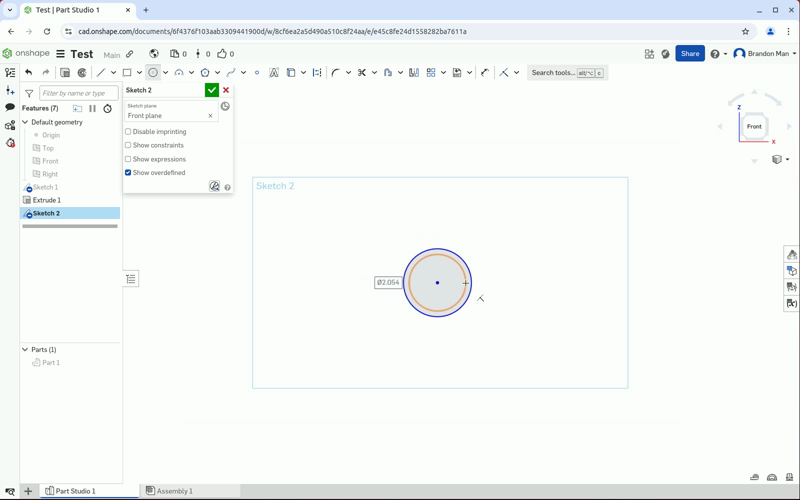
scroll(-6)
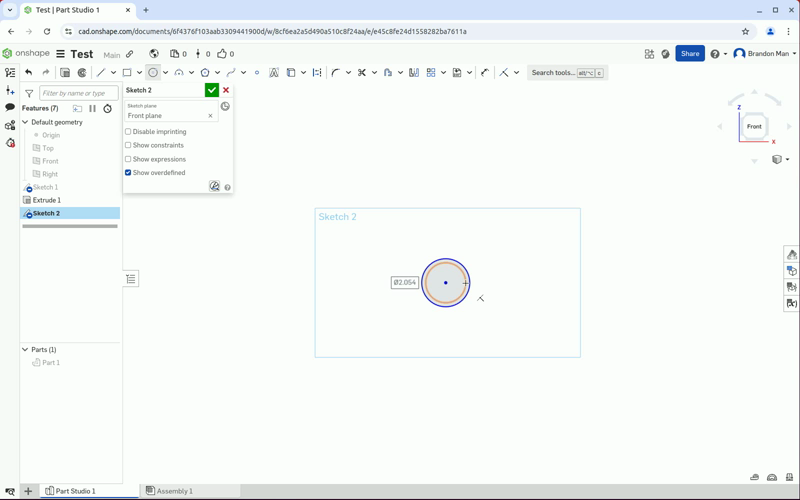
scroll(-6)
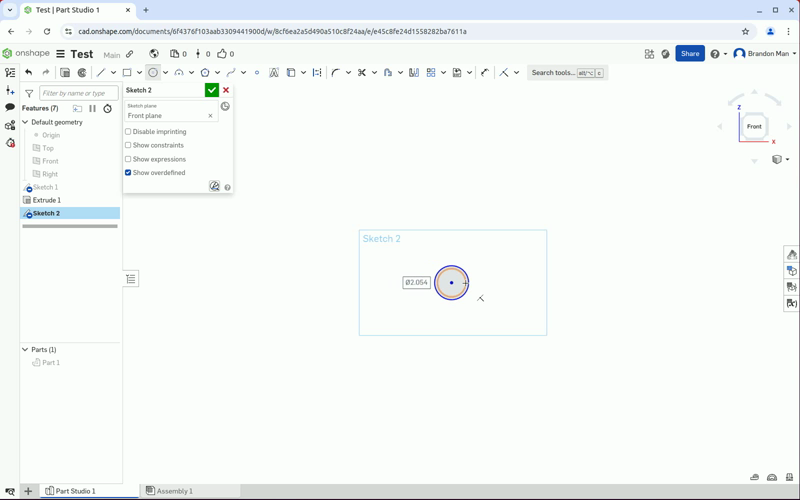
scroll(-6)
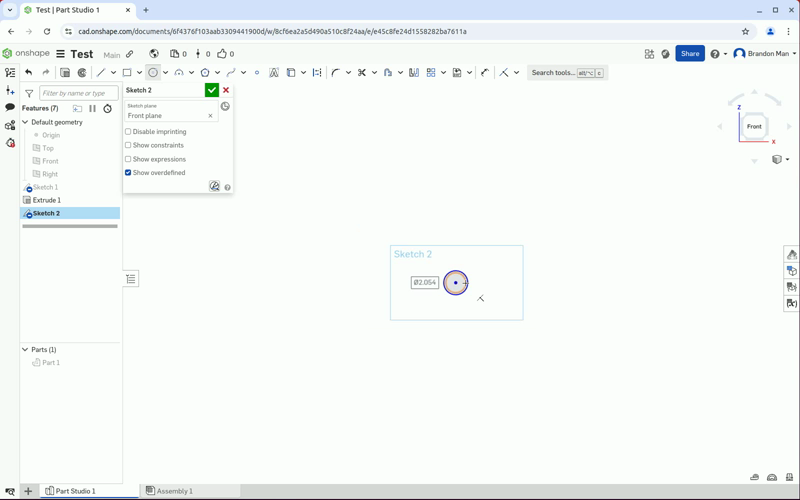
scroll(-6)
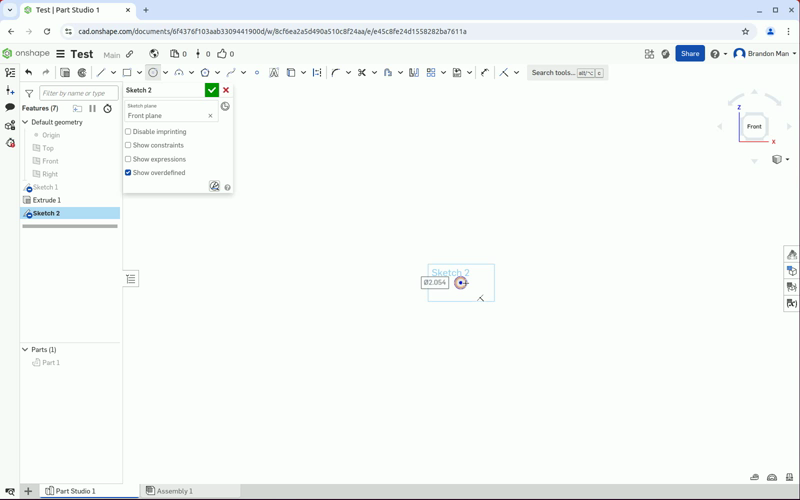
key(esc)
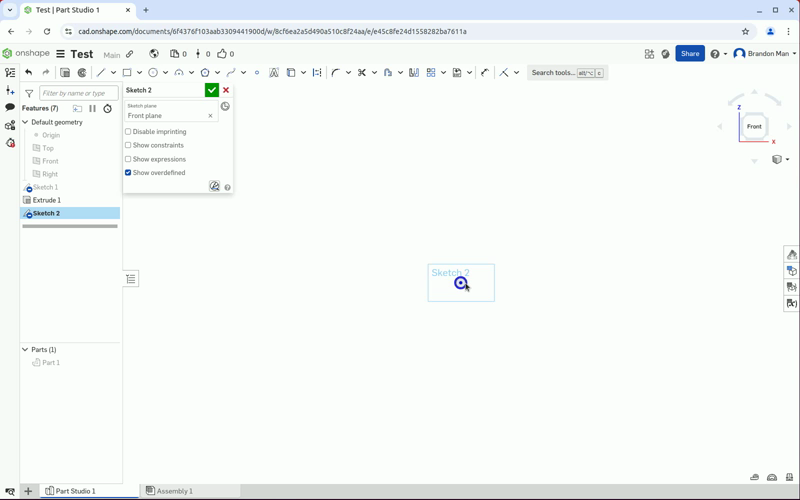
mouse_move(465, 279)
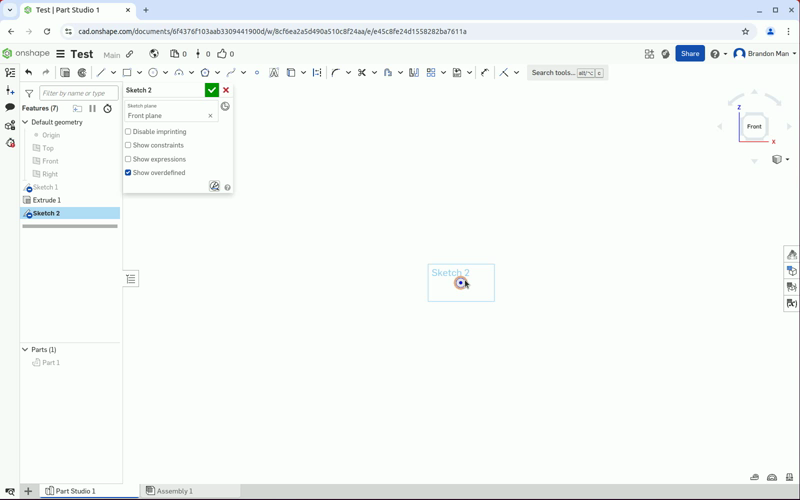
scroll(6)
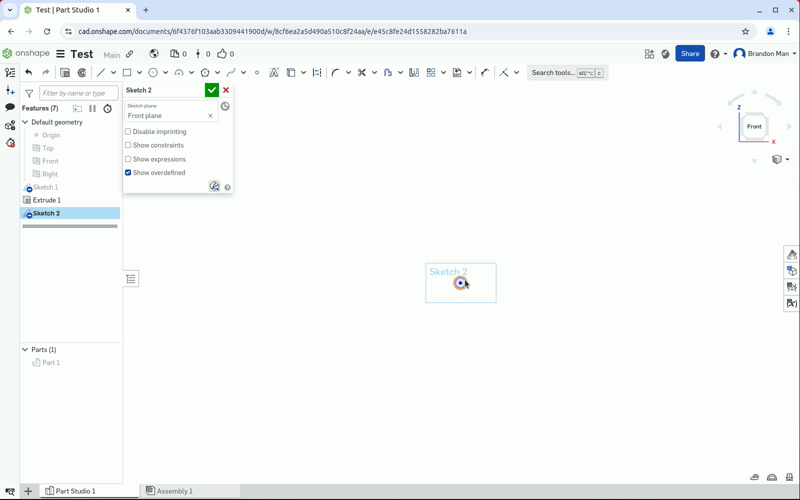
scroll(6)
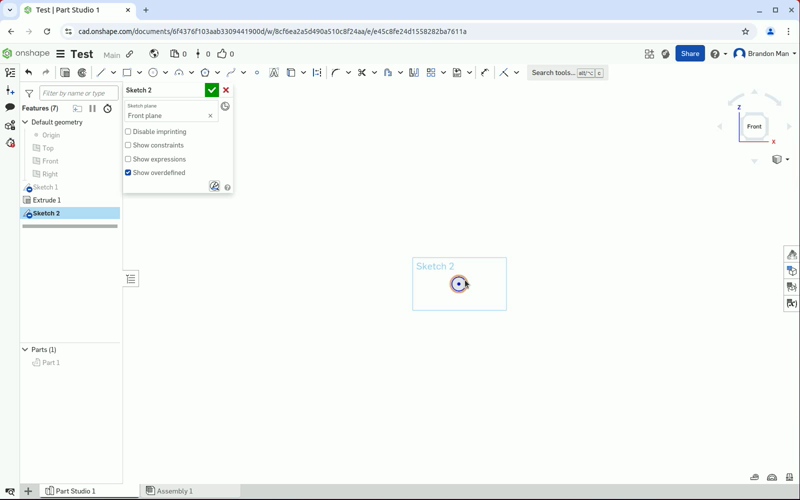
scroll(6)
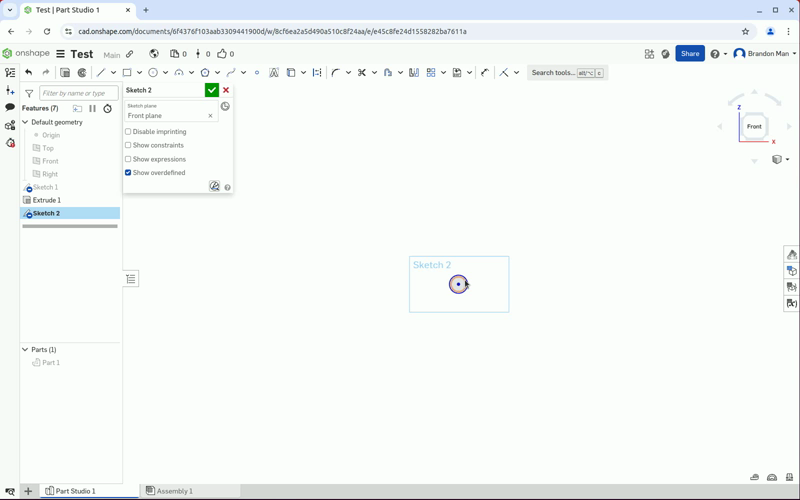
scroll(6)
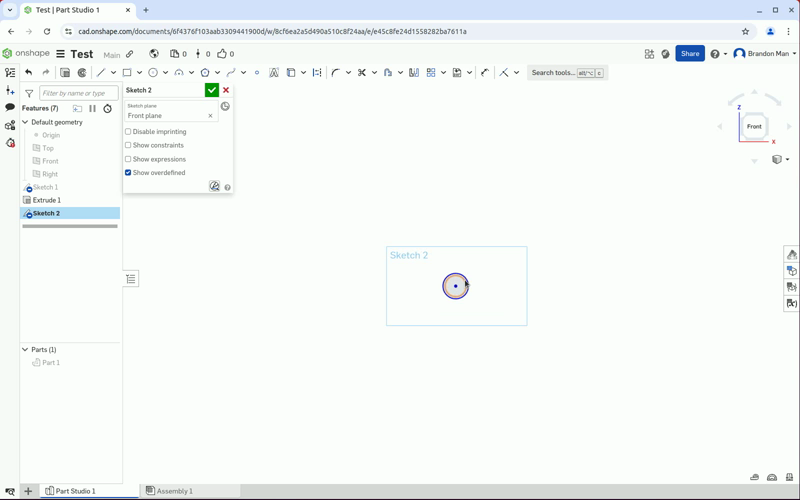
scroll(6)
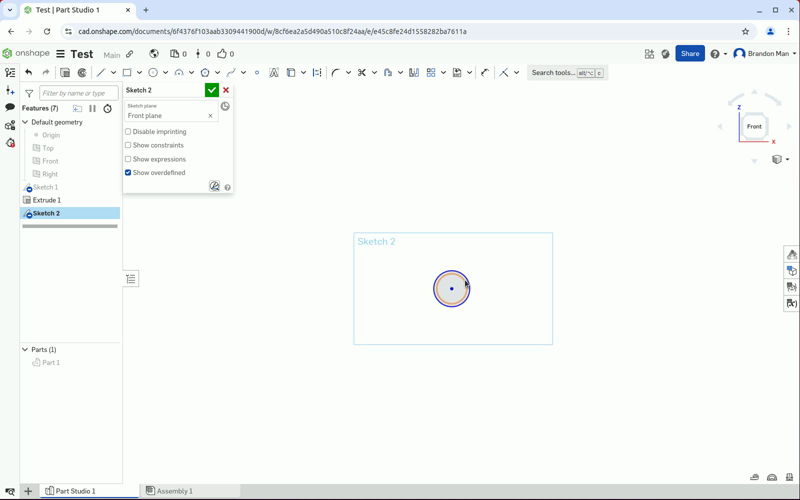
scroll(6)
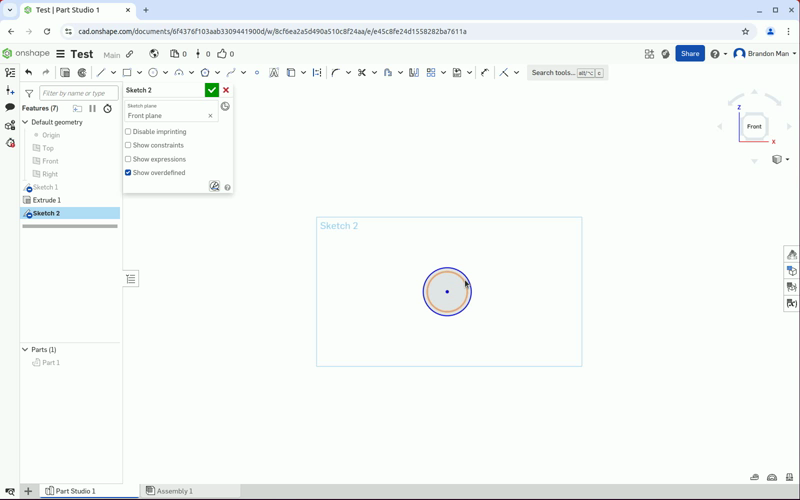
scroll(6)
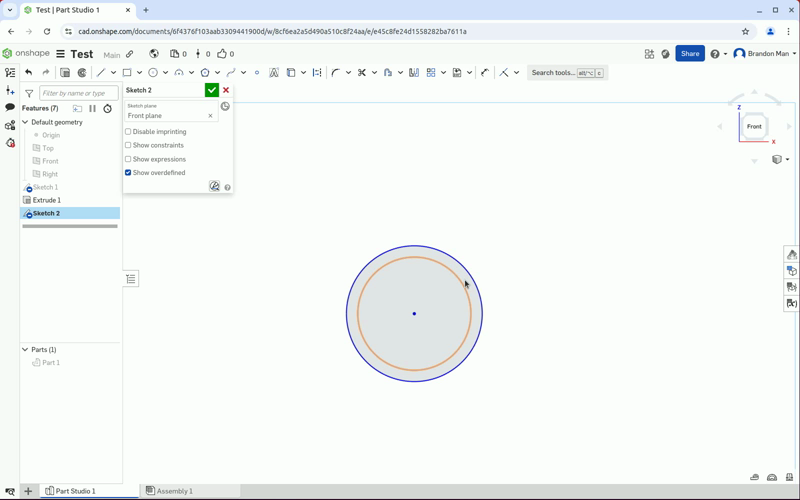
click(465, 279)
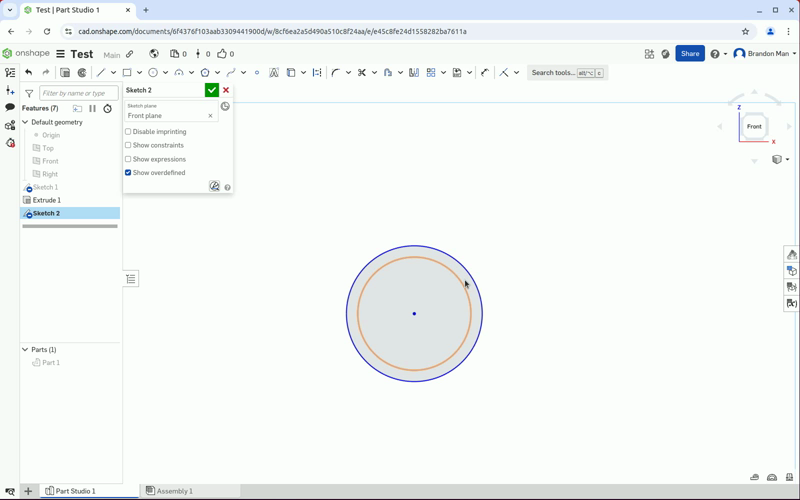
scroll(-6)
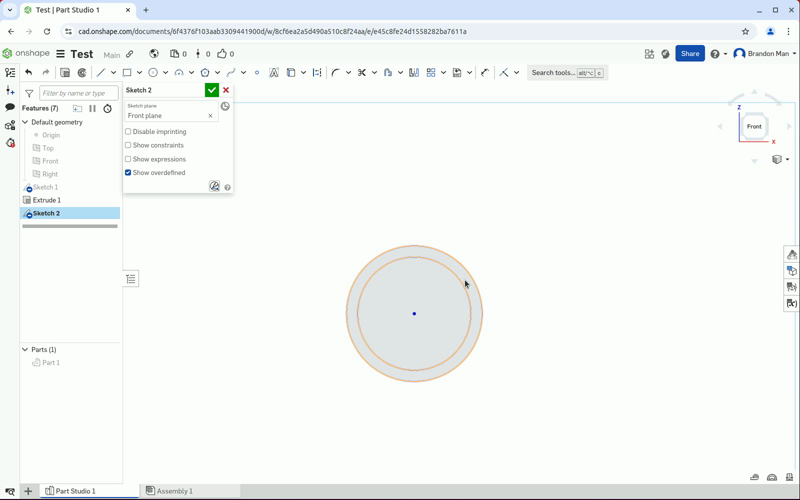
scroll(-6)
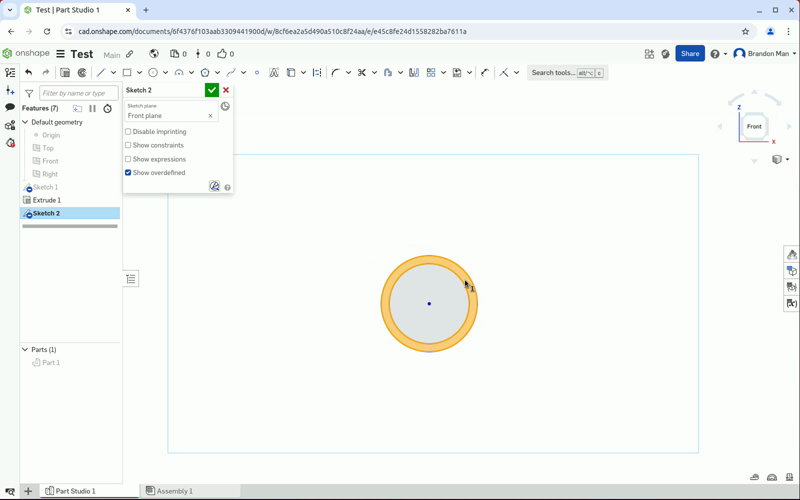
scroll(-6)
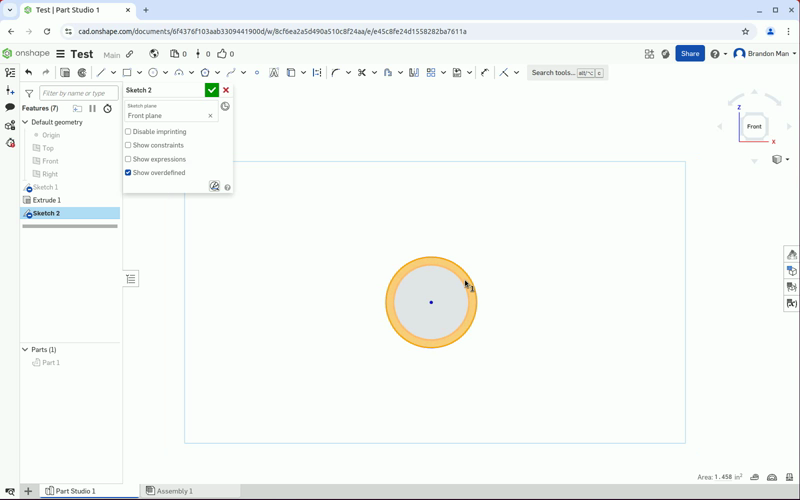
scroll(-6)
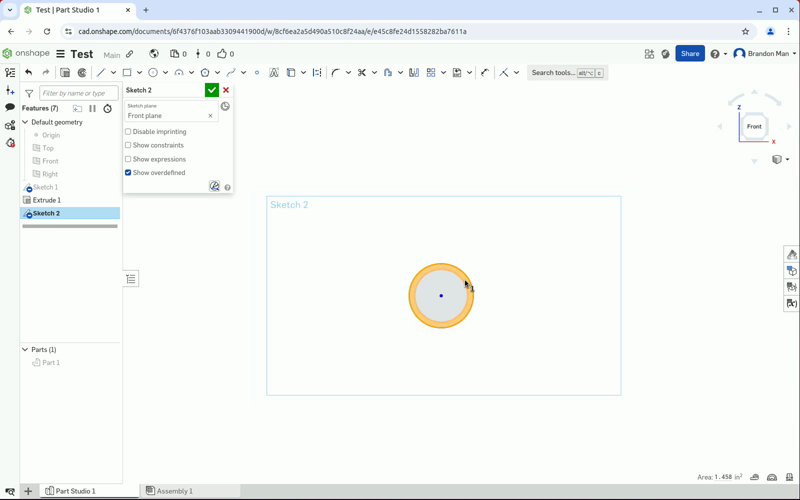
scroll(-6)
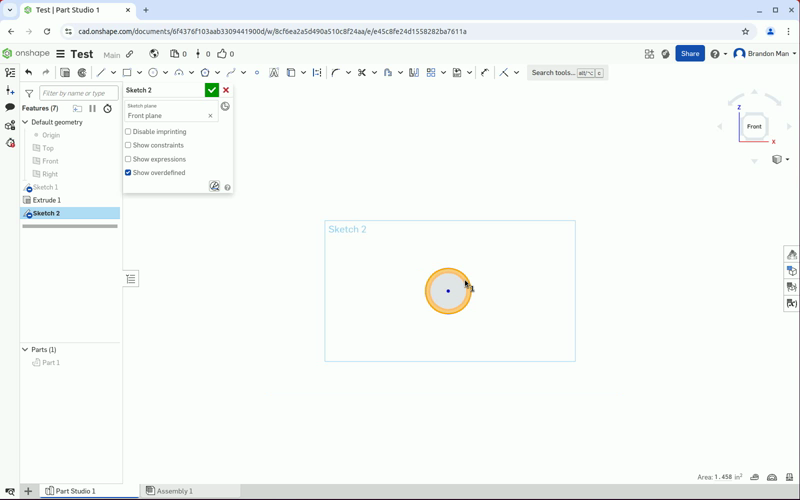
scroll(-6)
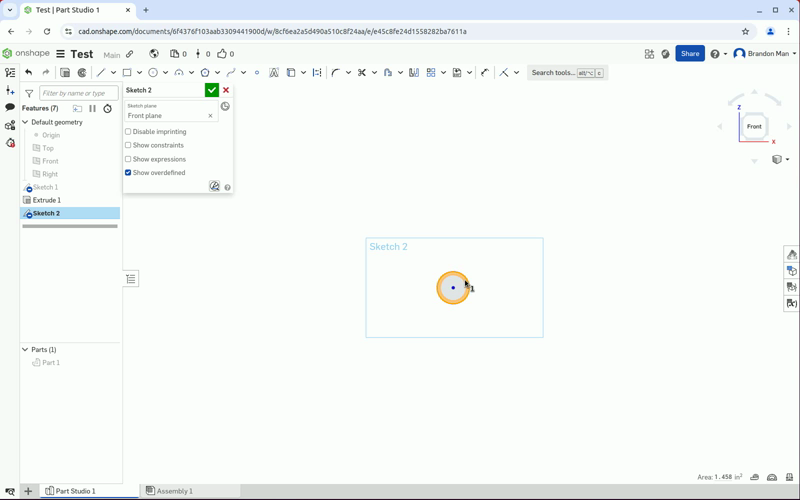
scroll(-6)
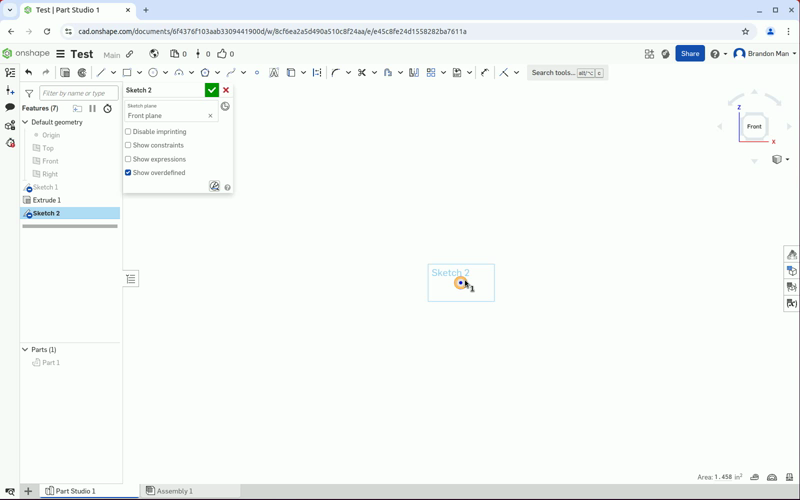
mouse_move(73, 352)
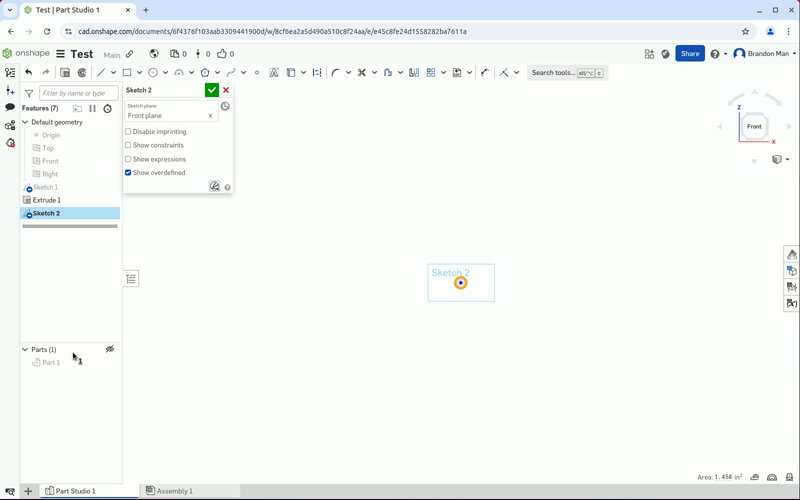
key(shift+y)
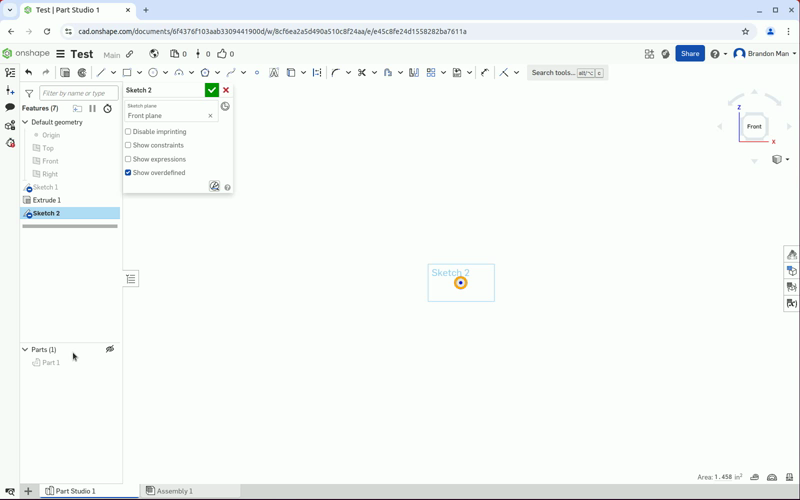
key(shift+e)
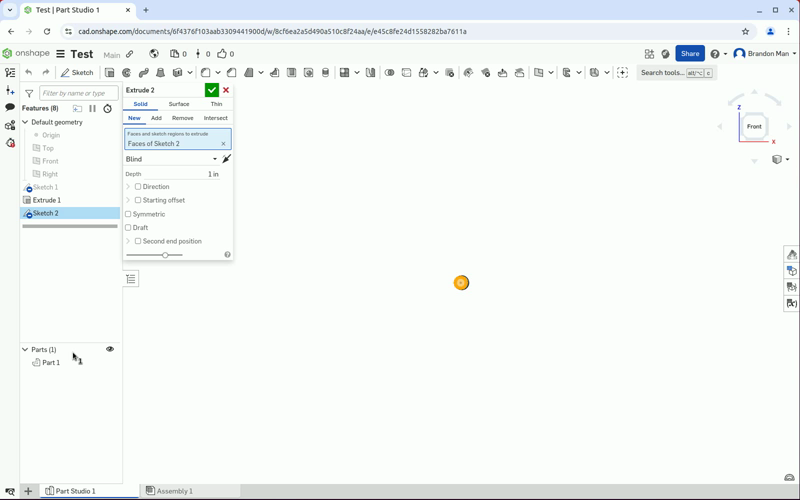
mouse_move(143, 106)
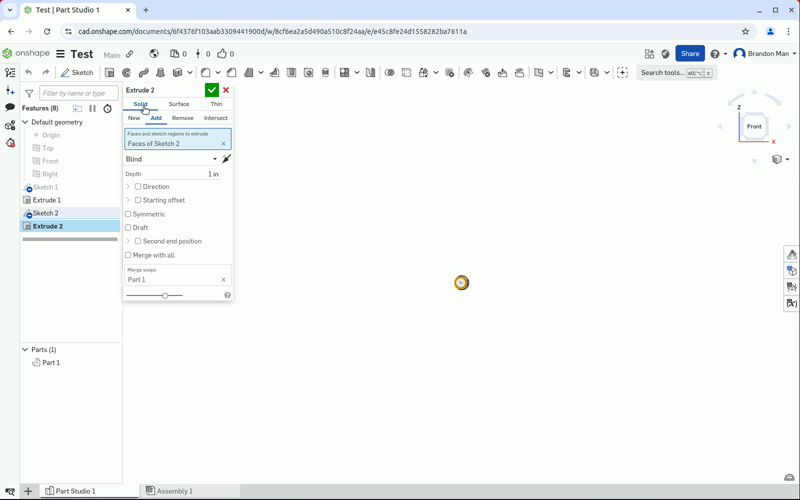
click(143, 106)
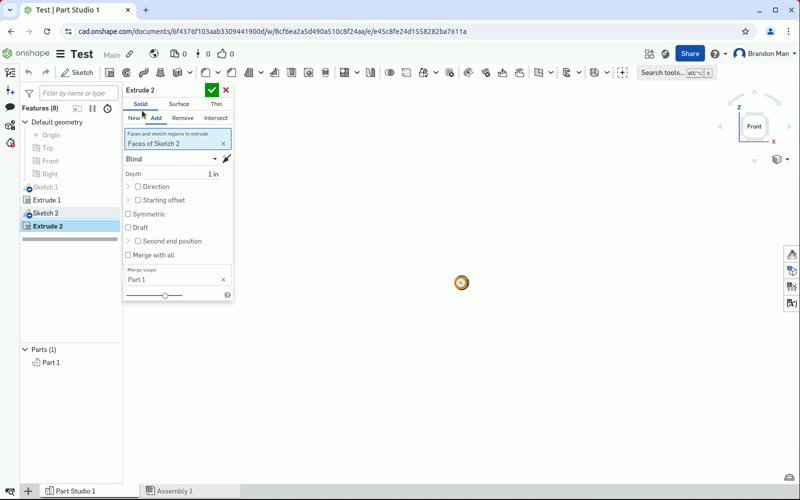
mouse_move(137, 120)
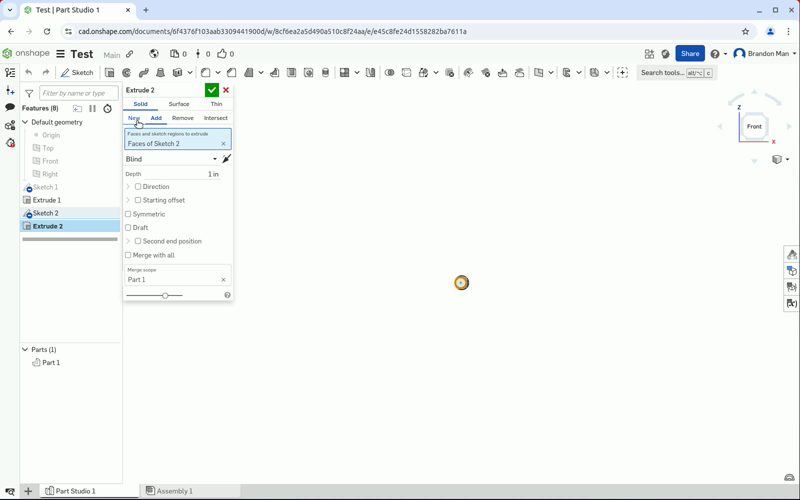
click(137, 120)
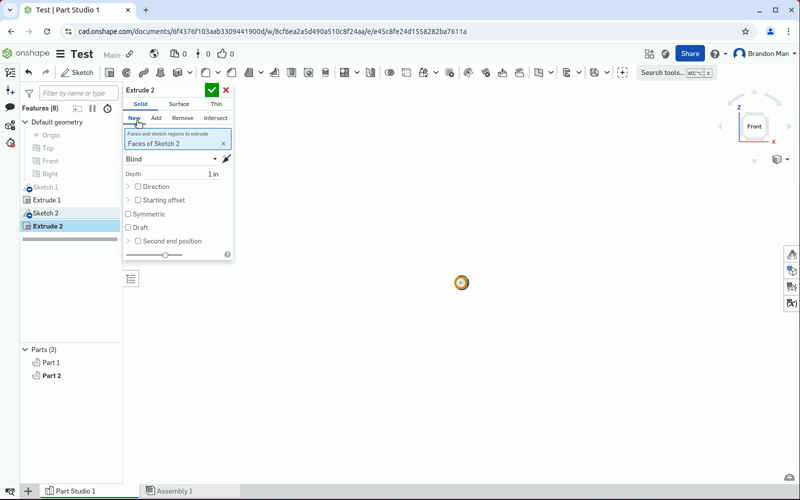
key(tab, 4)
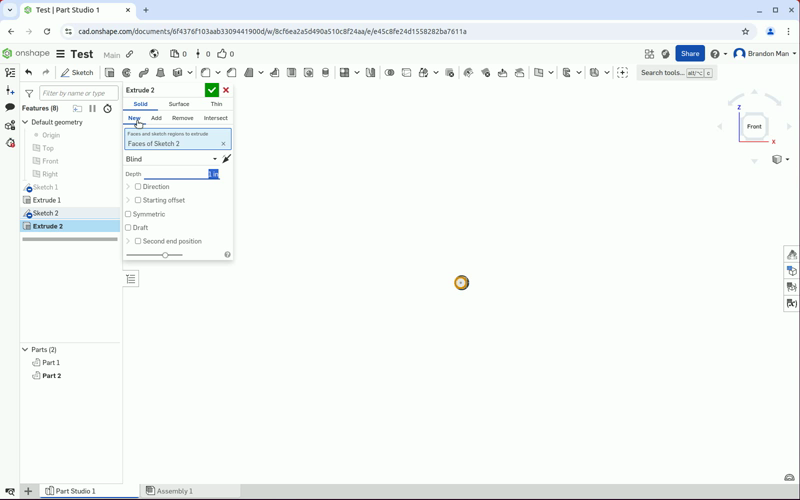
text(23.108)
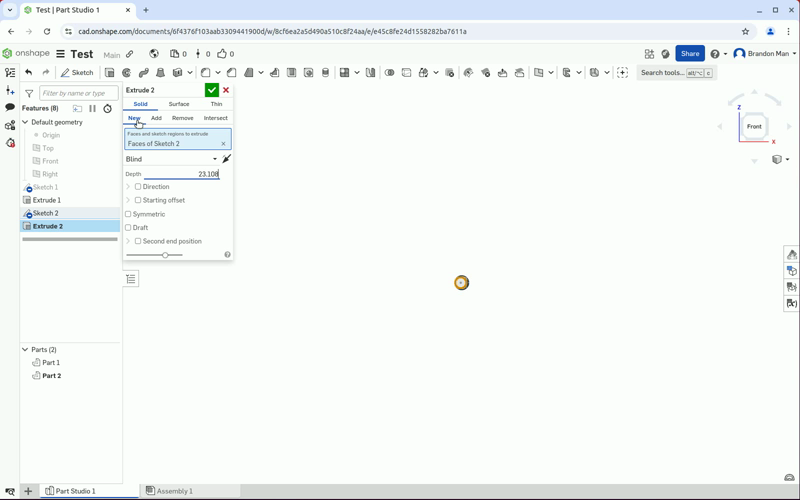
key(enter)
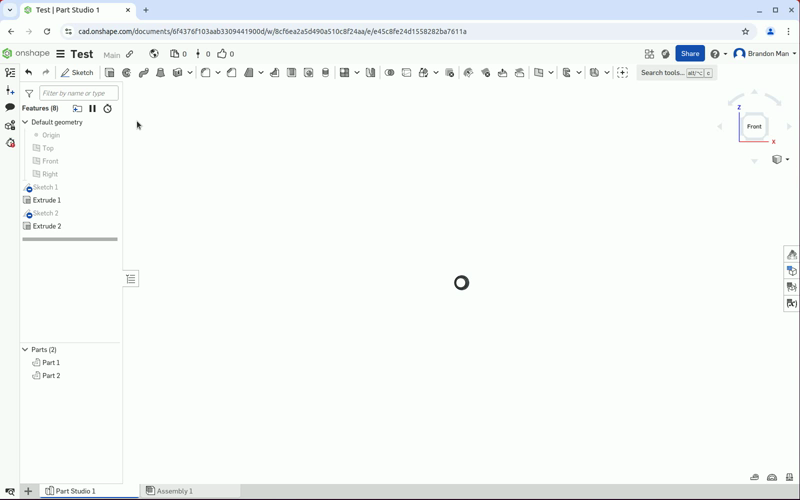
key(shift+h)
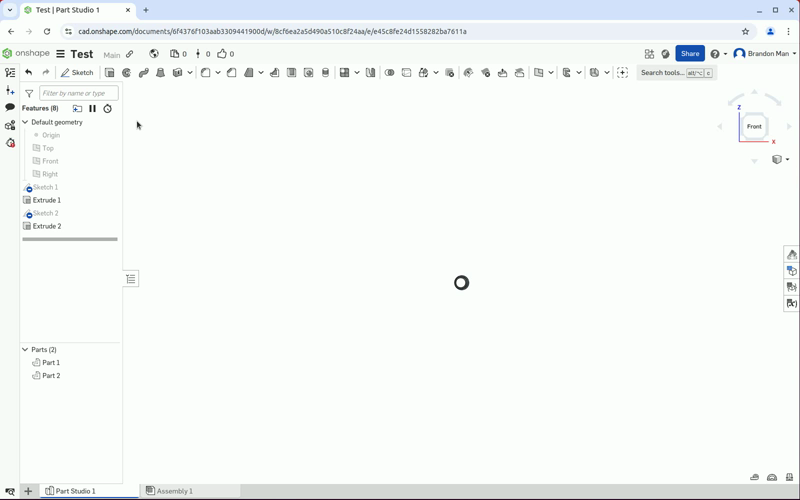
key(shift+h)
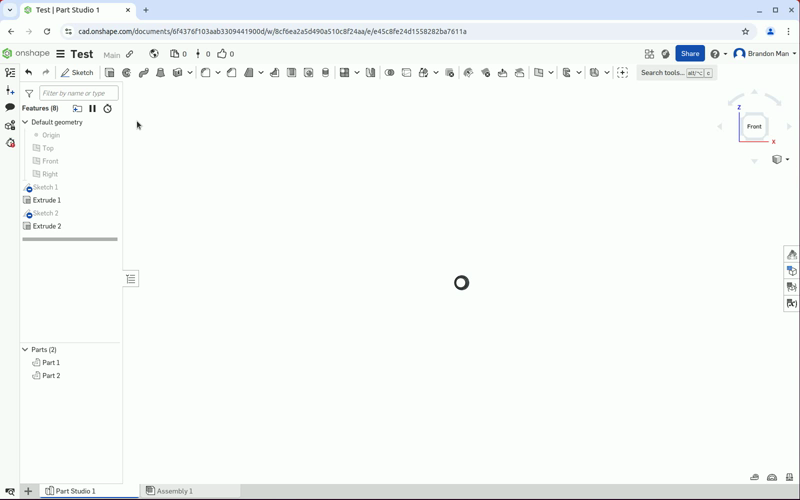
mouse_move(73, 189)
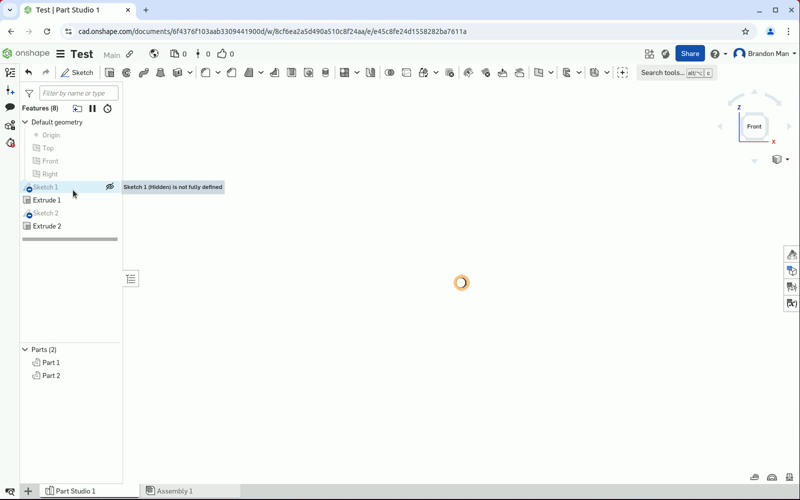
click(73, 189)
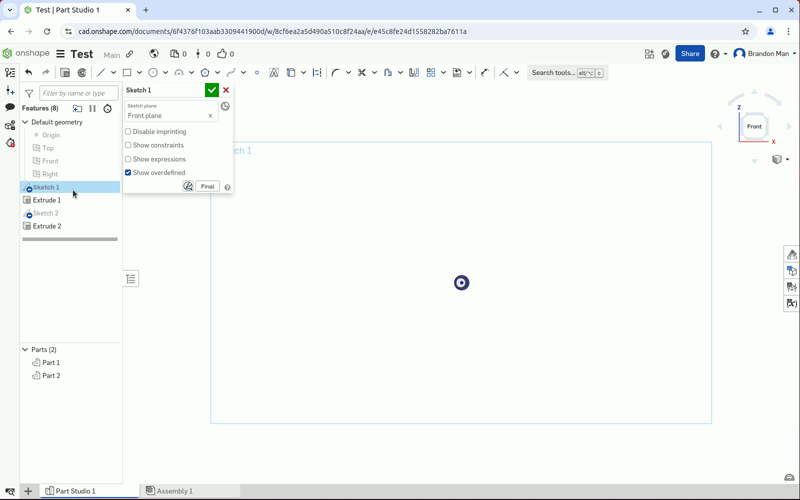
mouse_move(229, 92)
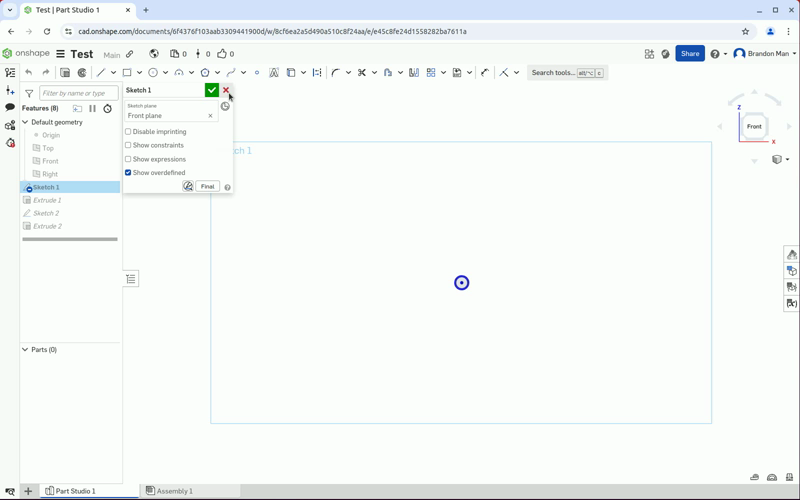
click(229, 92)
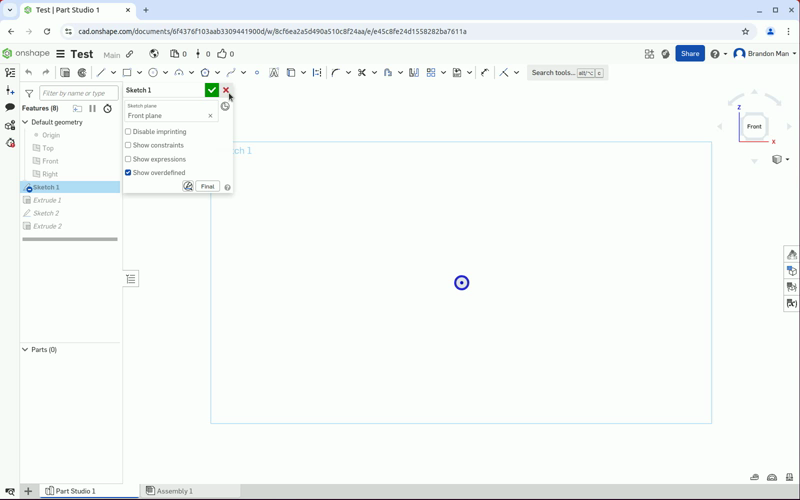
key(shift+s)
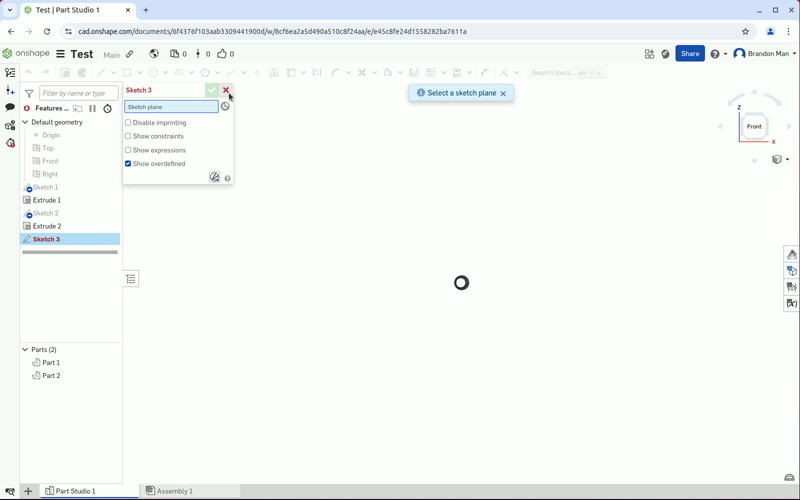
mouse_move(73, 163)
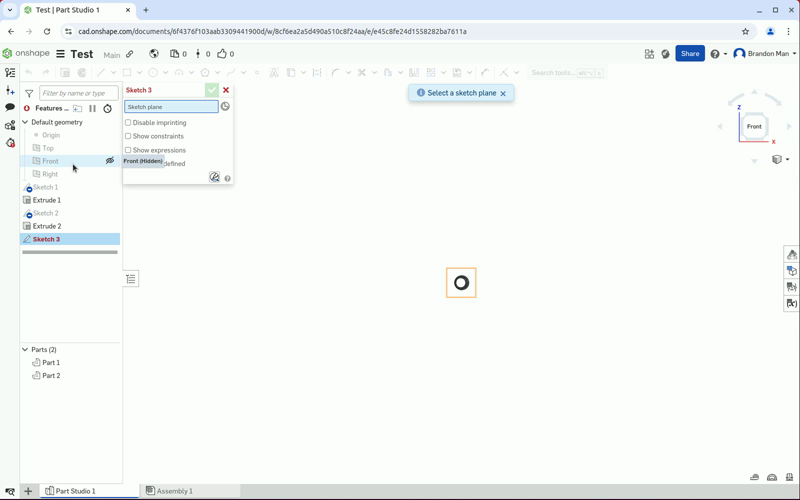
click(73, 163)
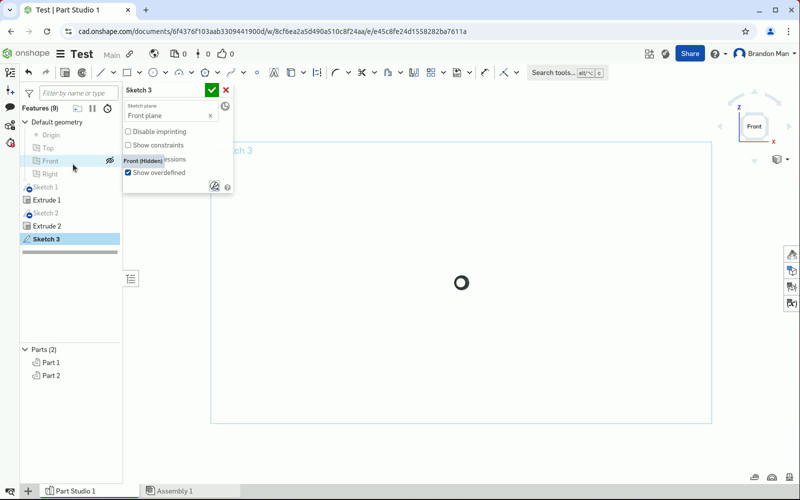
mouse_move(73, 352)
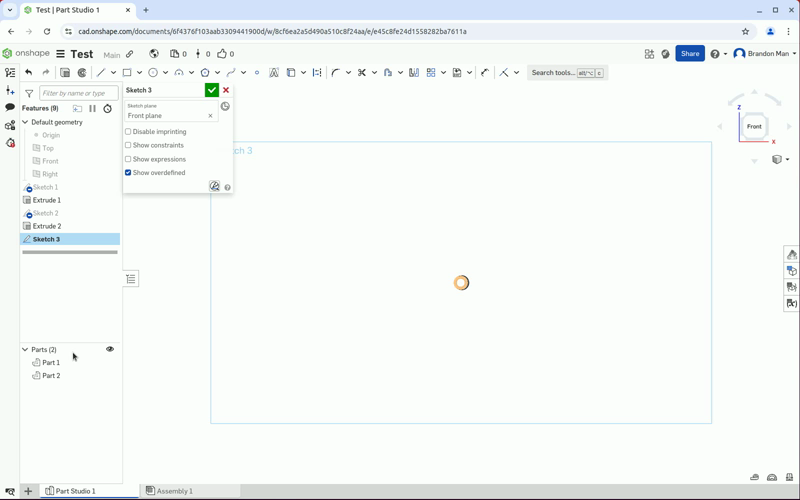
key(y)
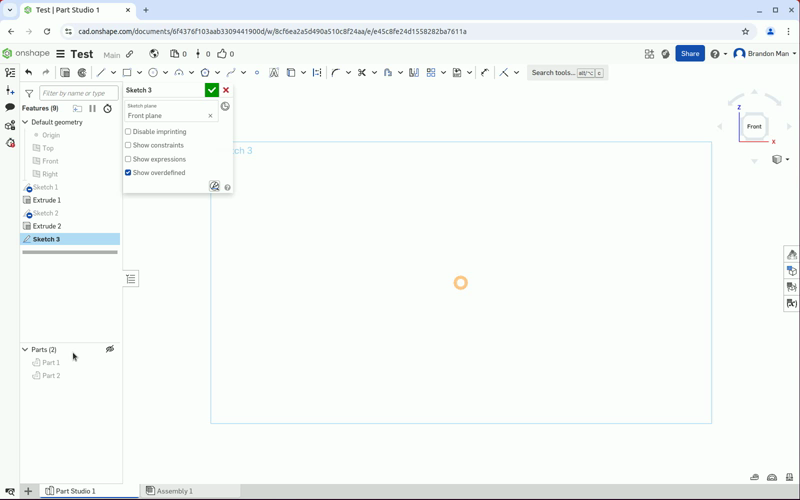
key(c)
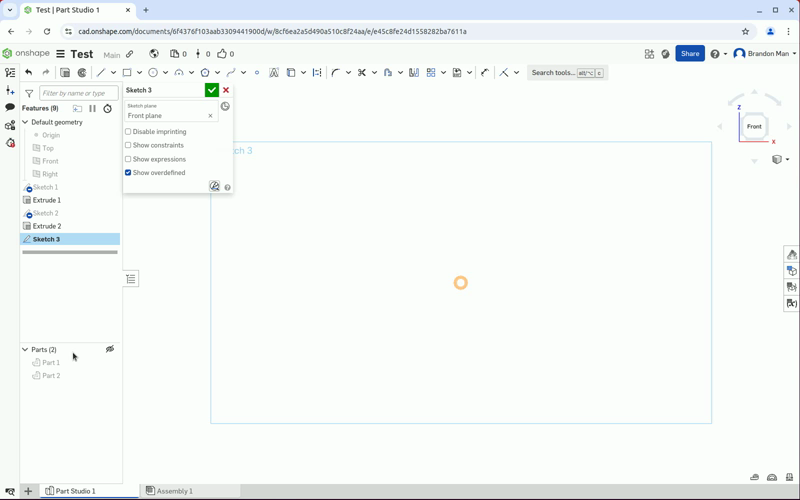
key_down(shift)
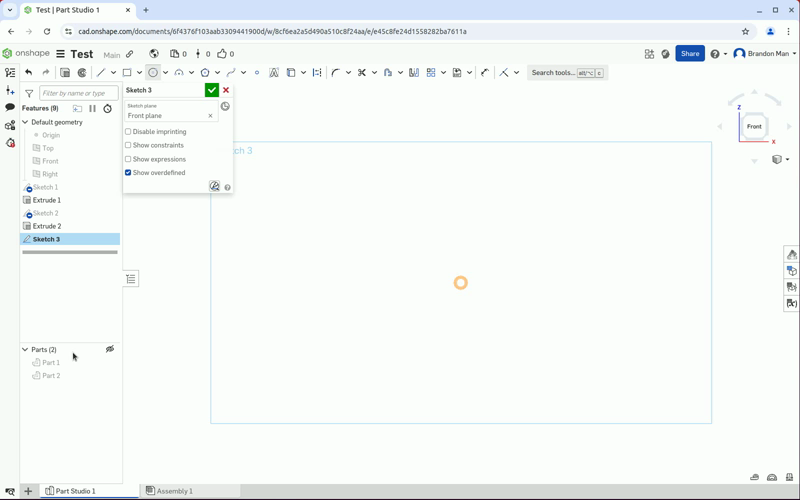
mouse_move(460, 282)
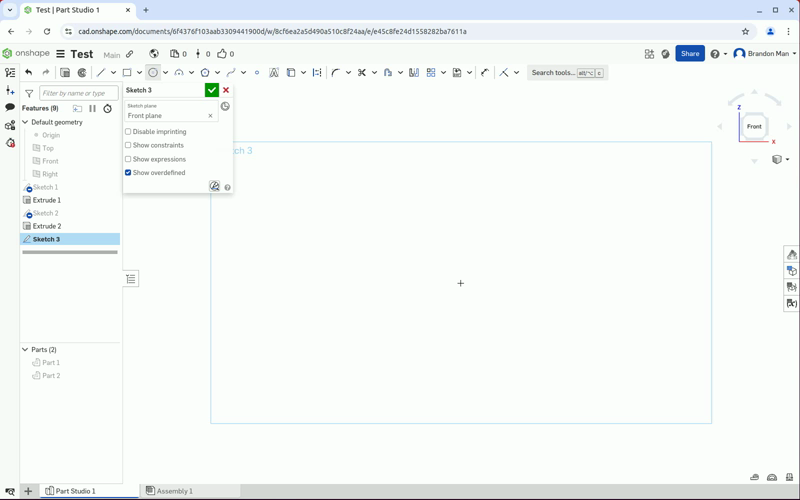
click(460, 282)
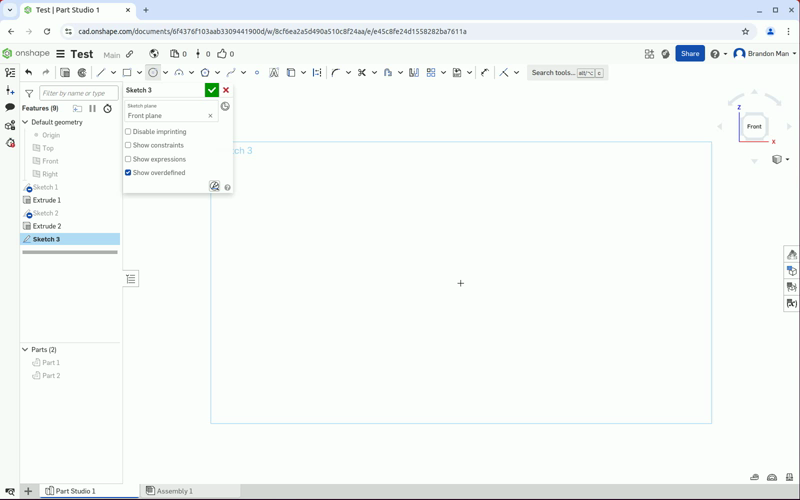
key_up(shift)
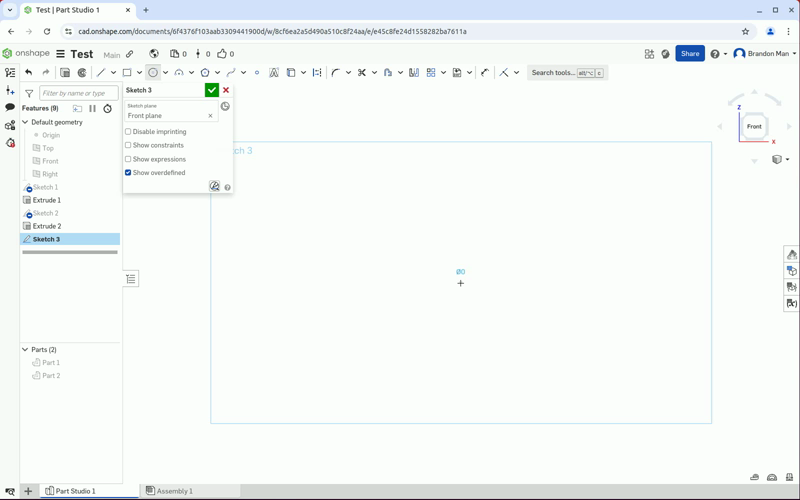
mouse_move(466, 282)
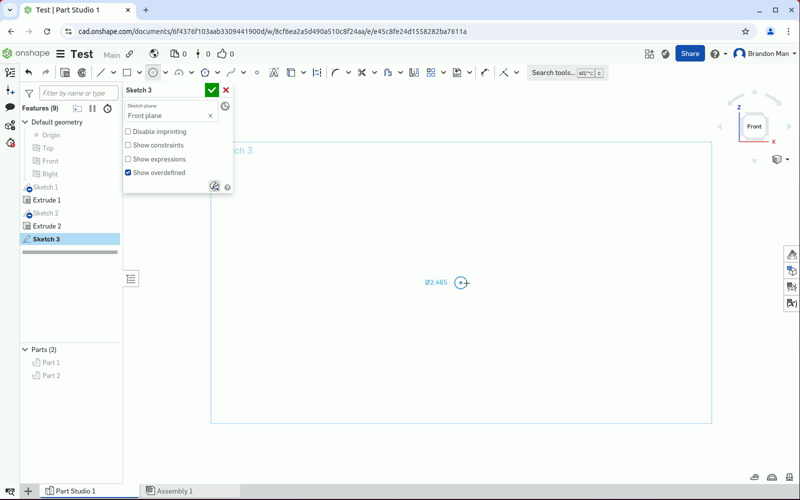
click(466, 282)
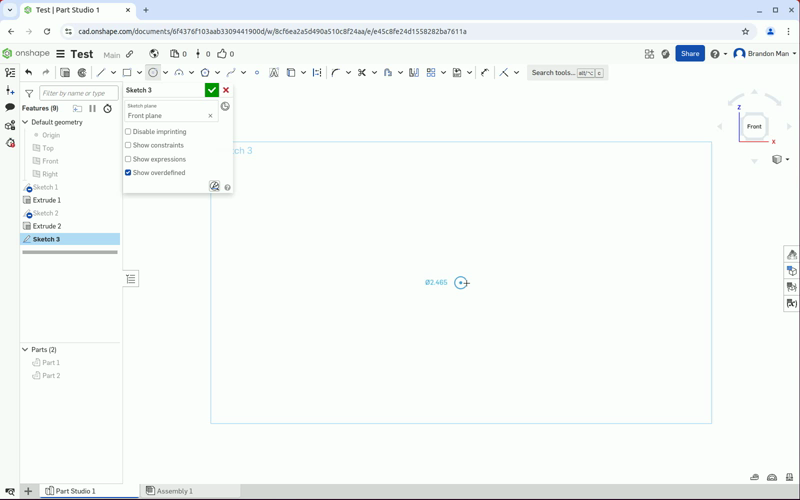
key(esc)
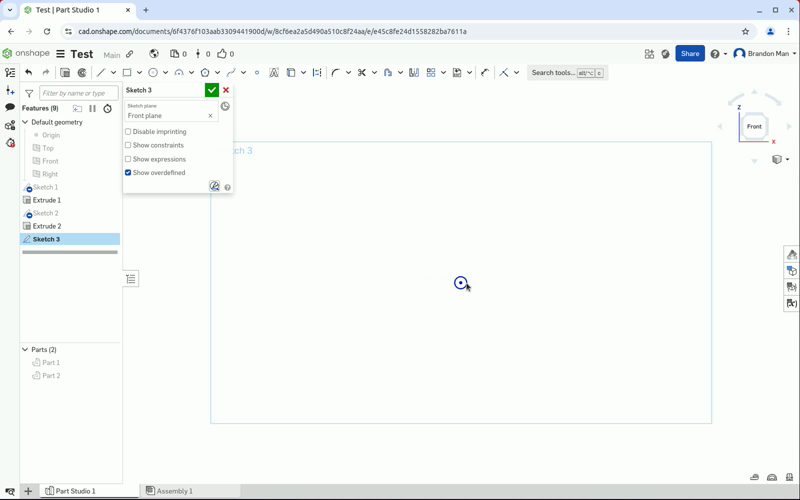
key(c)
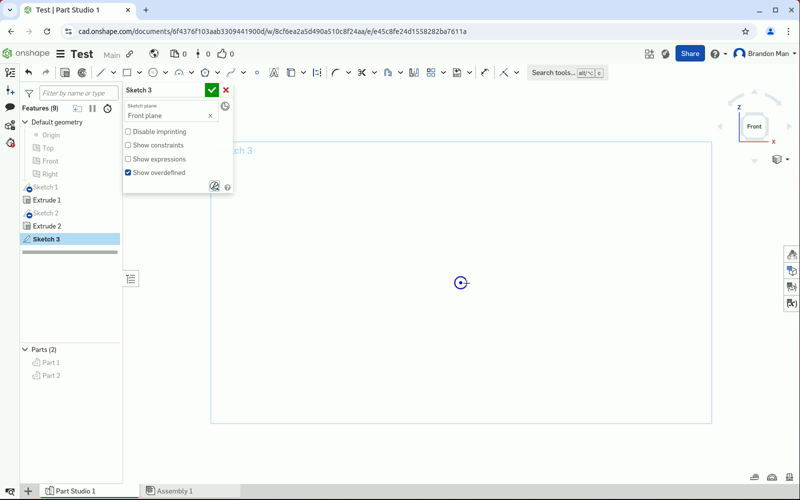
key_down(shift)
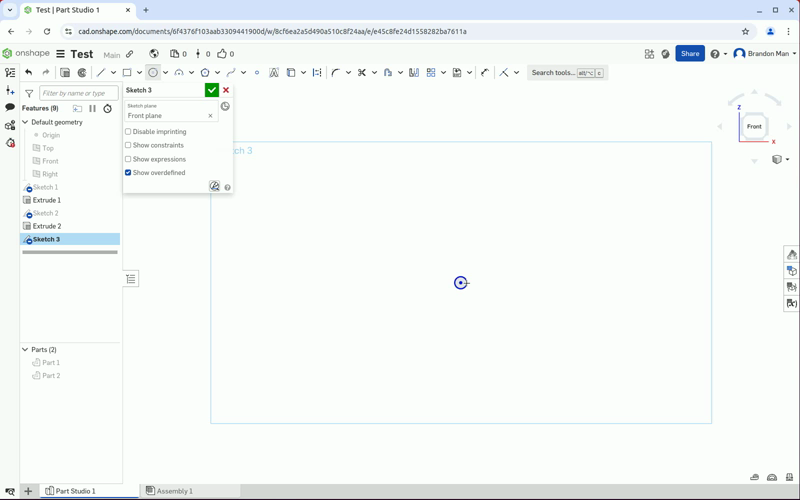
mouse_move(460, 282)
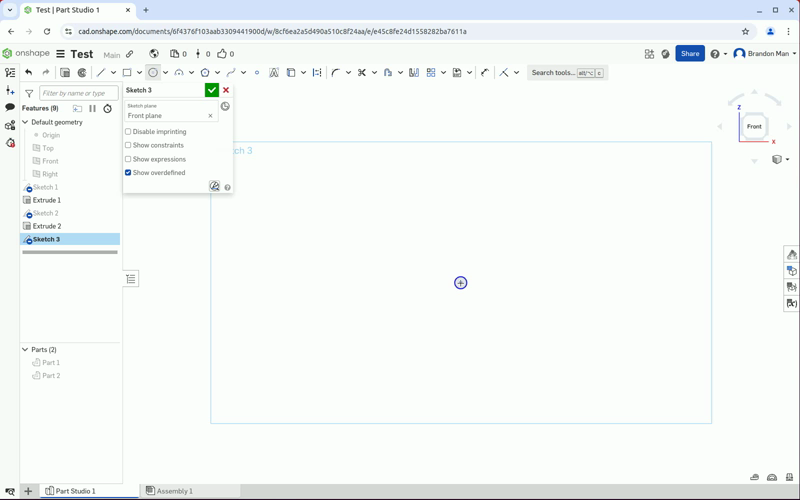
click(460, 282)
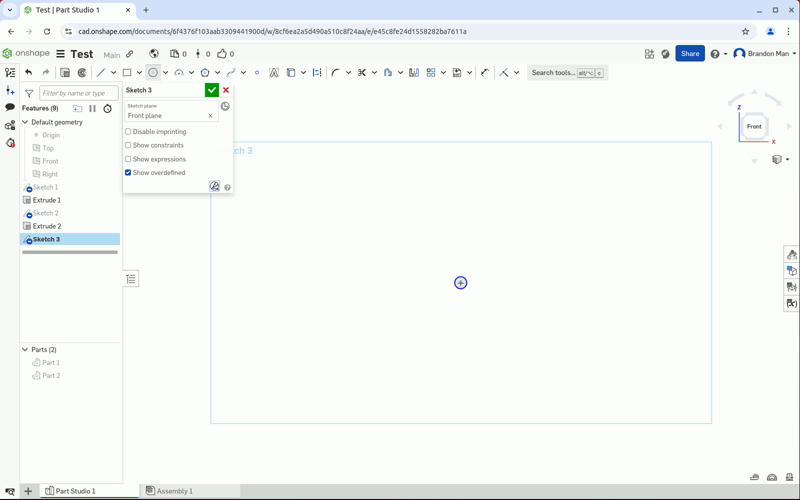
key_up(shift)
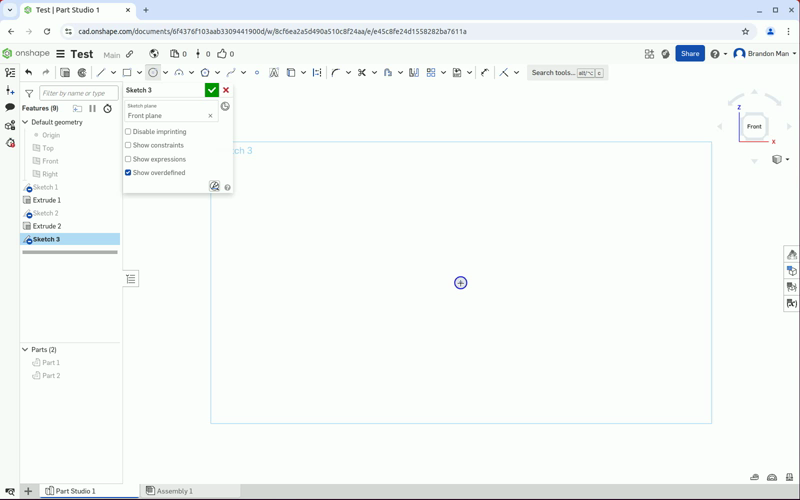
mouse_move(465, 282)
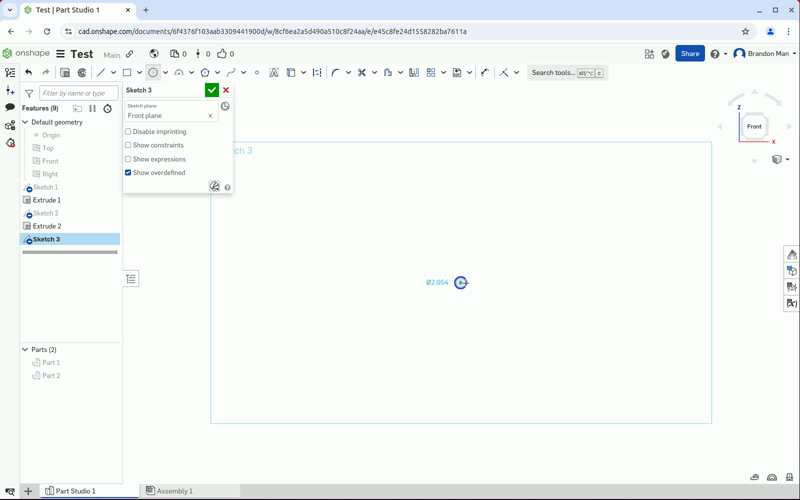
scroll(6)
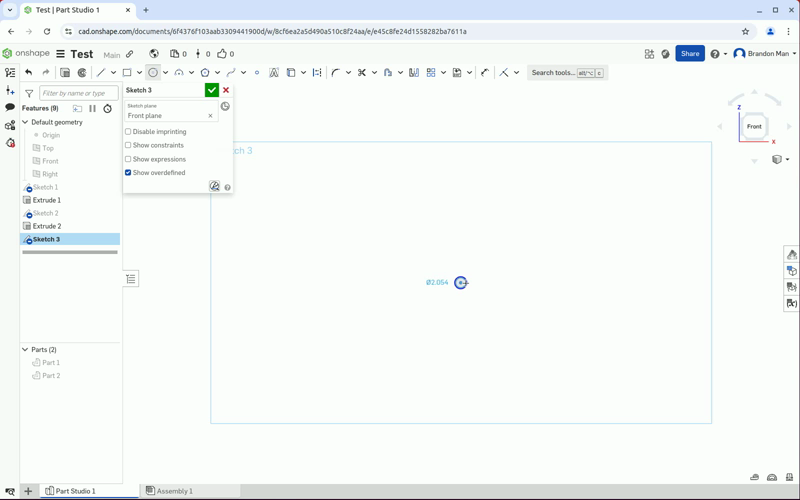
scroll(6)
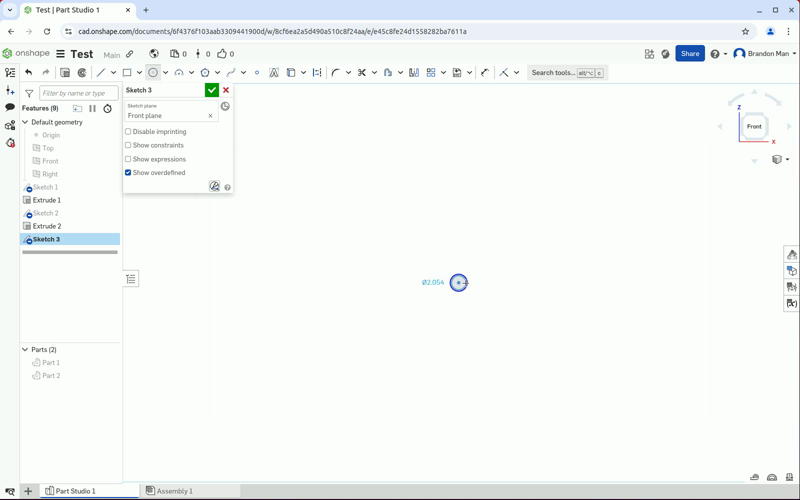
scroll(6)
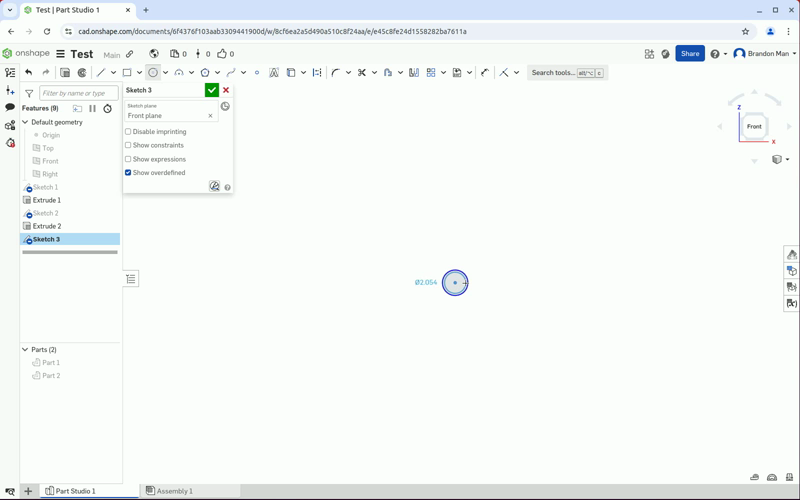
scroll(6)
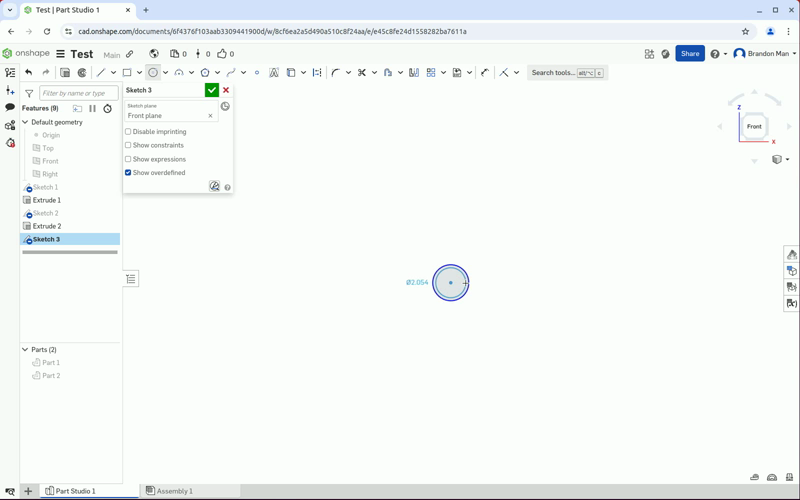
scroll(6)
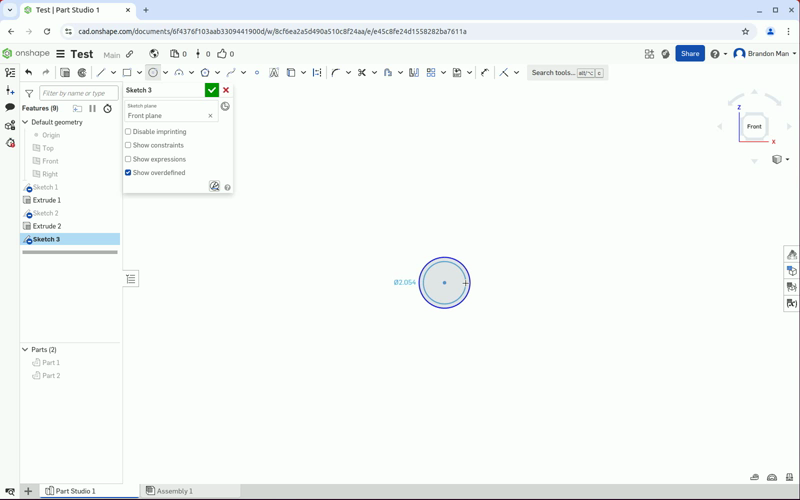
scroll(6)
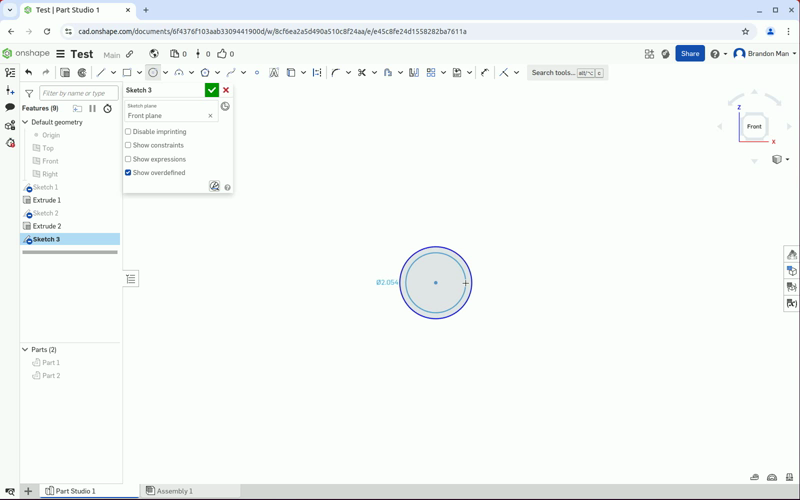
scroll(6)
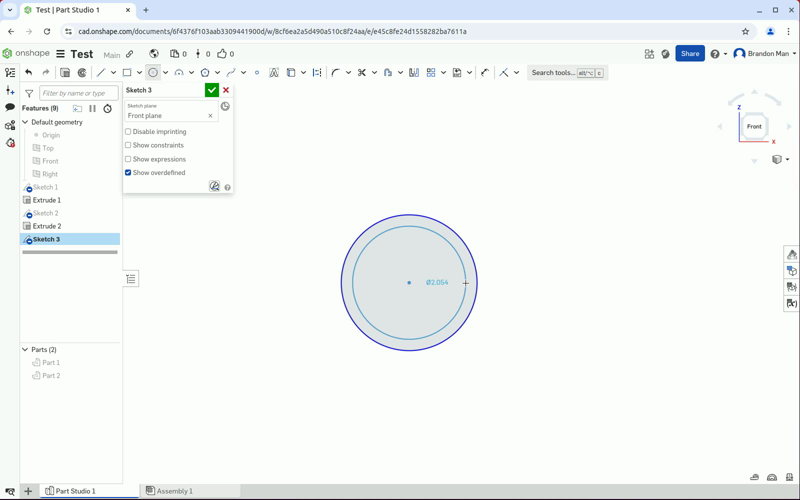
click(465, 282)
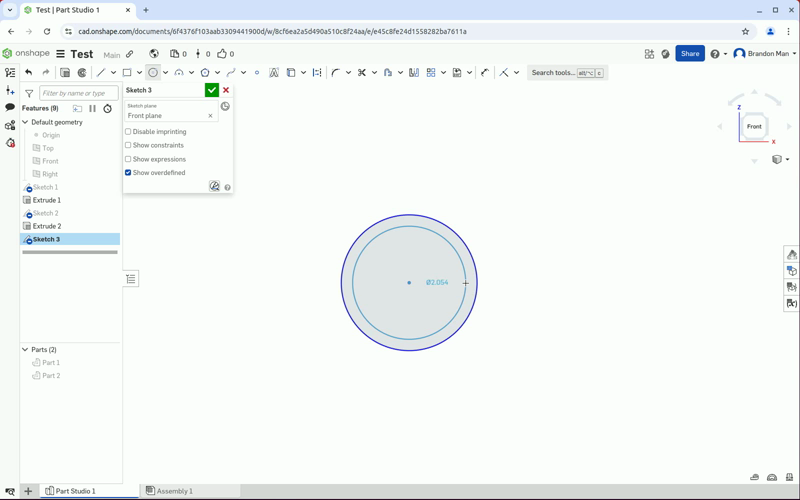
scroll(-6)
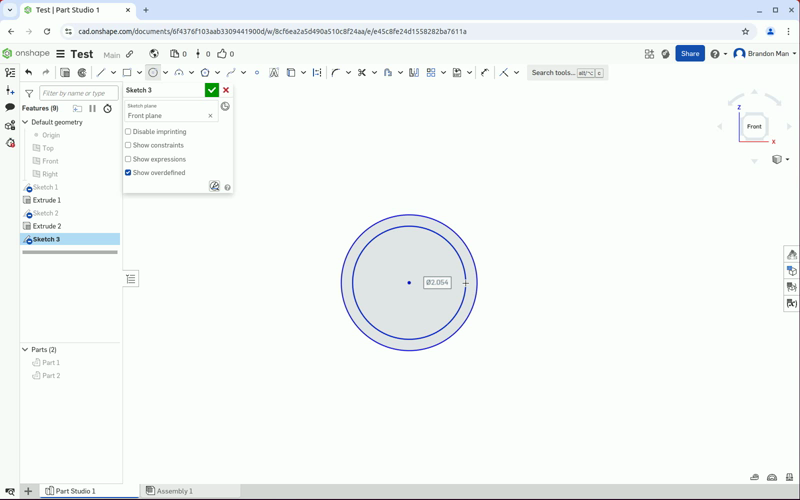
scroll(-6)
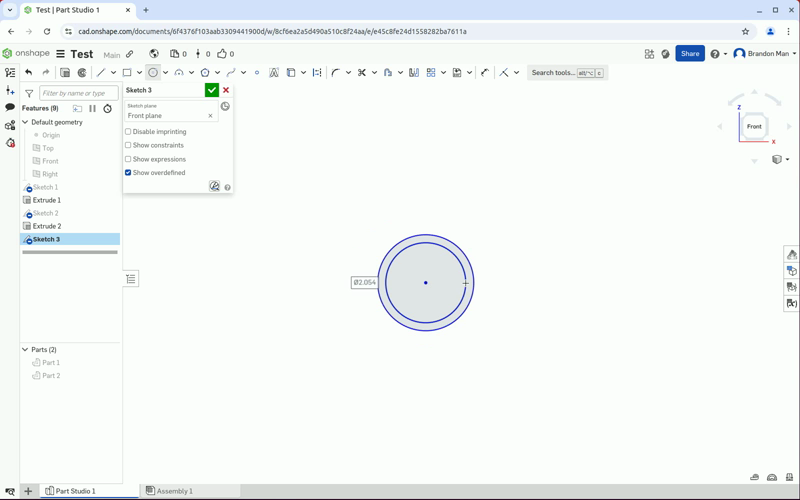
scroll(-6)
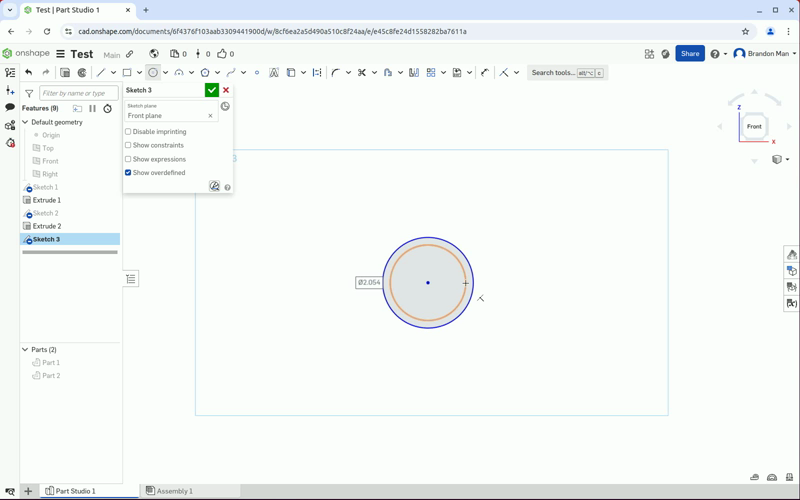
scroll(-6)
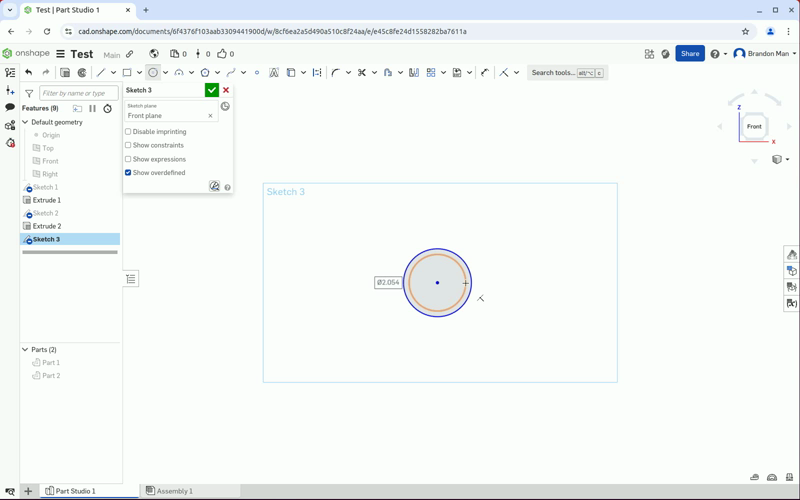
scroll(-6)
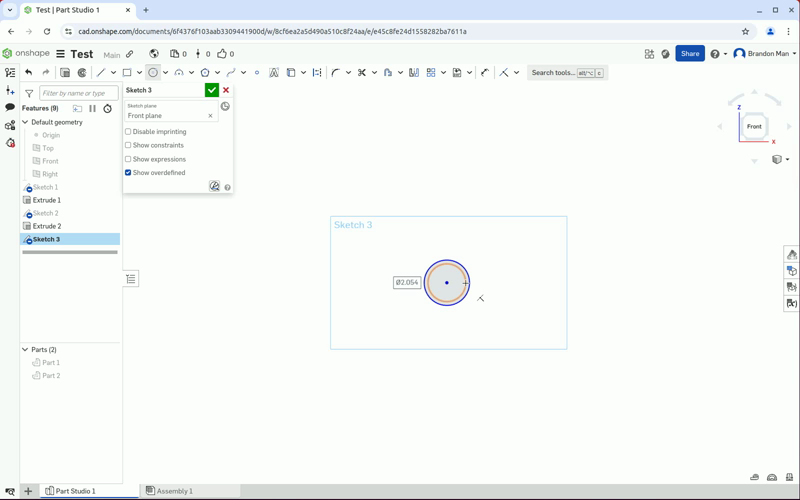
scroll(-6)
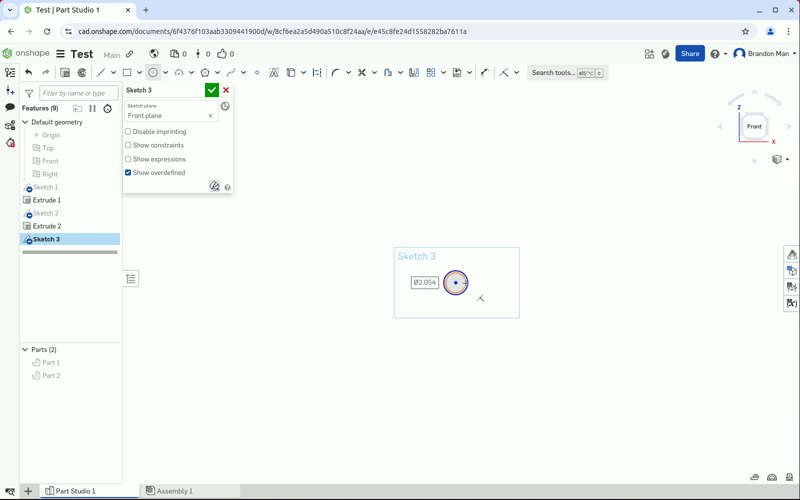
scroll(-6)
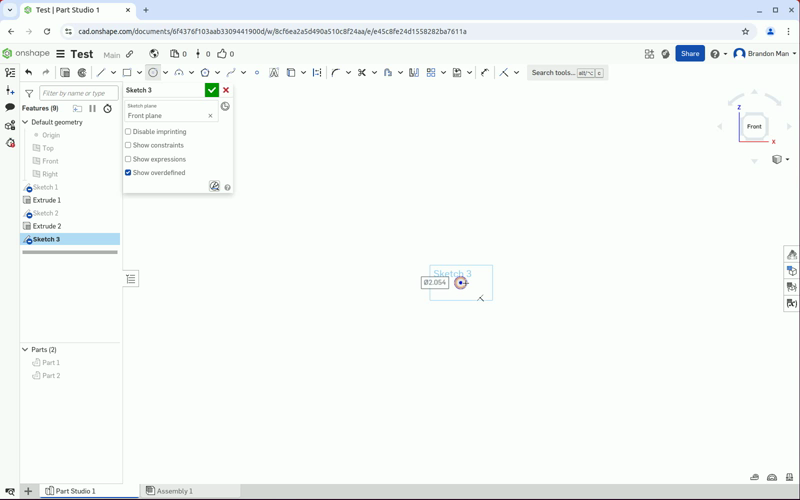
key(esc)
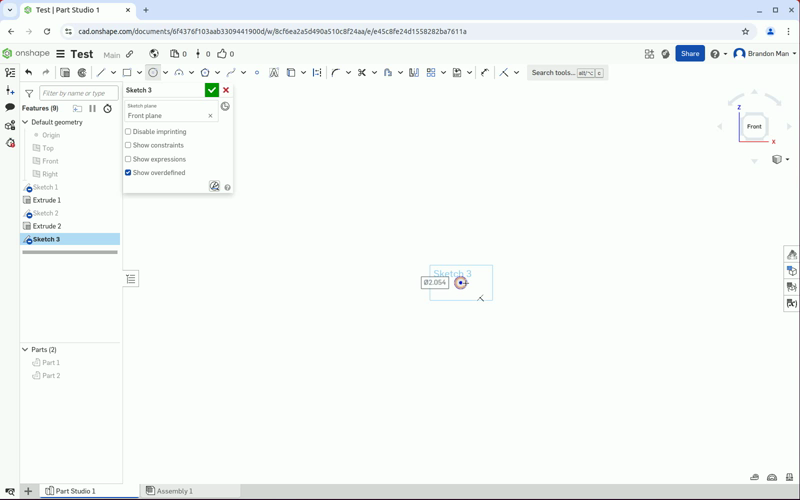
mouse_move(457, 279)
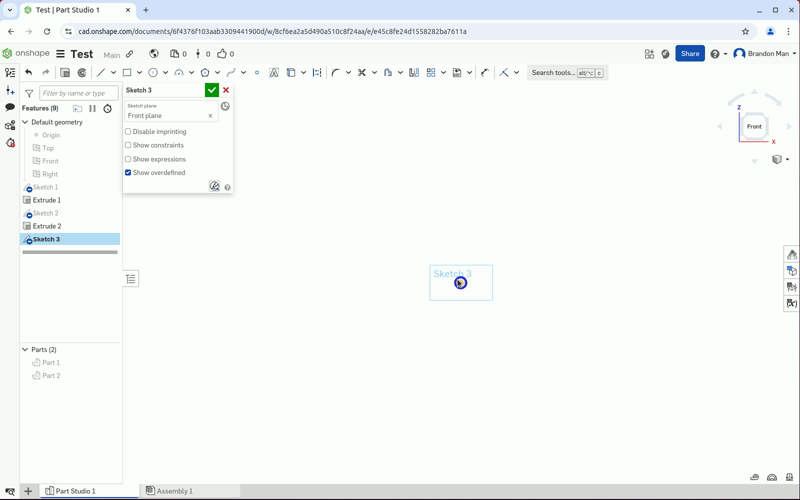
scroll(6)
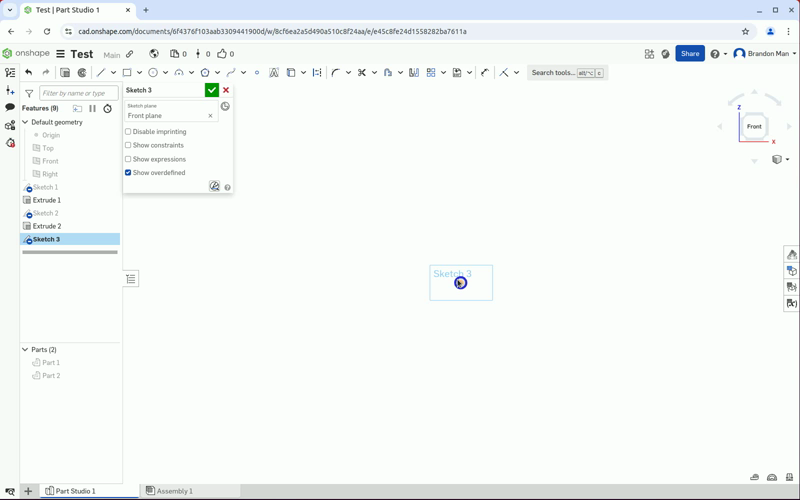
scroll(6)
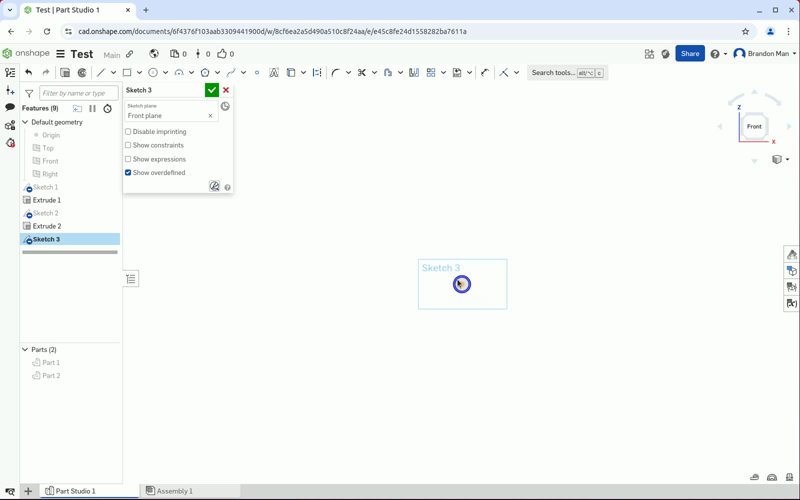
scroll(6)
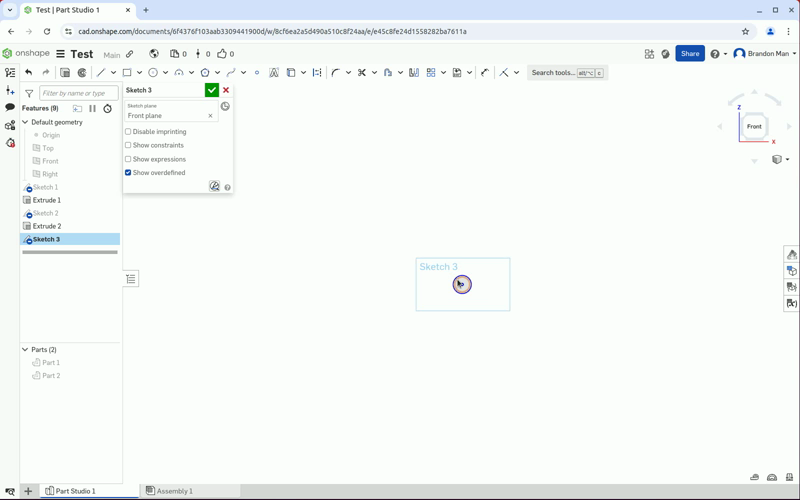
scroll(6)
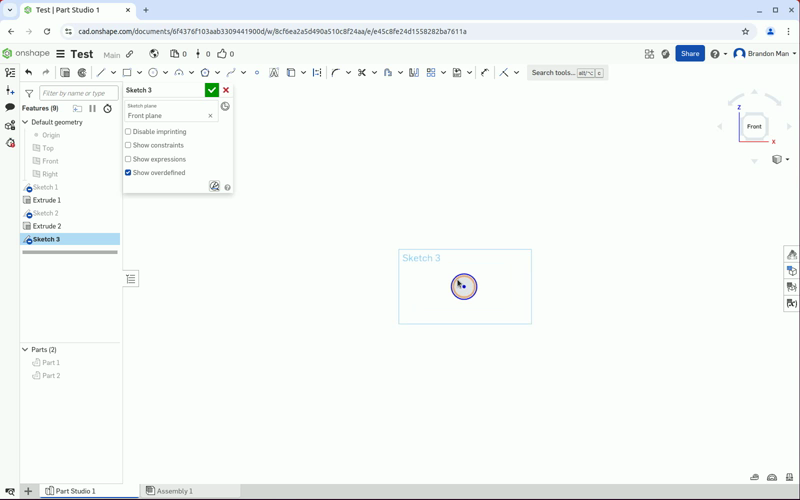
scroll(6)
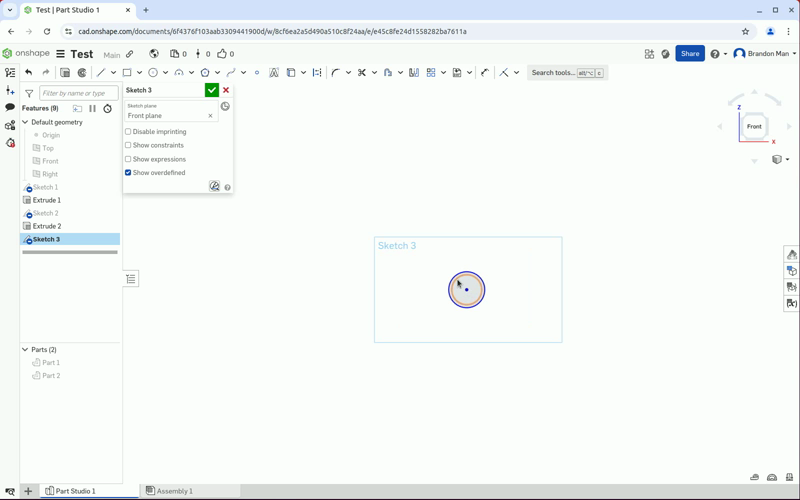
scroll(6)
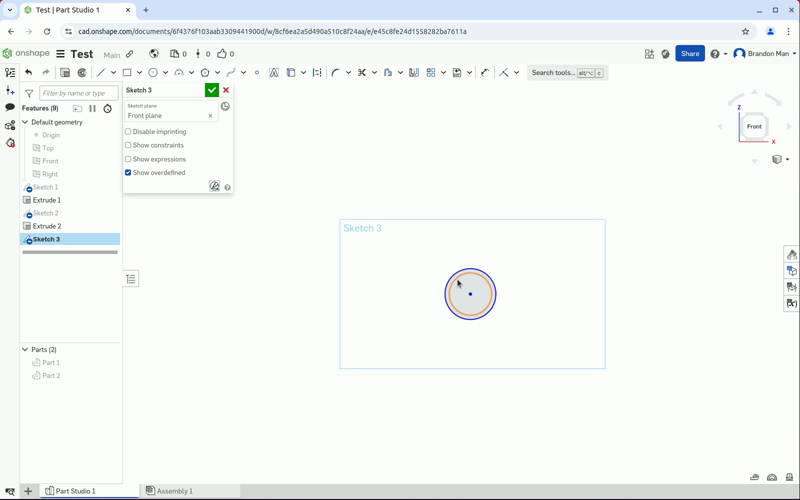
scroll(6)
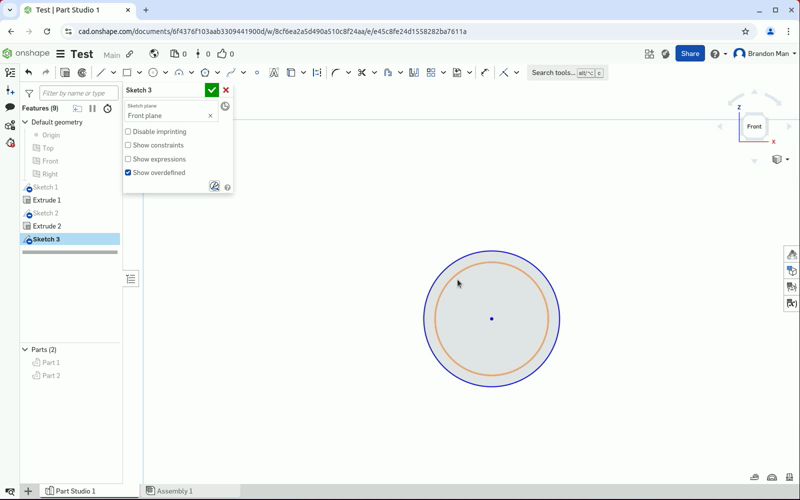
click(457, 279)
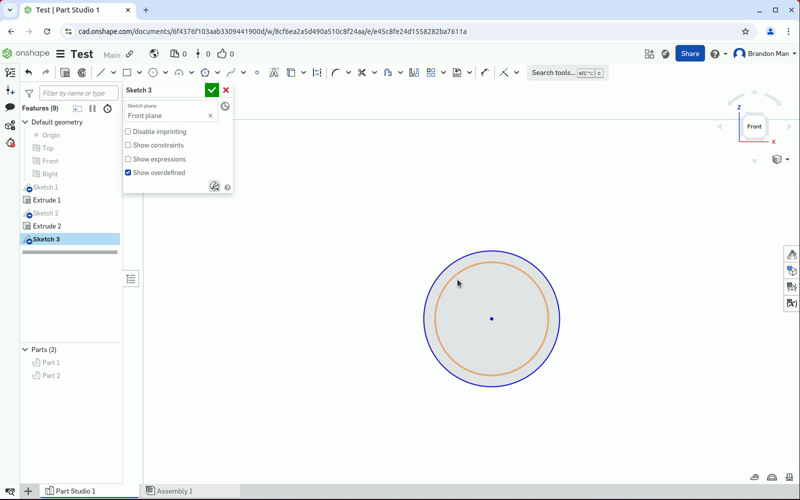
scroll(-6)
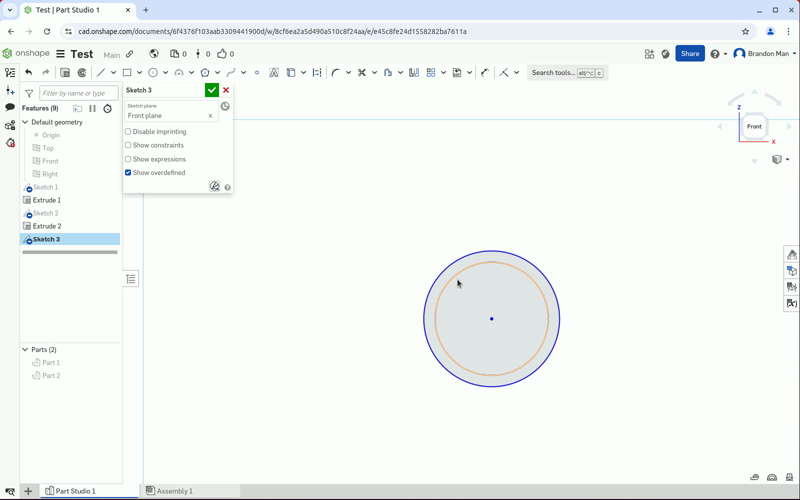
scroll(-6)
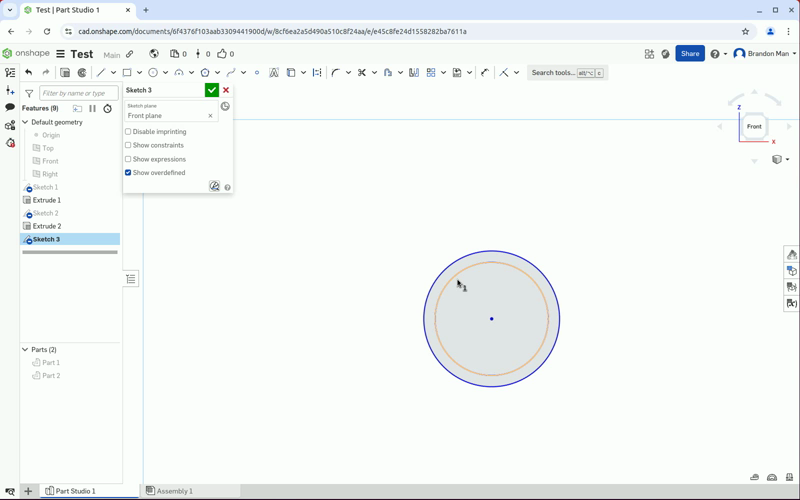
scroll(-6)
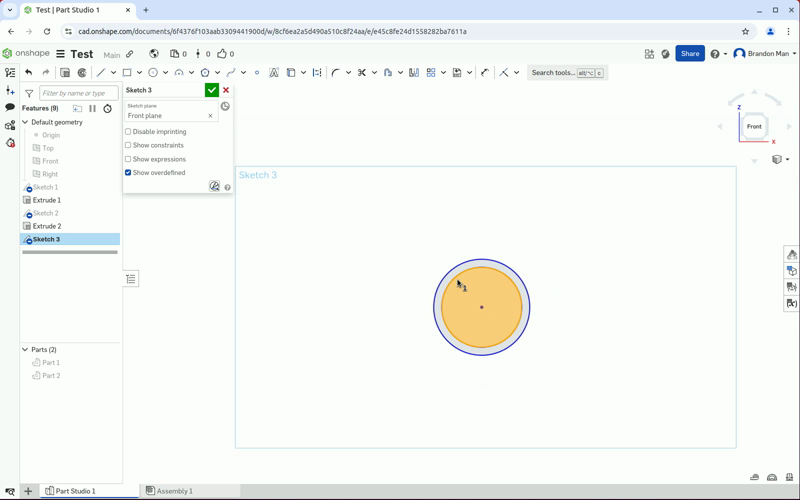
scroll(-6)
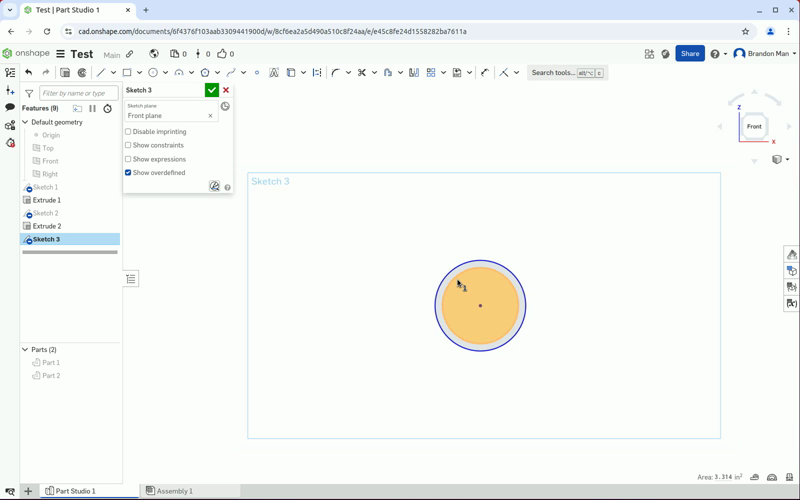
scroll(-6)
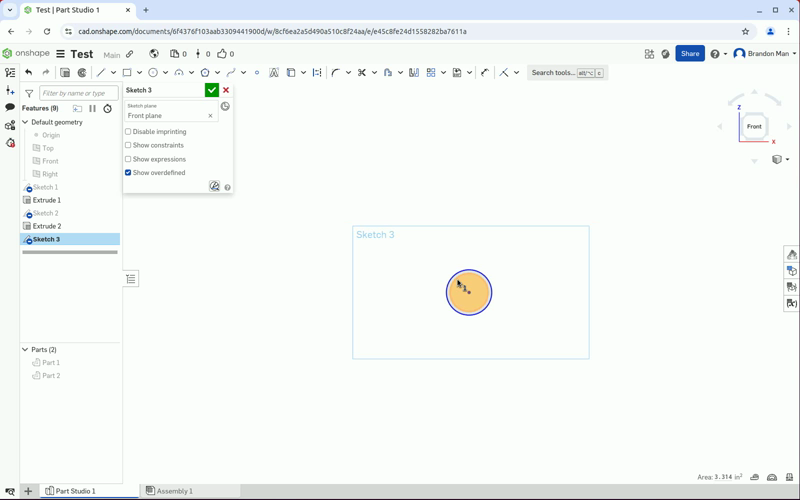
scroll(-6)
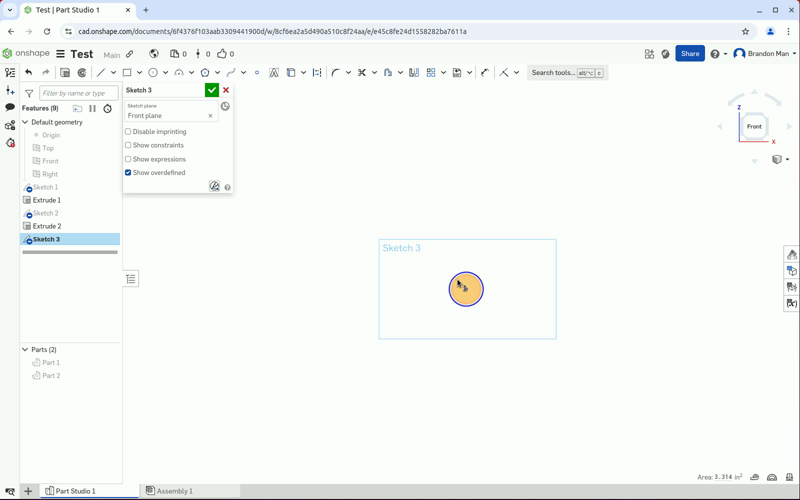
scroll(-6)
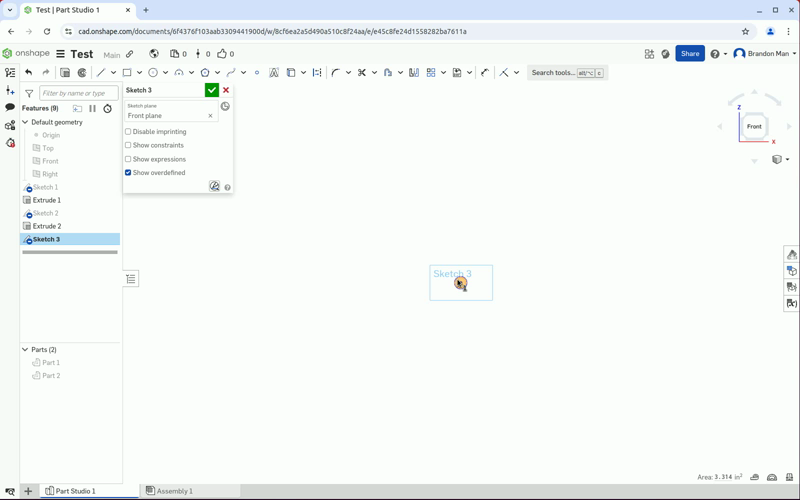
mouse_move(73, 352)
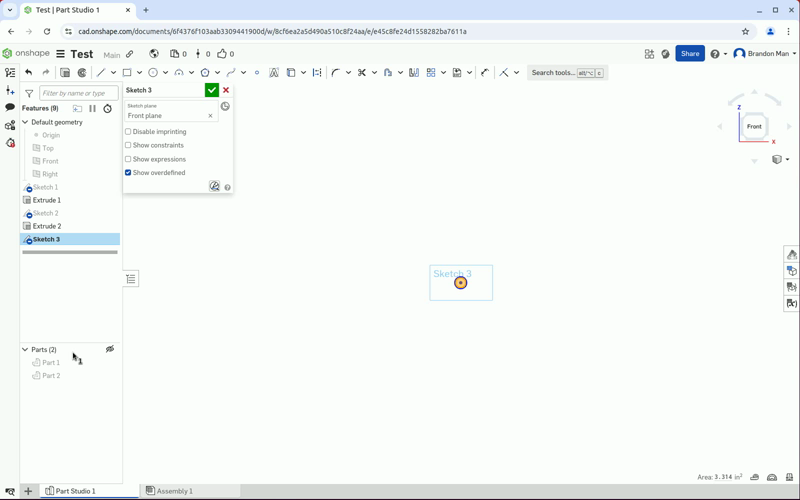
key(shift+y)
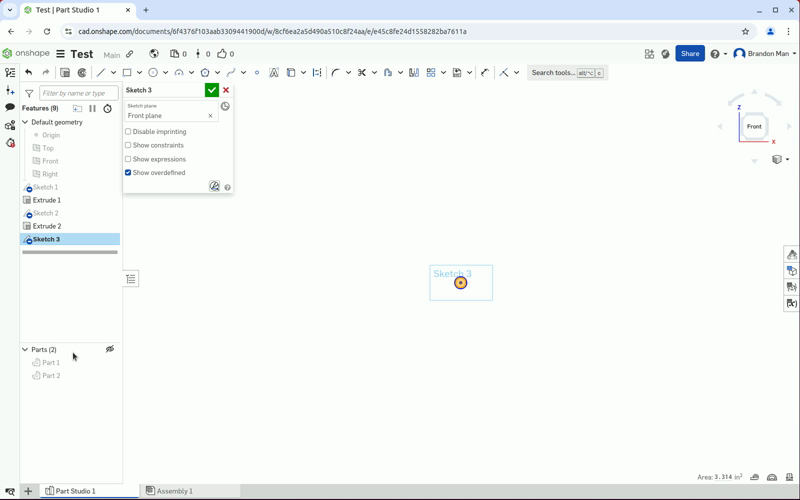
key(shift+e)
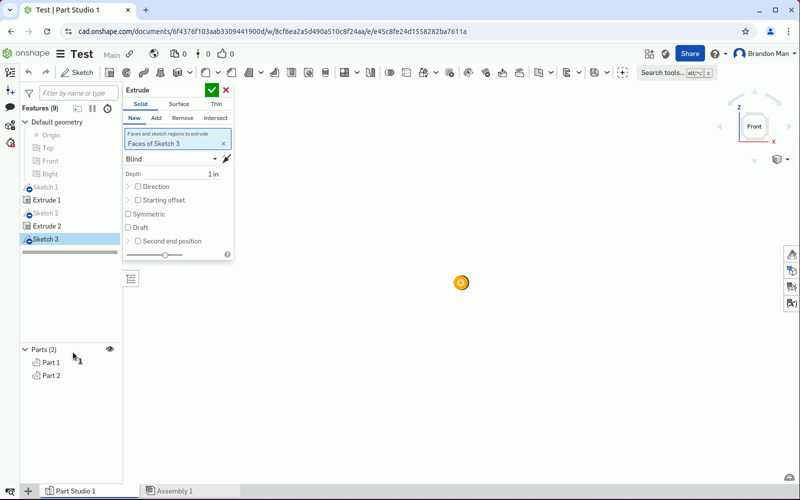
mouse_move(143, 106)
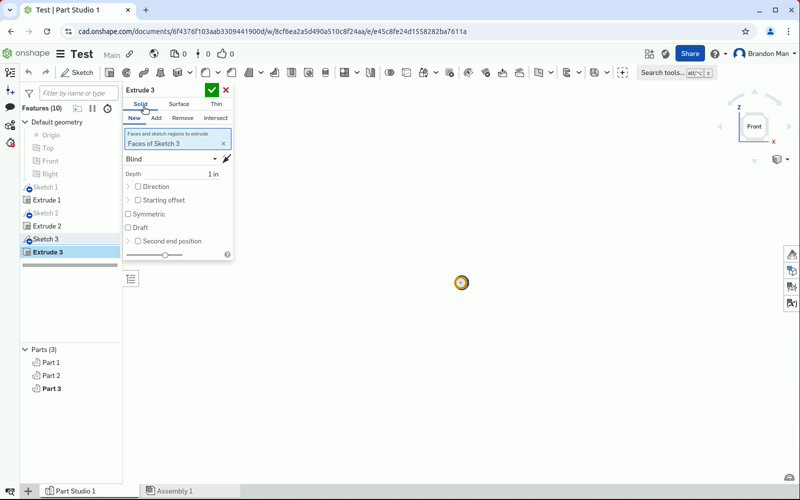
click(143, 106)
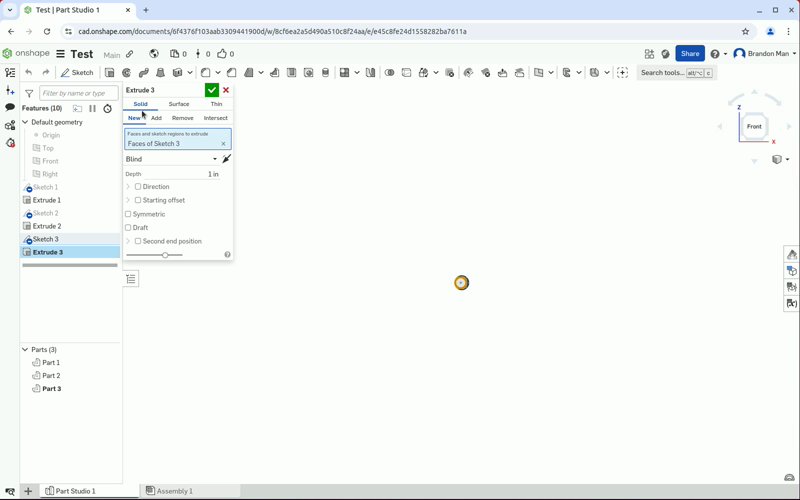
mouse_move(137, 120)
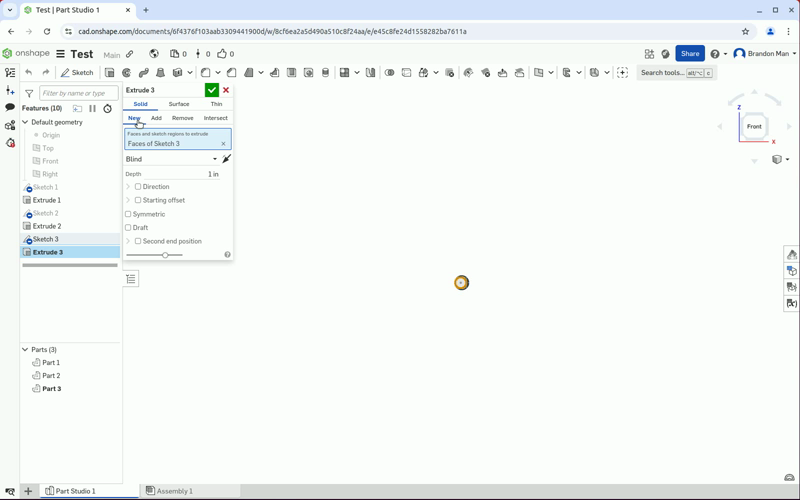
click(137, 120)
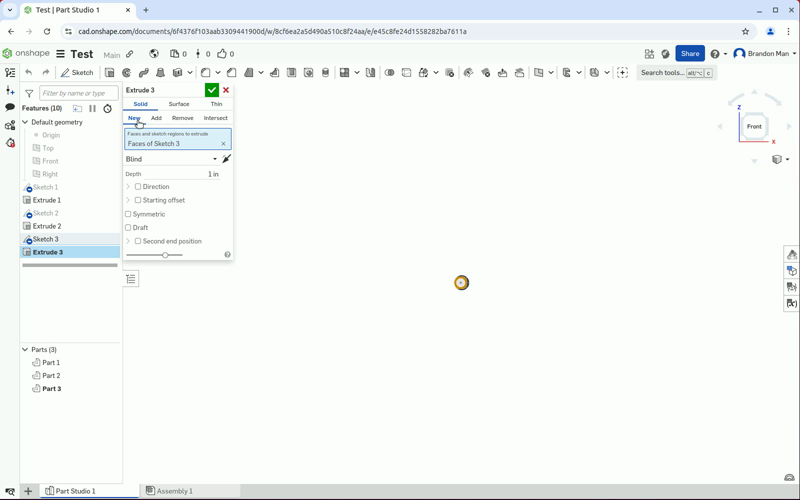
key(tab, 4)
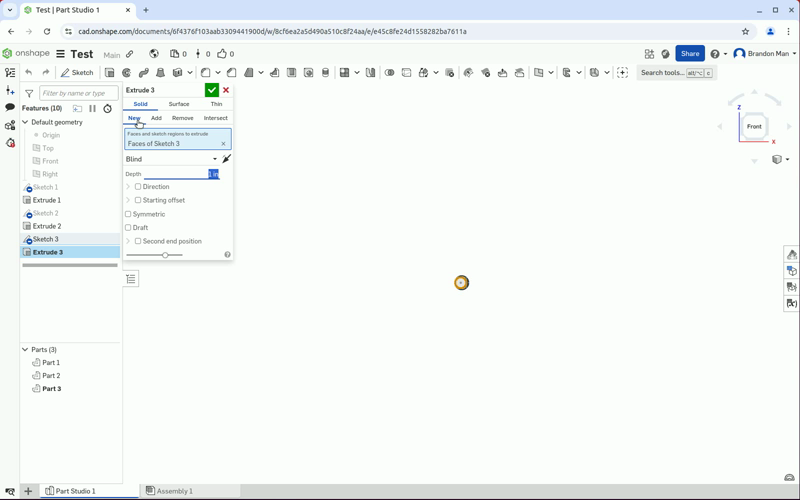
text(18.775)
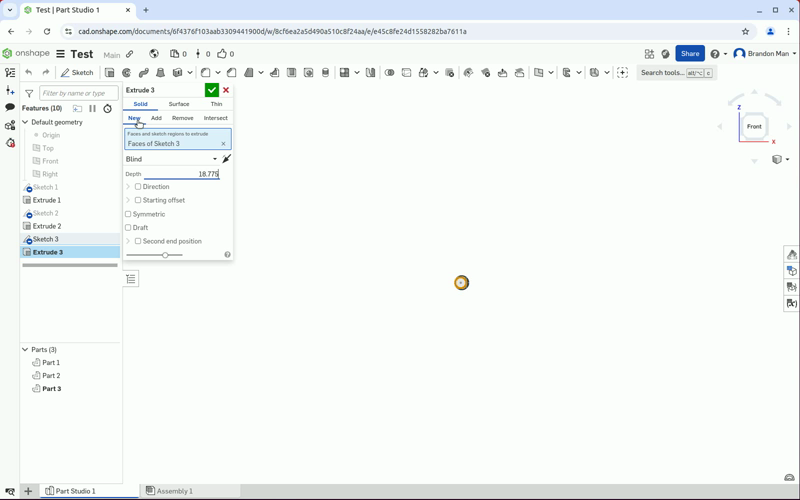
key(enter)
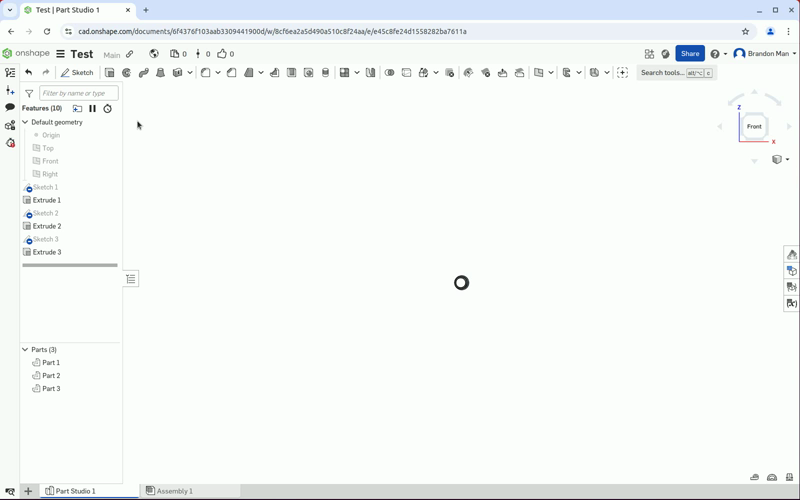
key(shift+h)
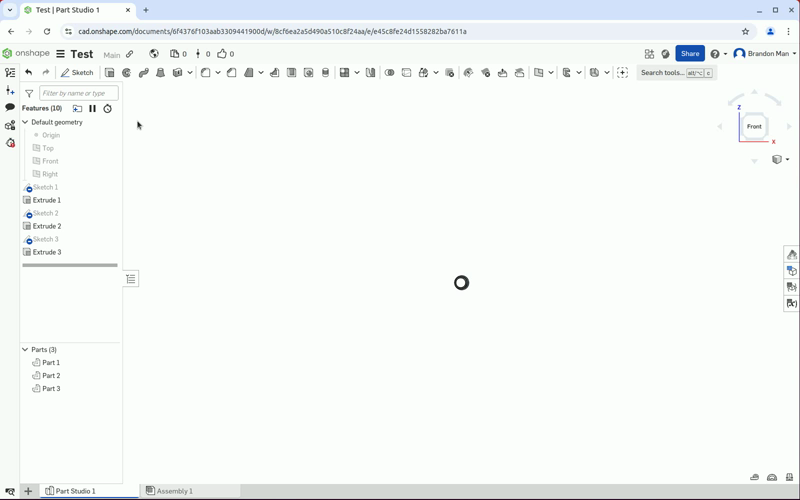
key(shift+h)
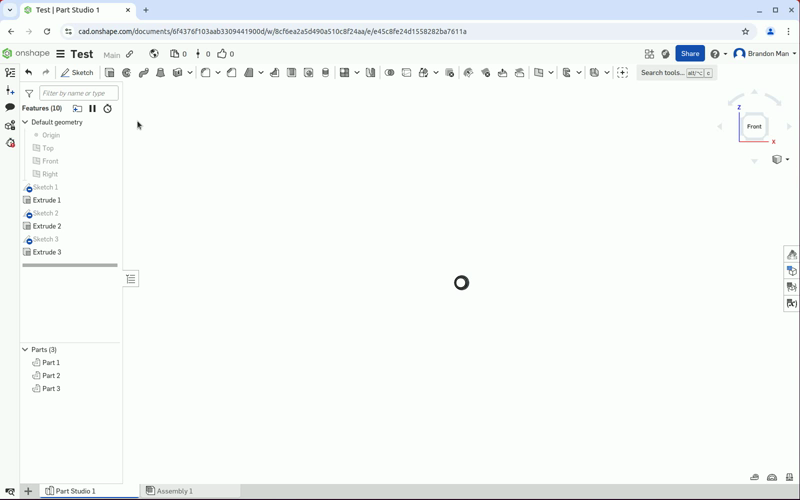
mouse_move(73, 189)
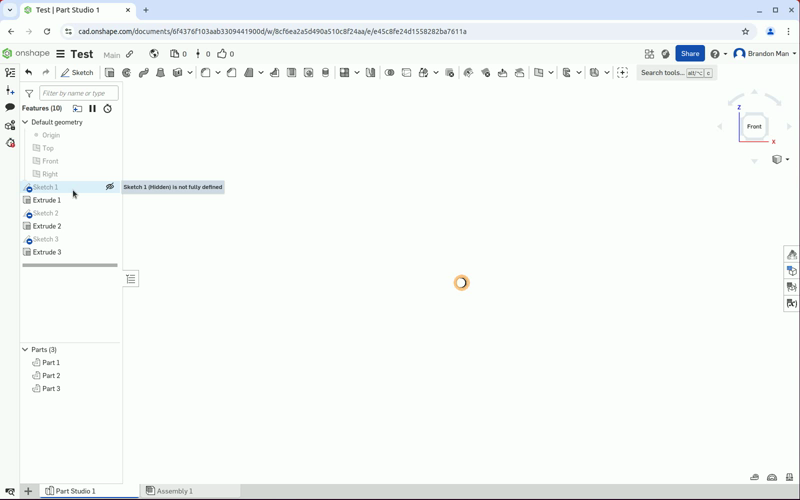
click(73, 189)
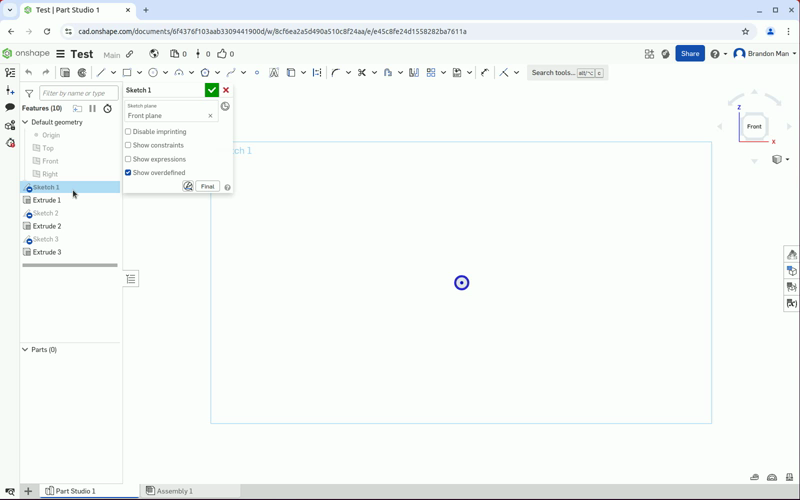
mouse_move(229, 92)
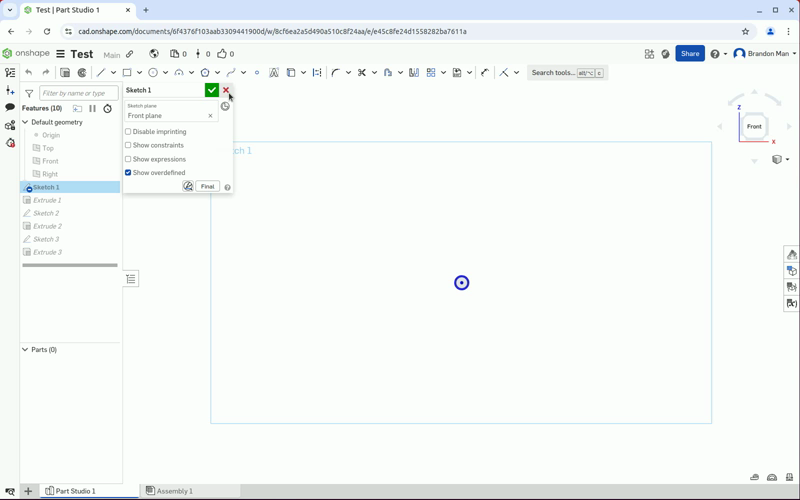
click(229, 92)
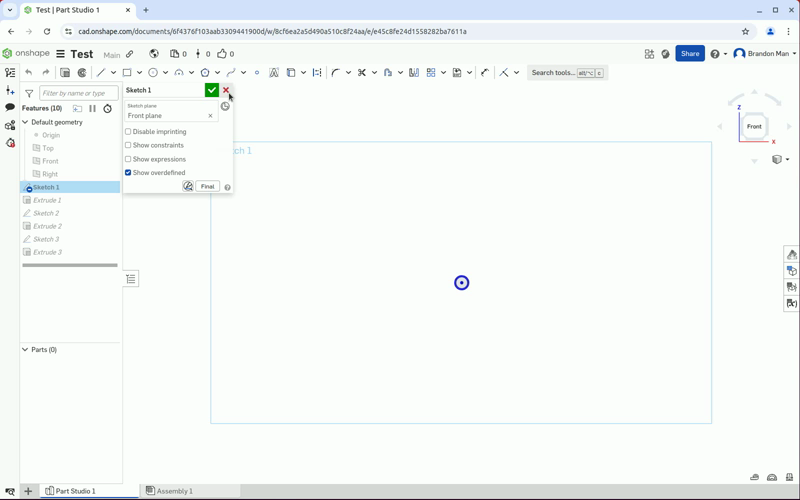
key(shift+s)
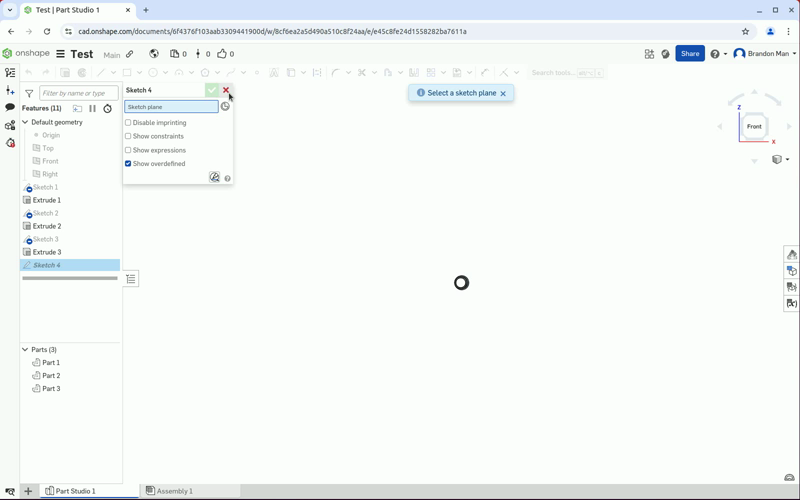
mouse_move(73, 163)
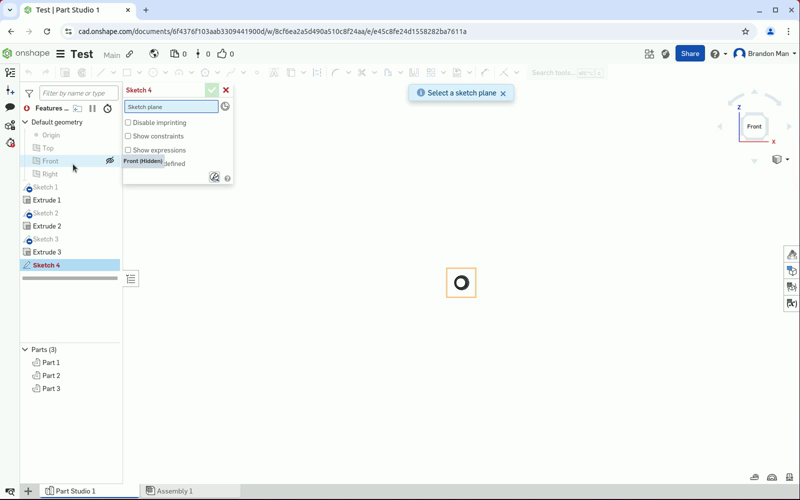
click(73, 163)
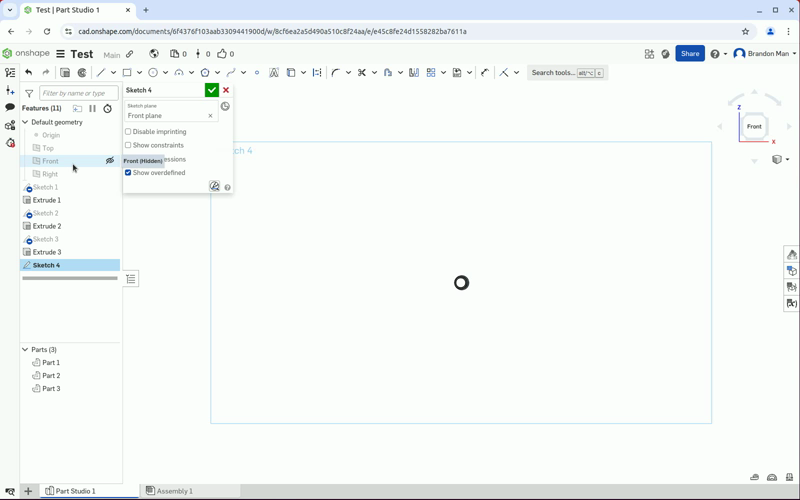
mouse_move(73, 352)
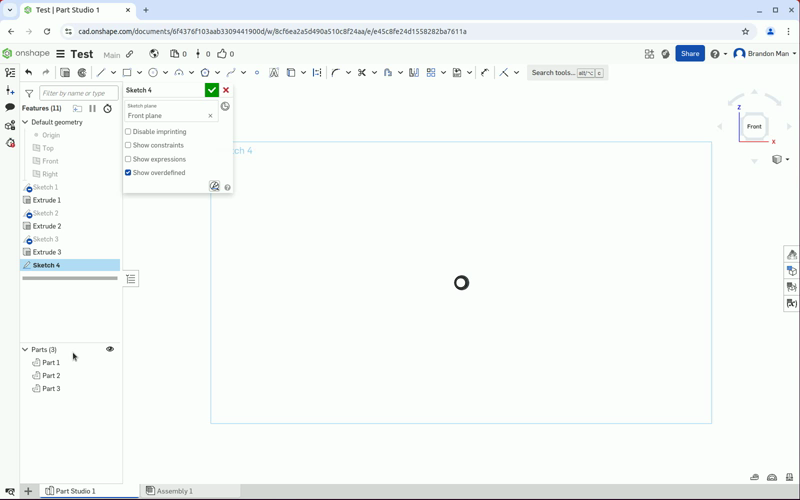
key(y)
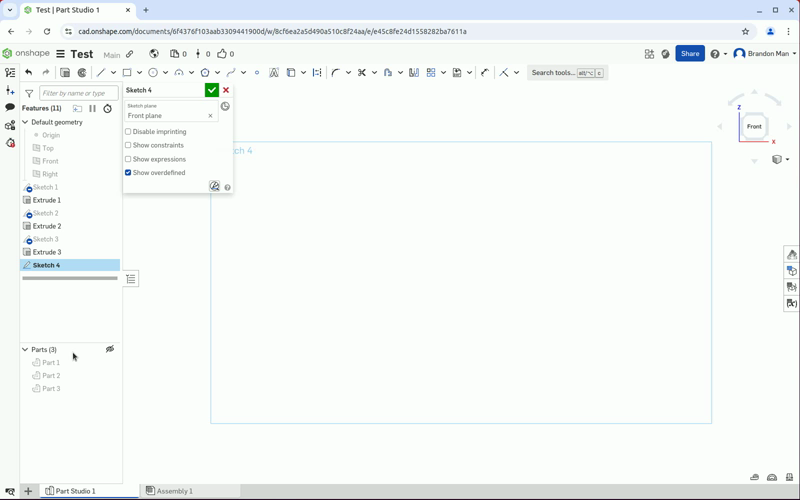
key(a)
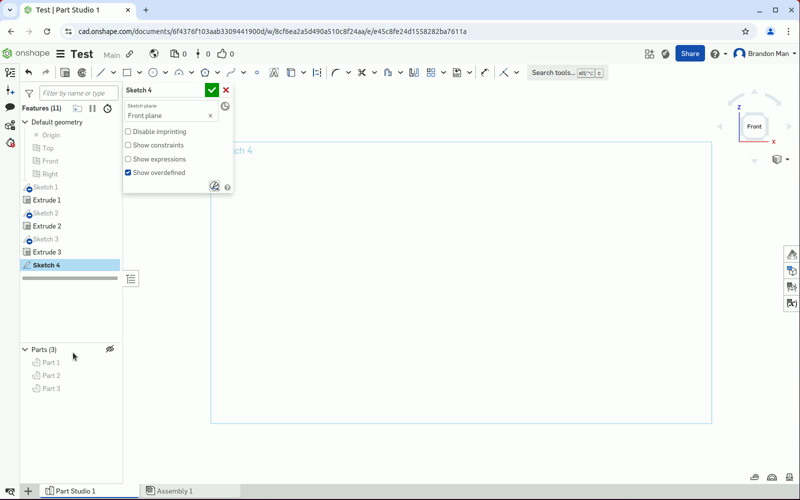
key_down(shift)
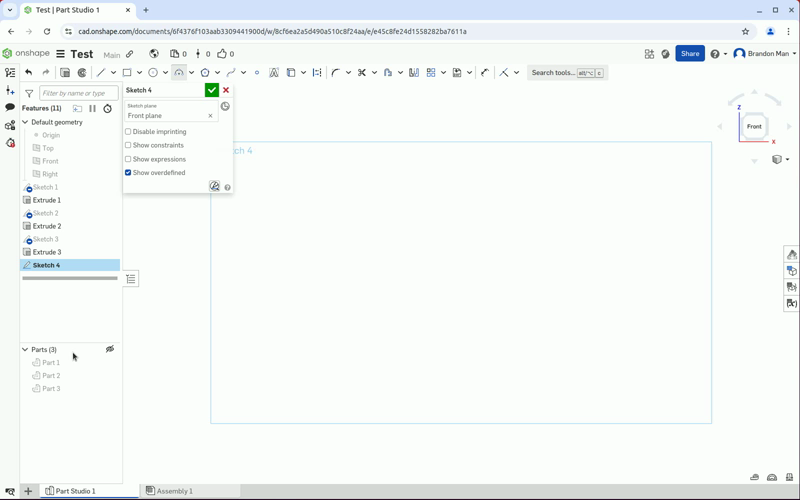
mouse_move(460, 288)
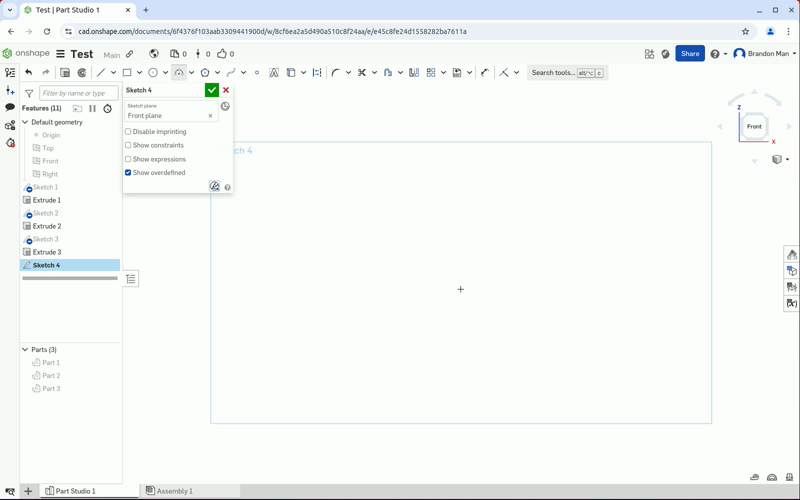
click(460, 288)
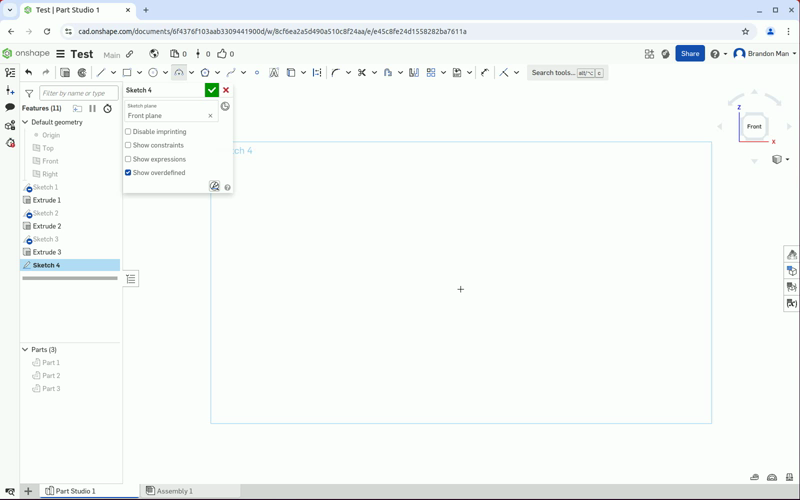
key_up(shift)
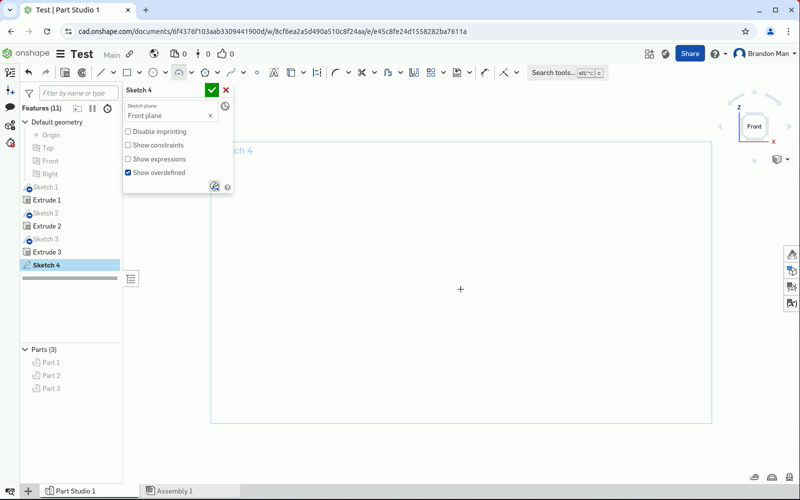
key_down(shift)
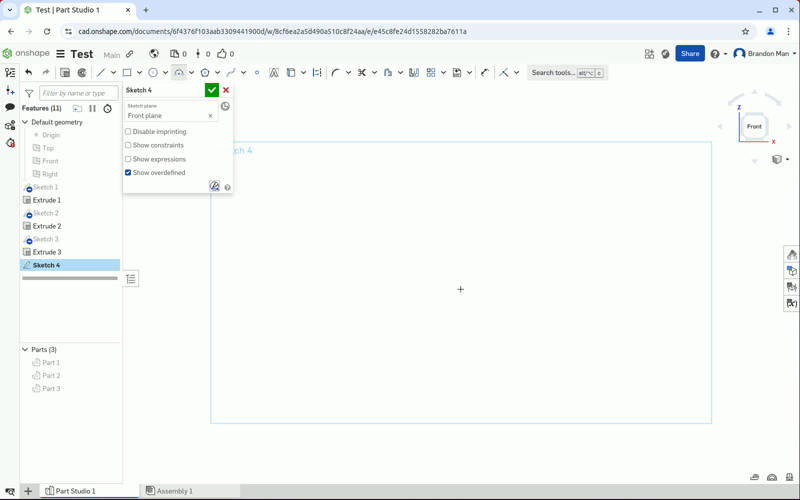
mouse_move(461, 288)
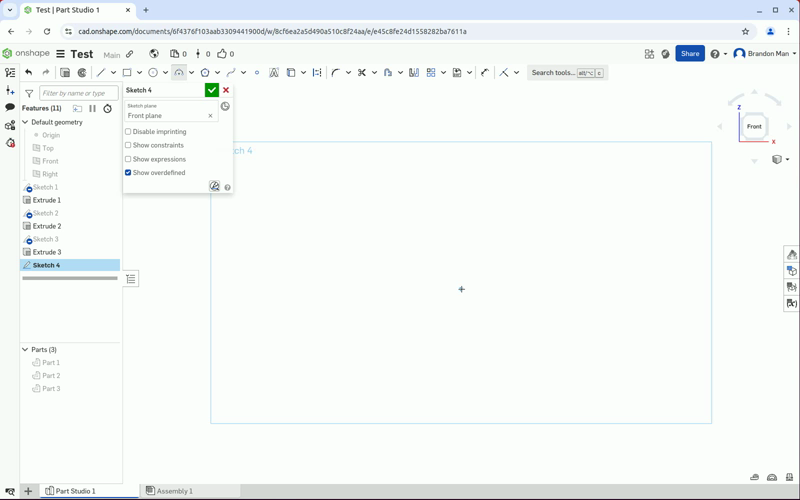
scroll(6)
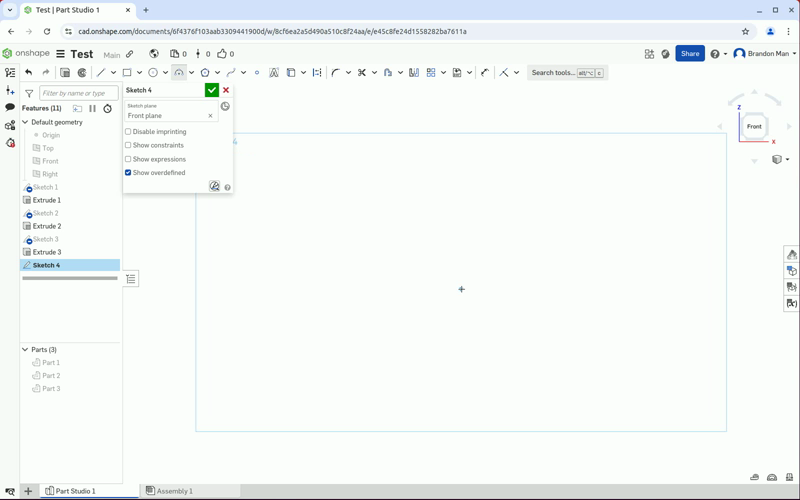
scroll(6)
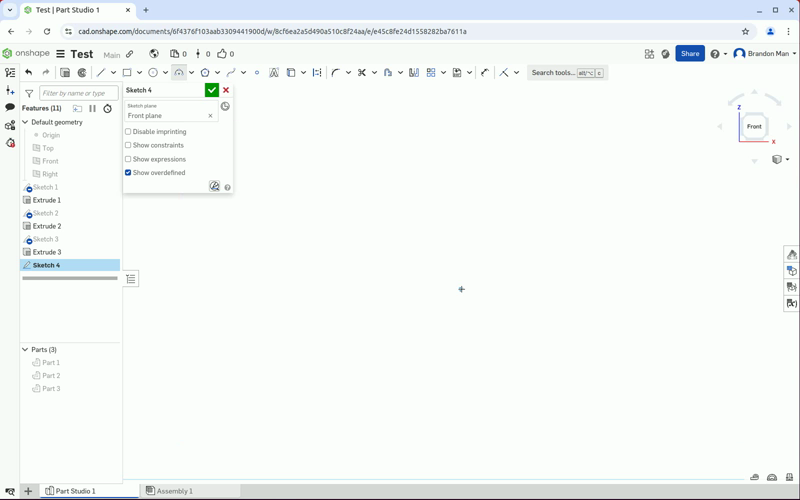
scroll(6)
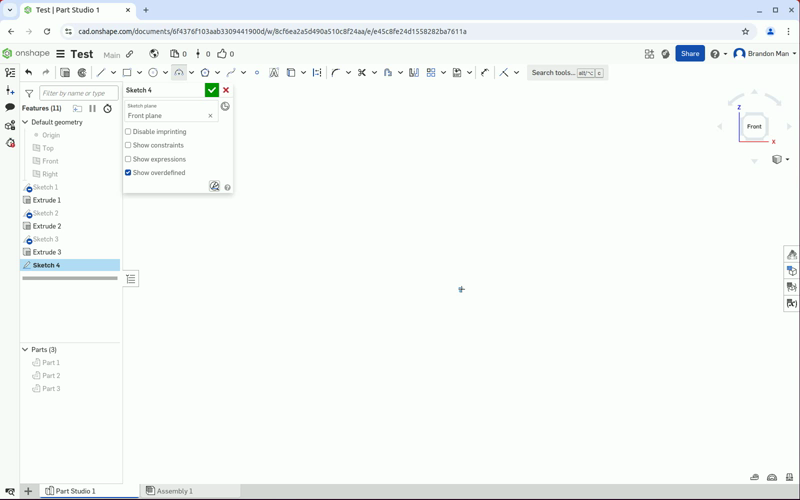
scroll(6)
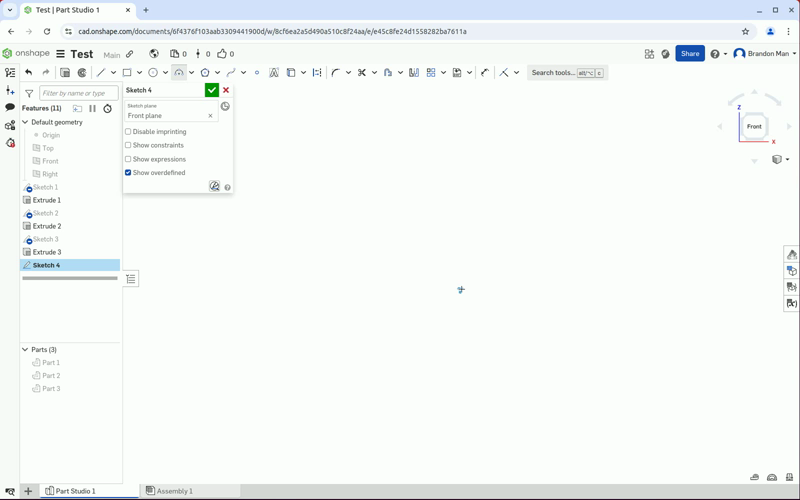
scroll(6)
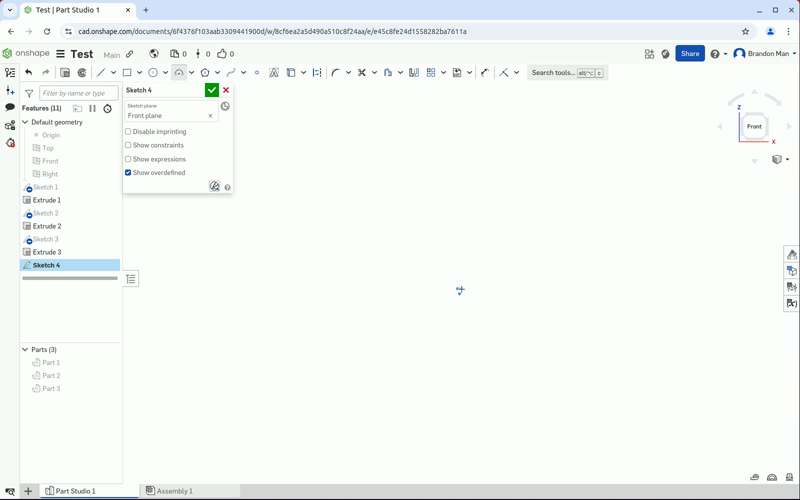
scroll(6)
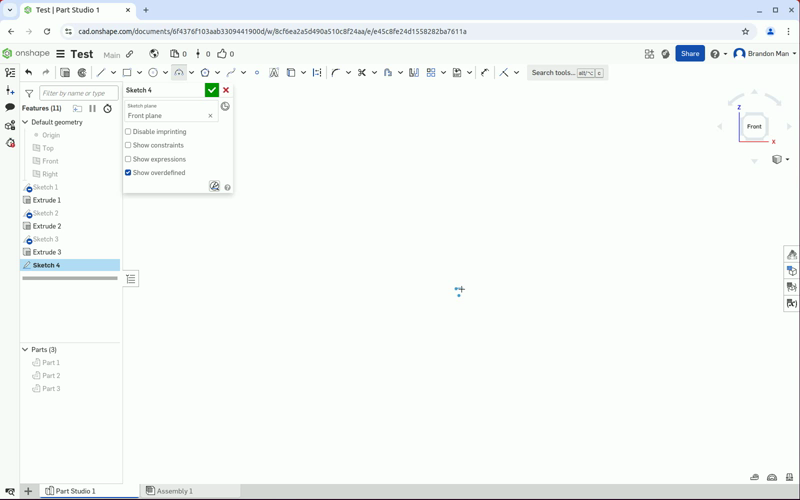
scroll(6)
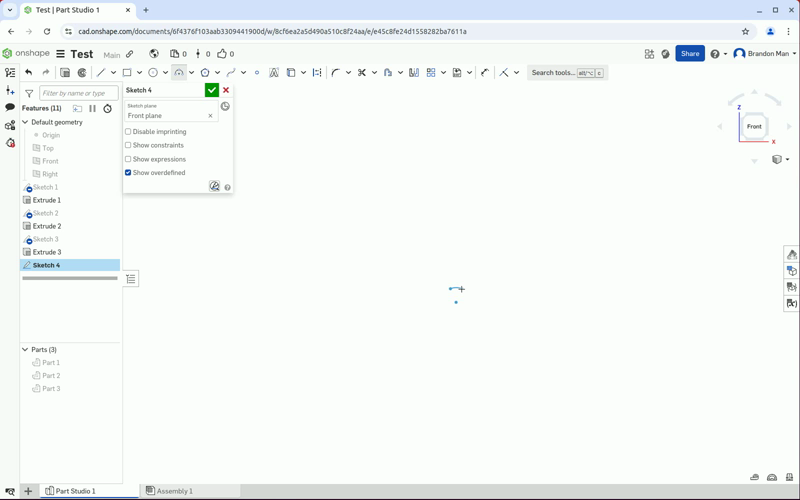
click(461, 288)
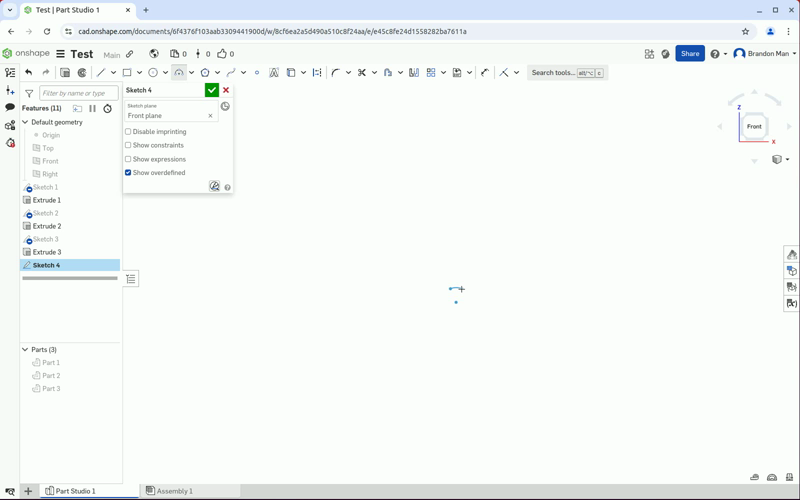
scroll(-6)
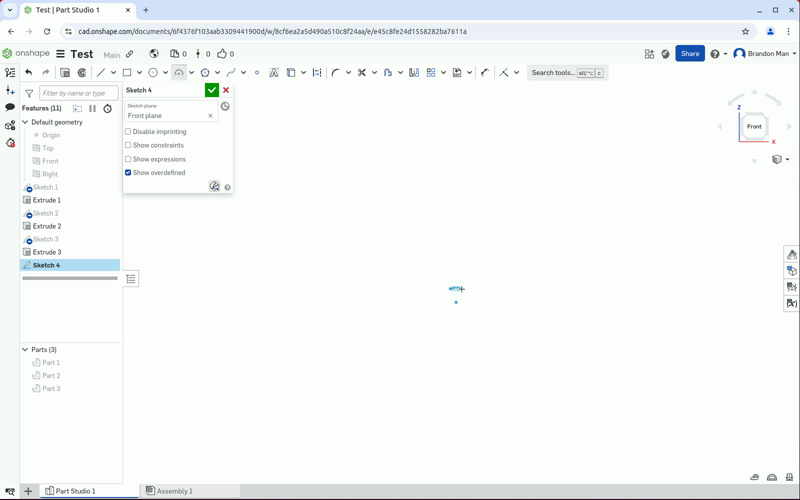
scroll(-6)
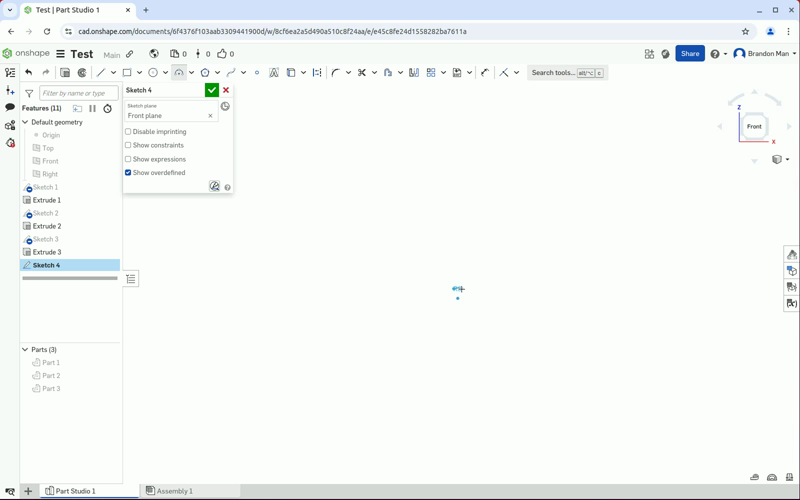
scroll(-6)
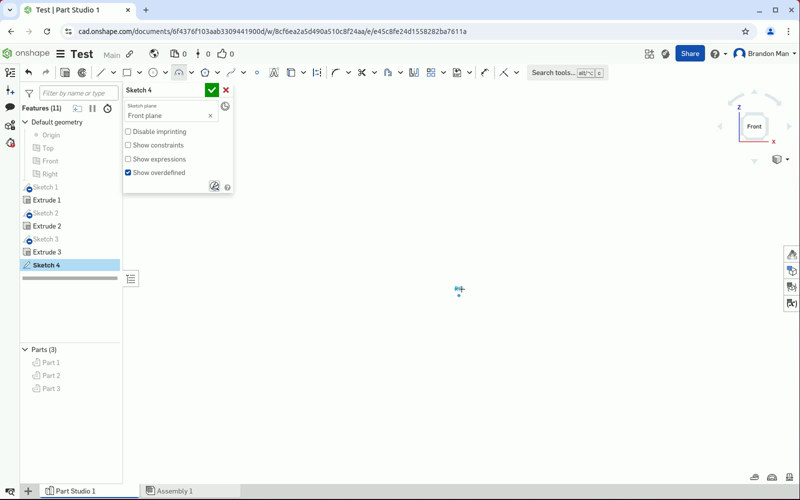
scroll(-6)
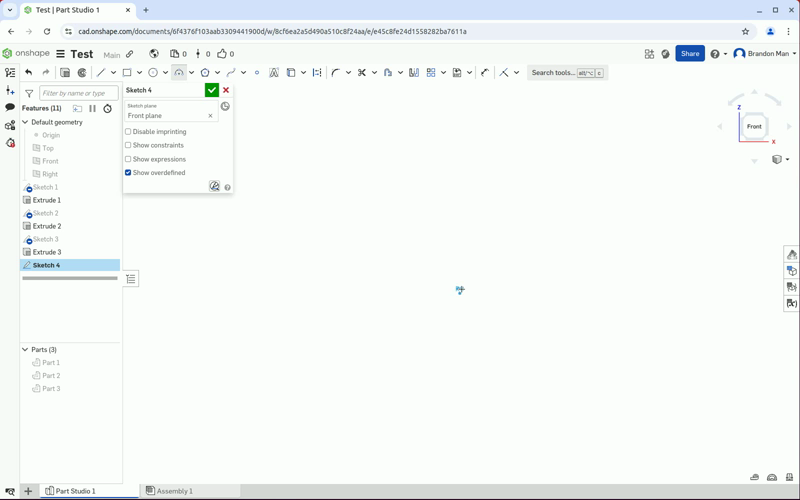
scroll(-6)
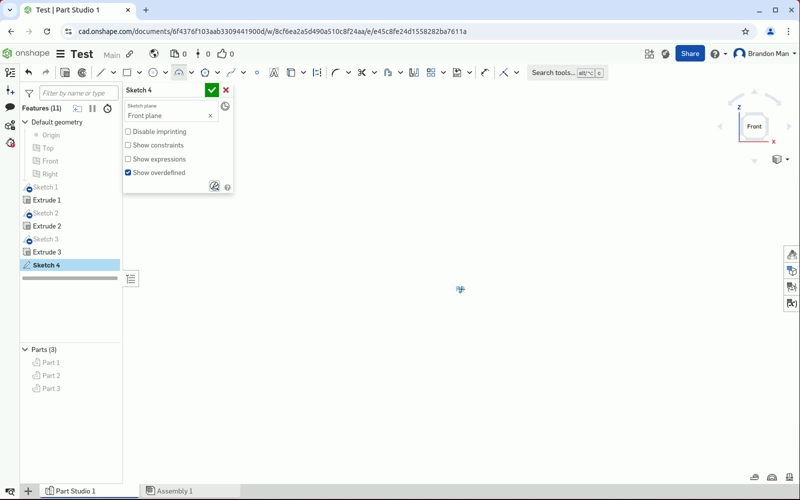
scroll(-6)
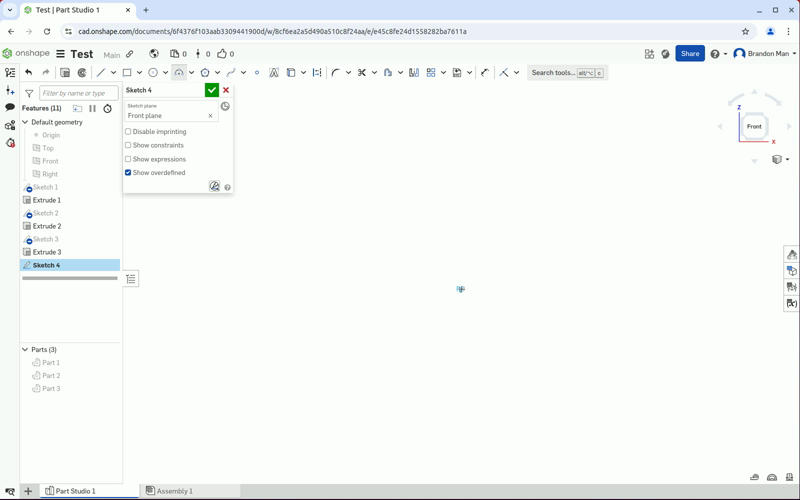
scroll(-6)
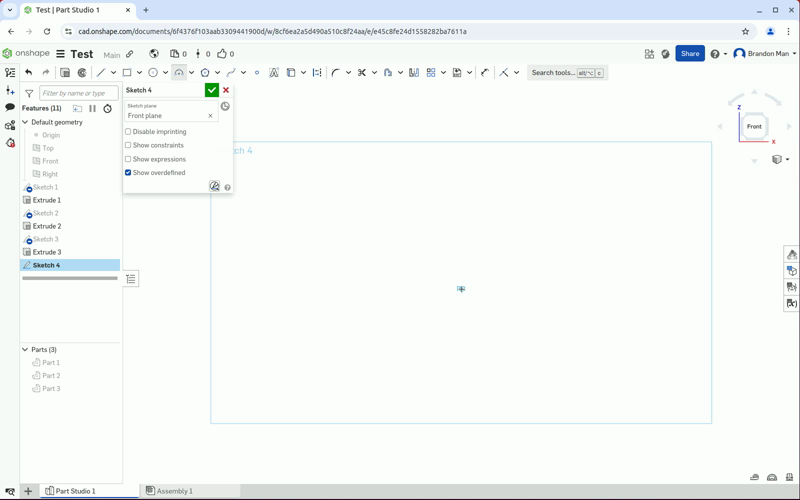
mouse_move(461, 276)
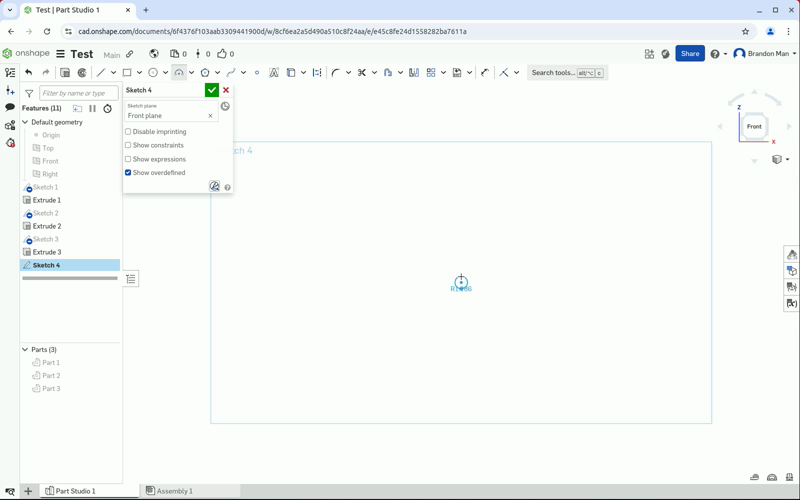
scroll(6)
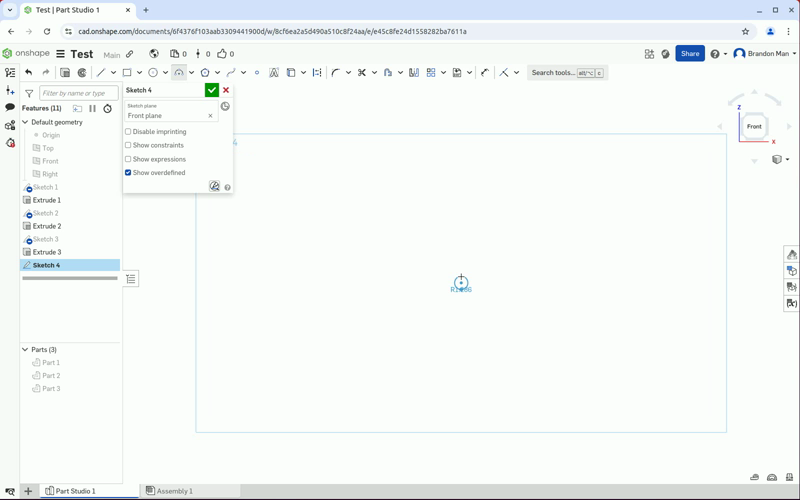
scroll(6)
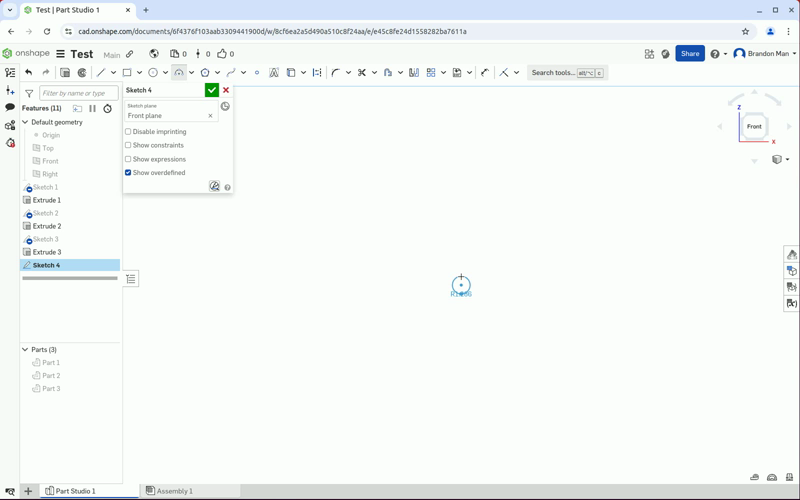
scroll(6)
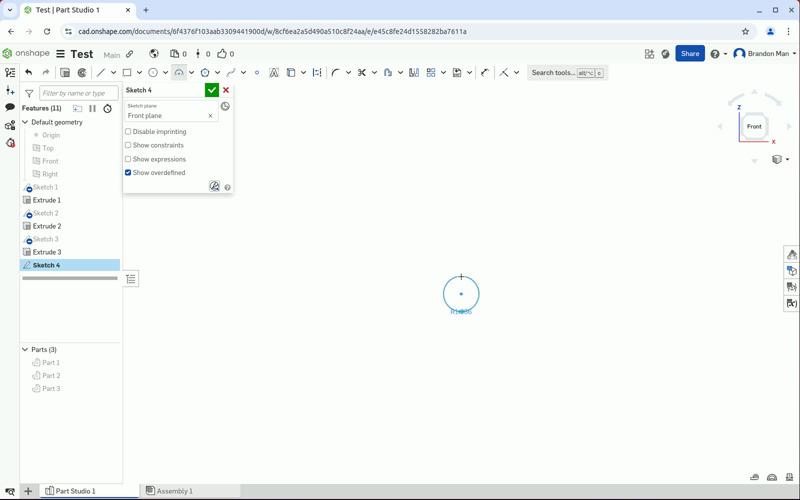
scroll(6)
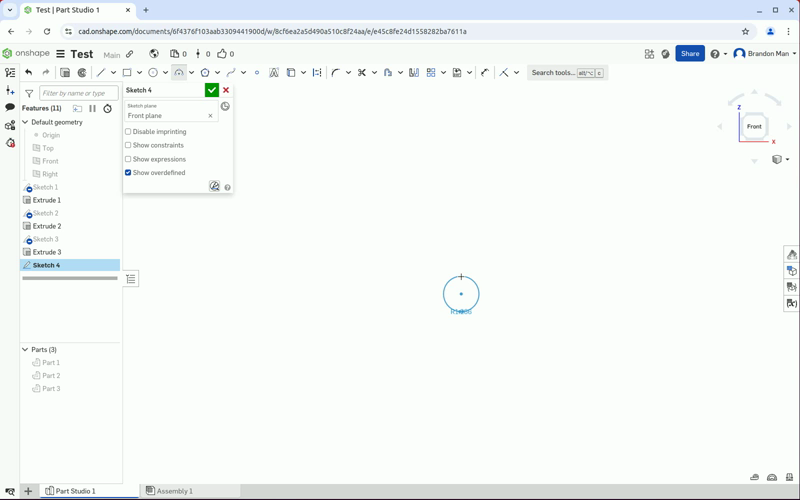
scroll(6)
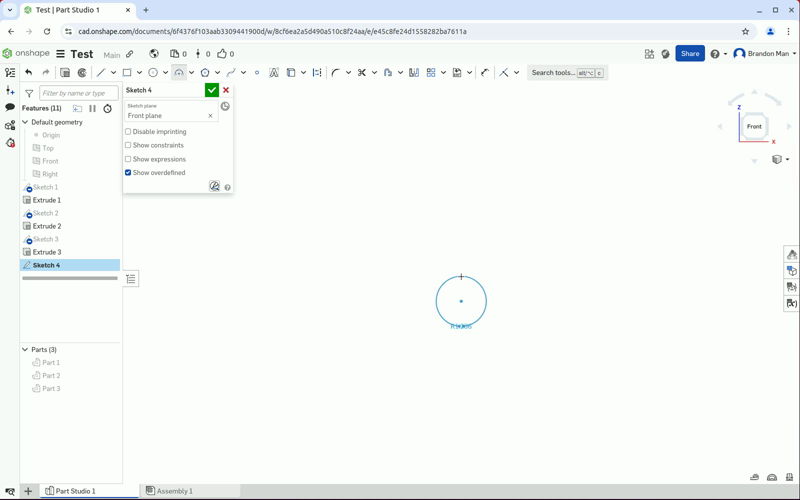
scroll(6)
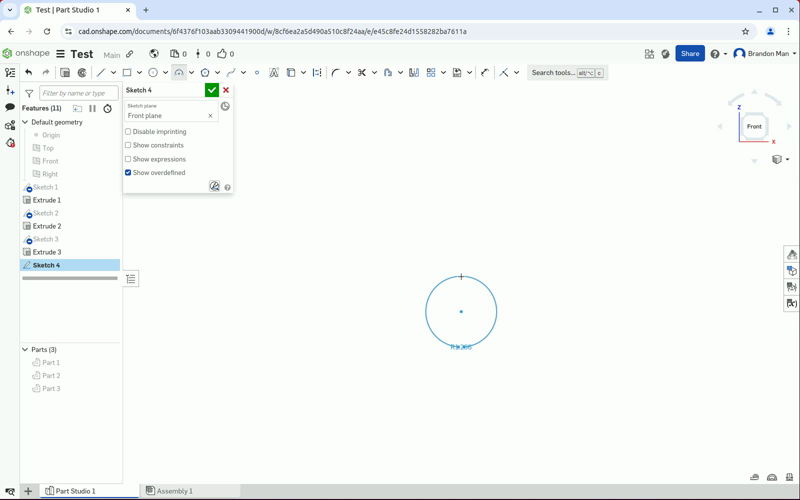
scroll(6)
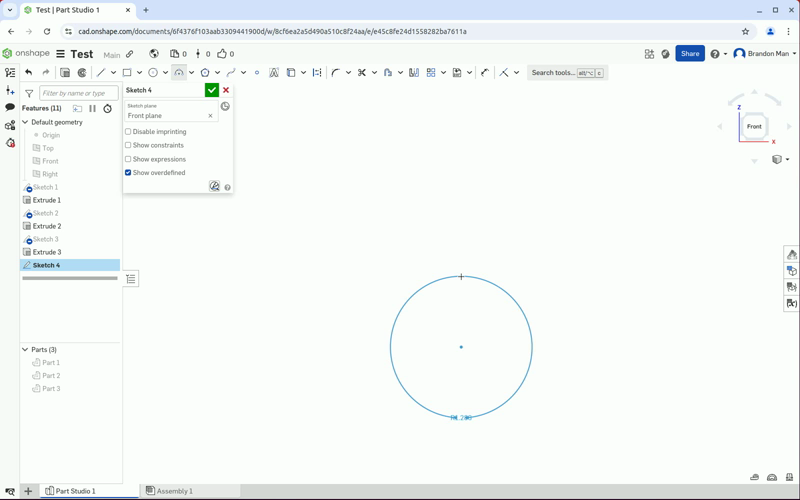
click(461, 276)
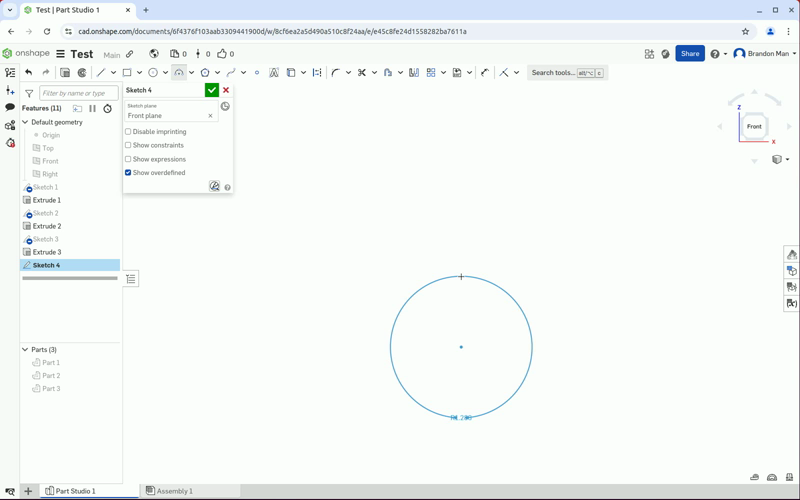
scroll(-6)
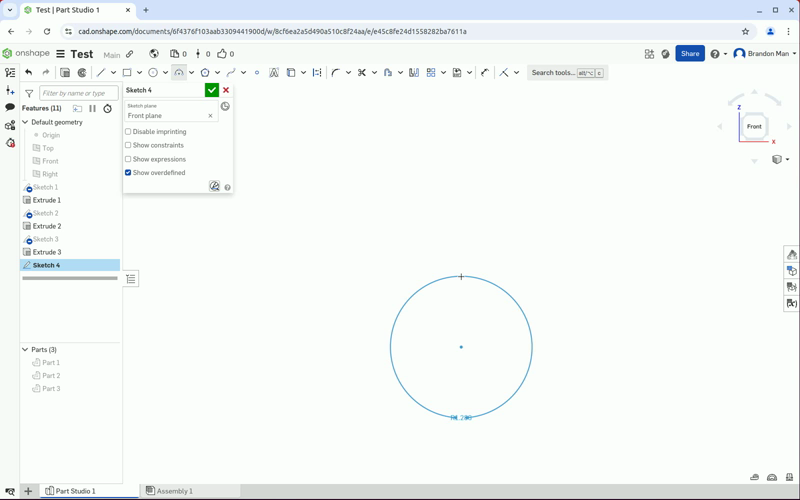
scroll(-6)
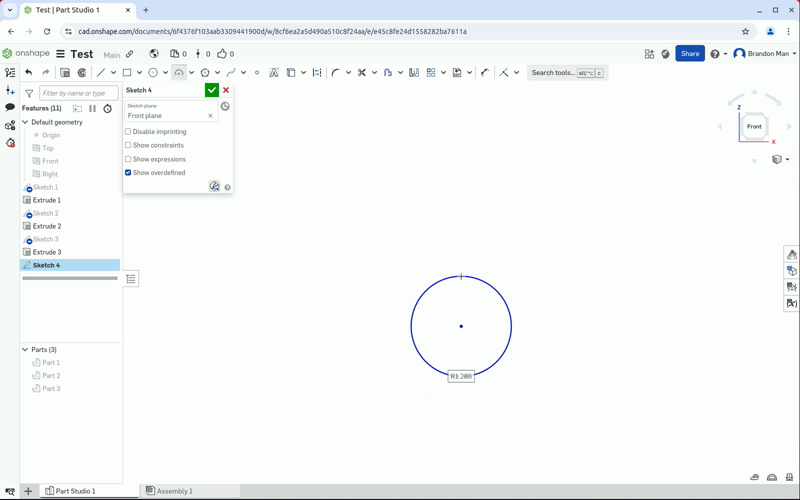
scroll(-6)
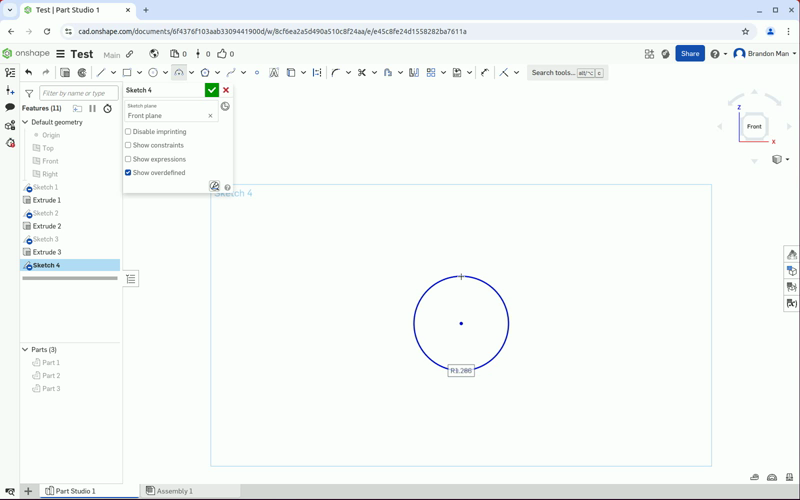
scroll(-6)
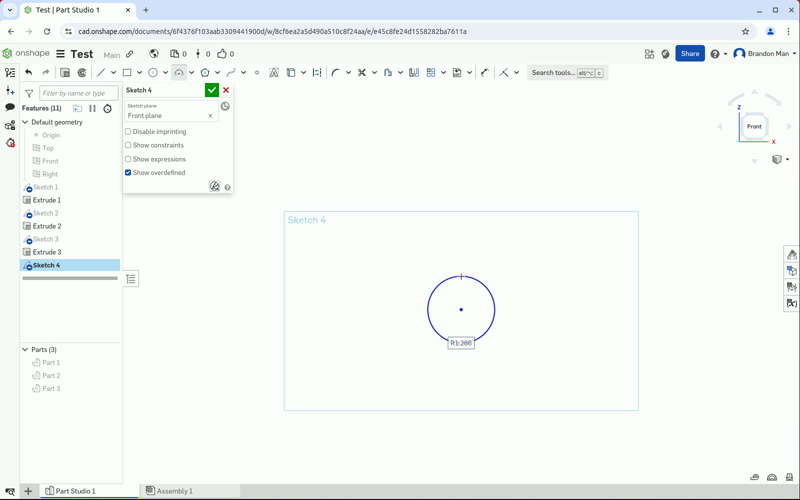
scroll(-6)
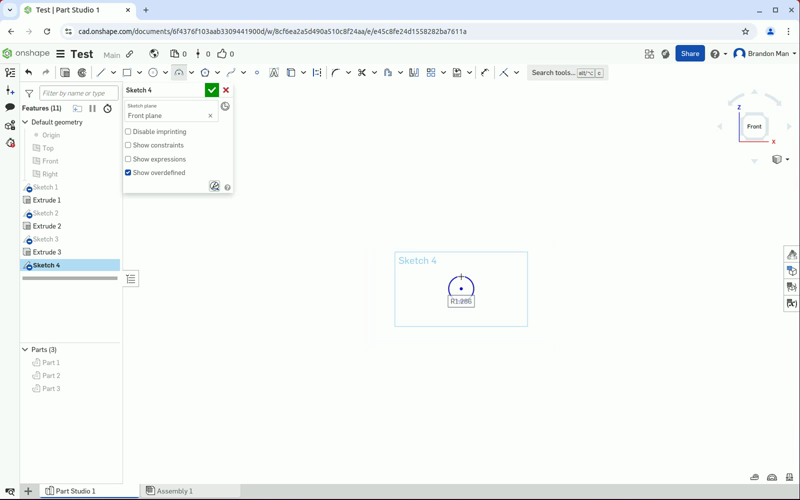
scroll(-6)
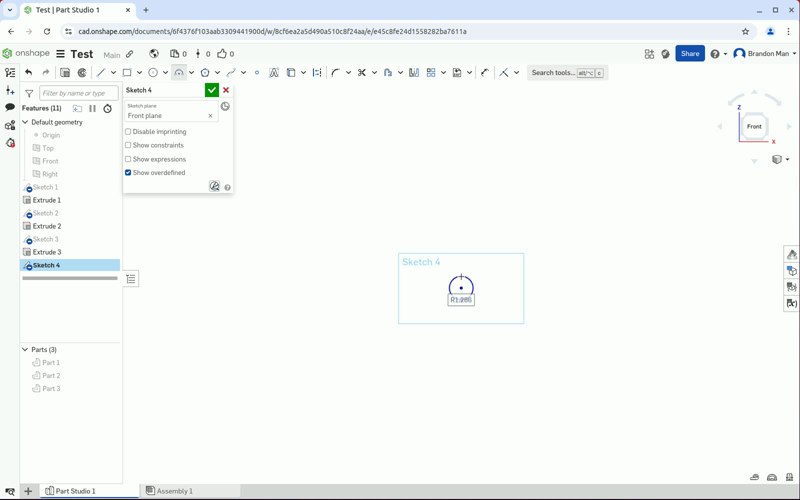
scroll(-6)
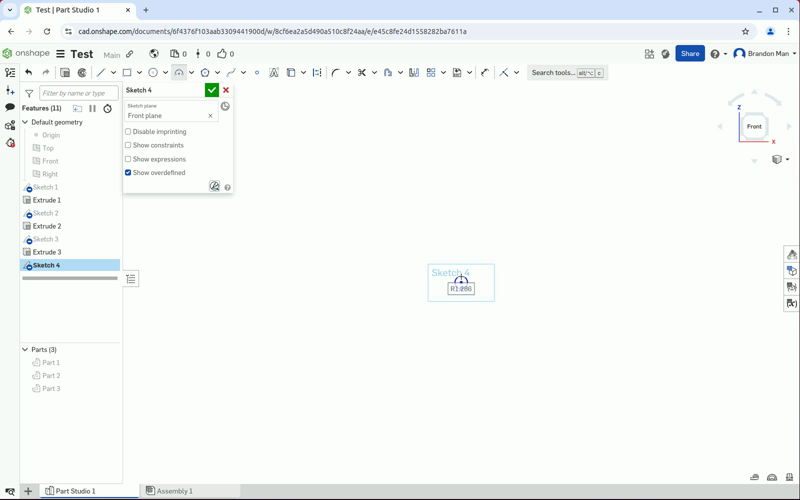
key_up(shift)
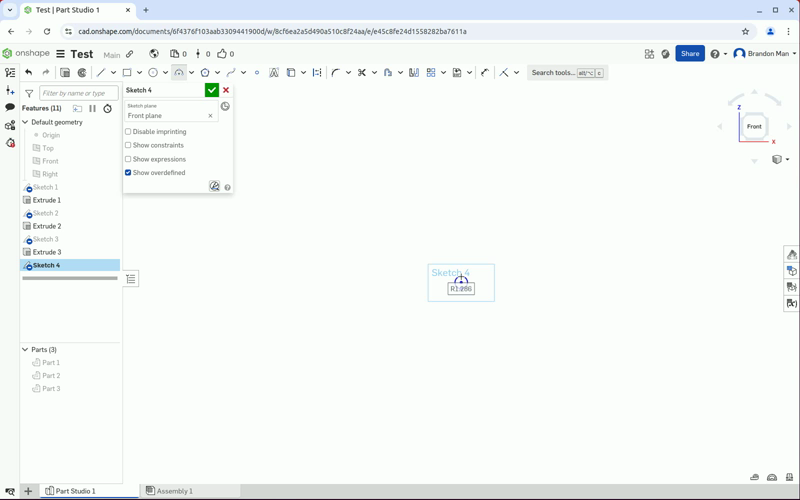
key(esc)
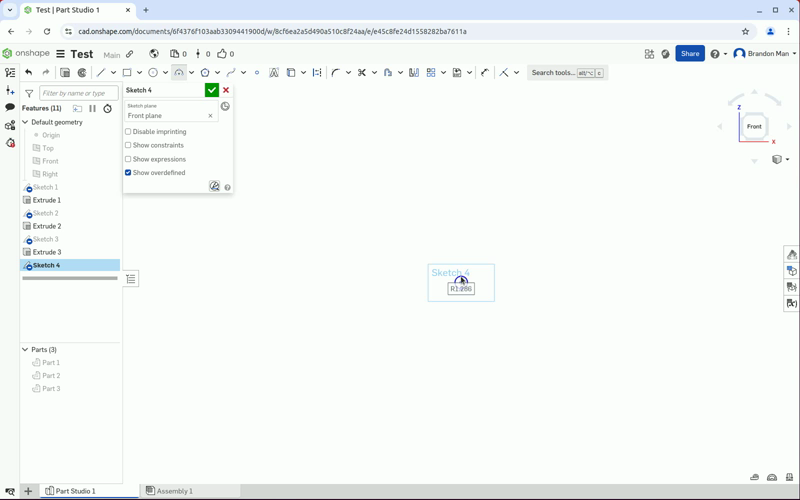
key(l)
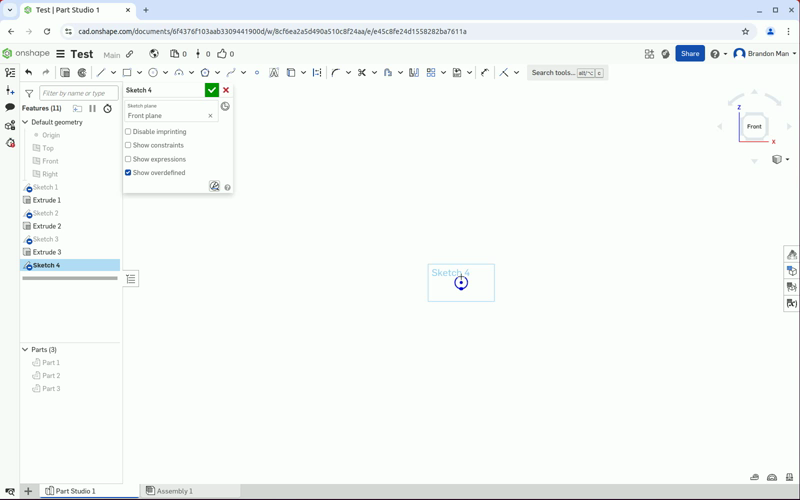
mouse_move(461, 288)
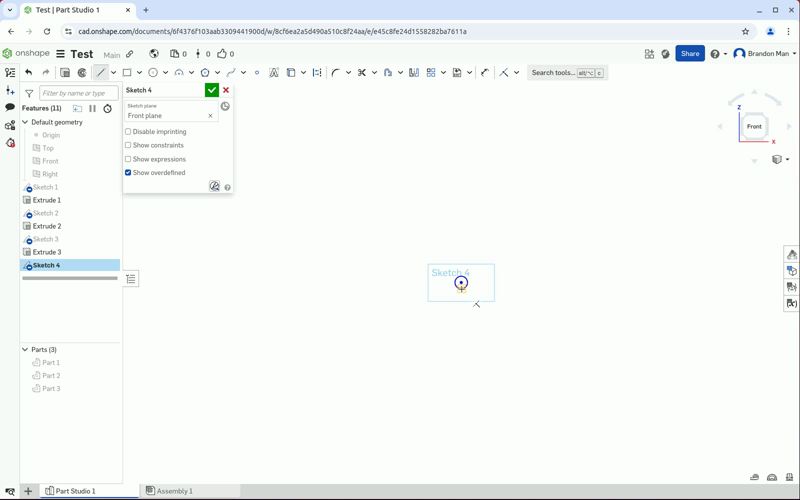
scroll(6)
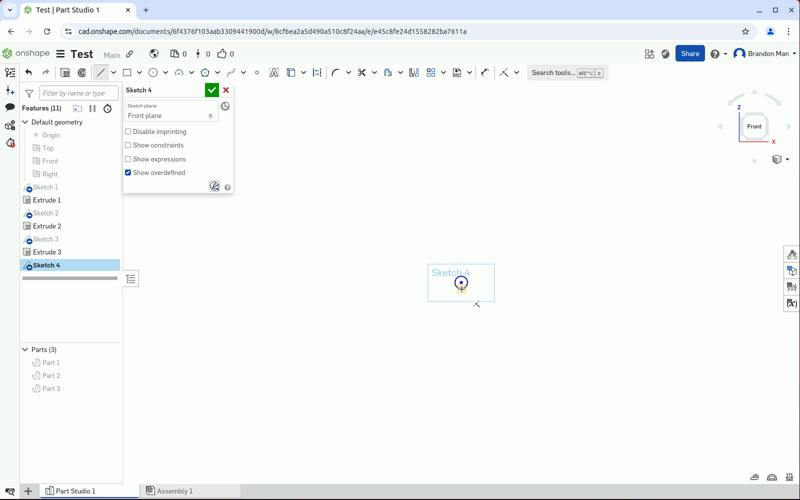
scroll(6)
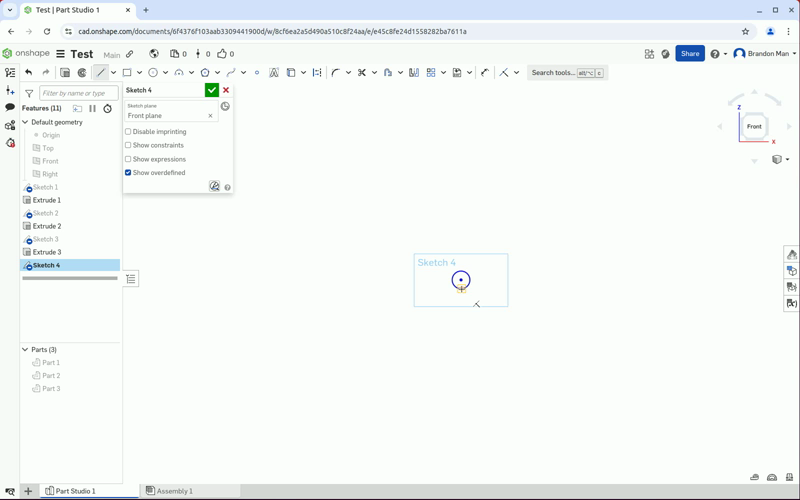
scroll(6)
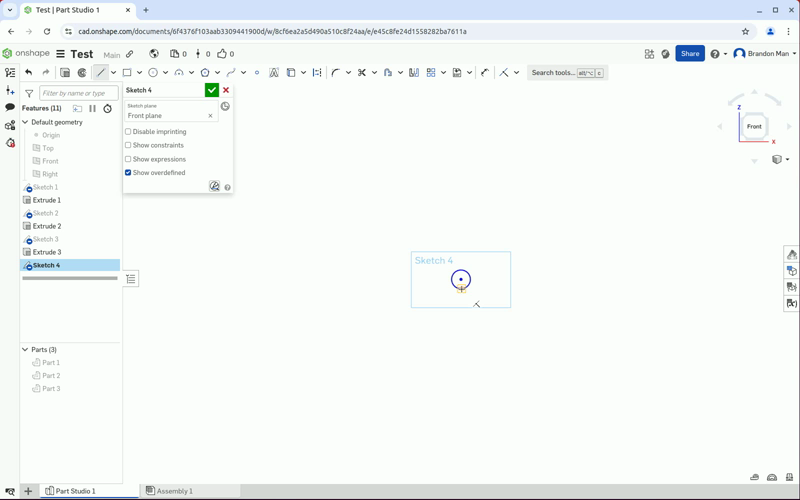
scroll(6)
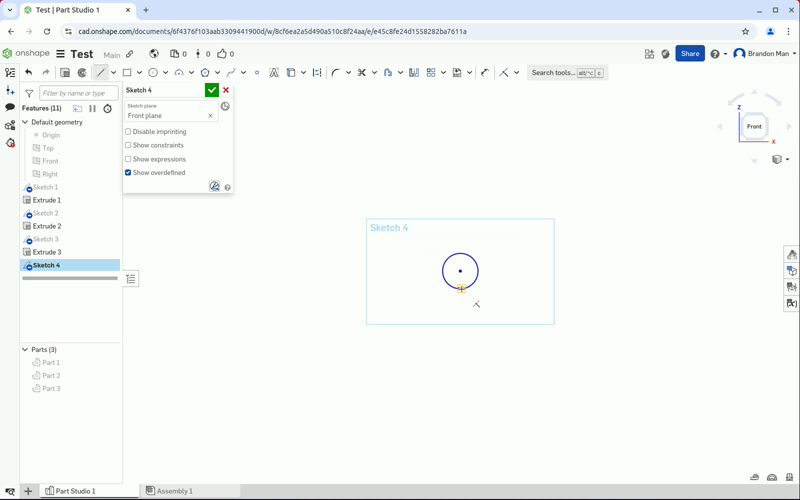
scroll(6)
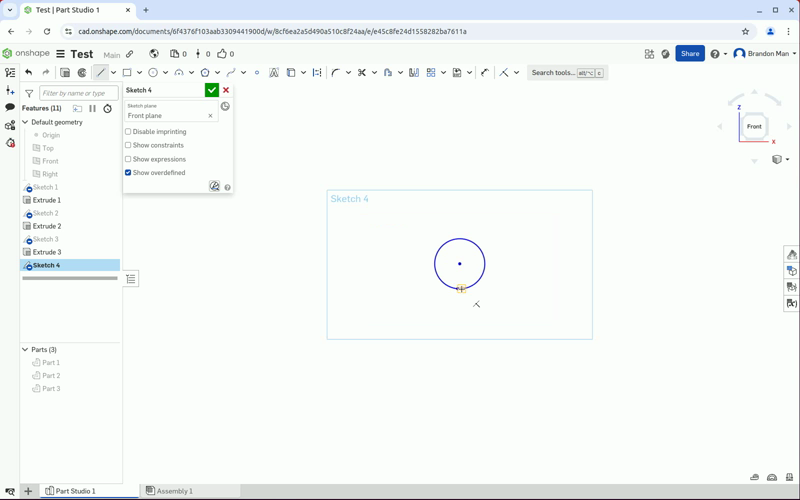
scroll(6)
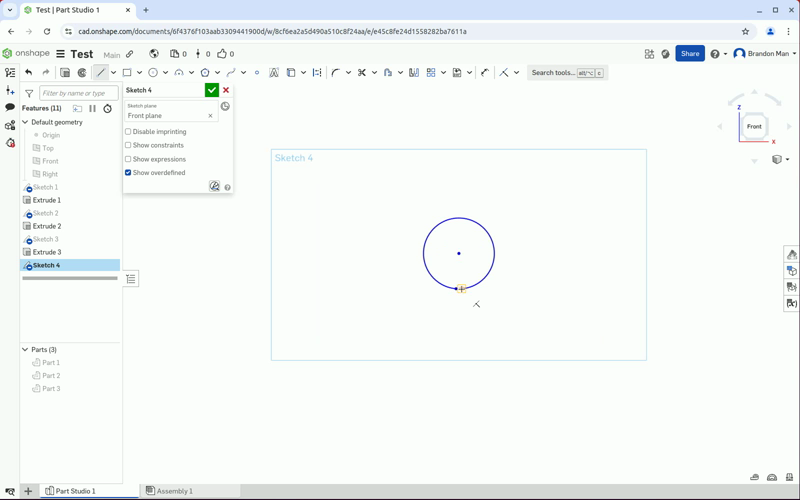
scroll(6)
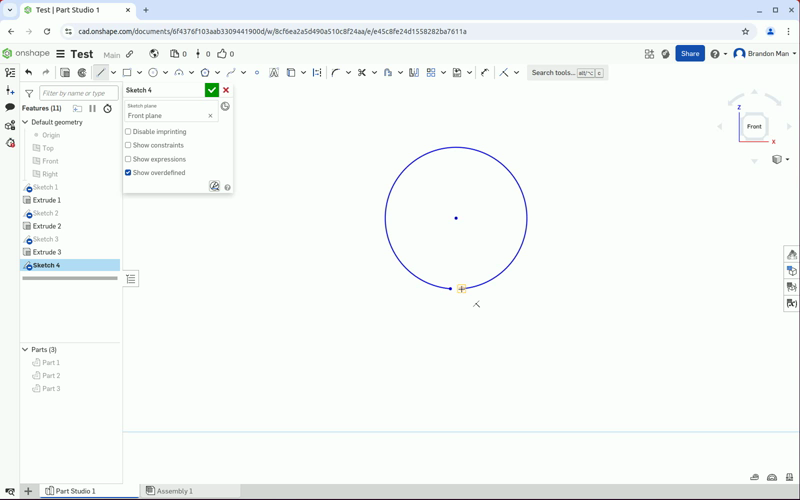
click(461, 288)
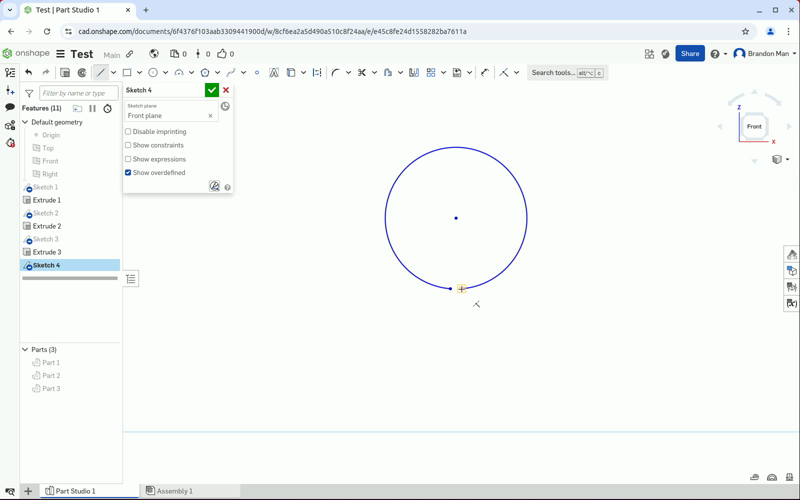
scroll(-6)
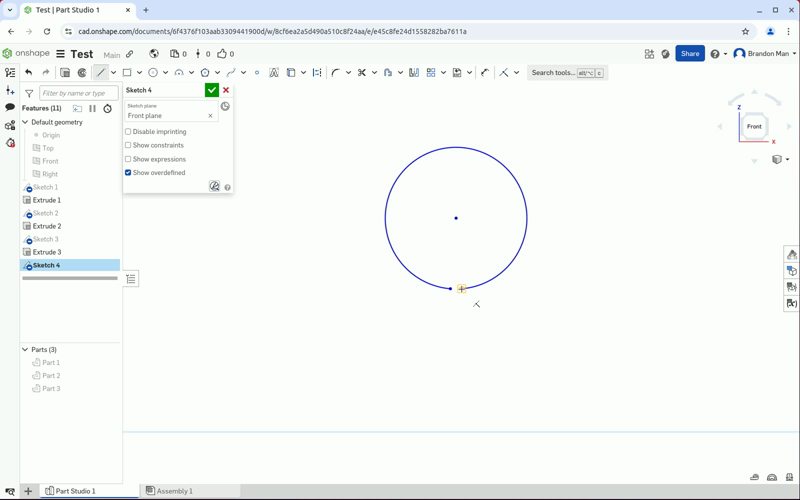
scroll(-6)
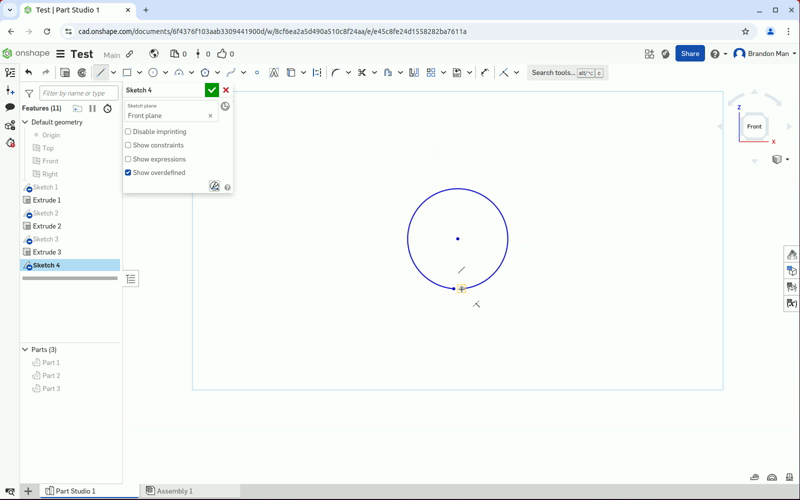
scroll(-6)
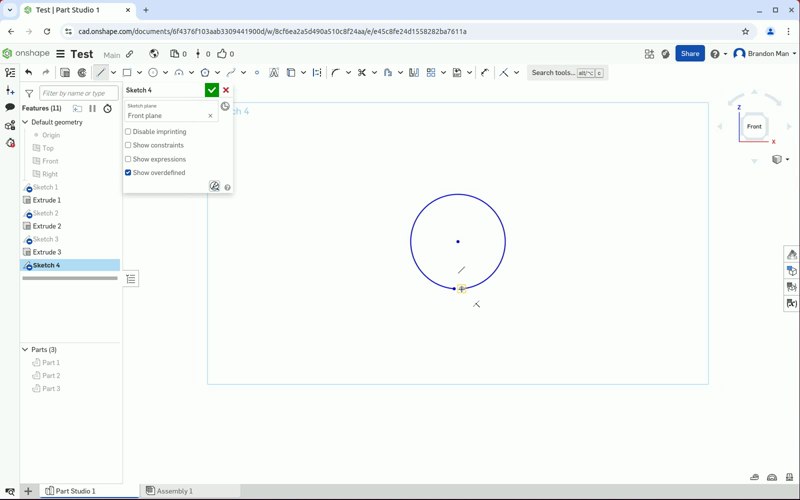
scroll(-6)
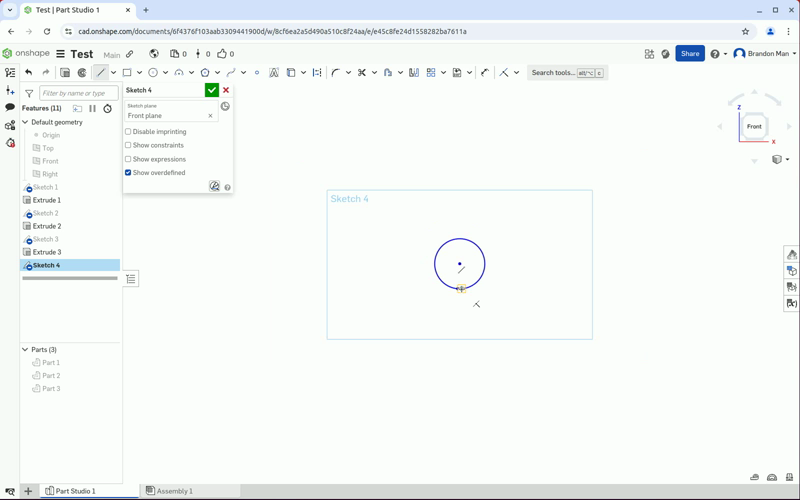
scroll(-6)
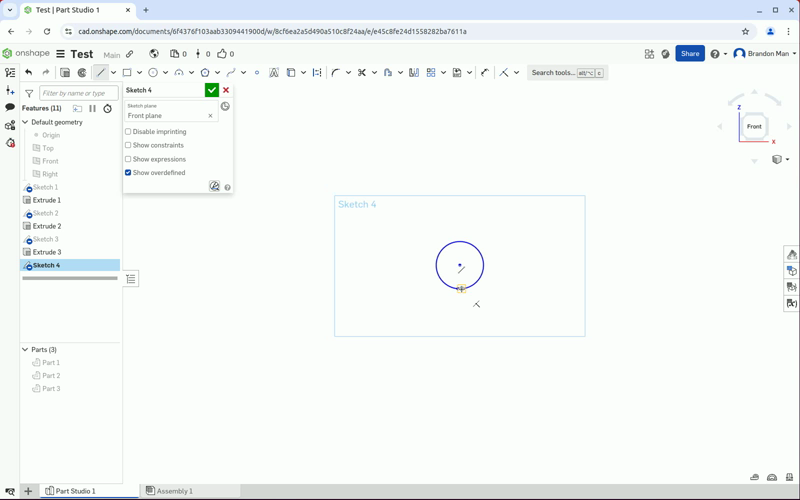
scroll(-6)
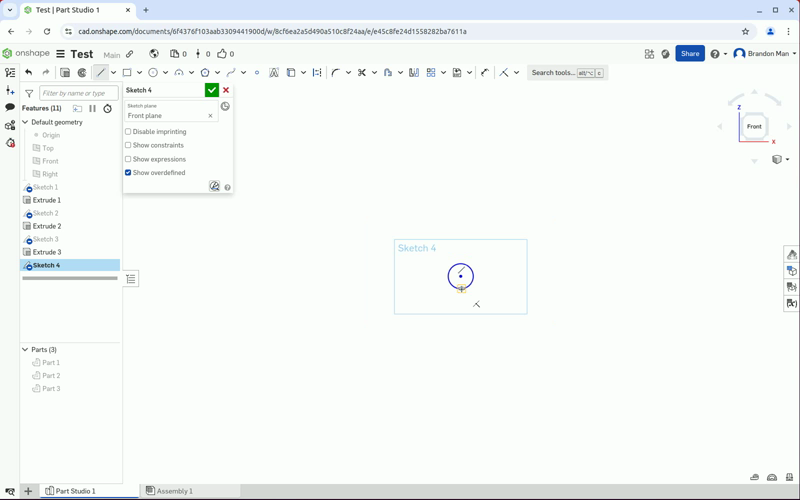
scroll(-6)
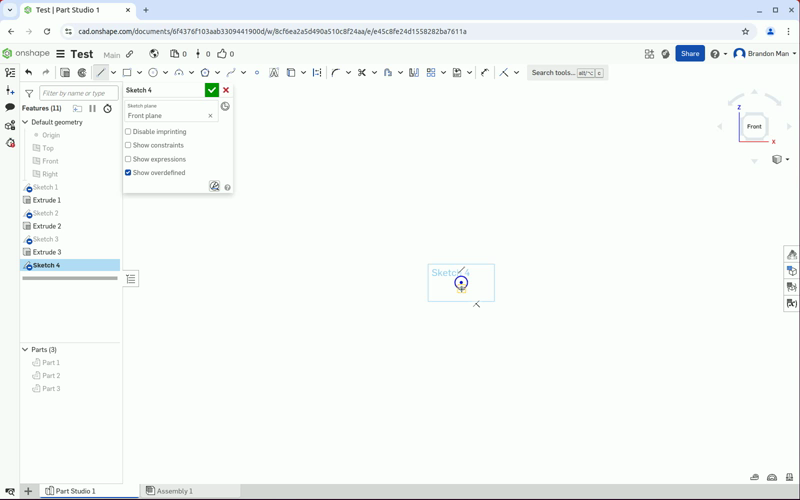
key_down(shift)
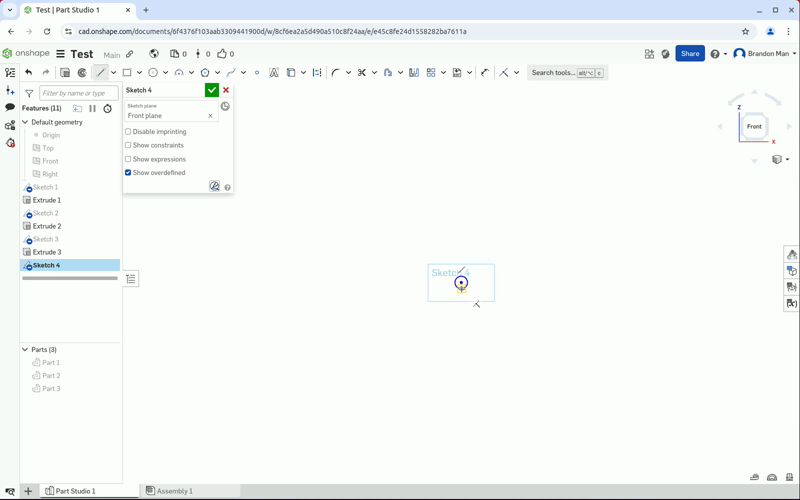
mouse_move(492, 288)
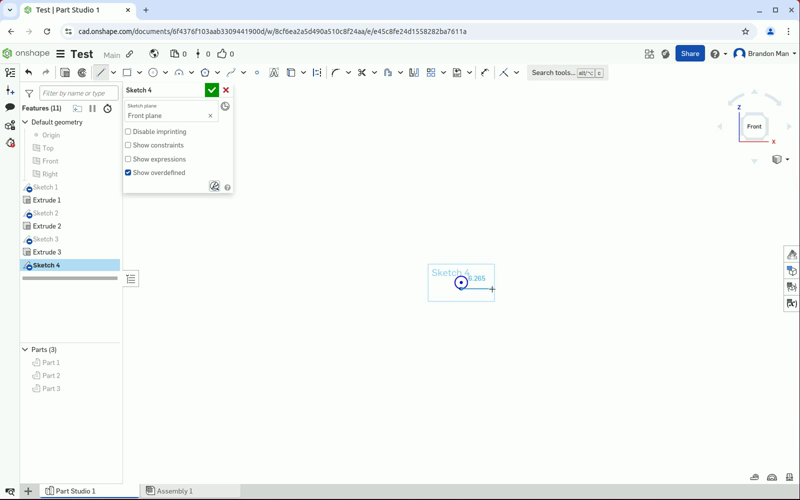
mouse_move(461, 288)
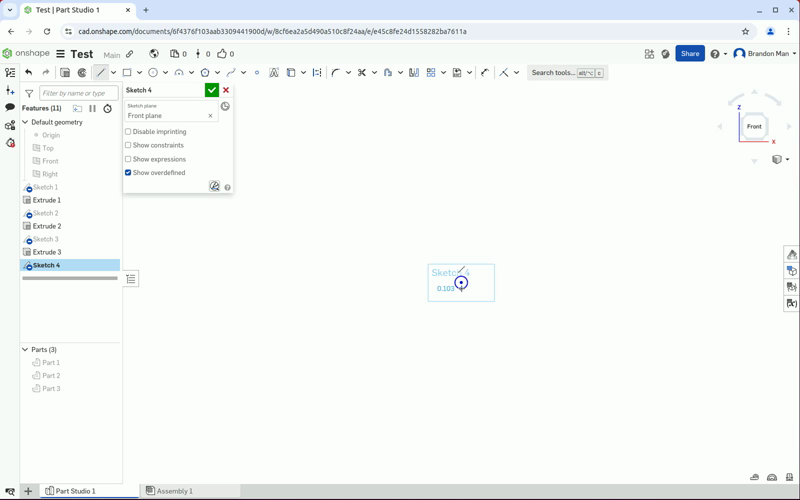
scroll(6)
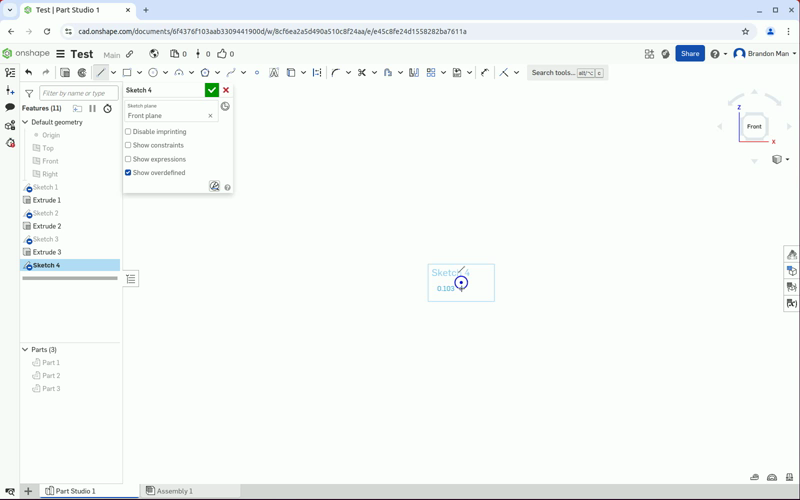
scroll(6)
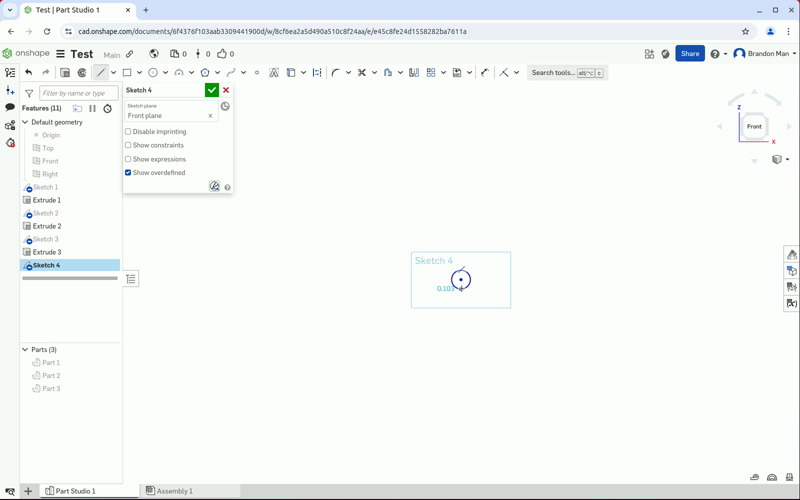
scroll(6)
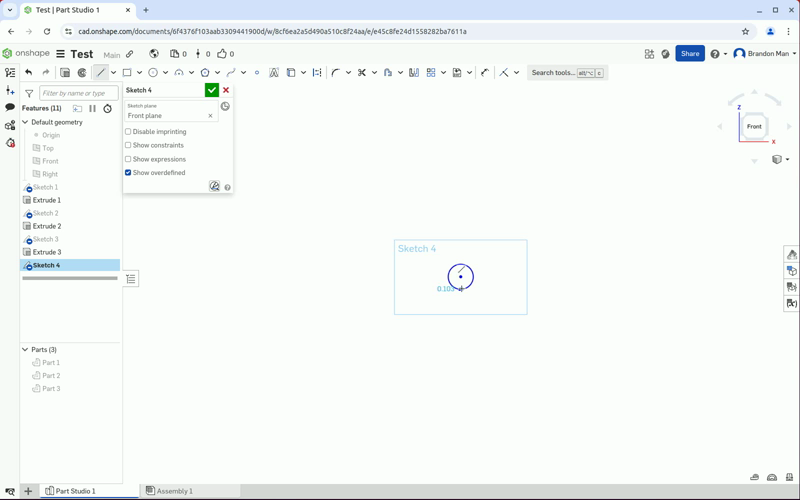
scroll(6)
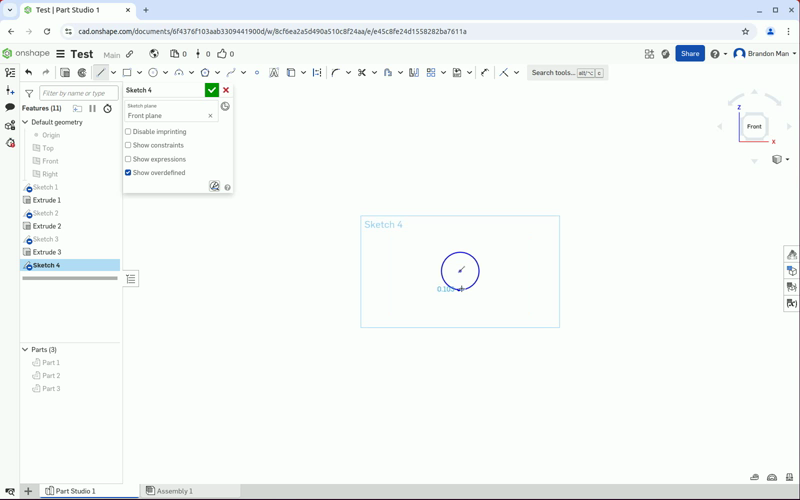
scroll(6)
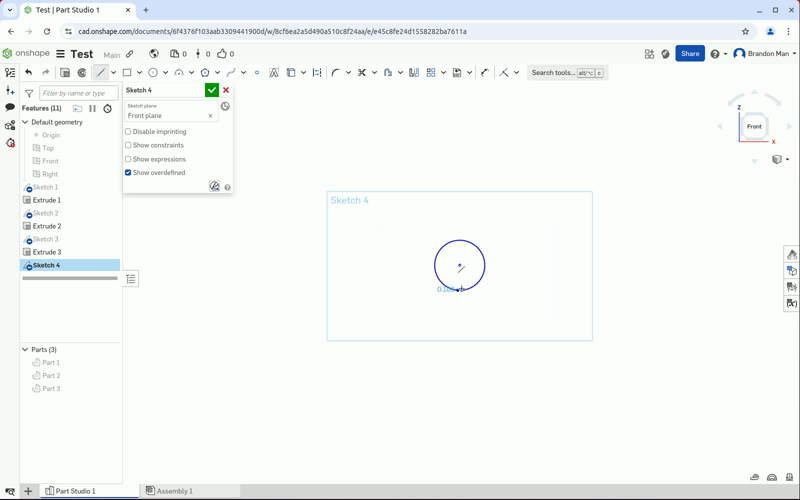
scroll(6)
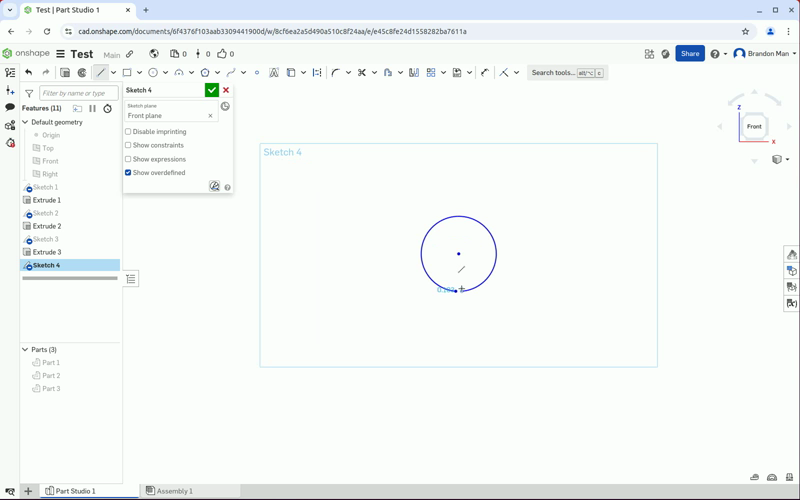
scroll(6)
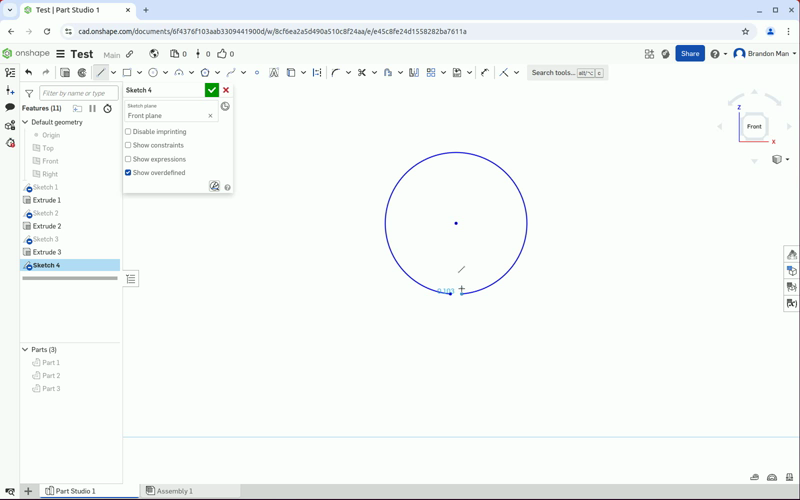
click(461, 288)
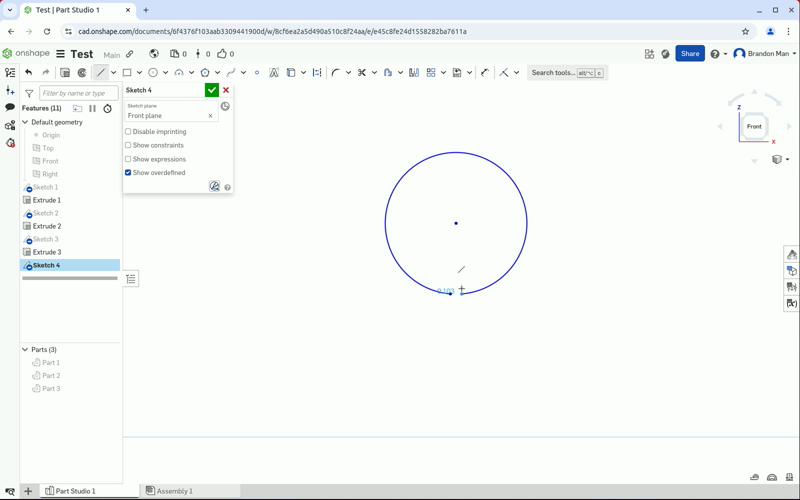
scroll(-6)
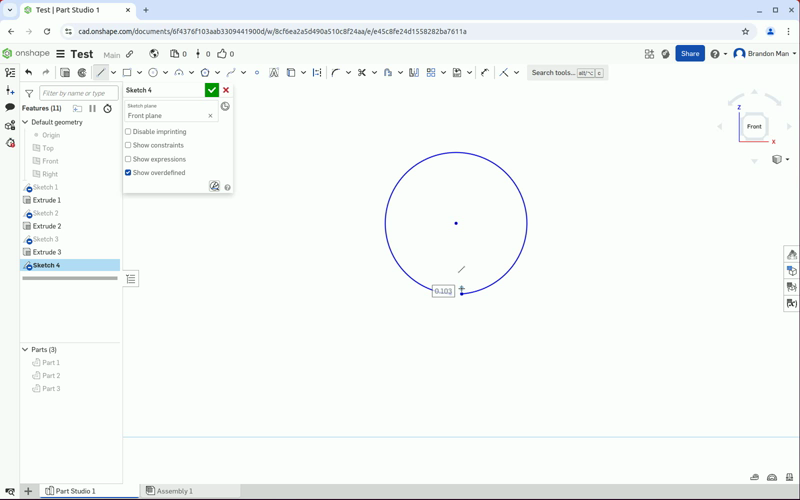
scroll(-6)
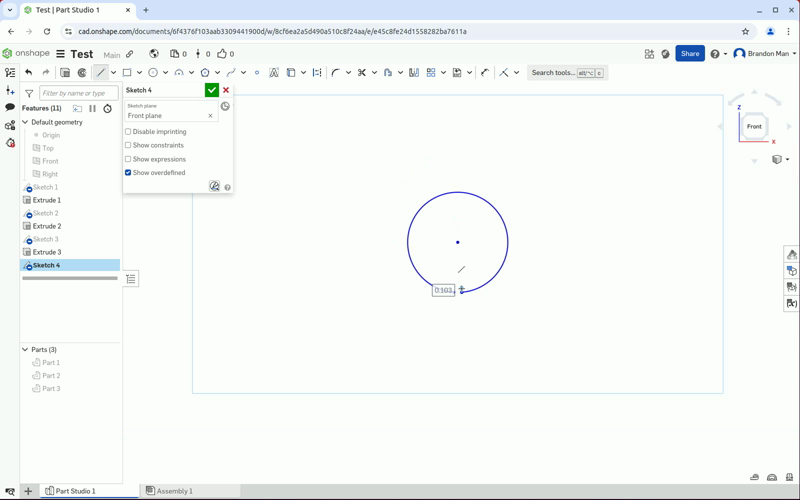
scroll(-6)
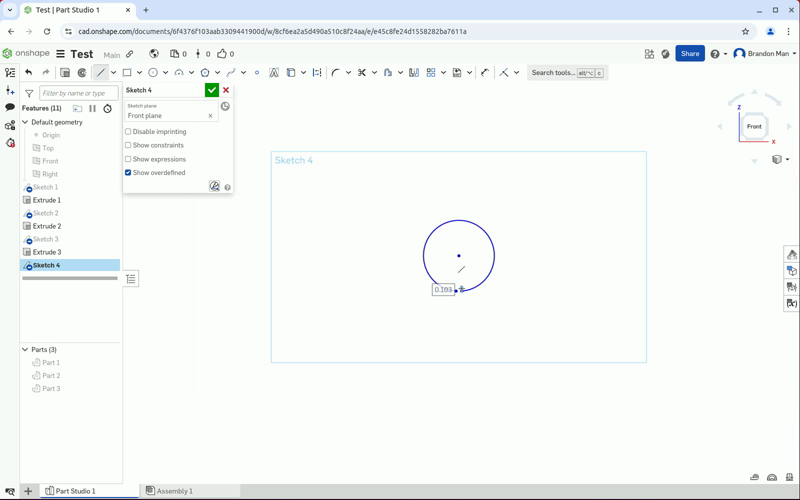
scroll(-6)
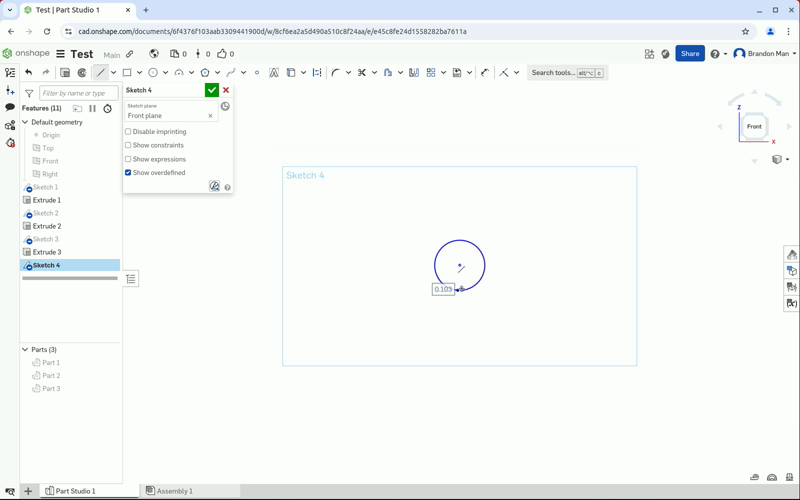
scroll(-6)
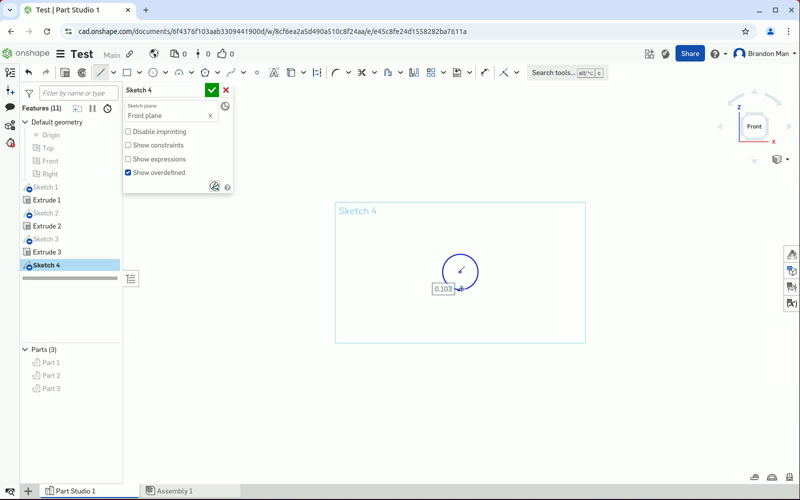
scroll(-6)
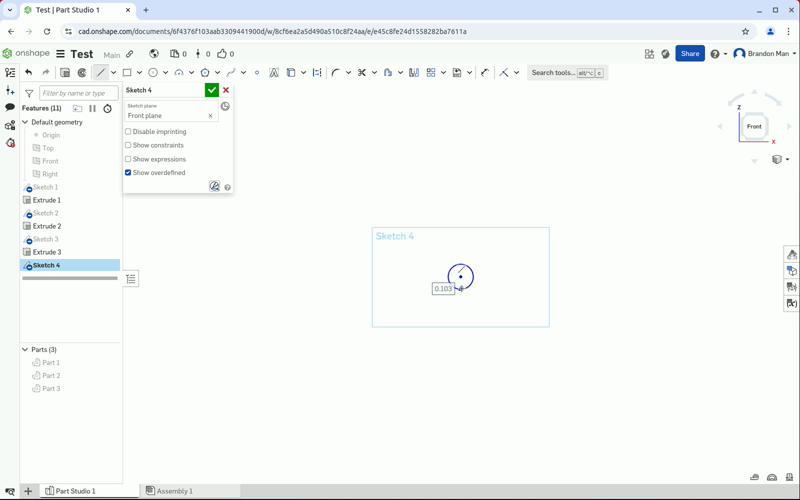
scroll(-6)
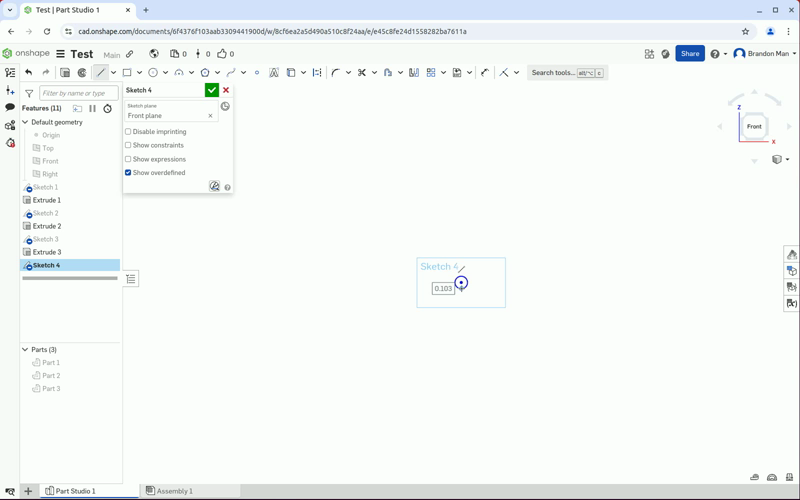
key_up(shift)
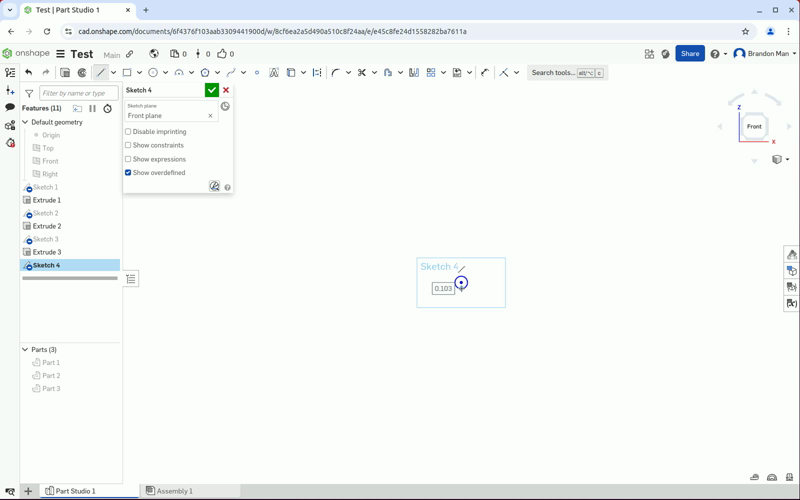
key(esc)
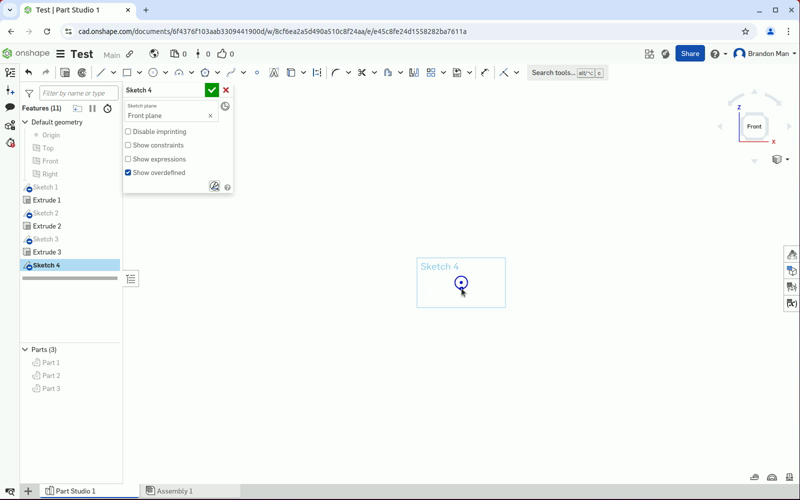
key(a)
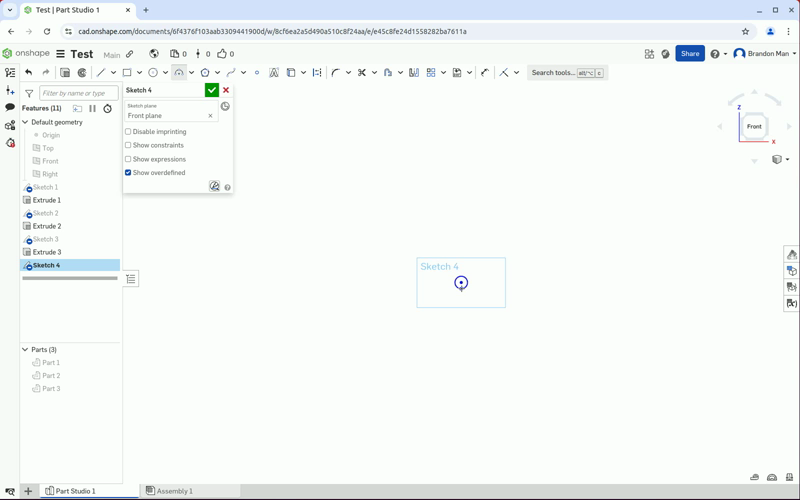
mouse_move(461, 288)
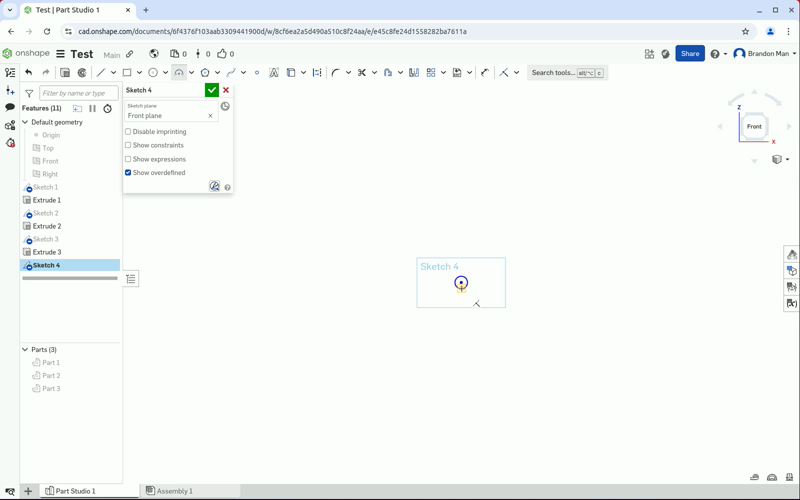
scroll(6)
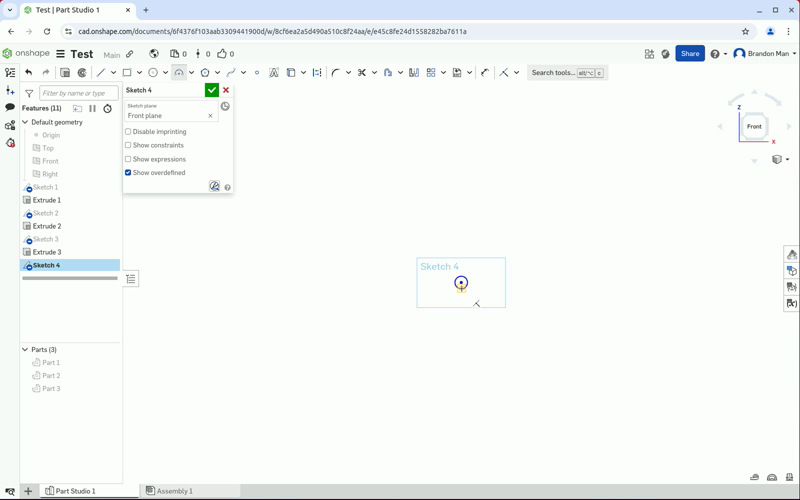
scroll(6)
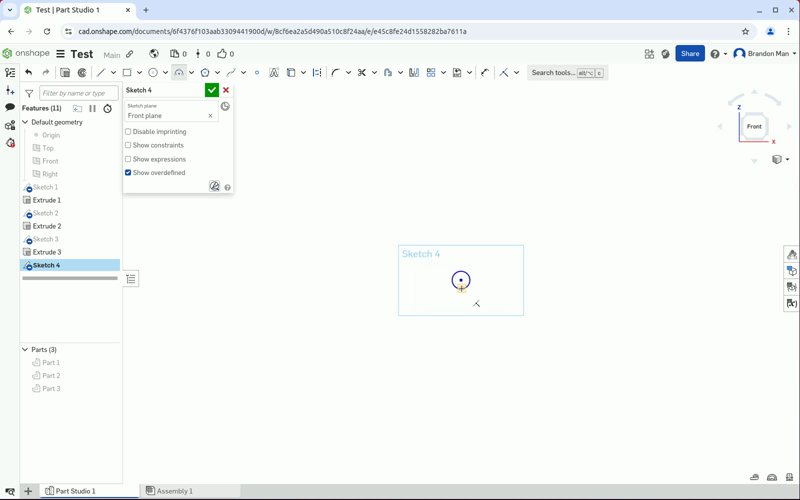
scroll(6)
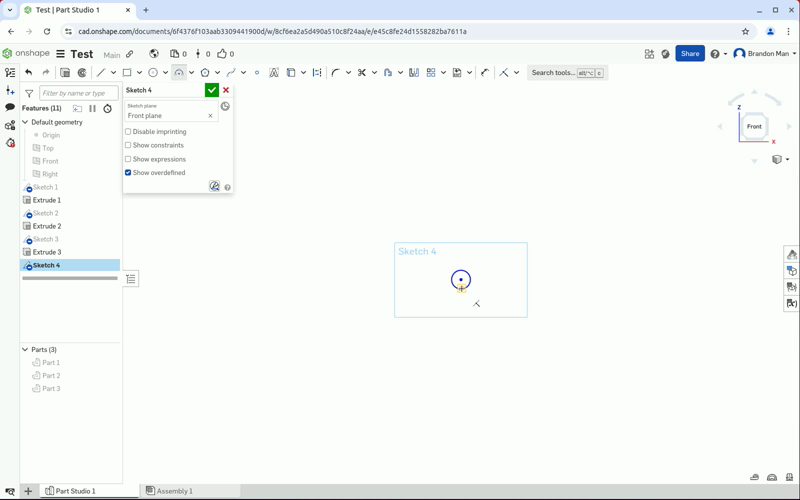
scroll(6)
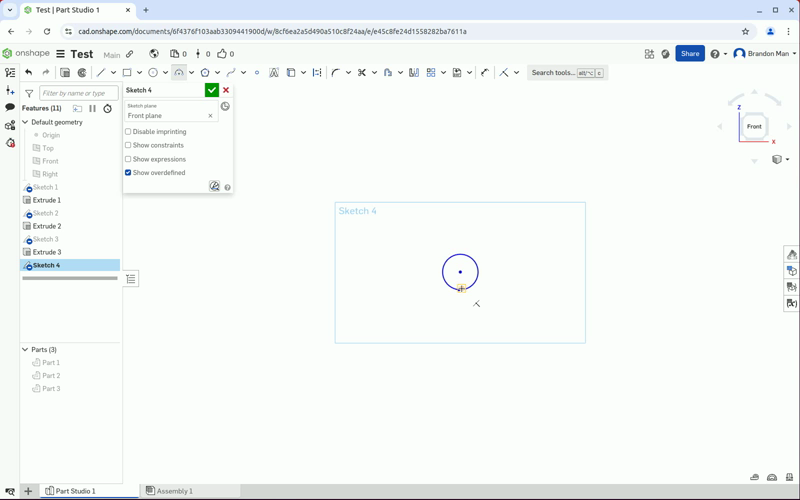
scroll(6)
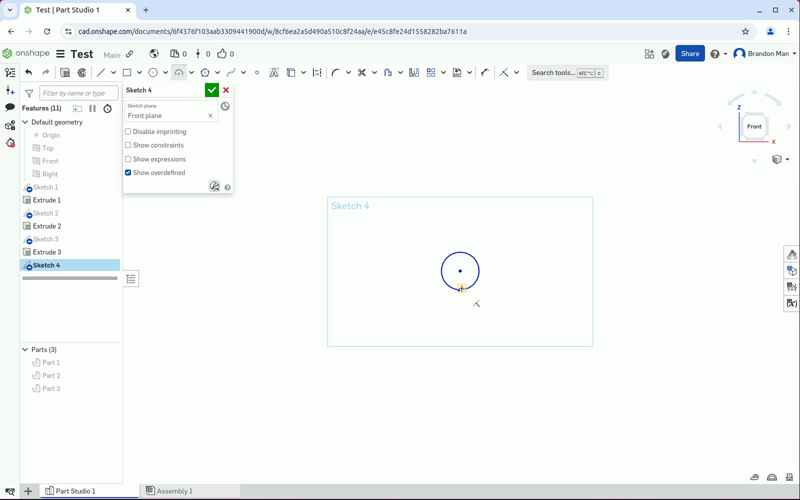
scroll(6)
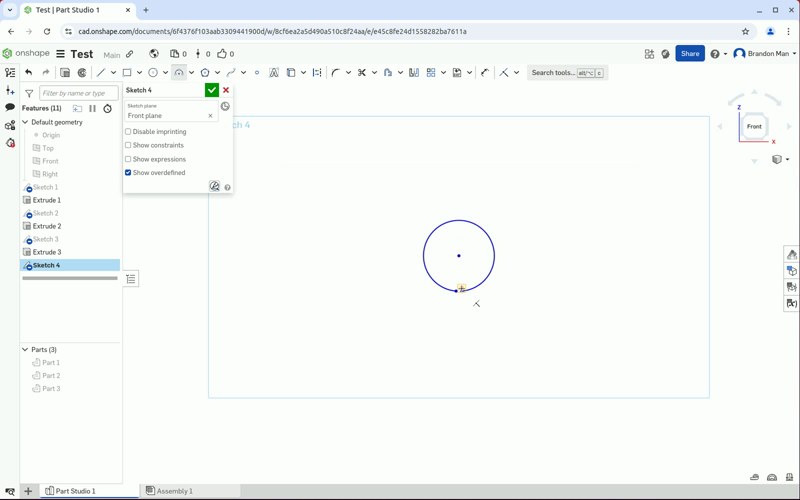
scroll(6)
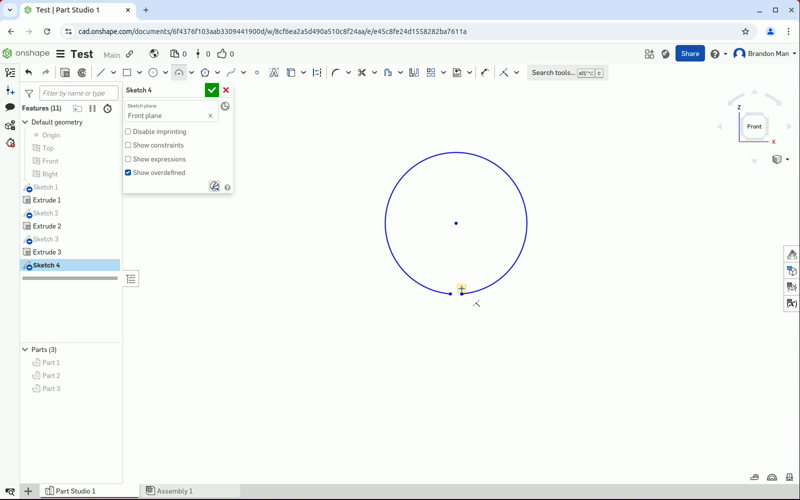
click(461, 288)
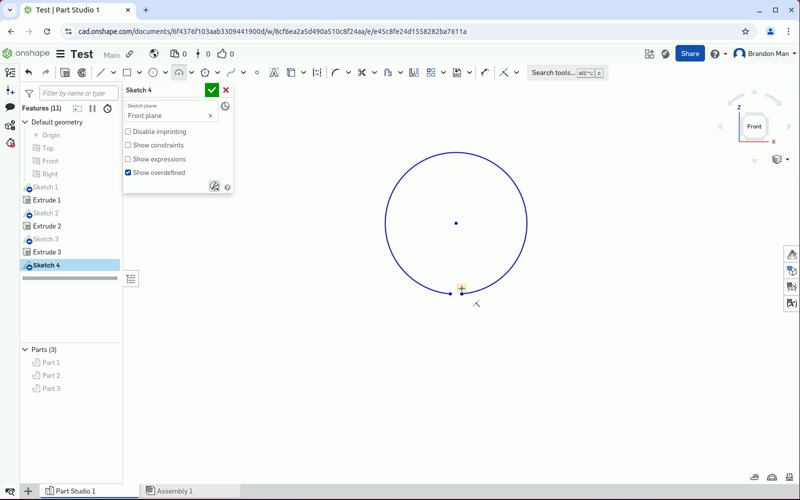
scroll(-6)
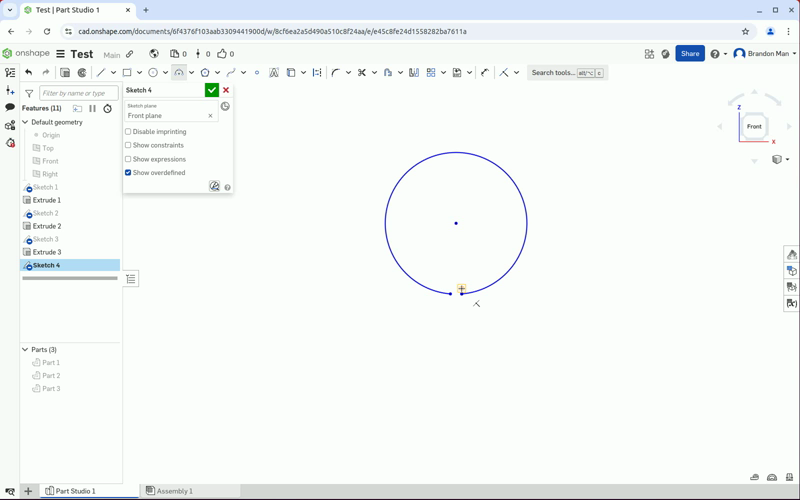
scroll(-6)
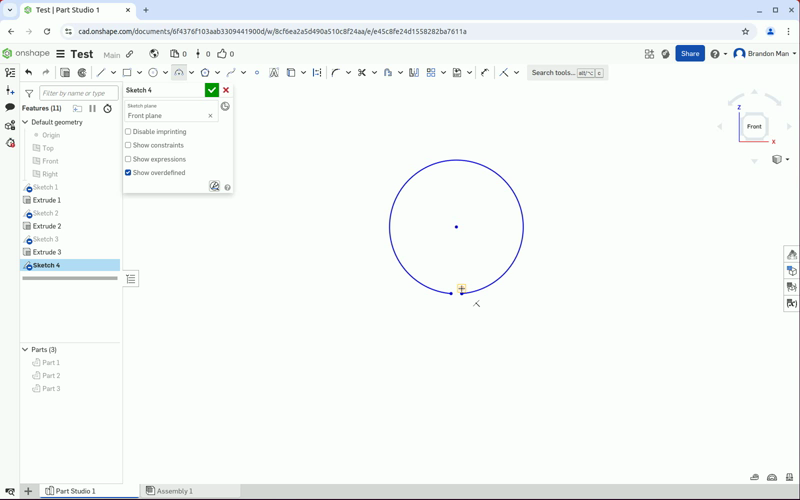
scroll(-6)
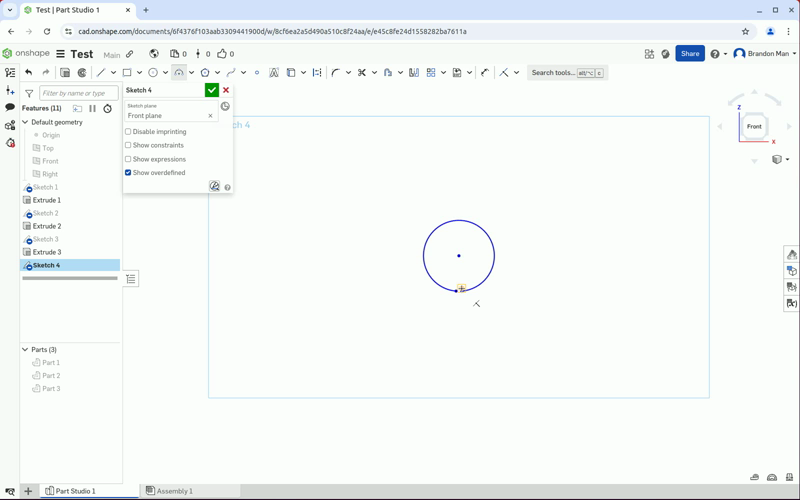
scroll(-6)
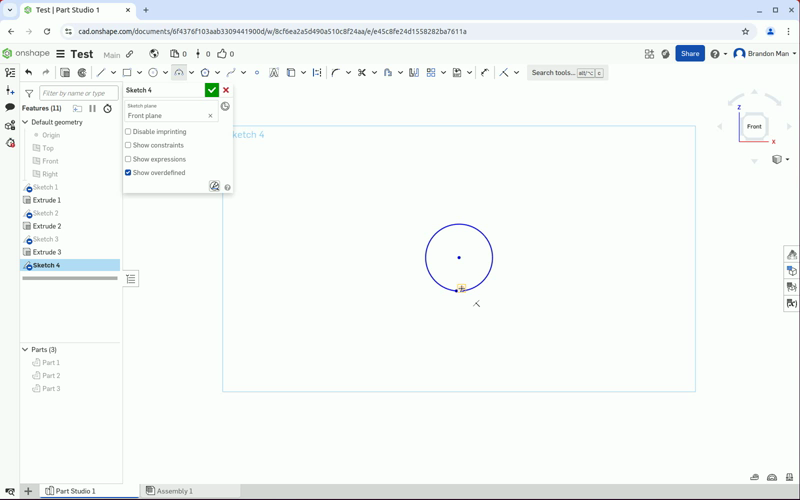
scroll(-6)
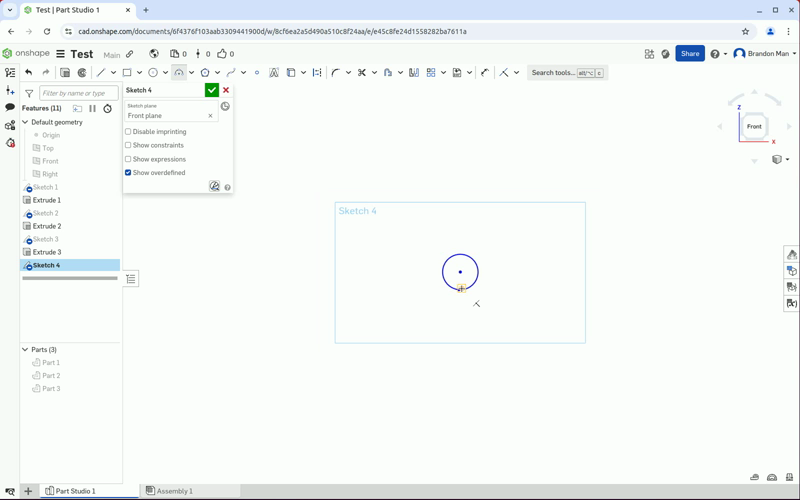
scroll(-6)
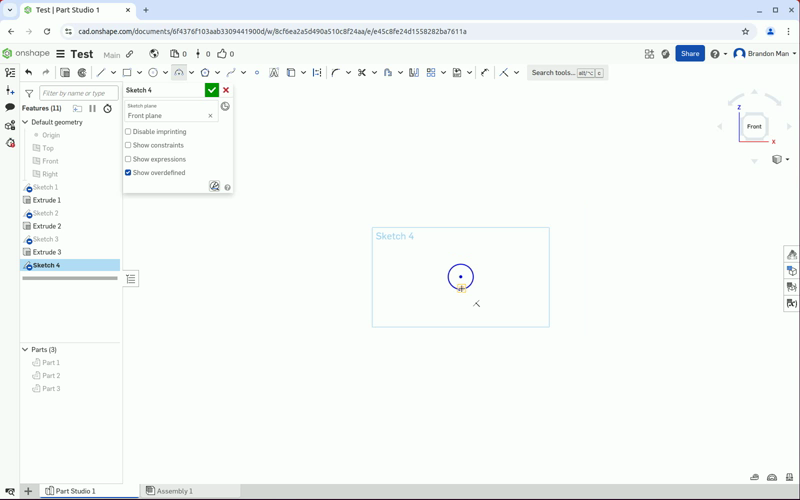
scroll(-6)
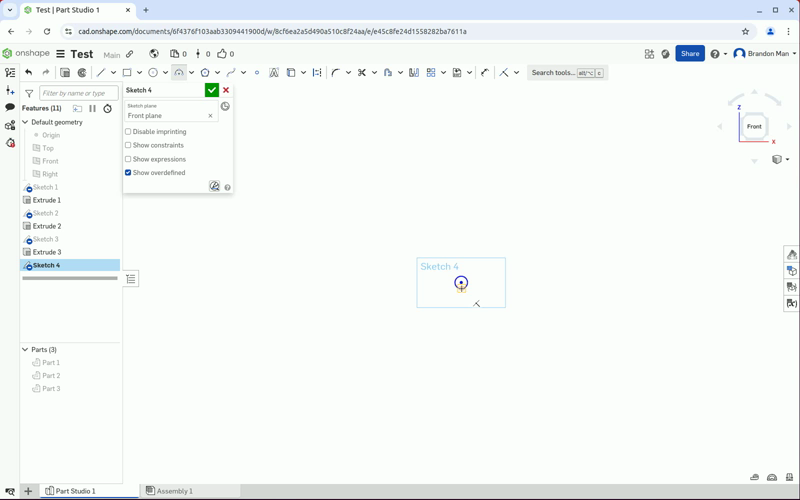
key_down(shift)
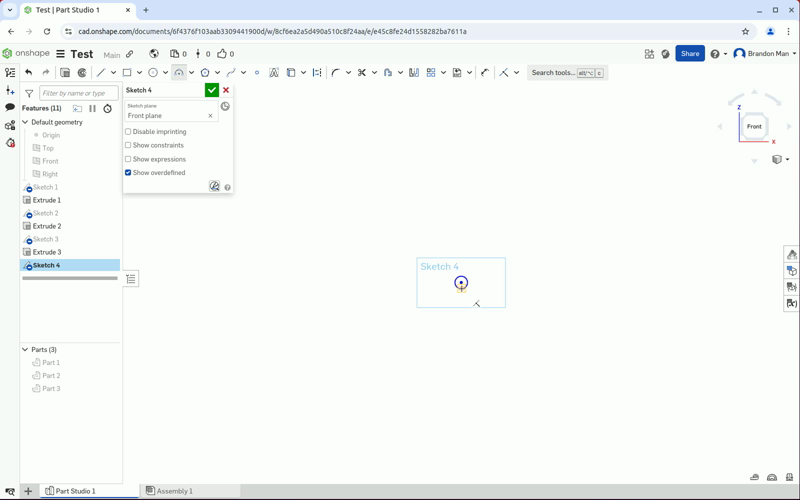
mouse_move(460, 288)
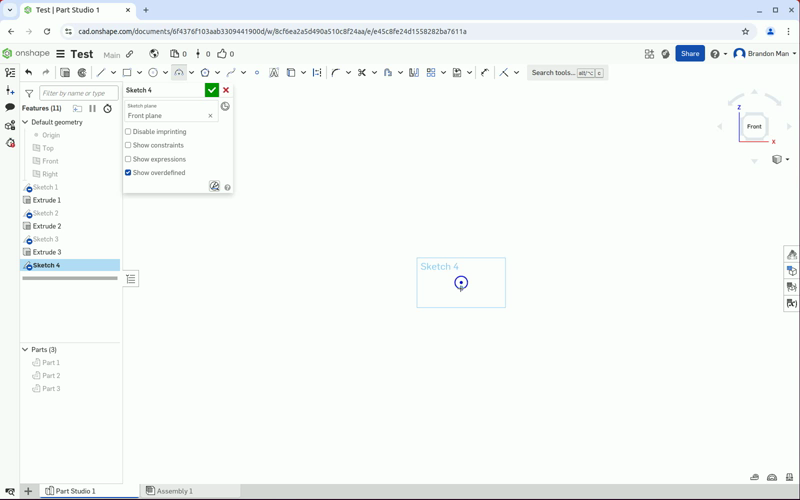
scroll(6)
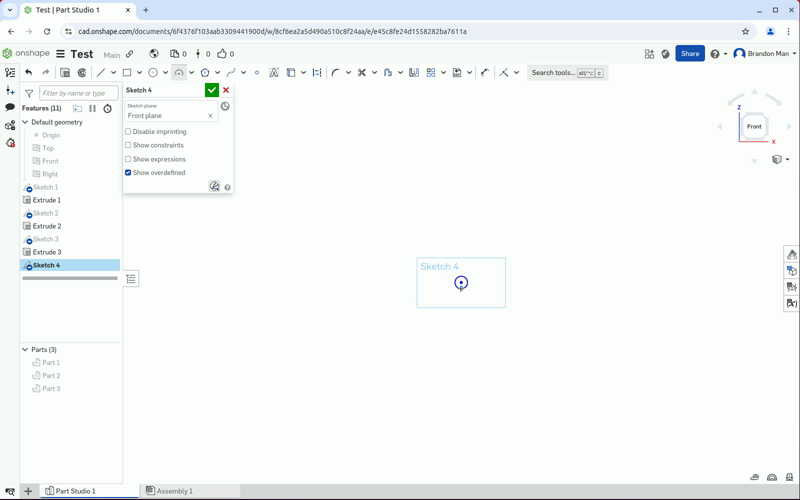
scroll(6)
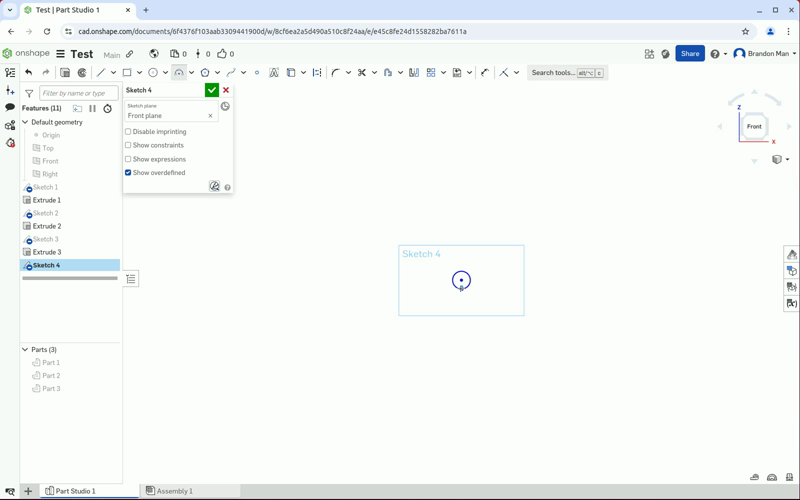
scroll(6)
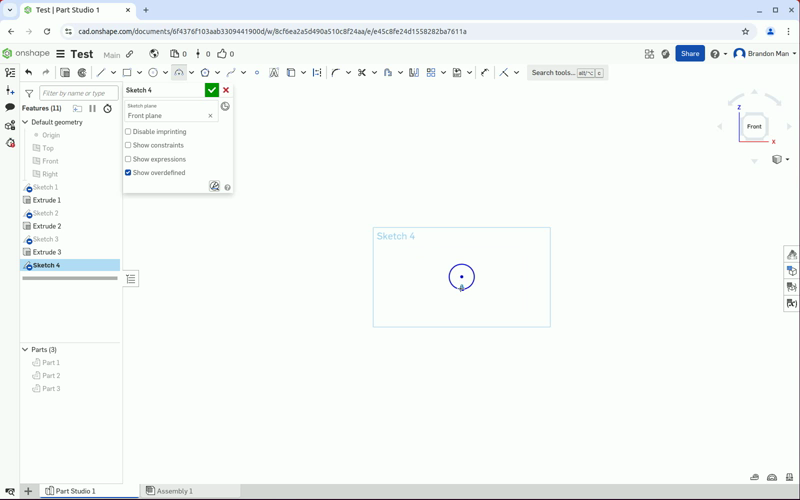
scroll(6)
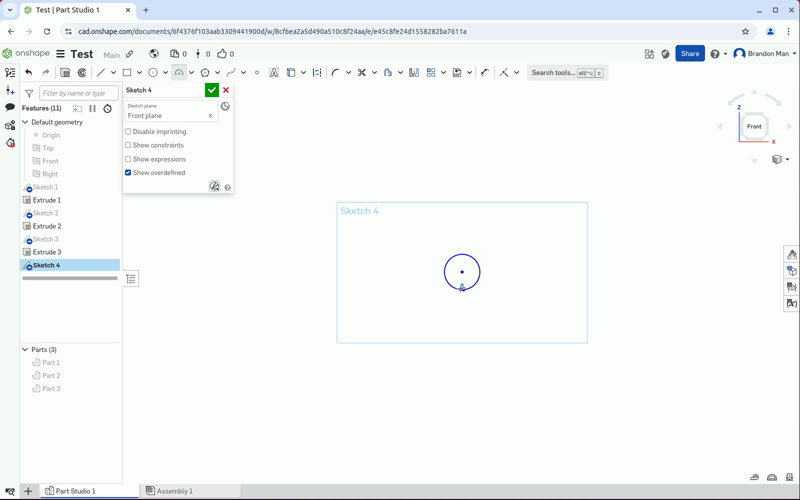
scroll(6)
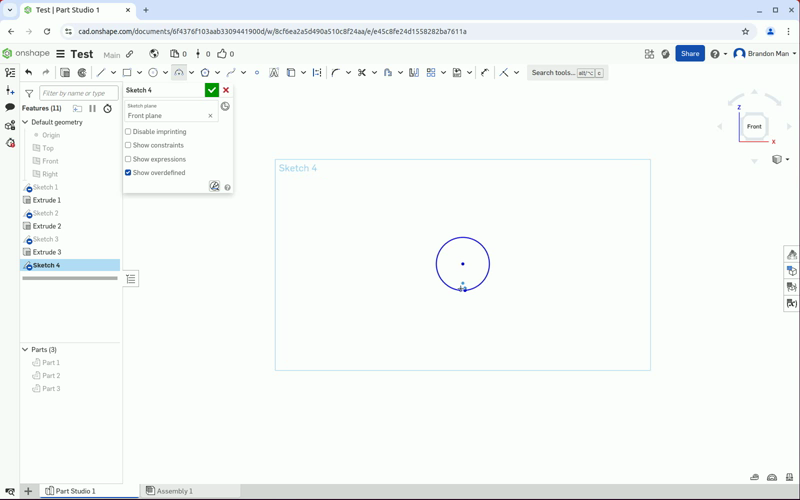
scroll(6)
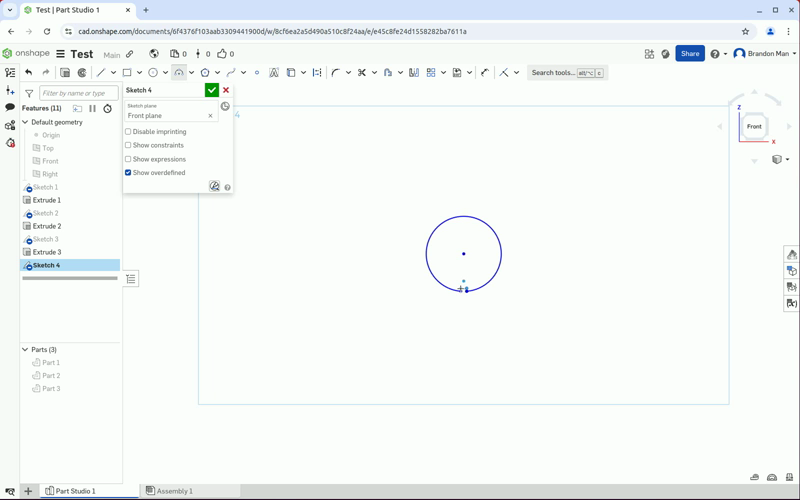
scroll(6)
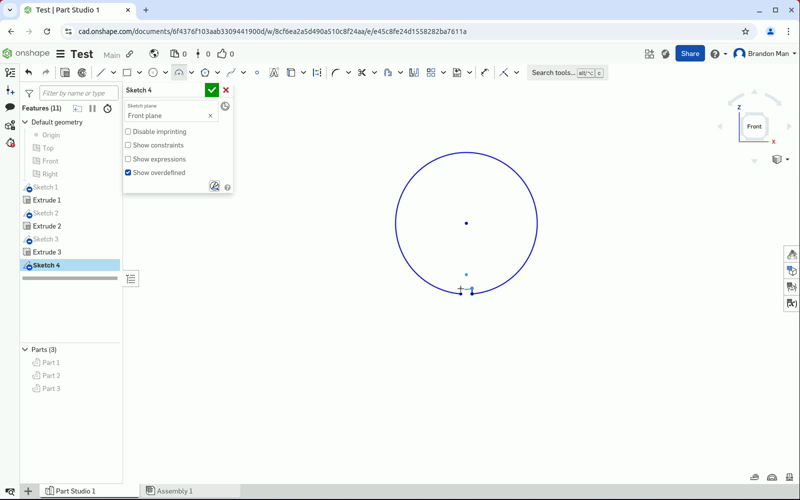
click(460, 288)
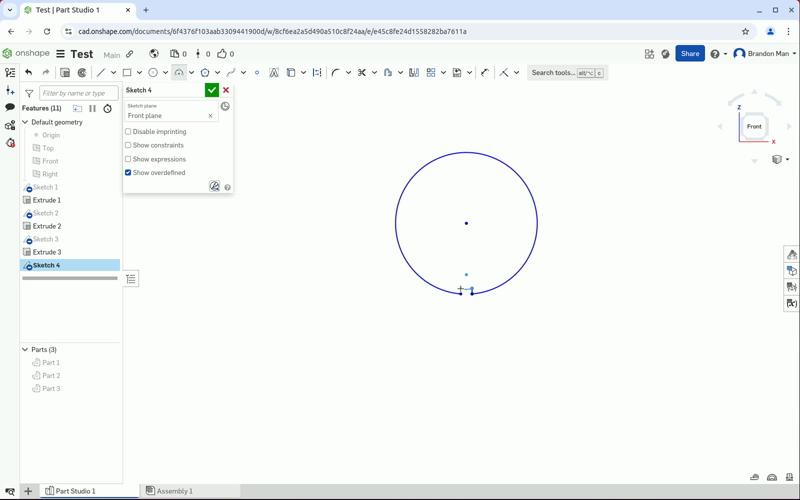
scroll(-6)
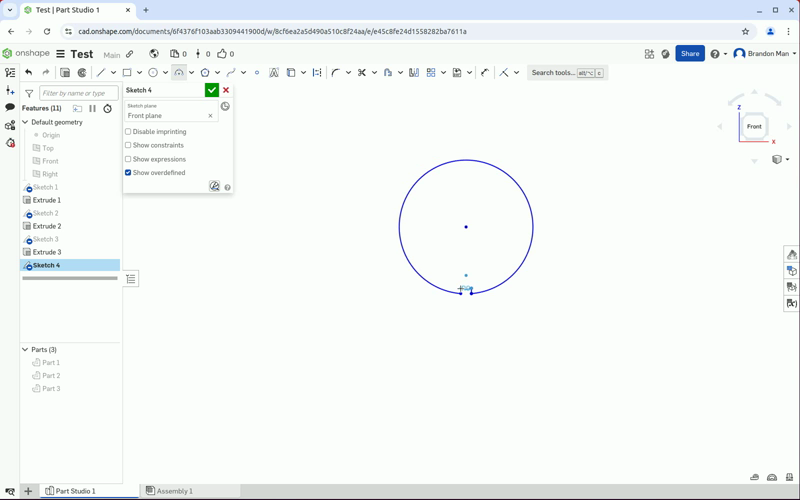
scroll(-6)
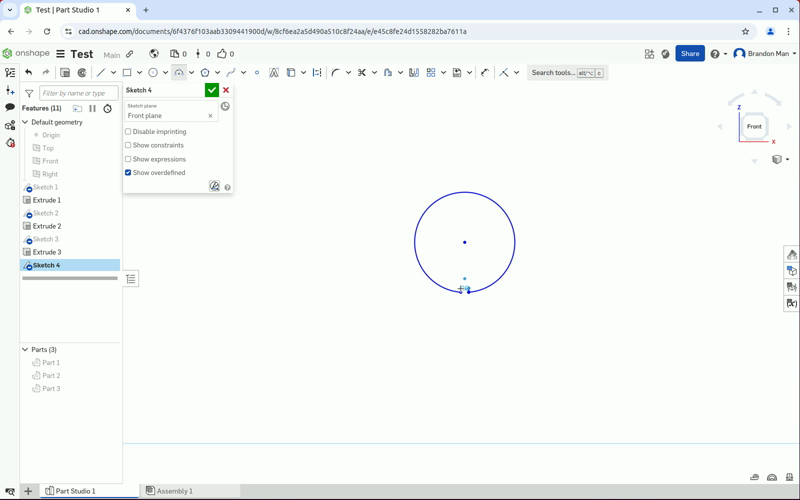
scroll(-6)
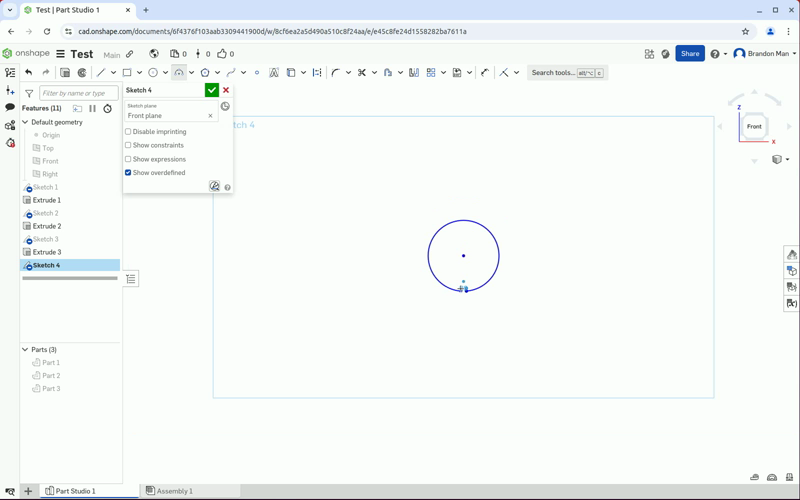
scroll(-6)
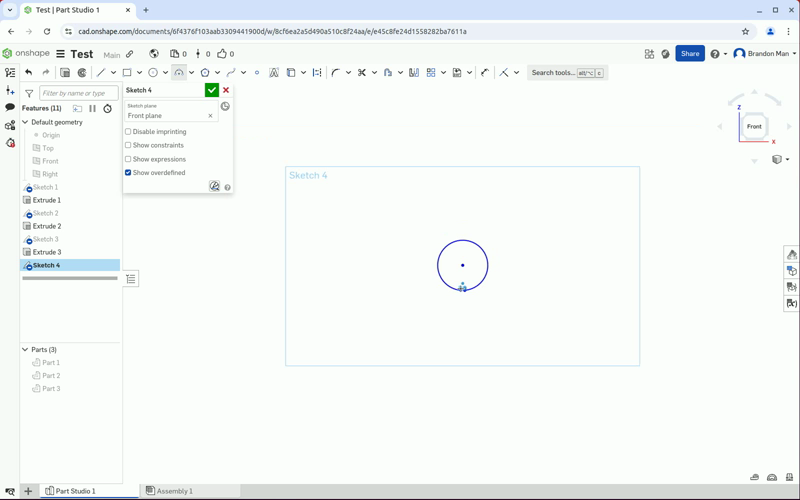
scroll(-6)
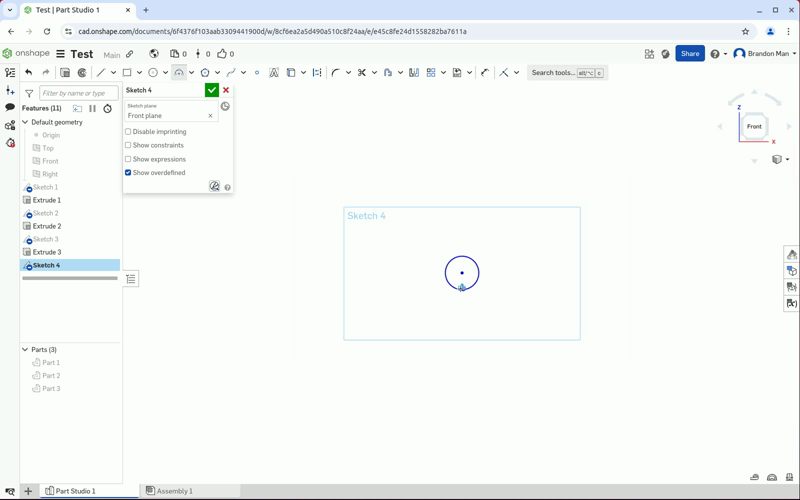
scroll(-6)
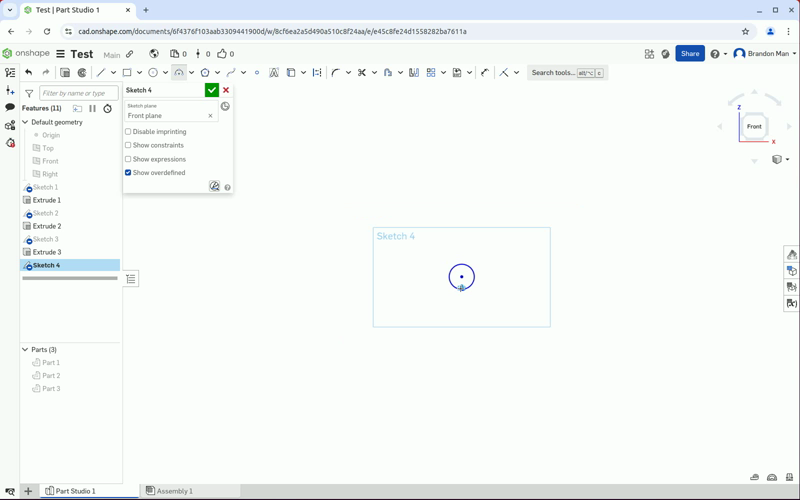
scroll(-6)
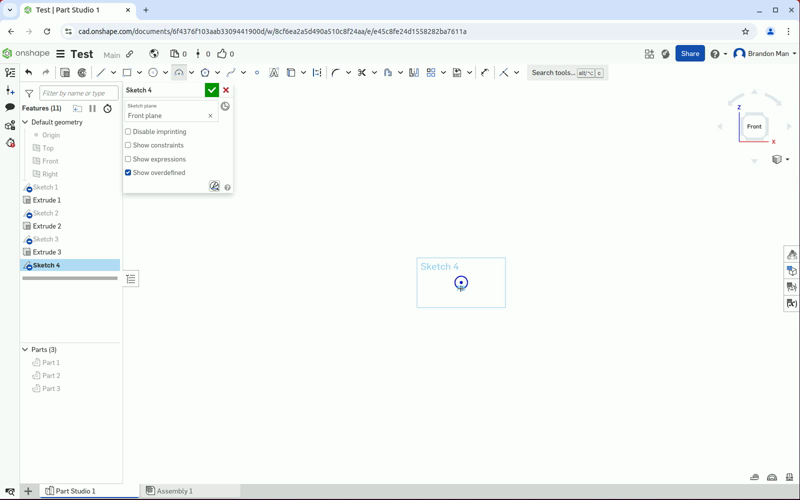
mouse_move(461, 277)
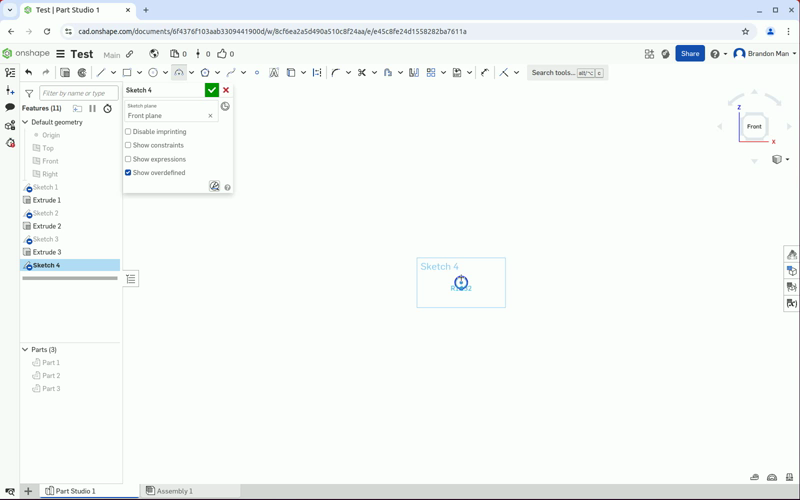
scroll(6)
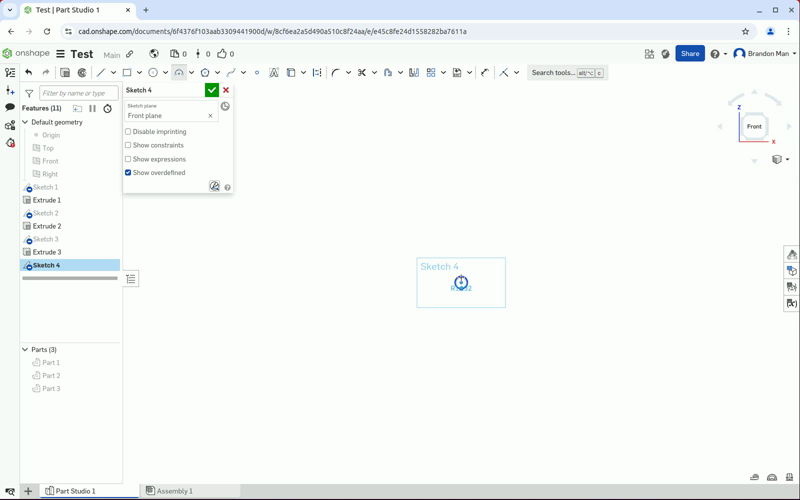
scroll(6)
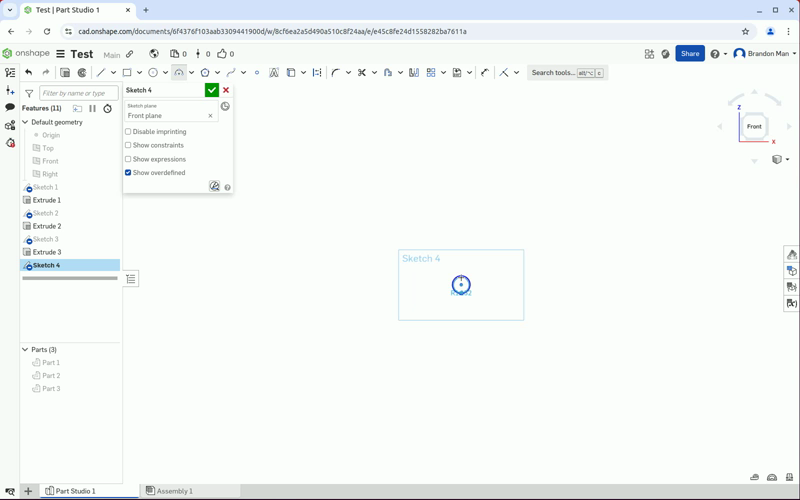
scroll(6)
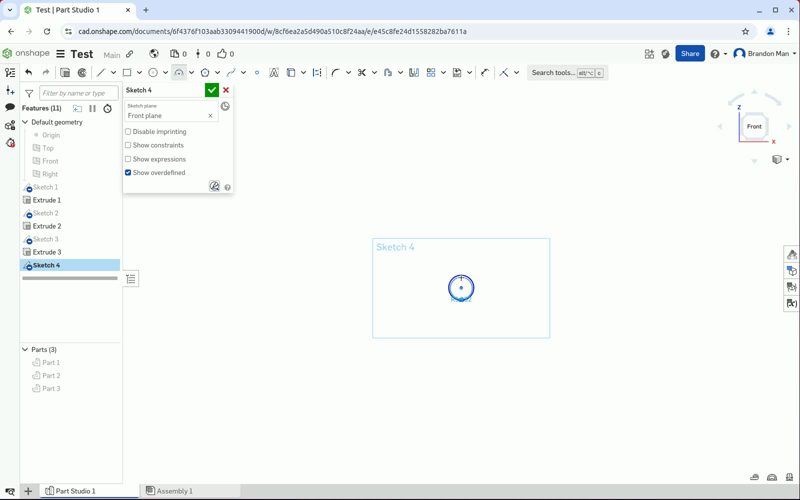
scroll(6)
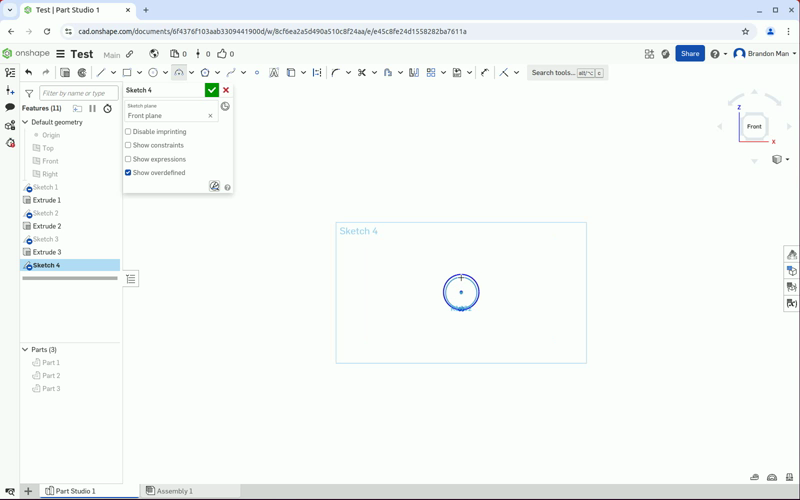
scroll(6)
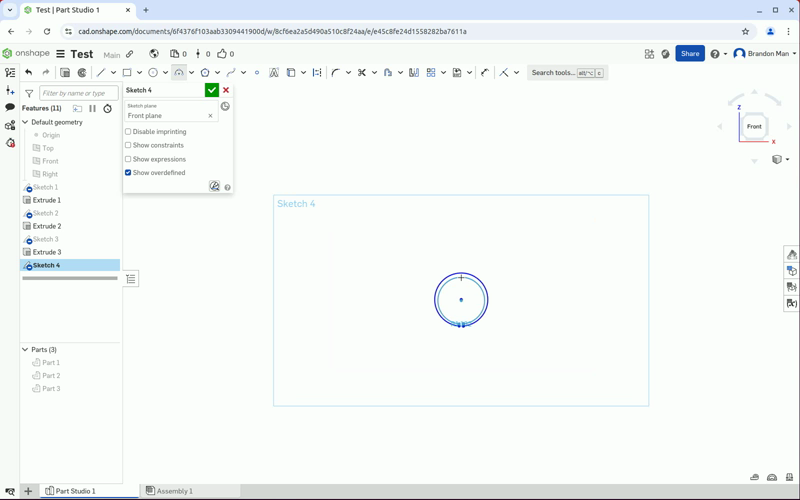
scroll(6)
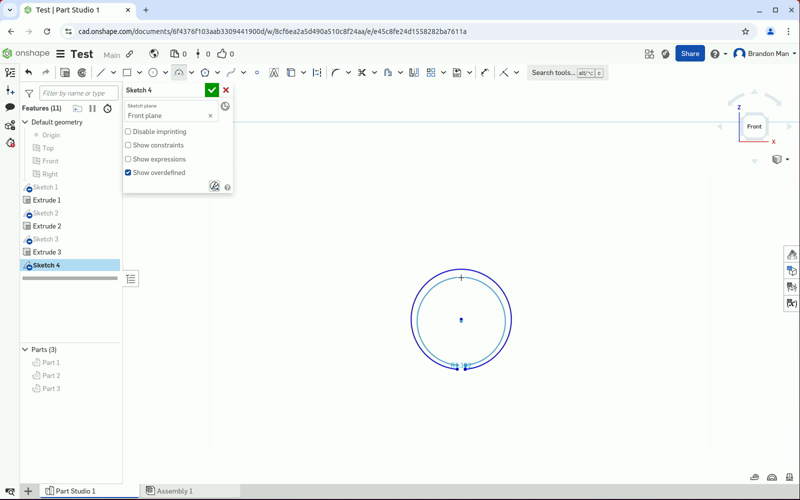
scroll(6)
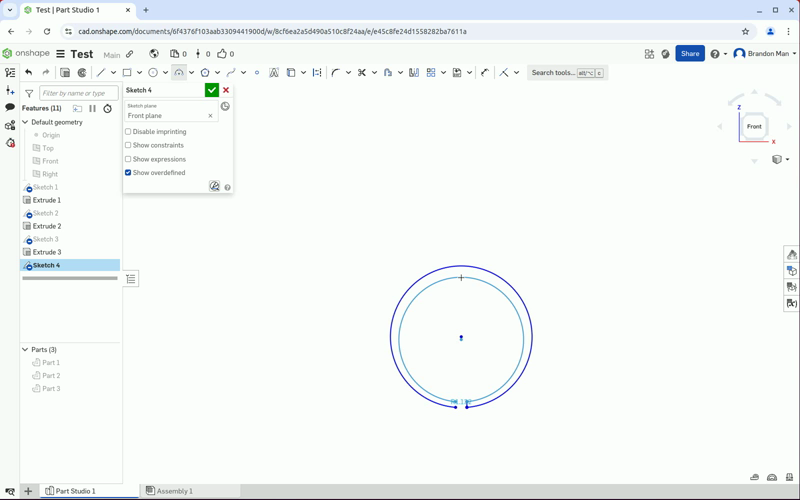
click(461, 277)
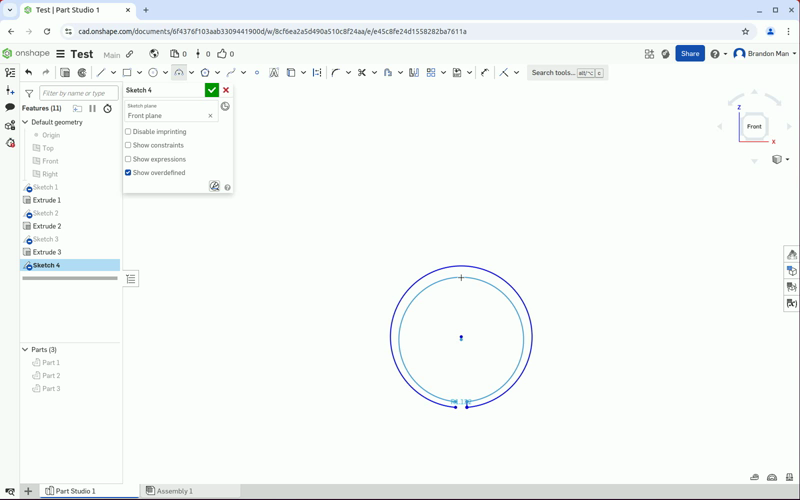
scroll(-6)
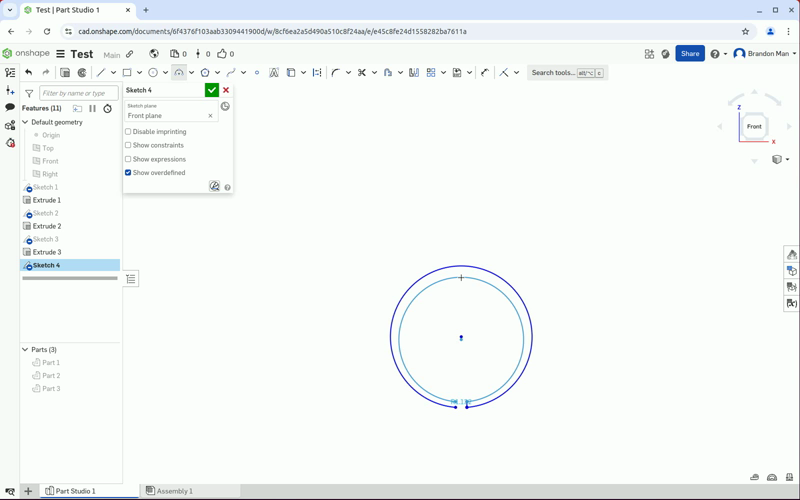
scroll(-6)
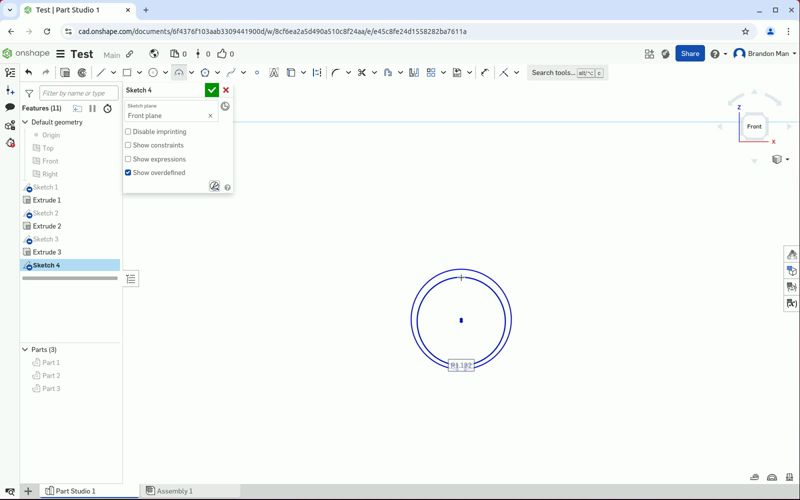
scroll(-6)
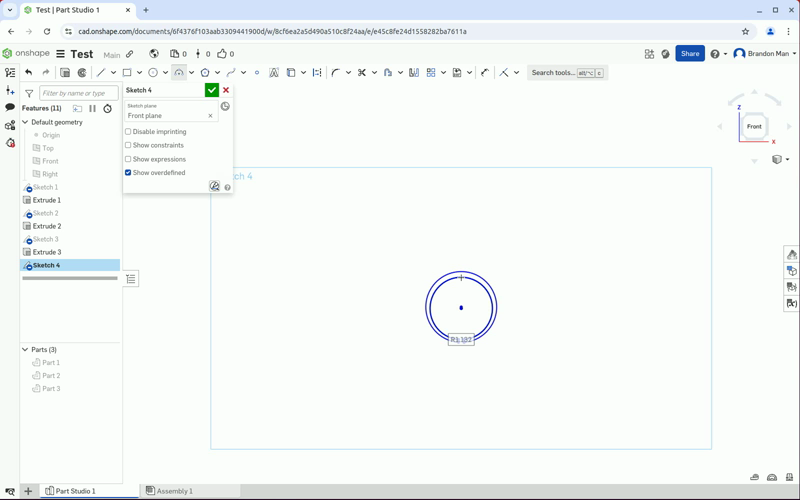
scroll(-6)
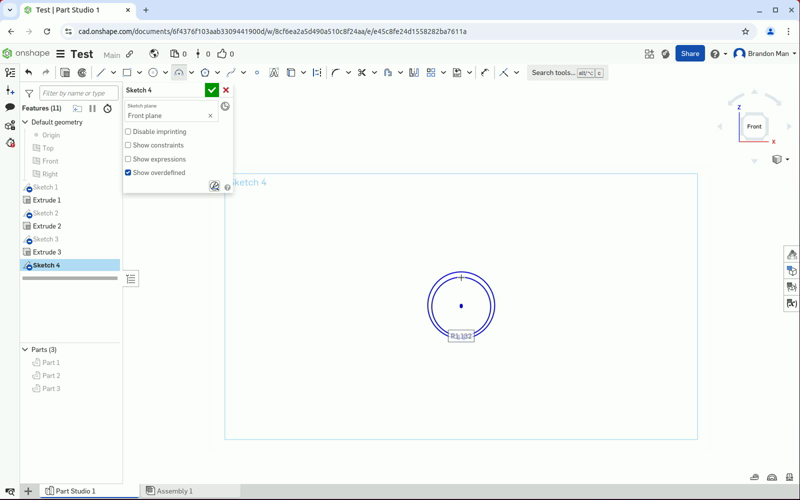
scroll(-6)
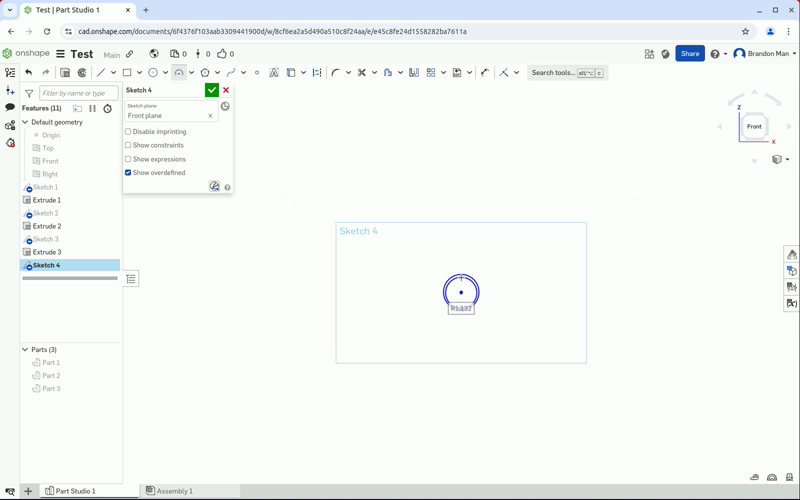
scroll(-6)
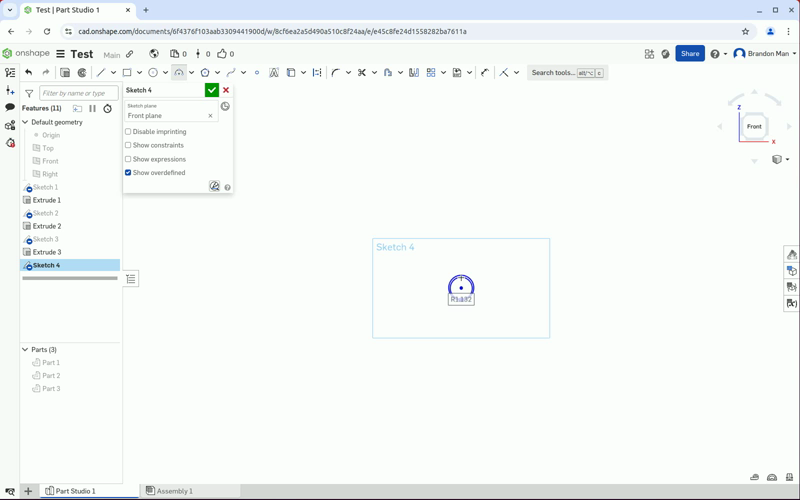
scroll(-6)
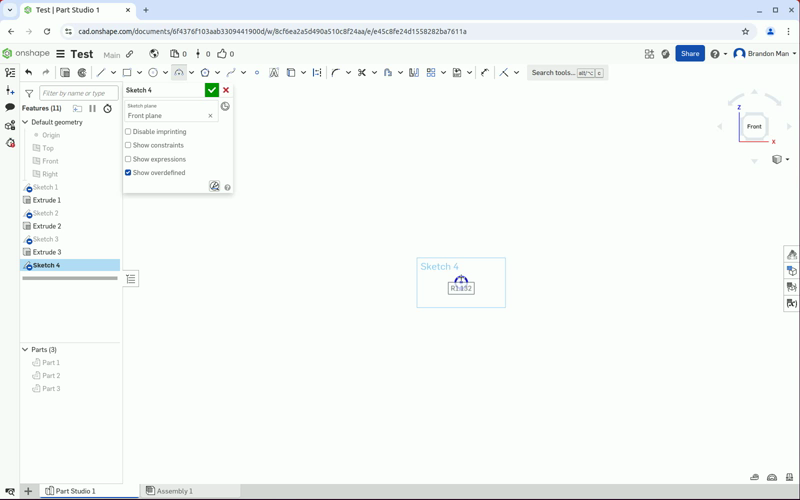
key_up(shift)
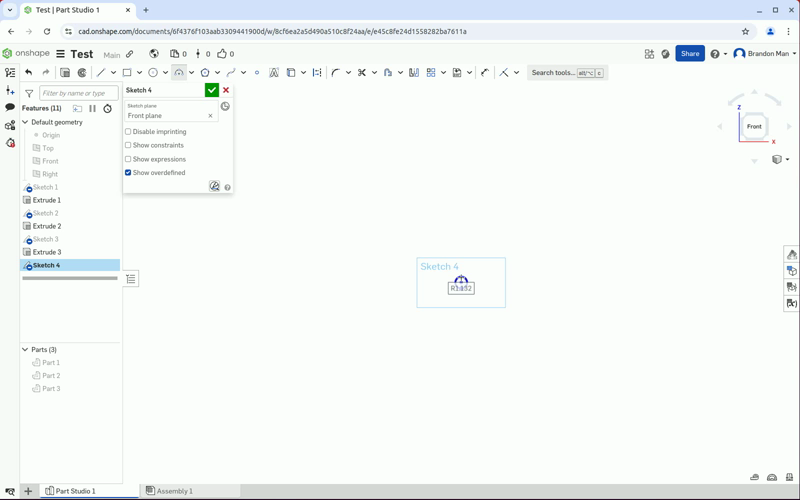
key(esc)
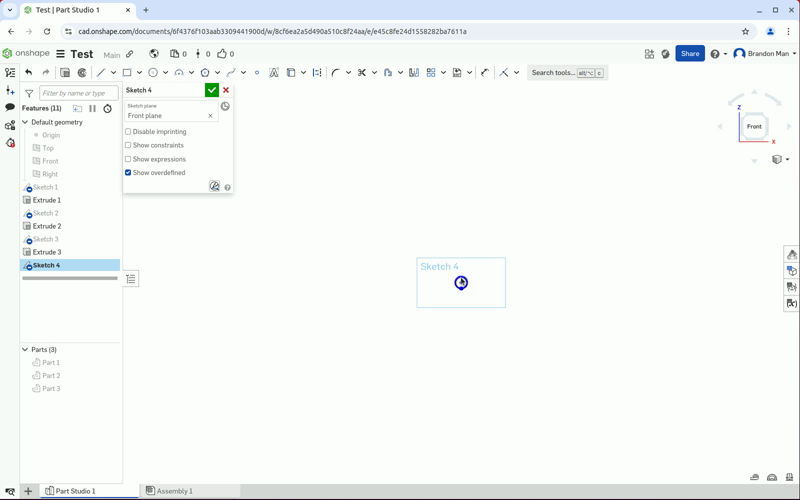
key(l)
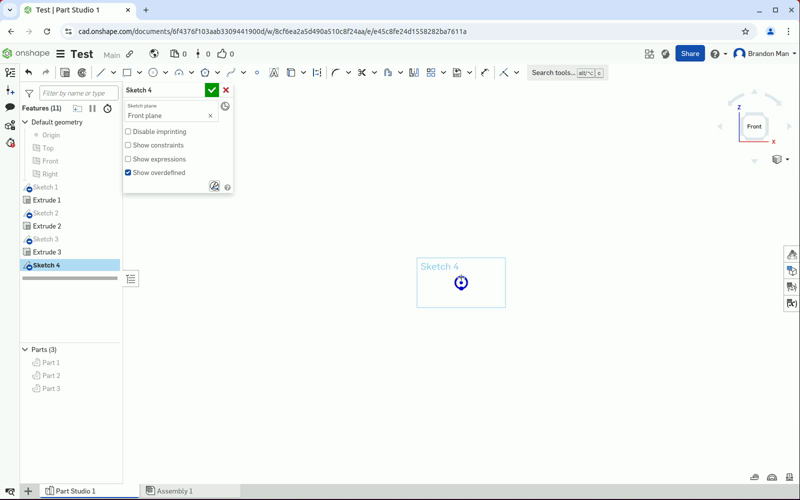
mouse_move(460, 288)
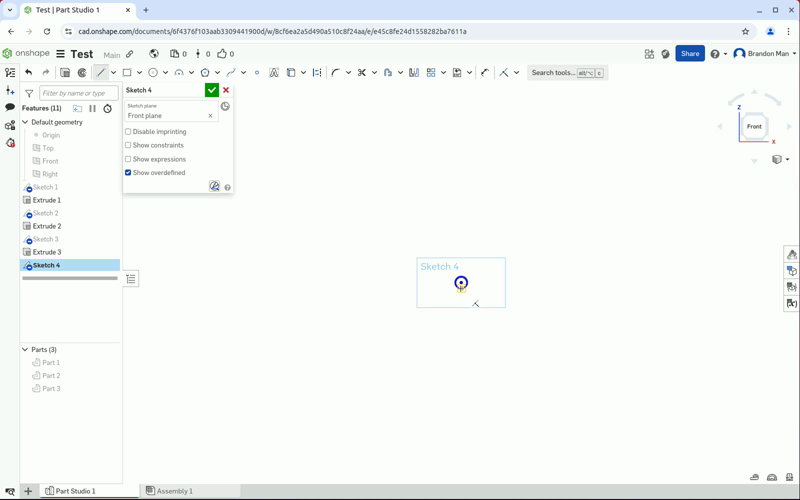
scroll(6)
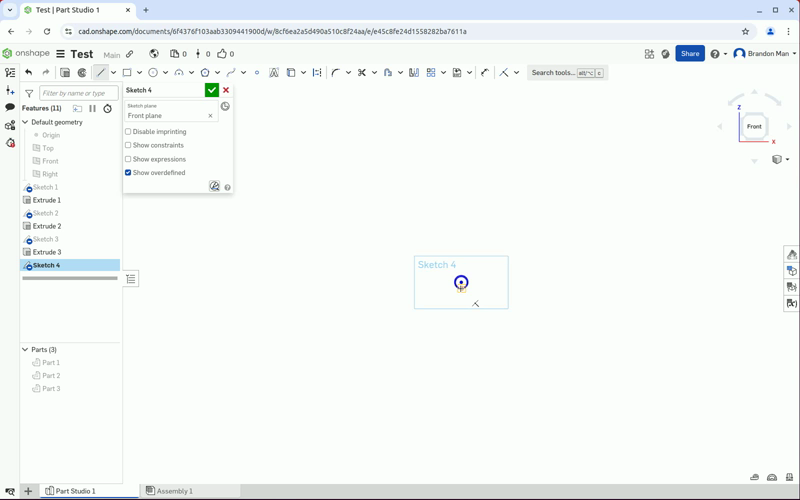
scroll(6)
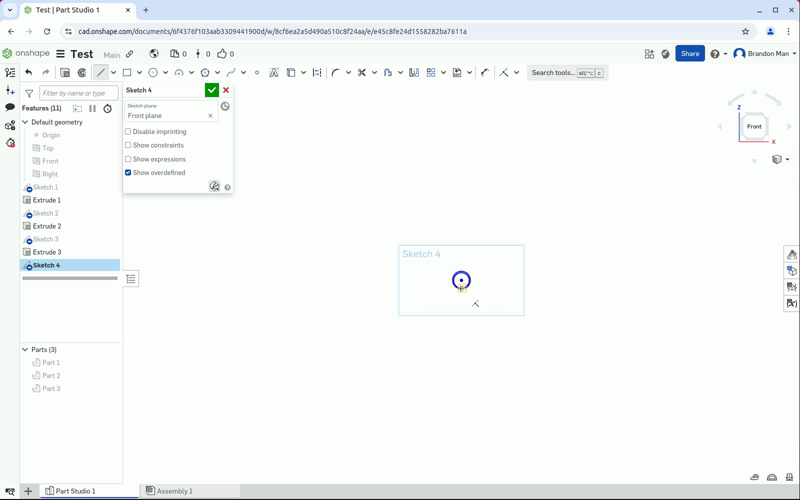
scroll(6)
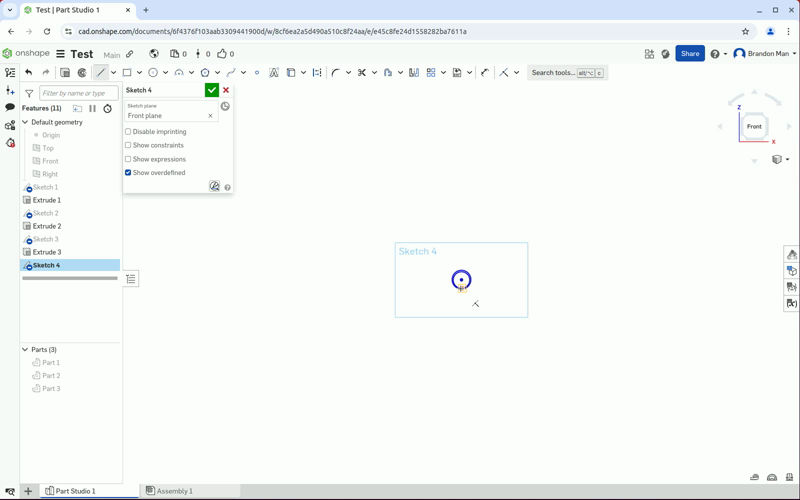
scroll(6)
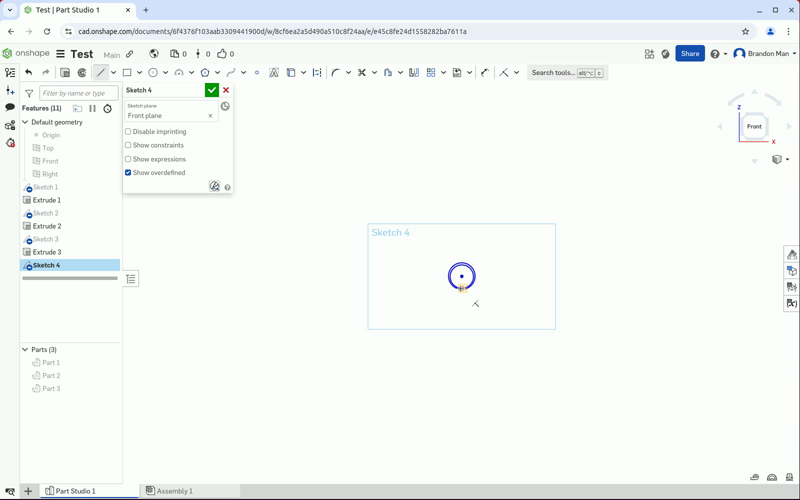
scroll(6)
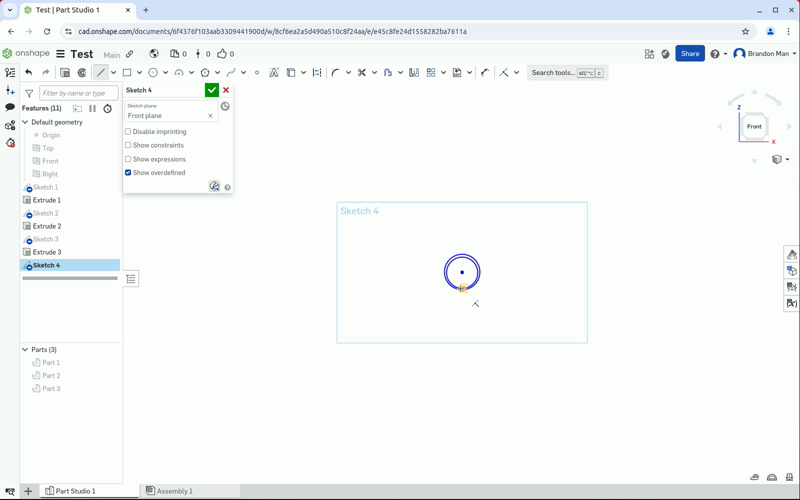
scroll(6)
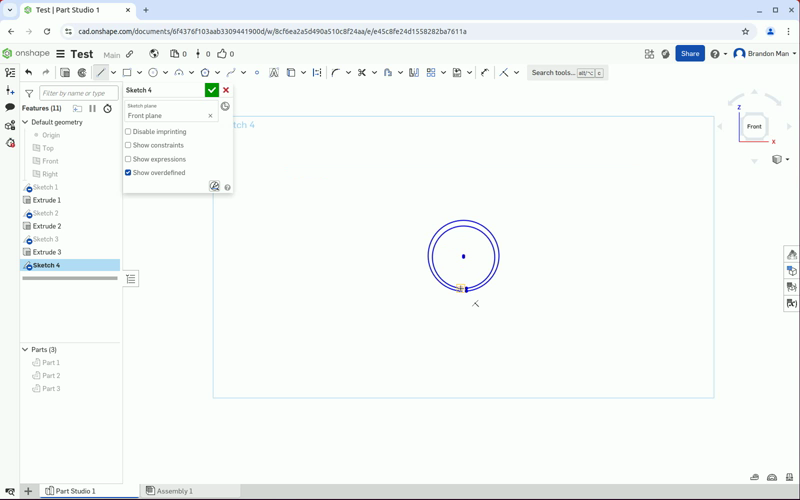
scroll(6)
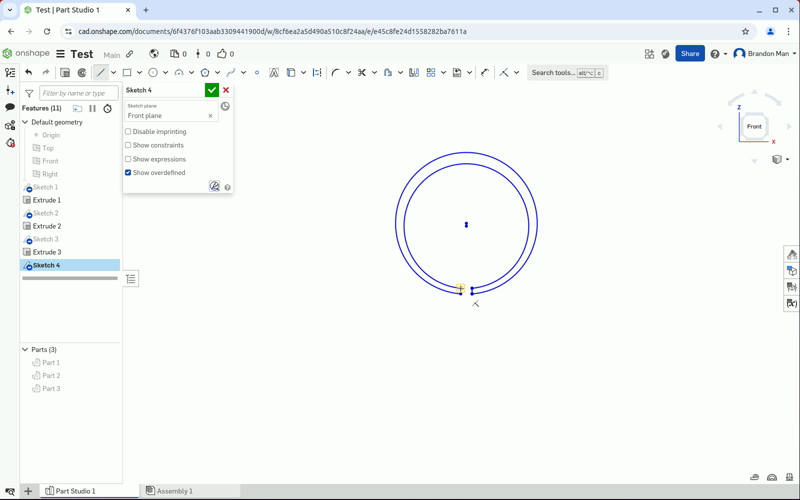
click(460, 288)
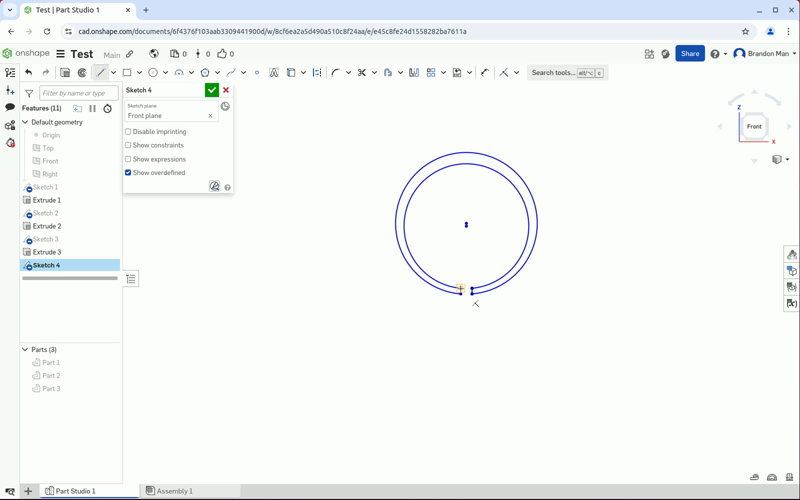
scroll(-6)
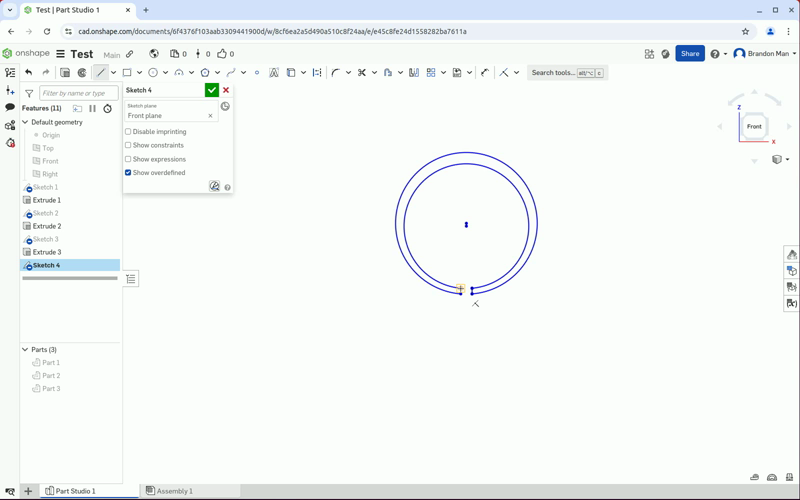
scroll(-6)
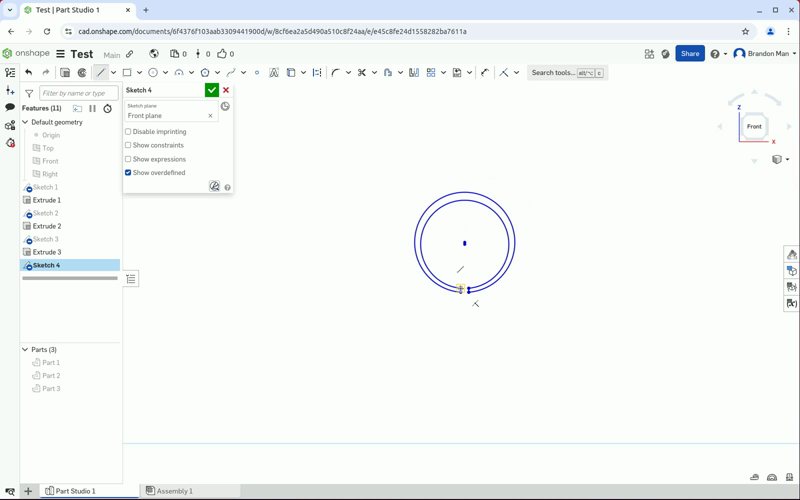
scroll(-6)
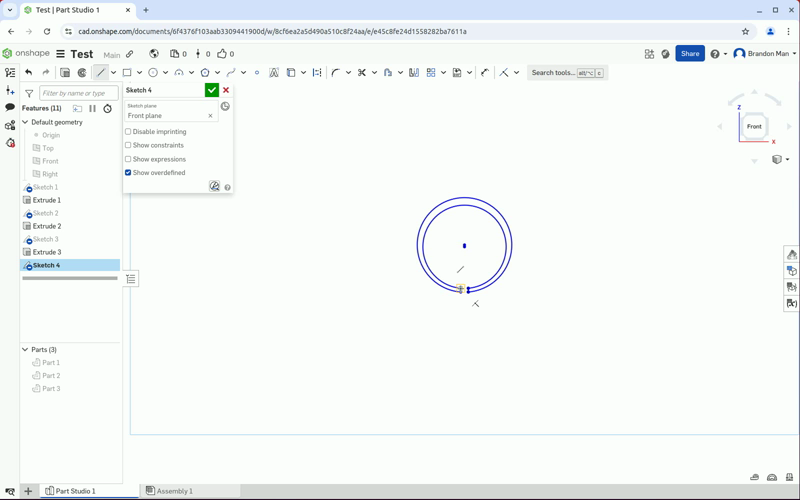
scroll(-6)
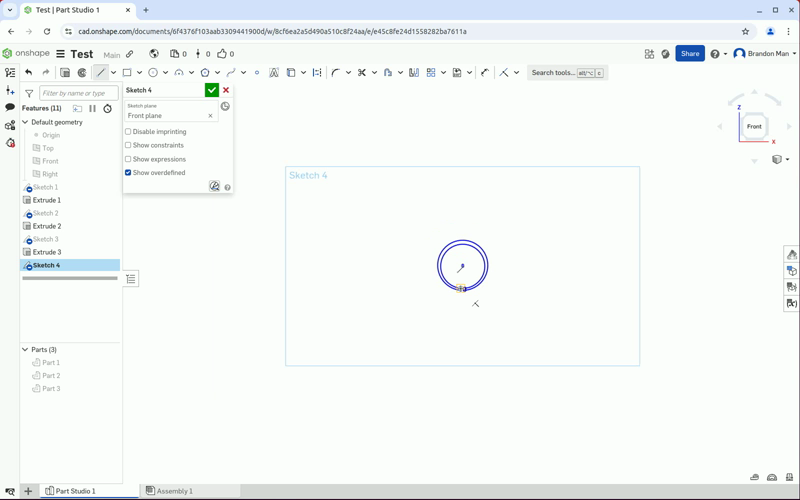
scroll(-6)
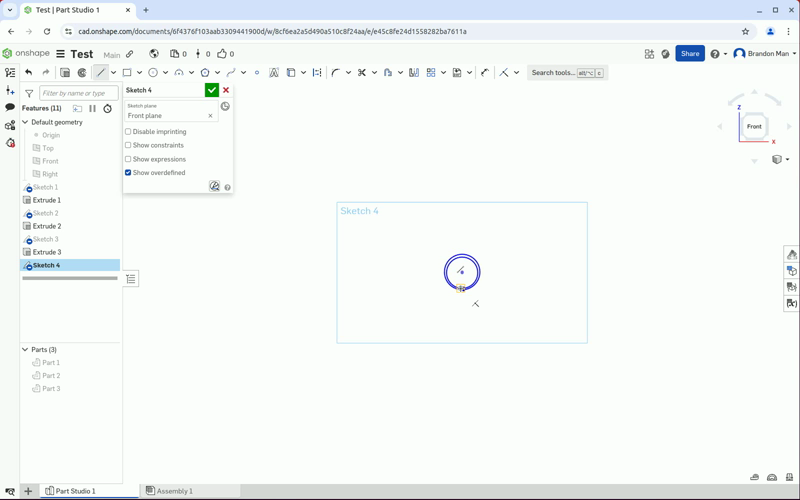
scroll(-6)
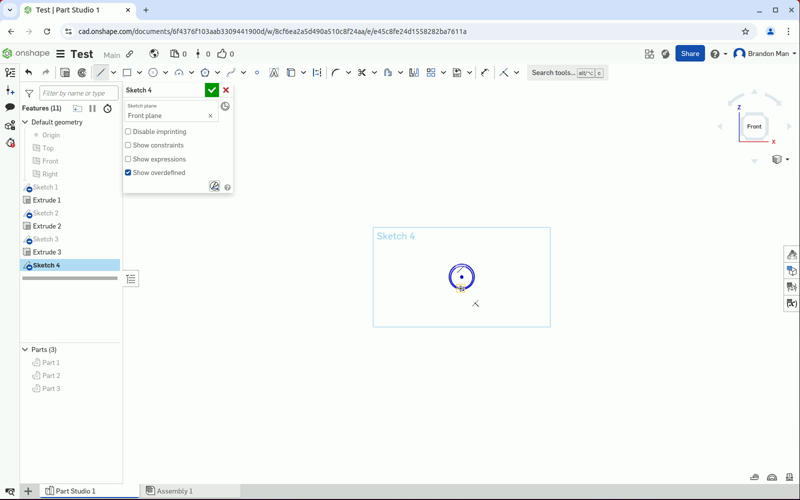
scroll(-6)
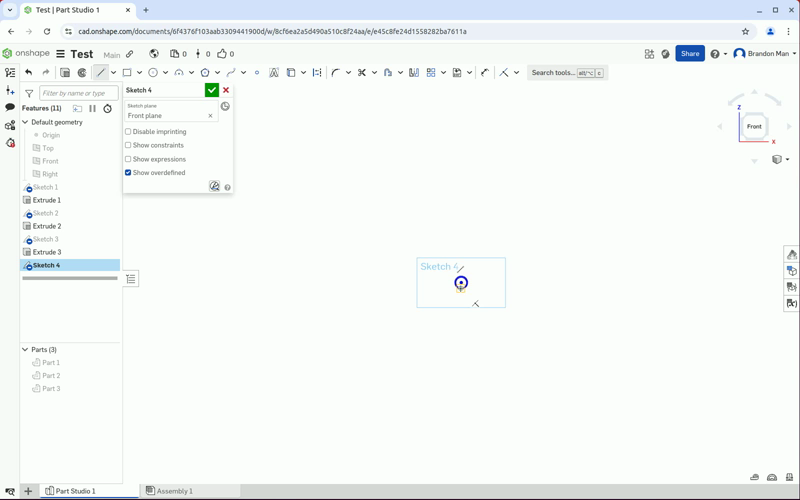
mouse_move(490, 288)
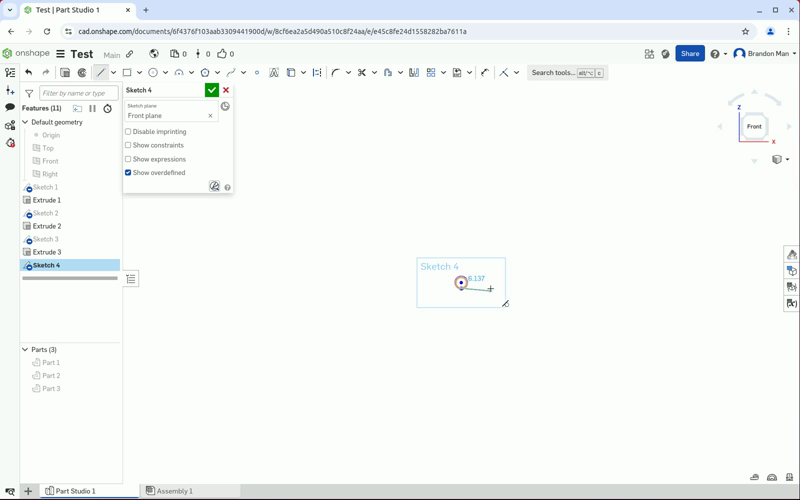
key_down(shift)
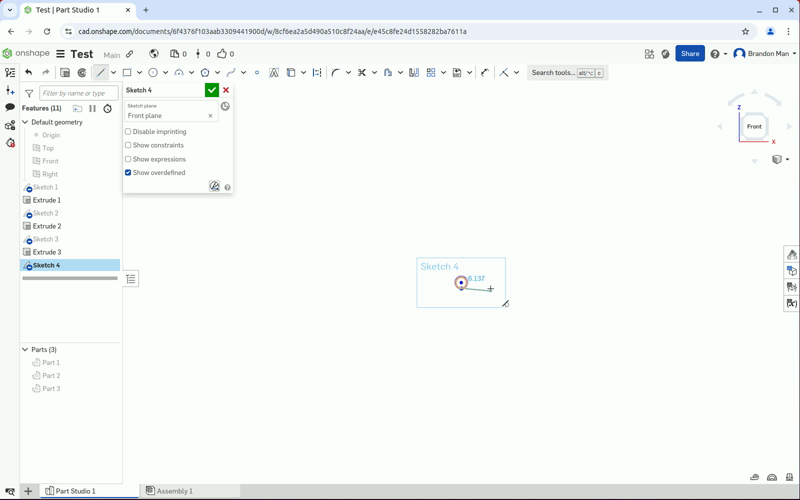
mouse_move(460, 288)
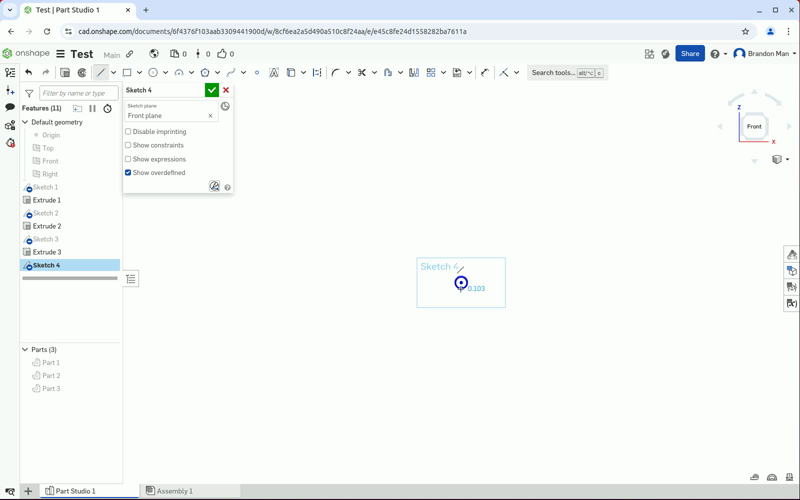
scroll(6)
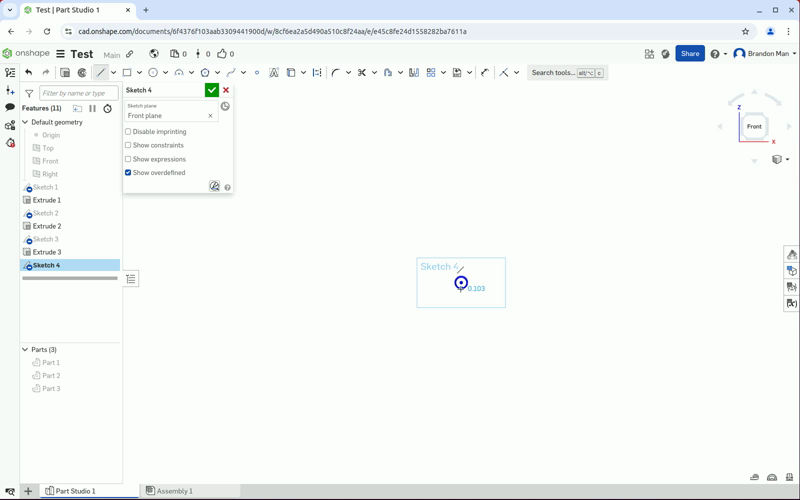
scroll(6)
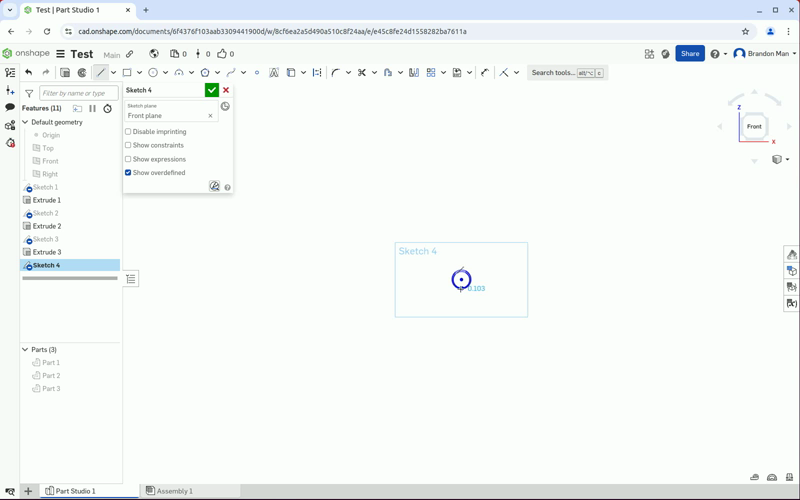
scroll(6)
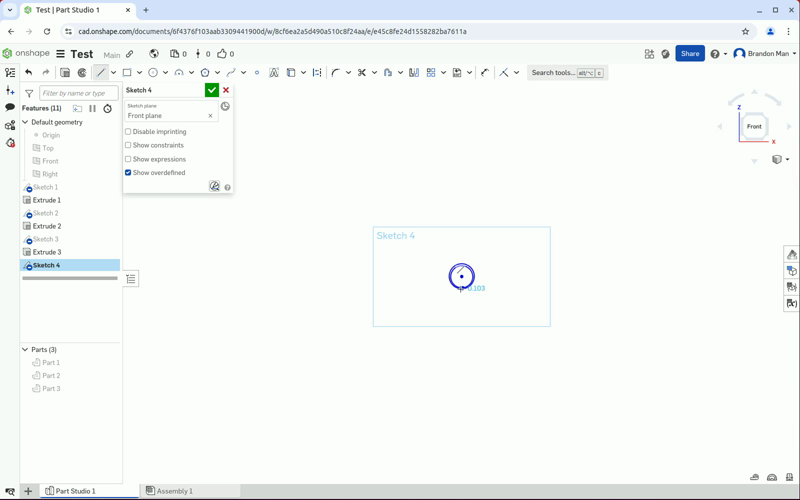
scroll(6)
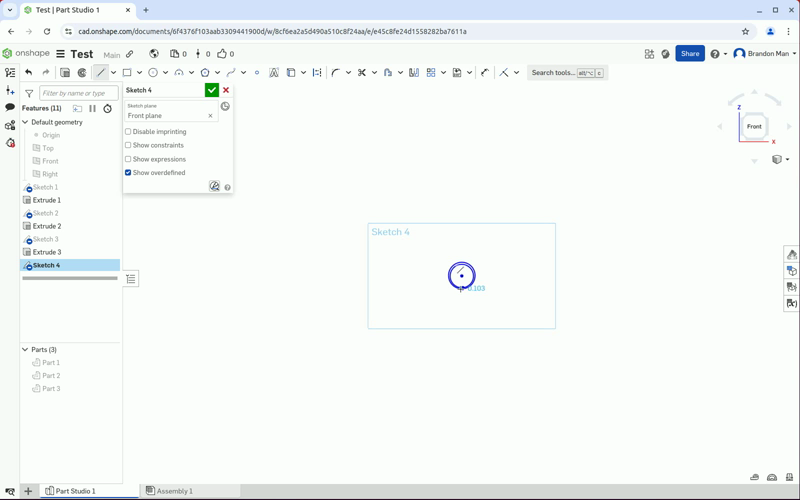
scroll(6)
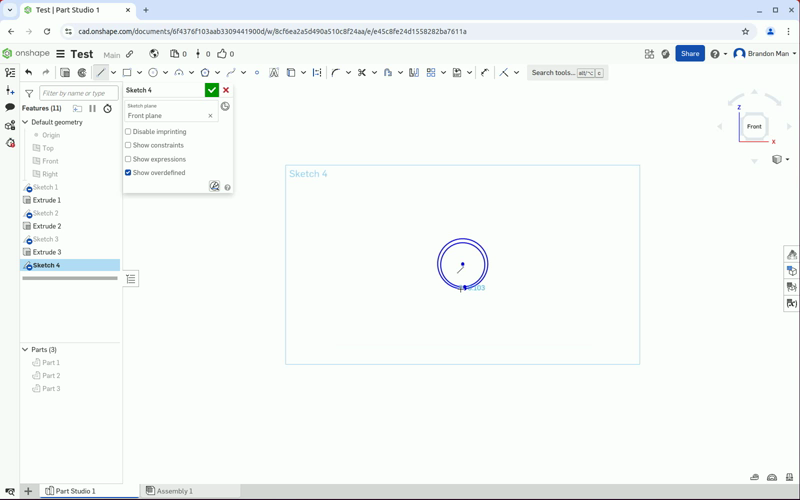
scroll(6)
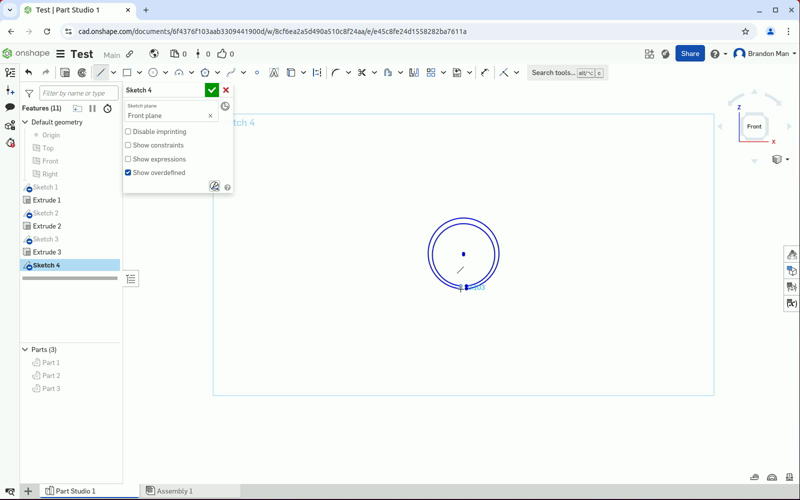
scroll(6)
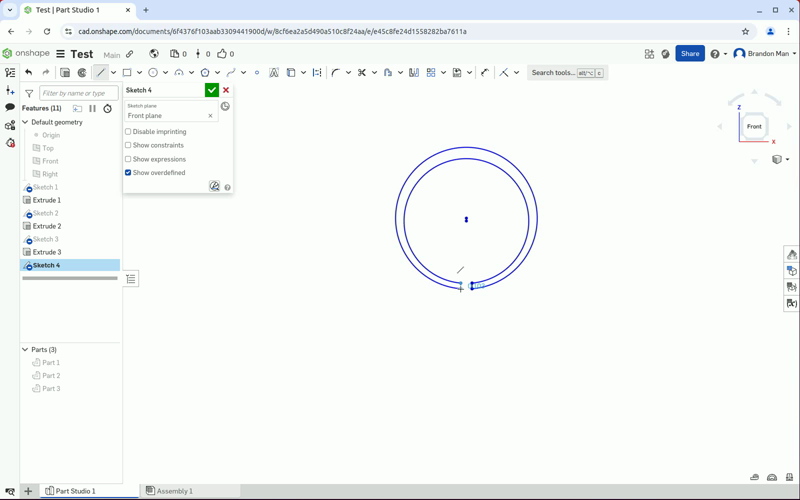
key_up(shift)
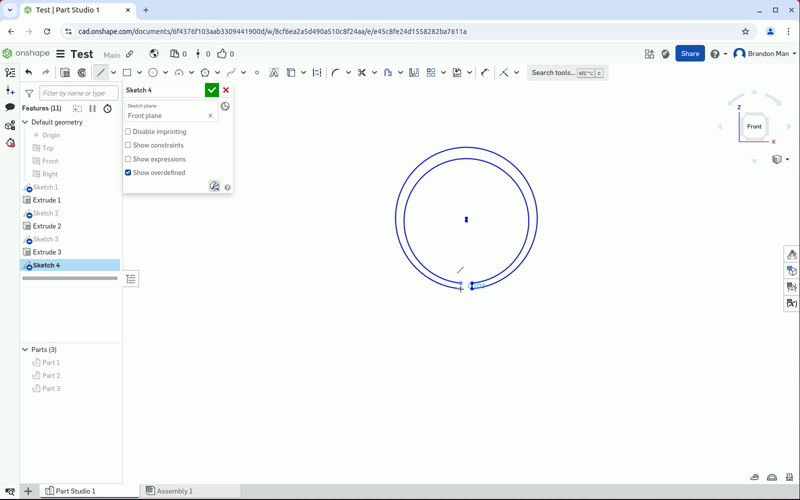
click(460, 288)
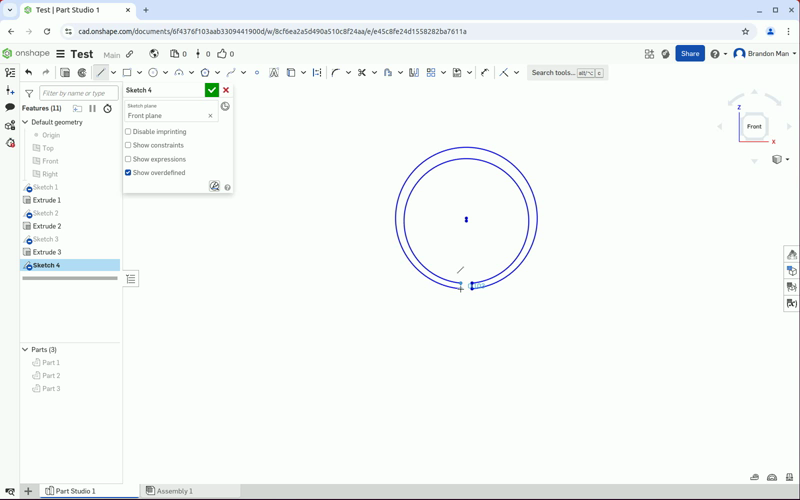
scroll(-6)
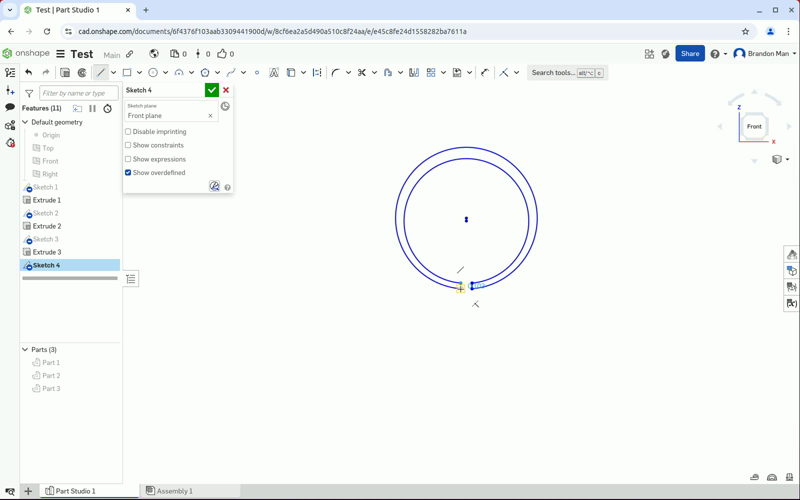
scroll(-6)
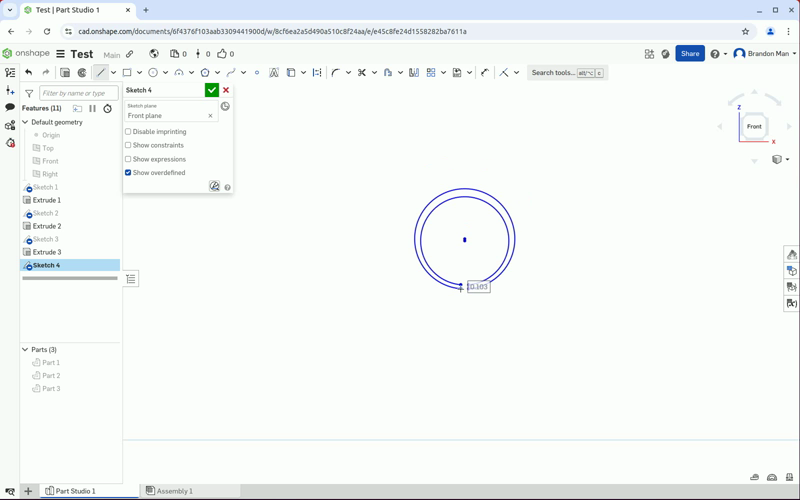
scroll(-6)
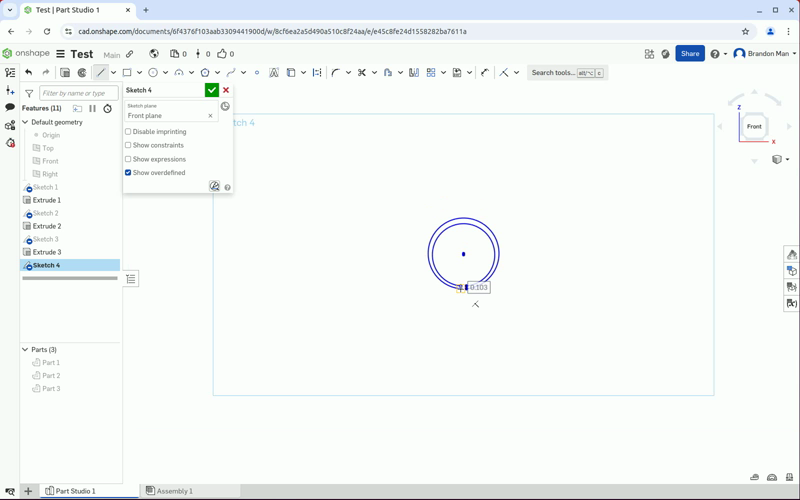
scroll(-6)
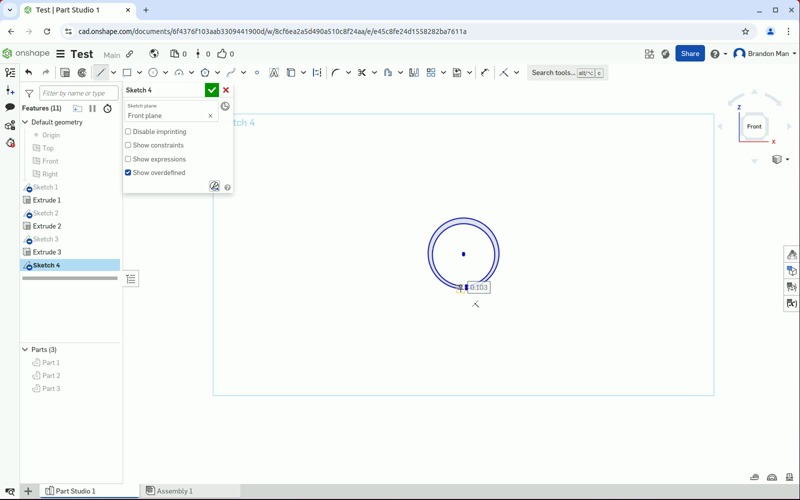
scroll(-6)
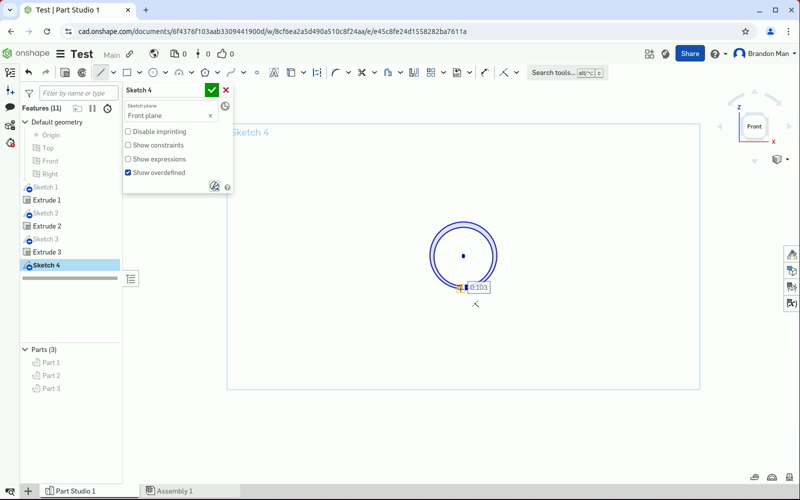
scroll(-6)
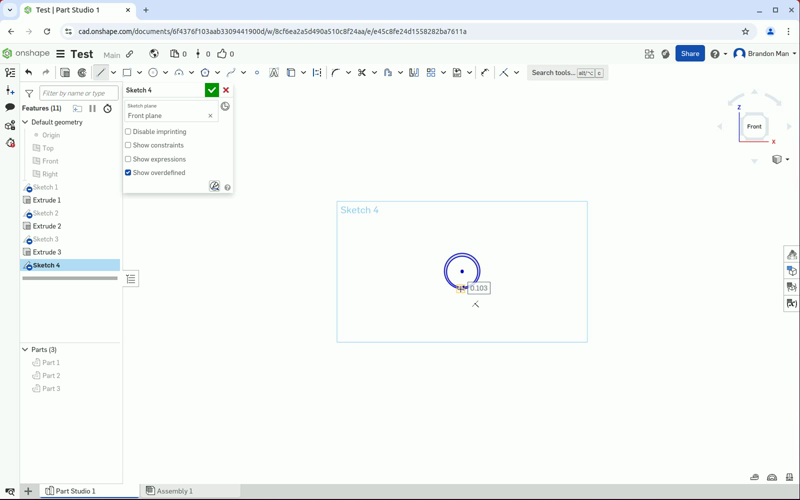
scroll(-6)
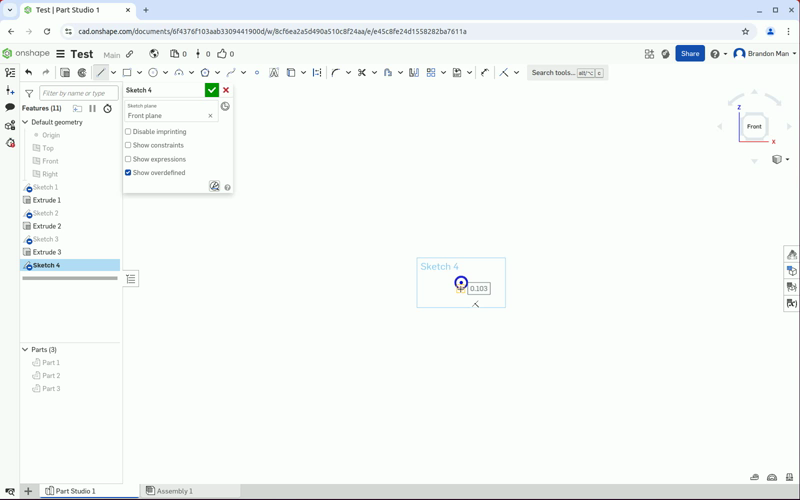
key(esc)
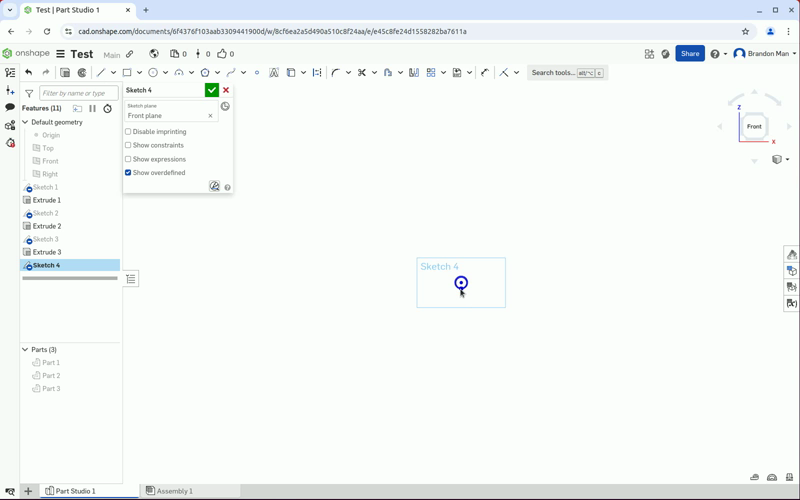
mouse_move(466, 279)
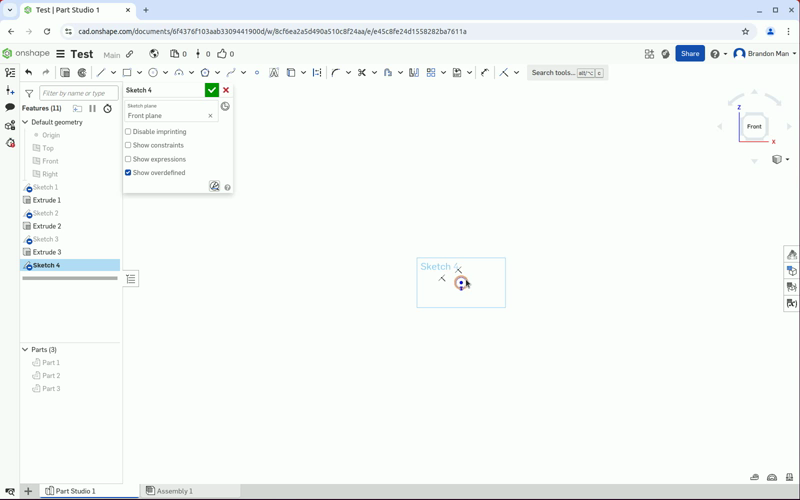
scroll(6)
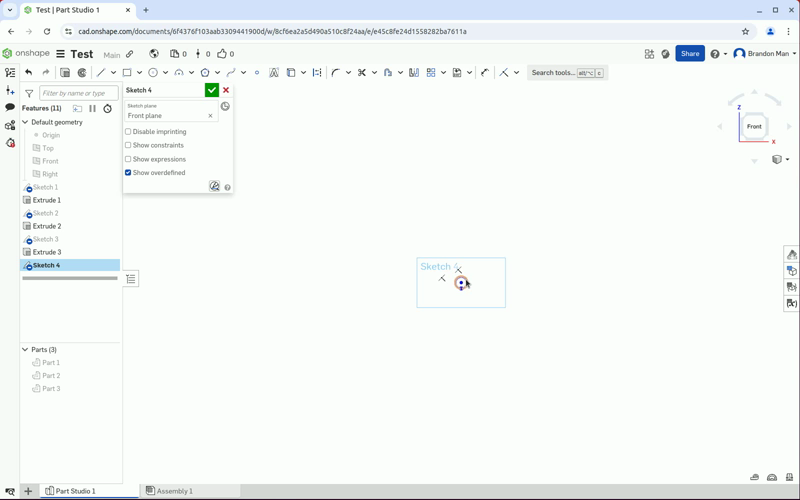
scroll(6)
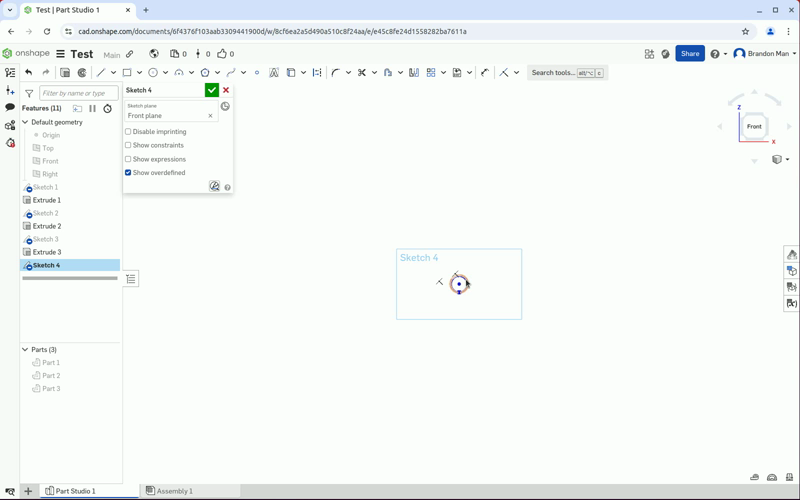
scroll(6)
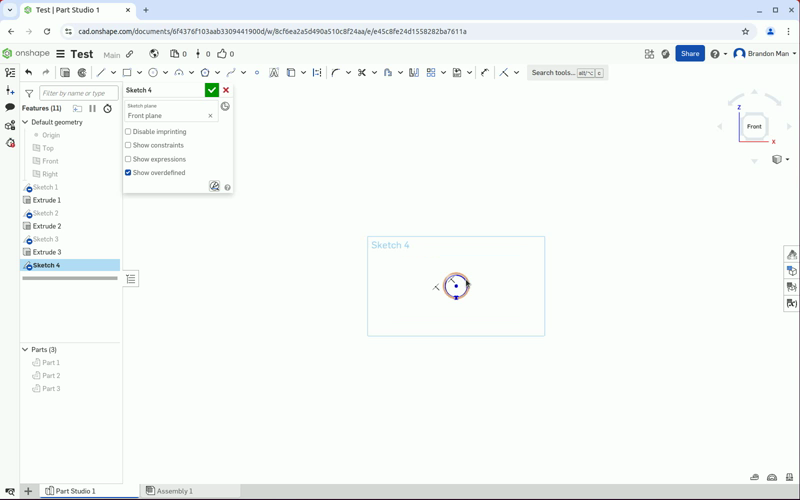
scroll(6)
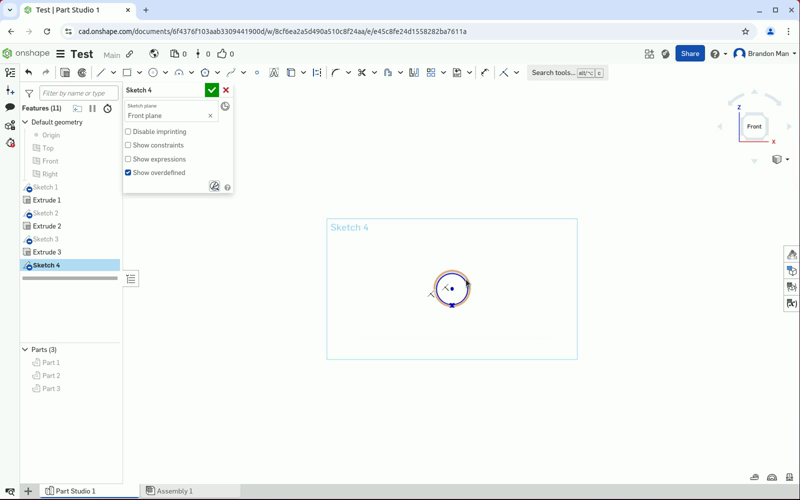
scroll(6)
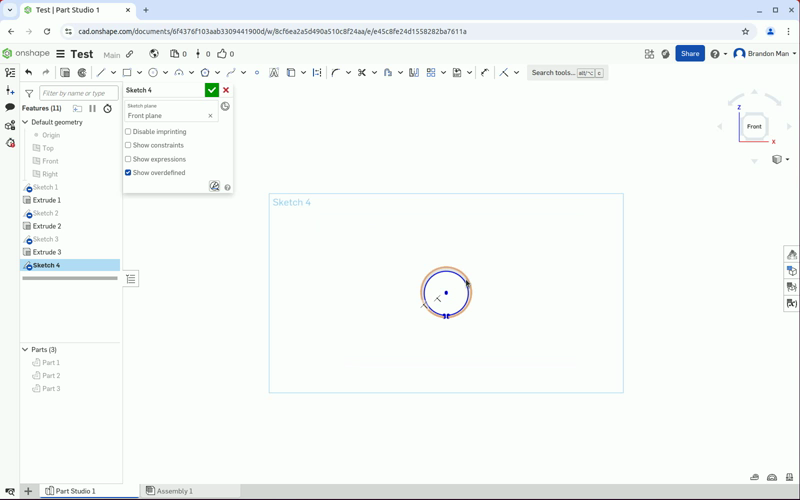
scroll(6)
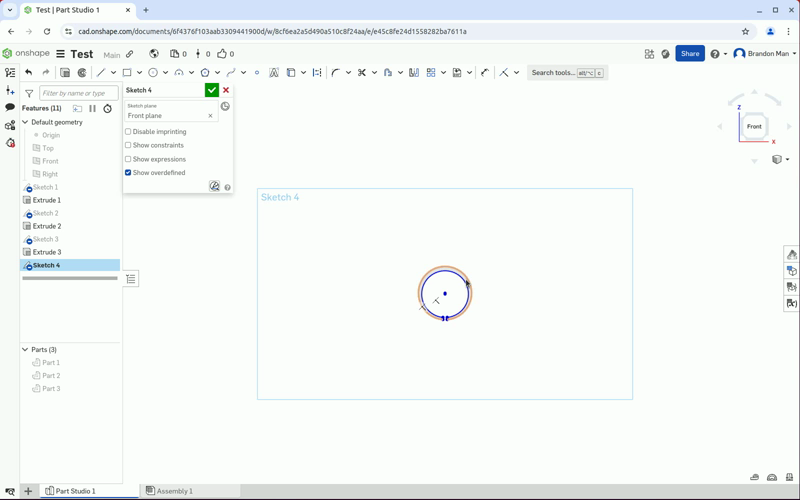
scroll(6)
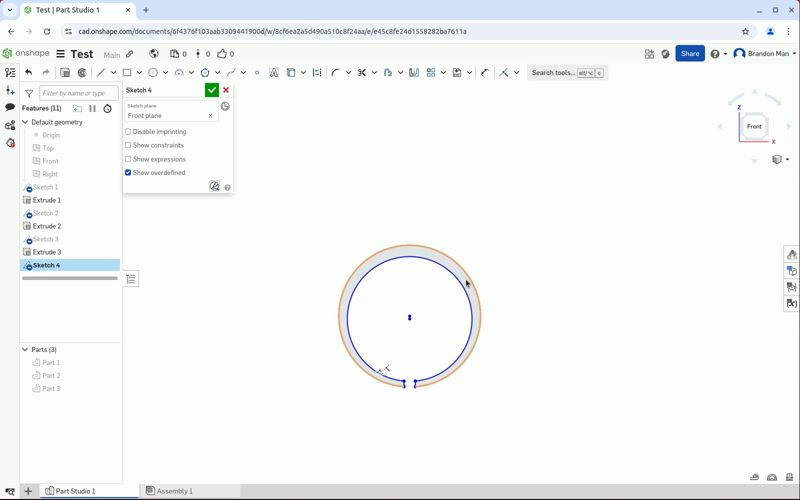
click(466, 279)
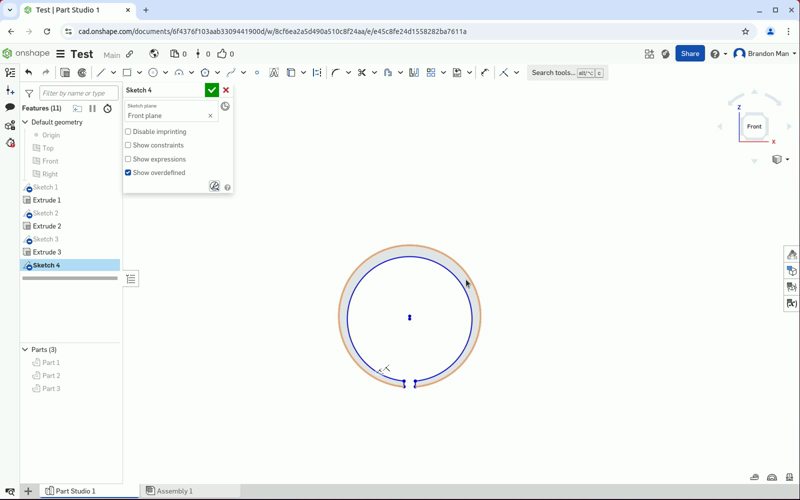
scroll(-6)
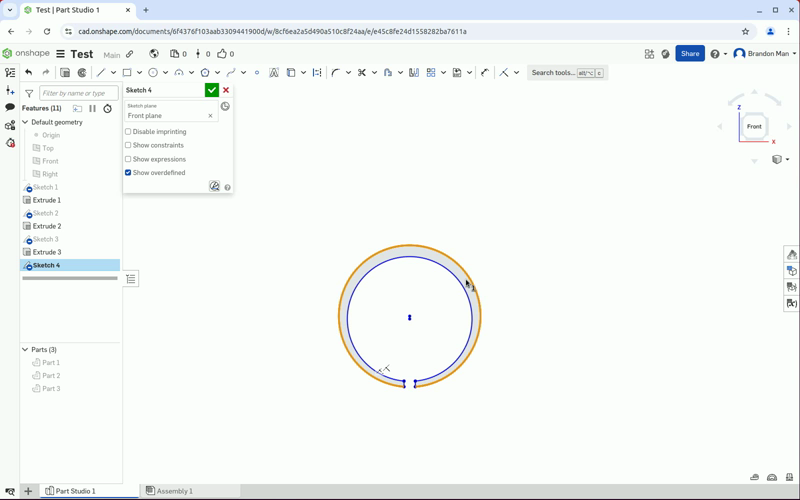
scroll(-6)
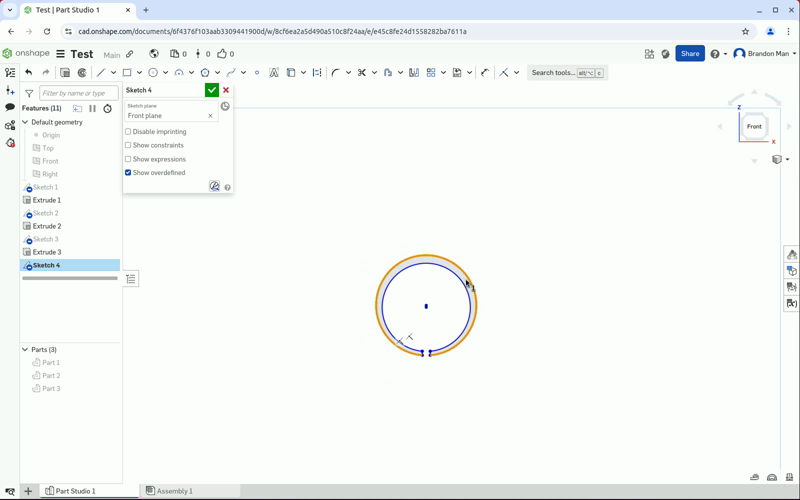
scroll(-6)
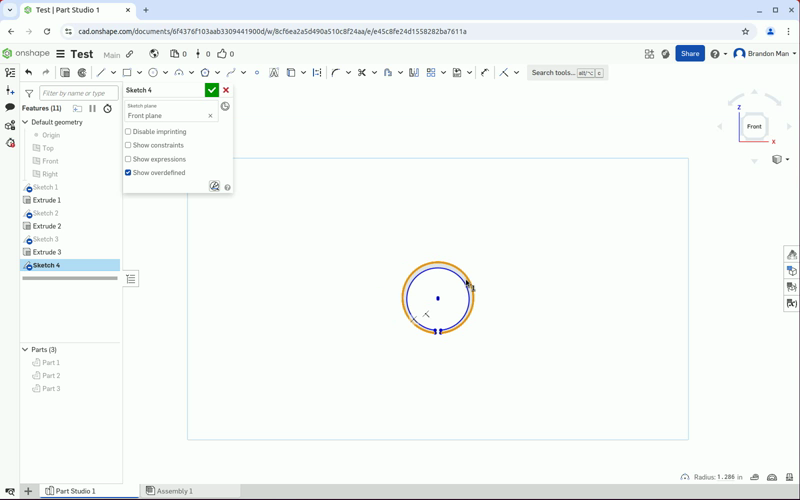
scroll(-6)
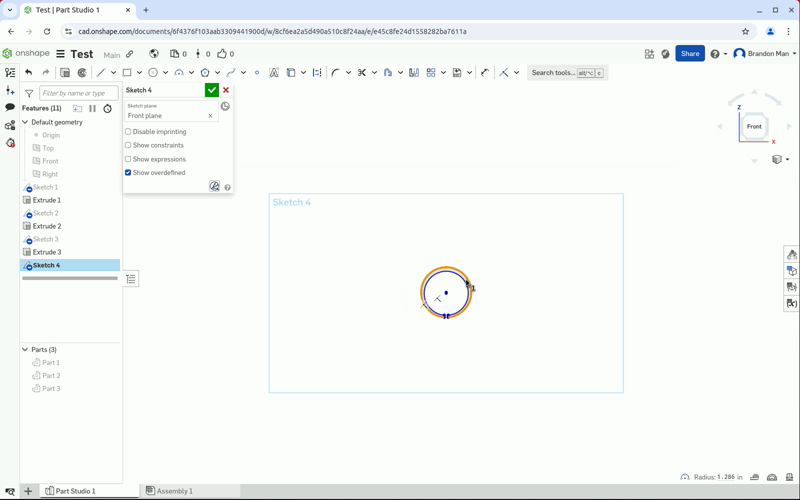
scroll(-6)
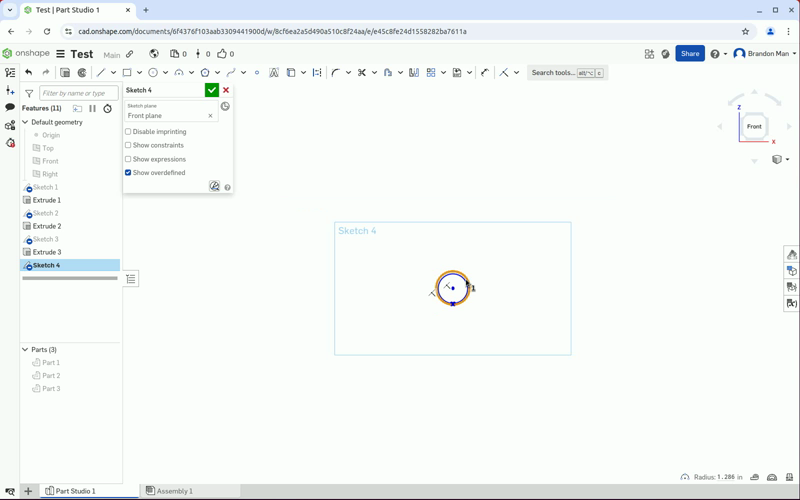
scroll(-6)
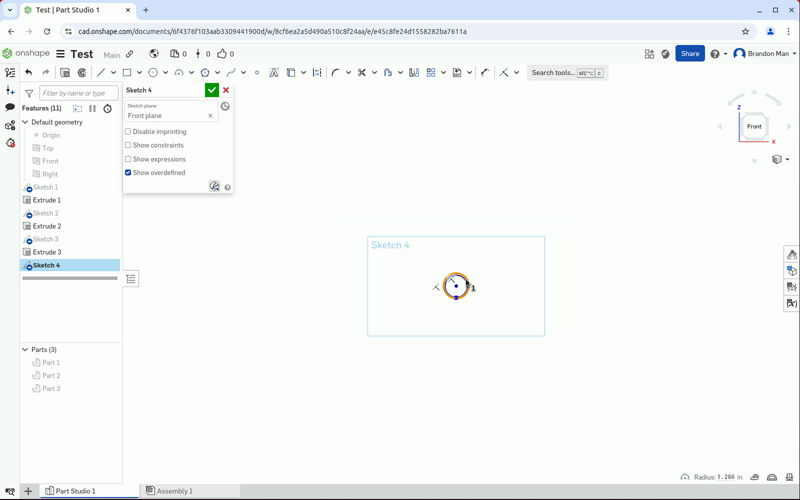
scroll(-6)
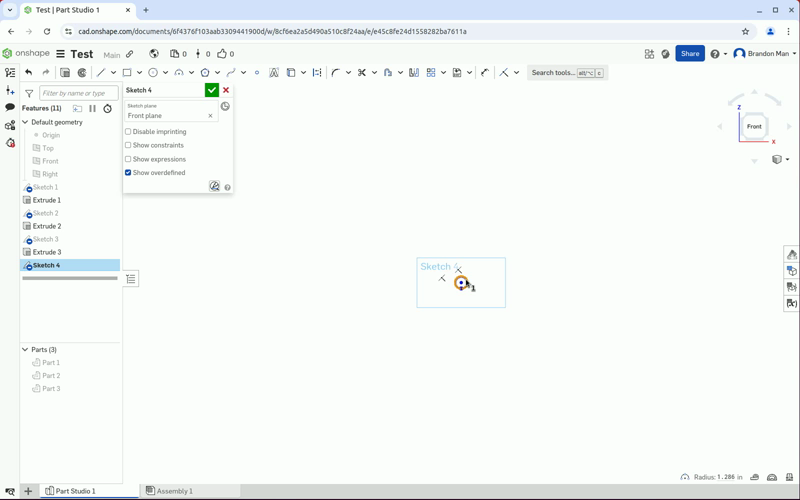
mouse_move(73, 352)
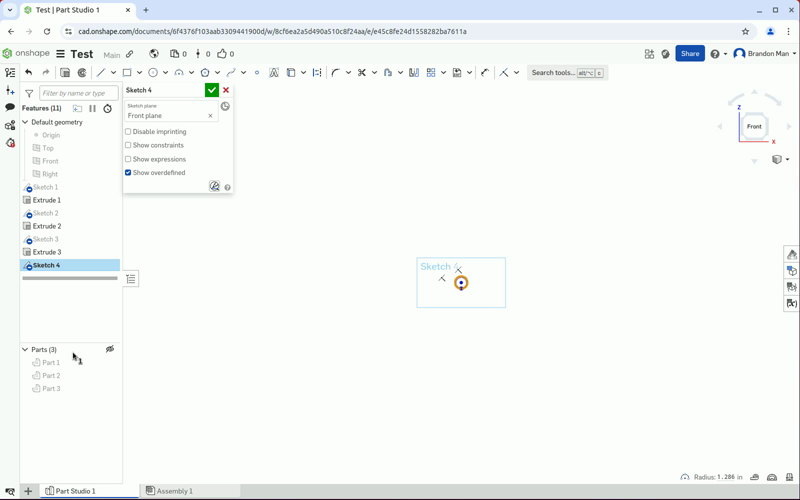
key(shift+y)
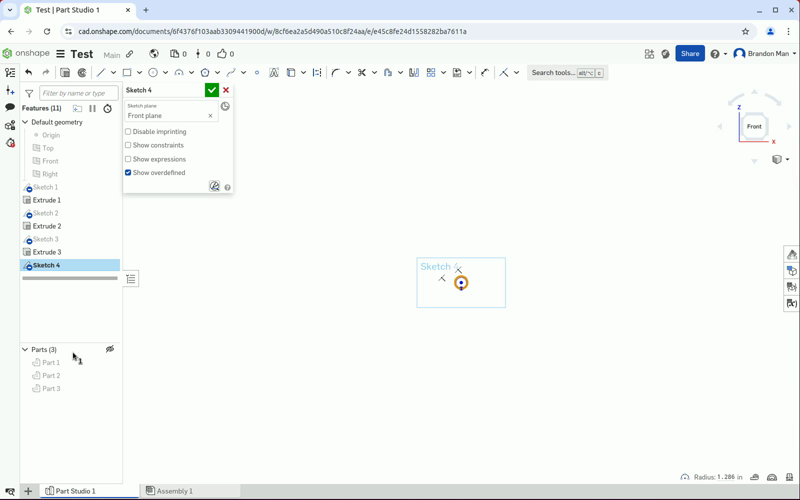
key(shift+e)
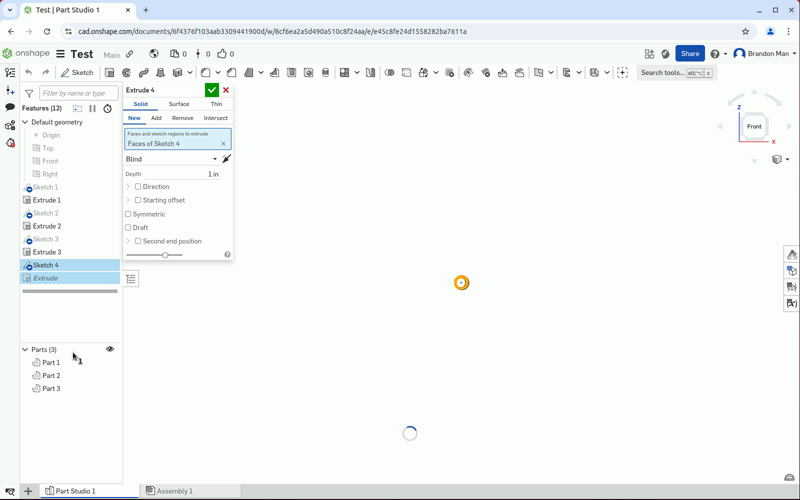
mouse_move(143, 106)
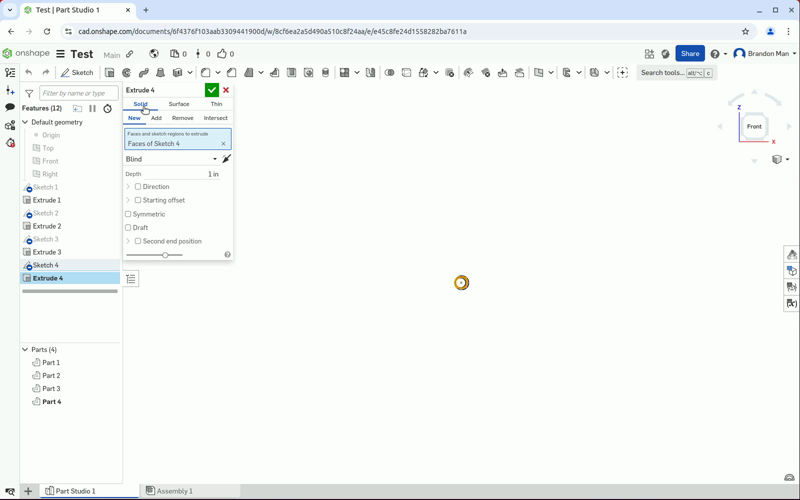
click(143, 106)
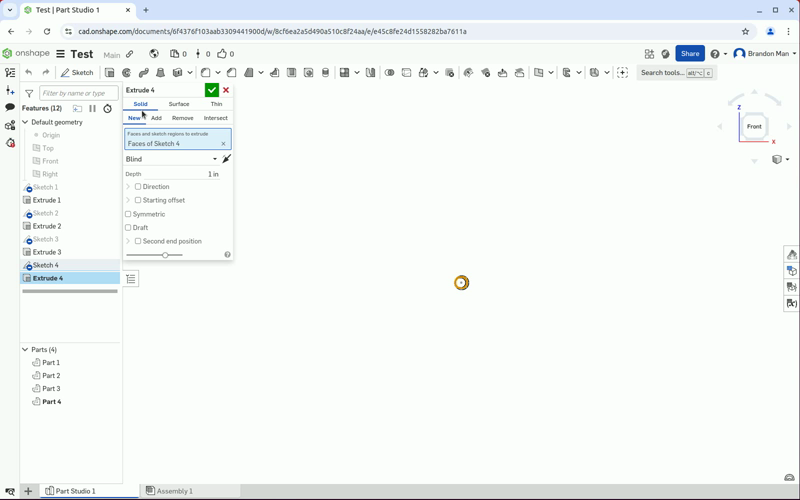
mouse_move(137, 120)
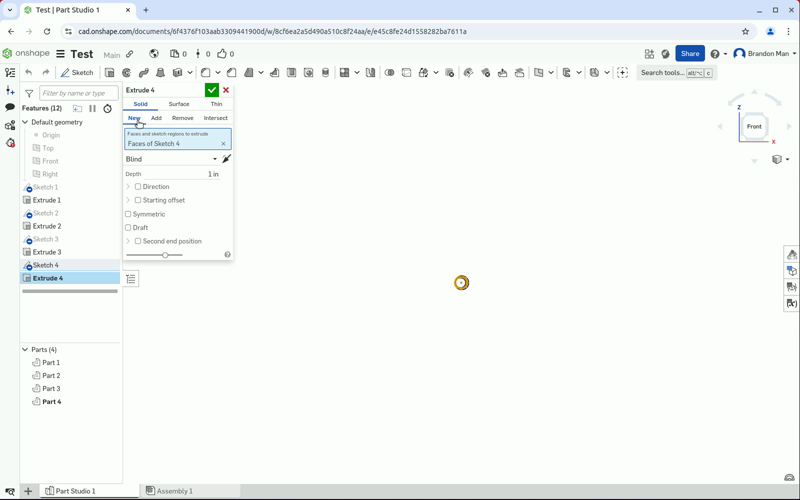
click(137, 120)
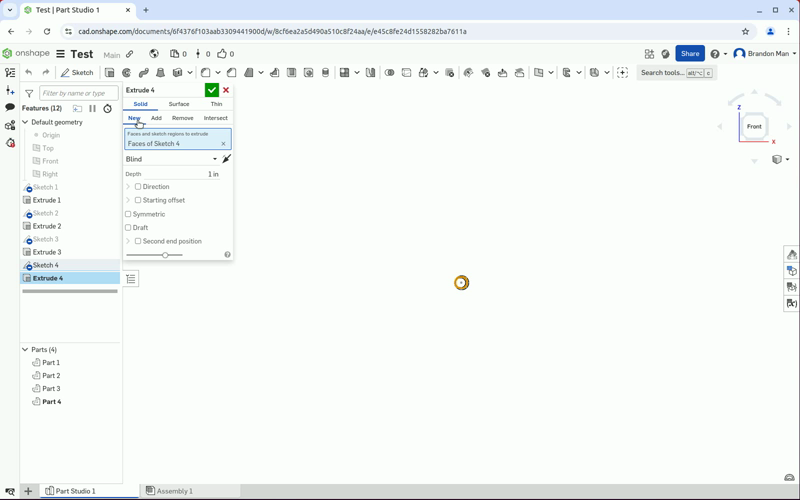
key(tab, 4)
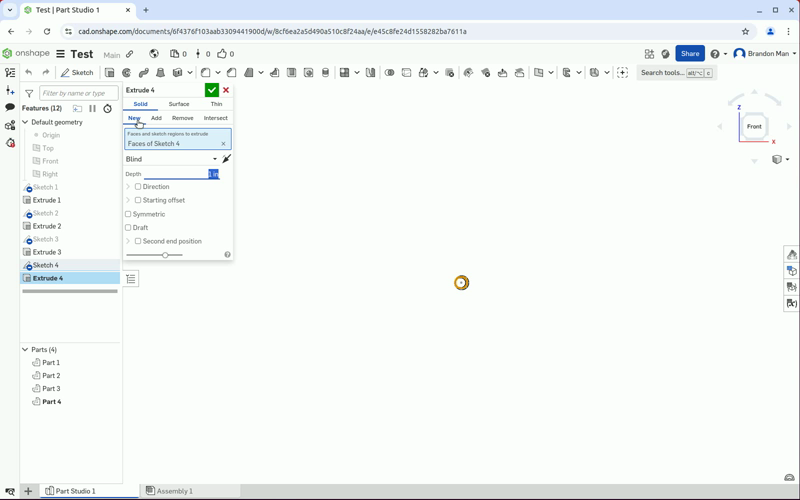
text(17.572)
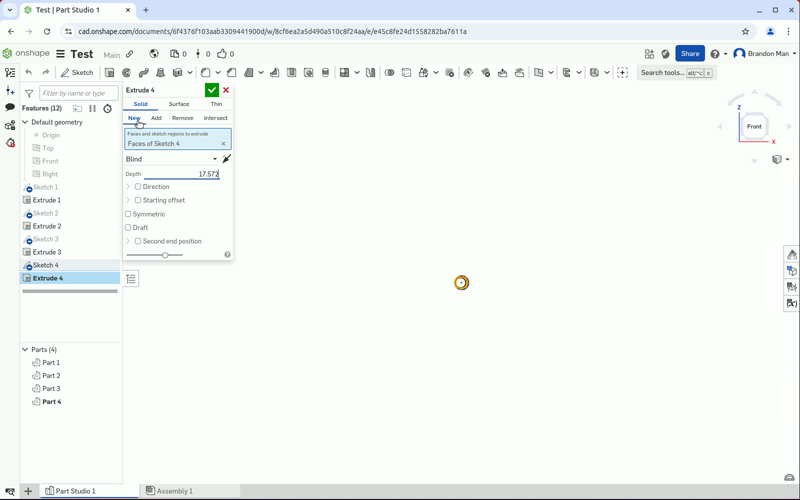
key(enter)
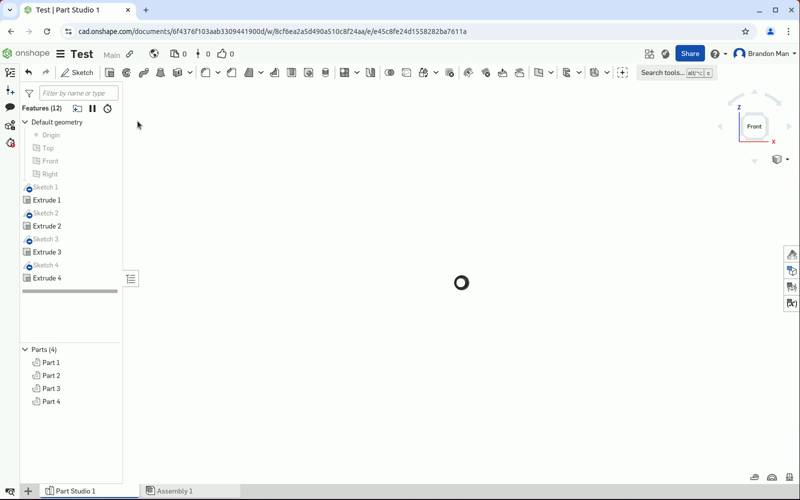
key(shift+h)
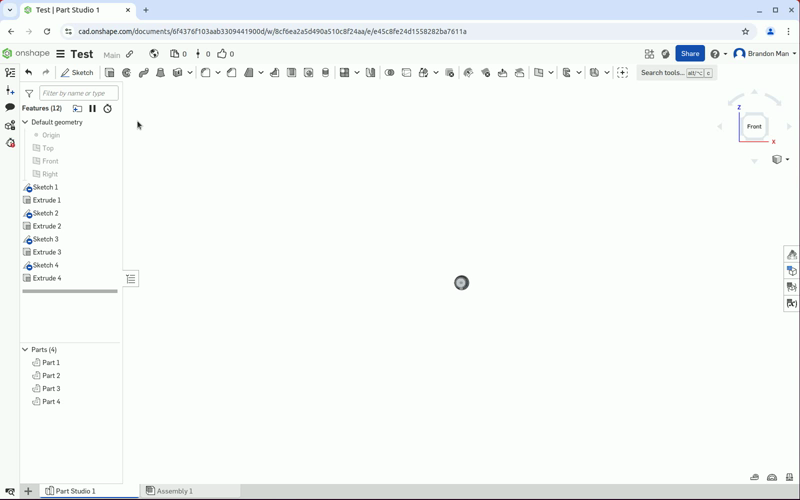
key(shift+h)
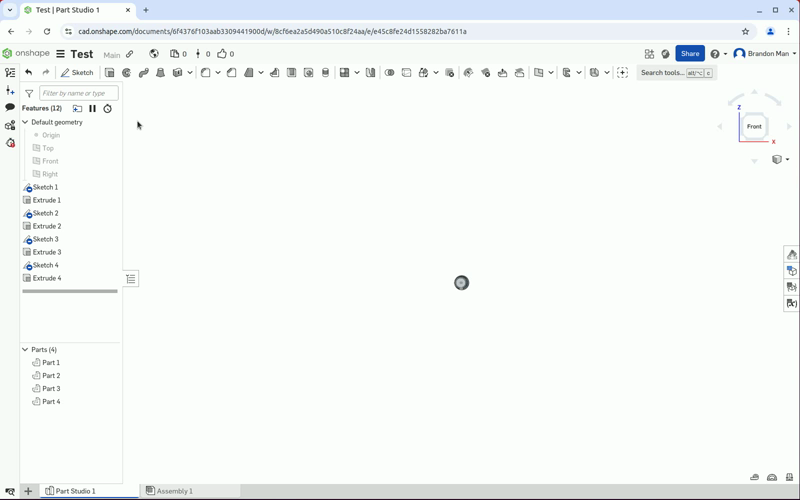
key(shift+7)
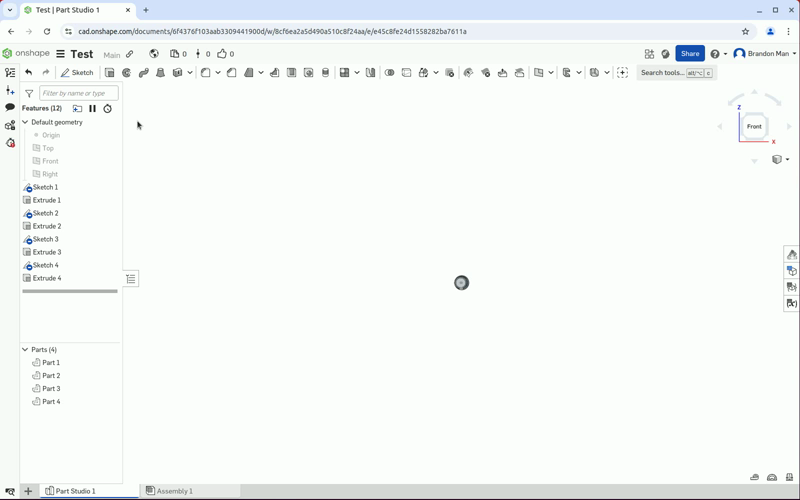
key(left, 2)
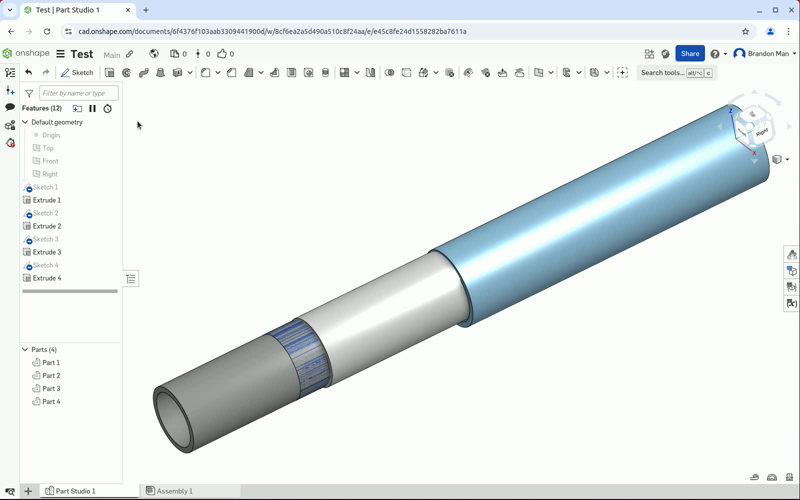
key(down, 2)
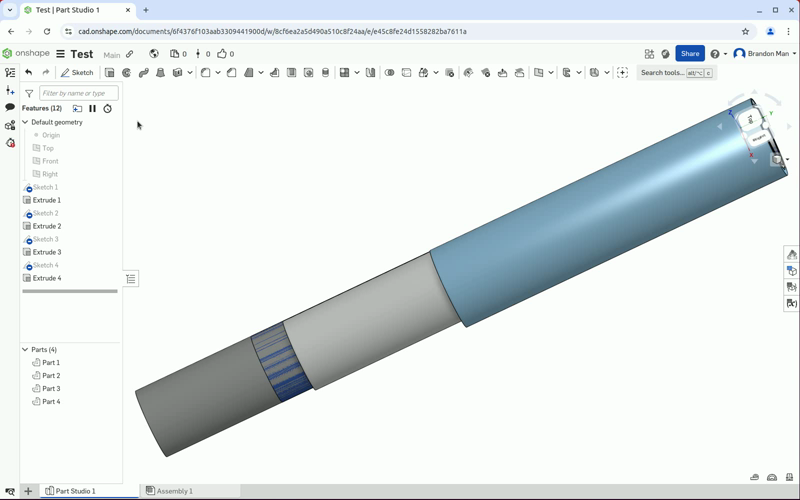
key(up, 2)
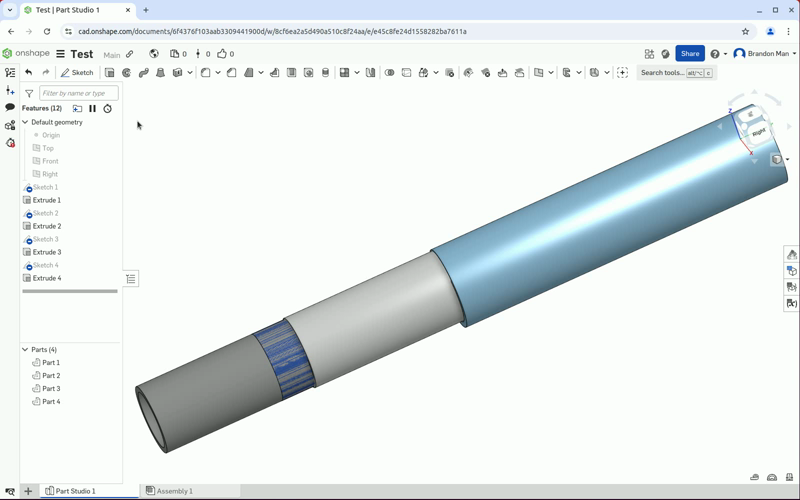
key(right, 2)
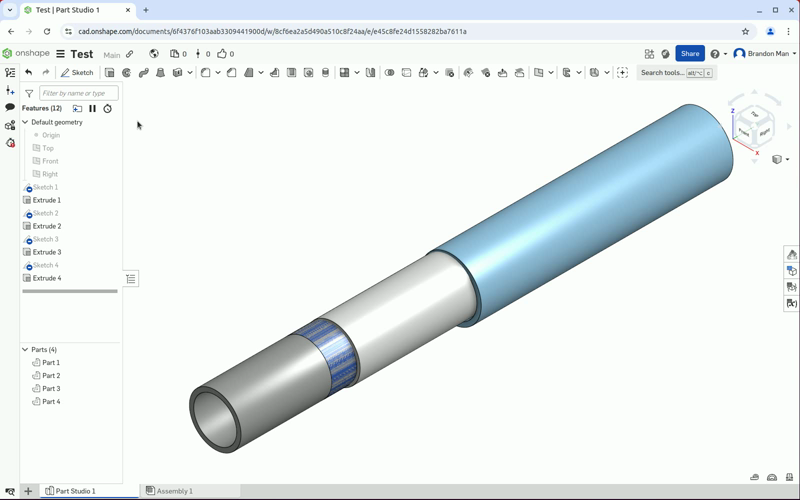
mouse_move(73, 189)
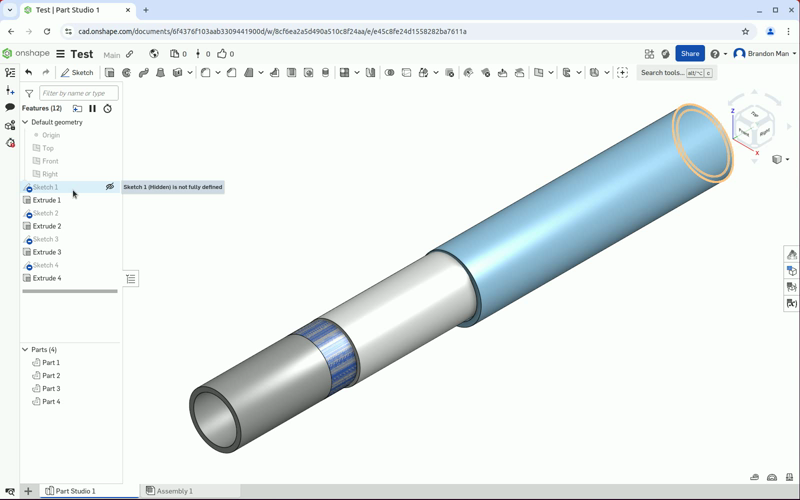
click(73, 189)